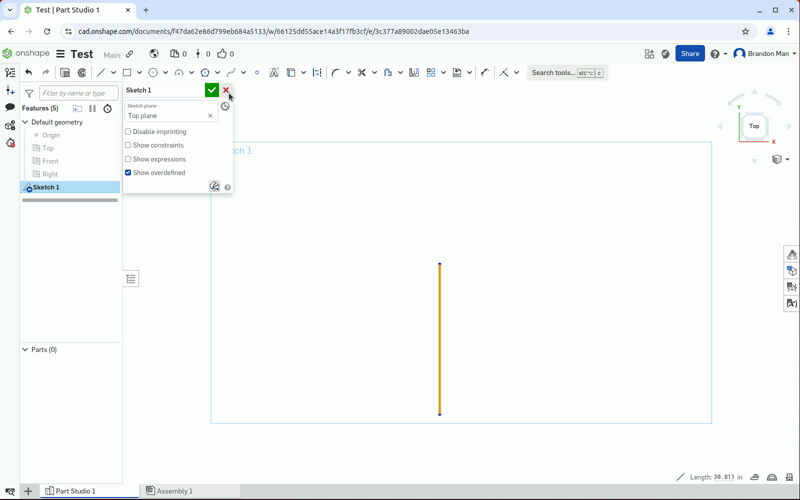
key(shift+h)
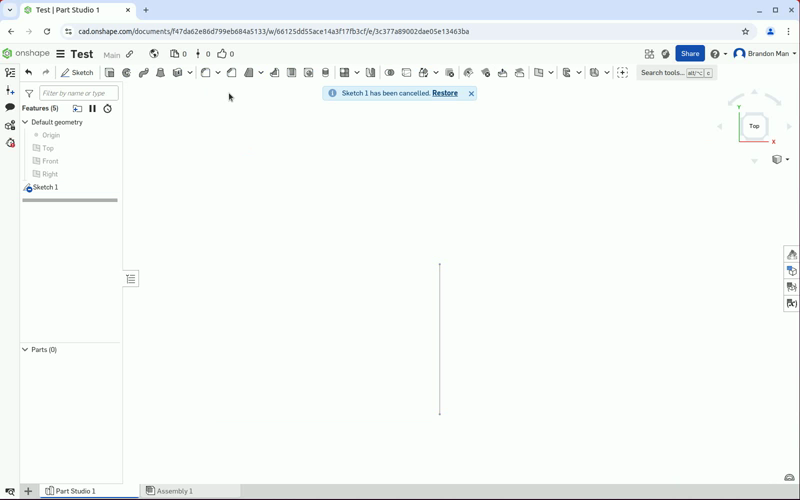
key(shift+s)
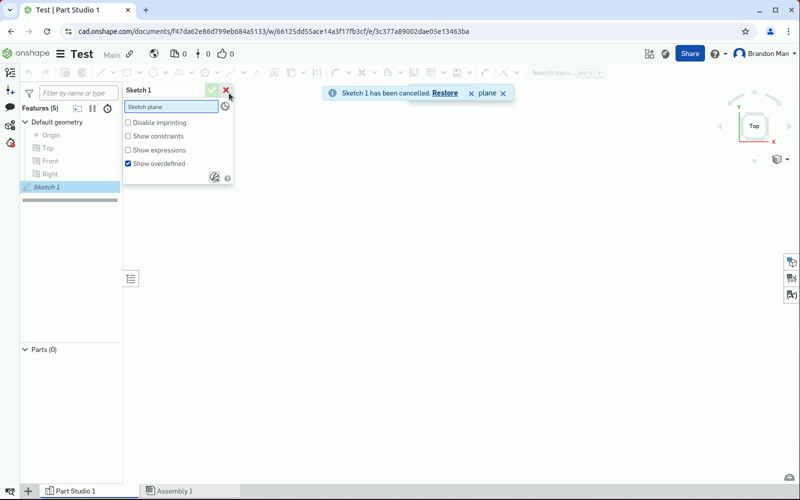
mouse_move(73, 150)
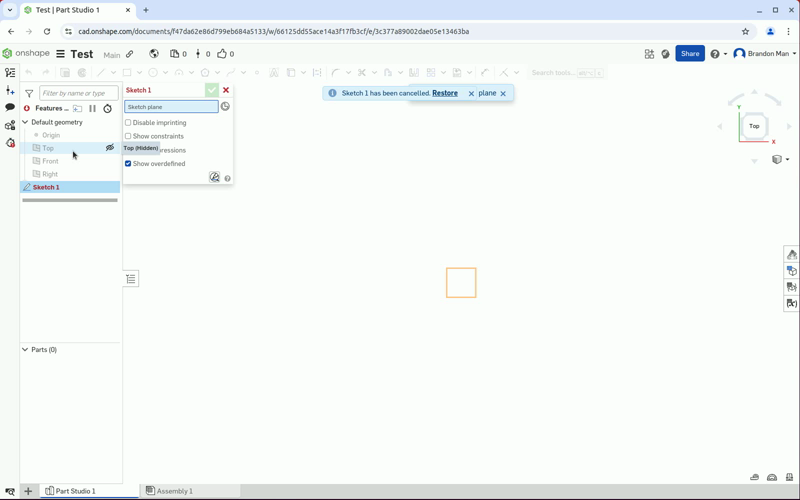
click(73, 150)
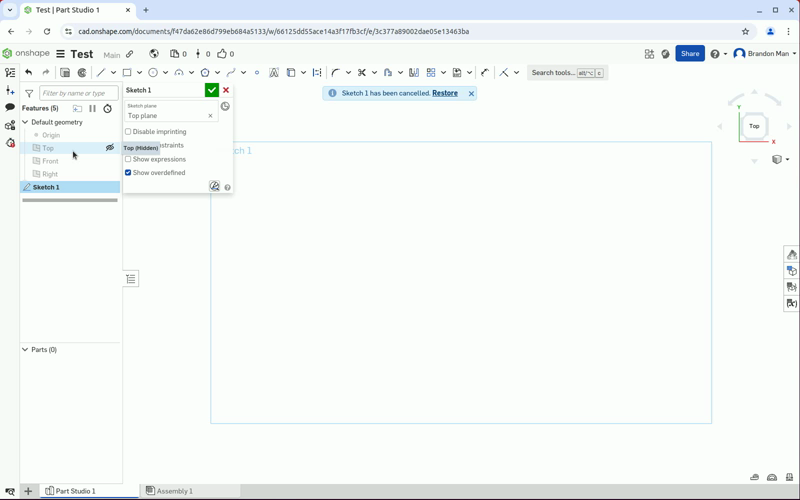
mouse_move(73, 352)
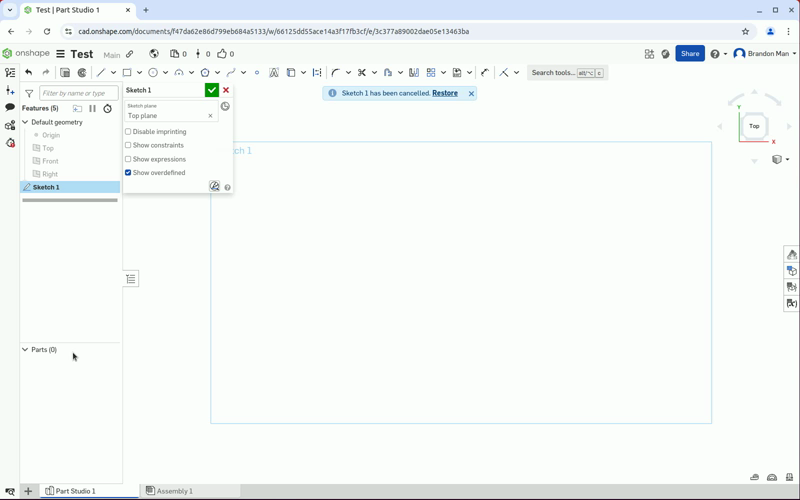
key(y)
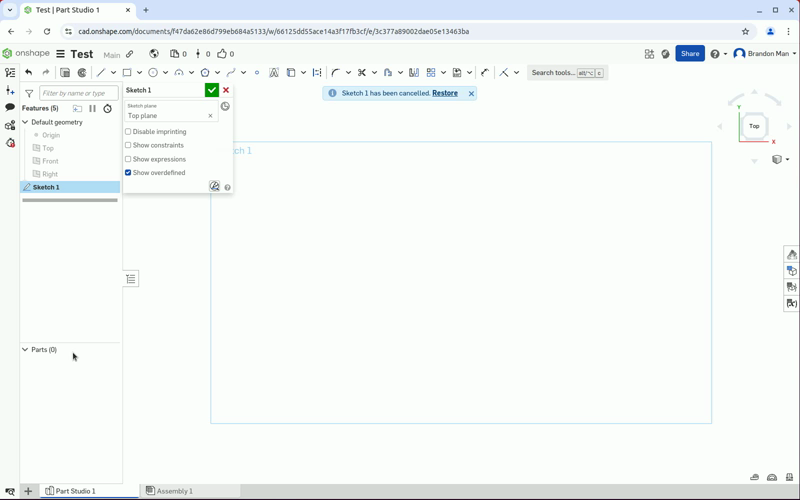
key(a)
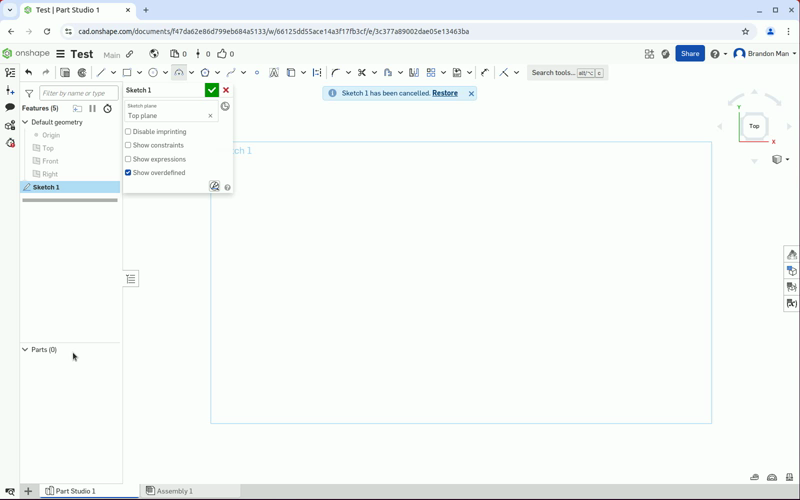
key_down(shift)
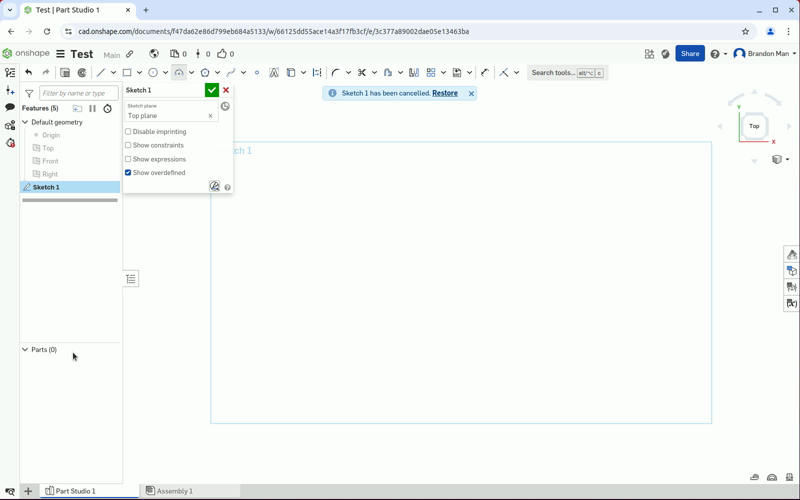
mouse_move(366, 282)
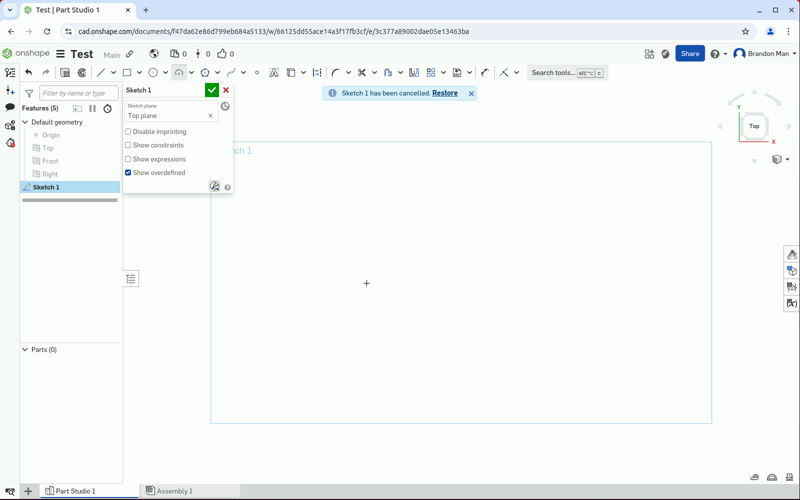
click(366, 282)
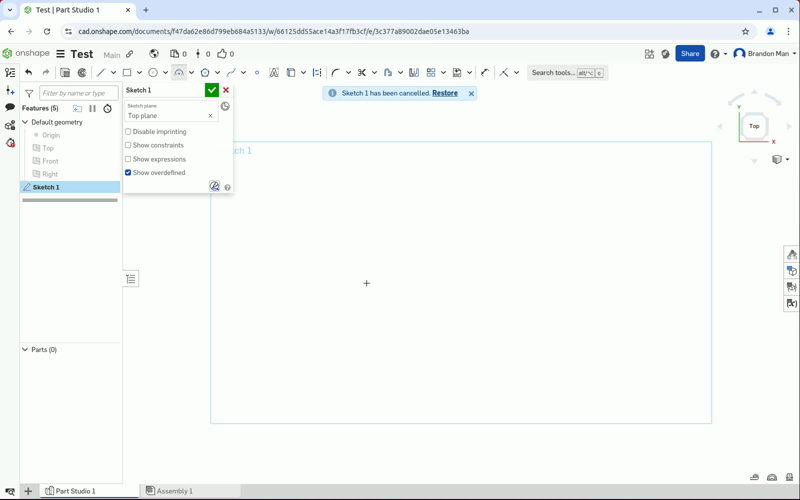
key_up(shift)
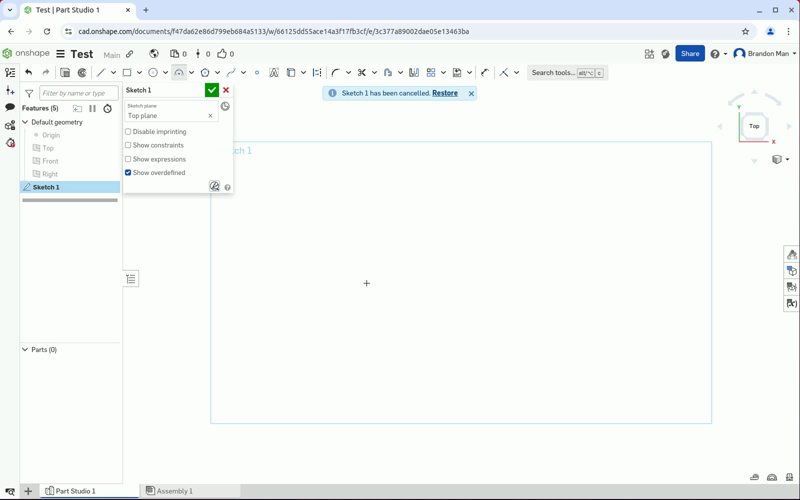
key_down(shift)
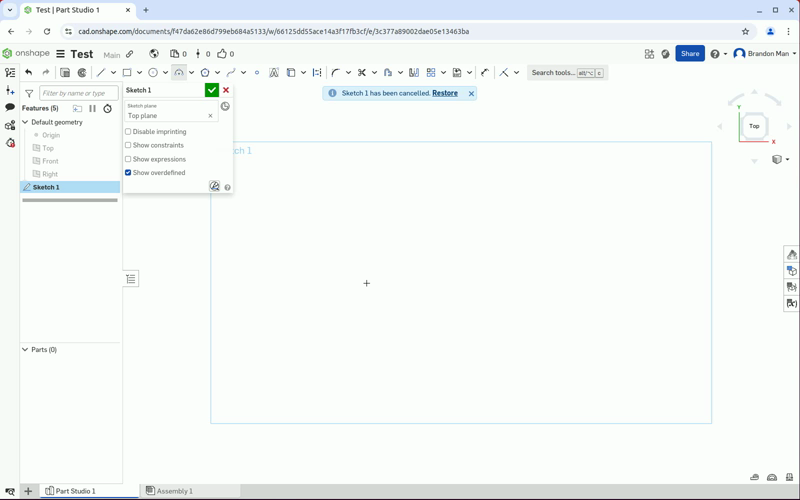
mouse_move(460, 282)
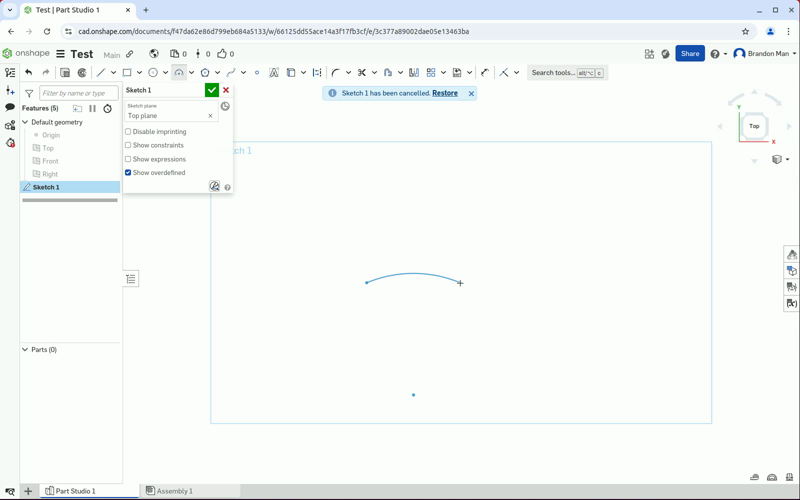
click(460, 282)
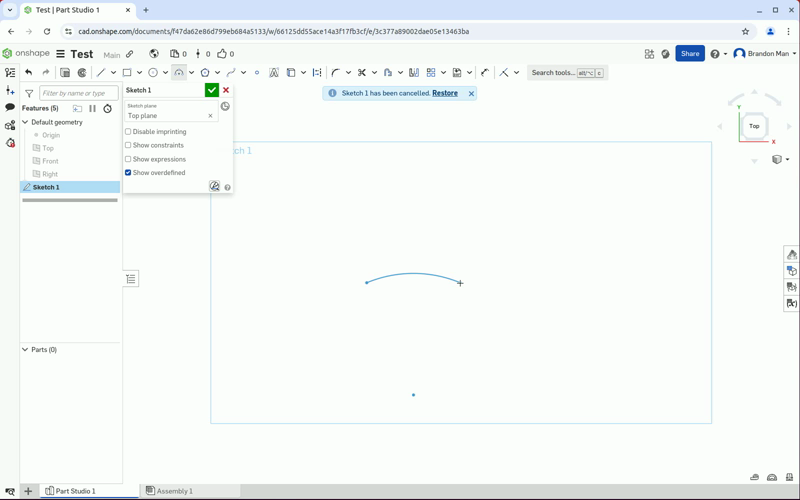
mouse_move(413, 263)
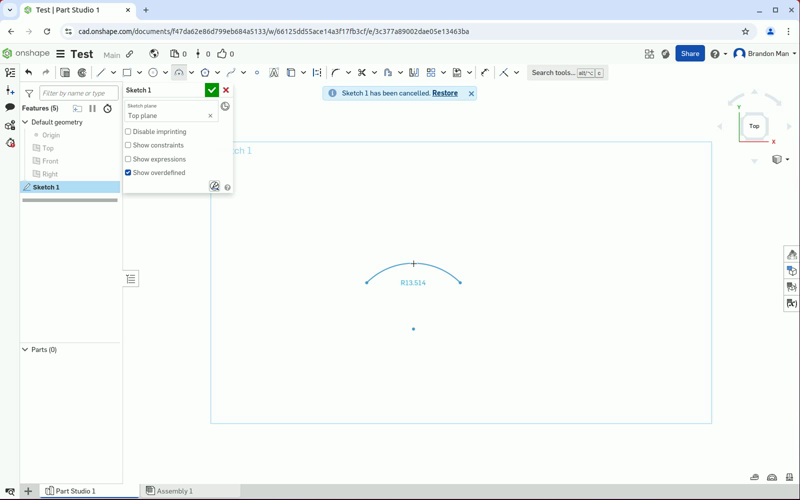
click(413, 263)
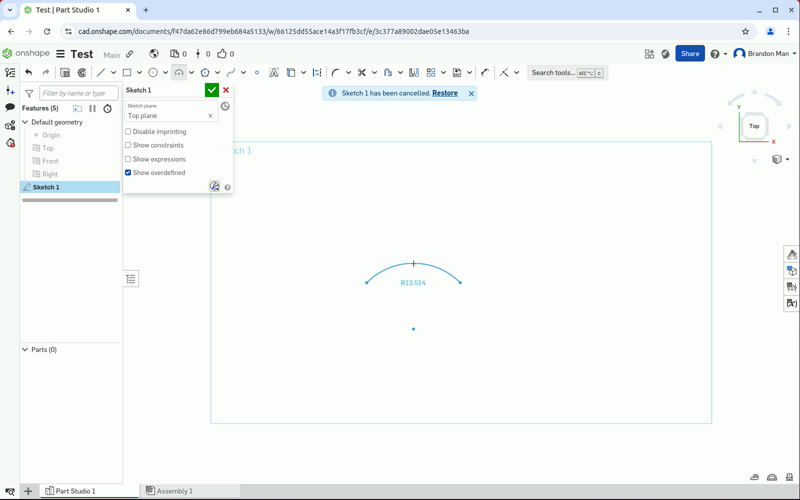
key_up(shift)
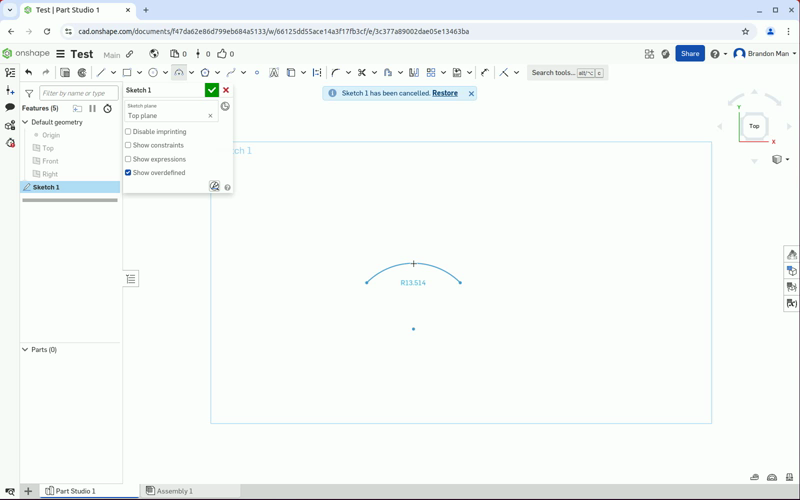
mouse_move(460, 282)
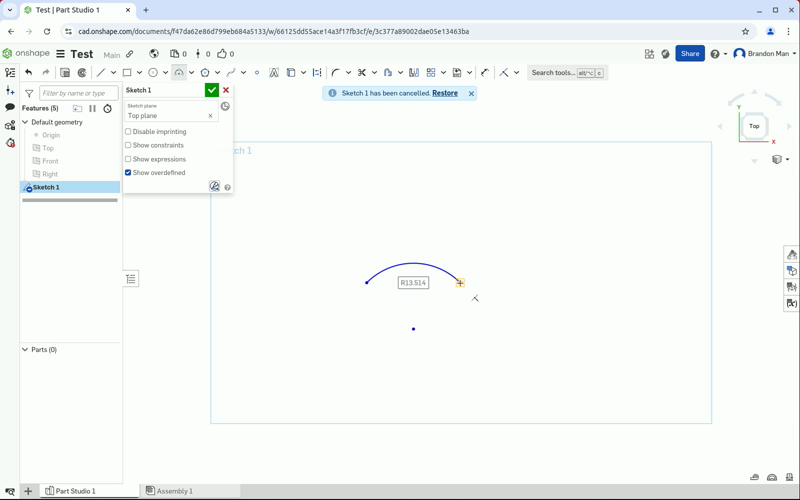
click(460, 282)
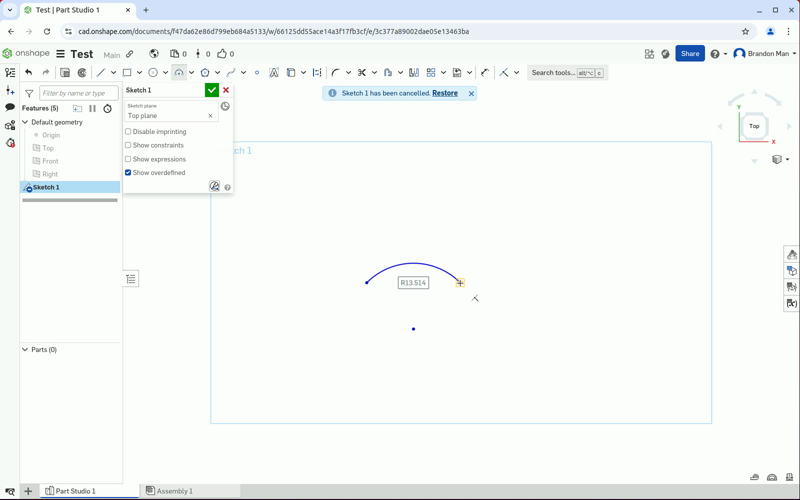
key_down(shift)
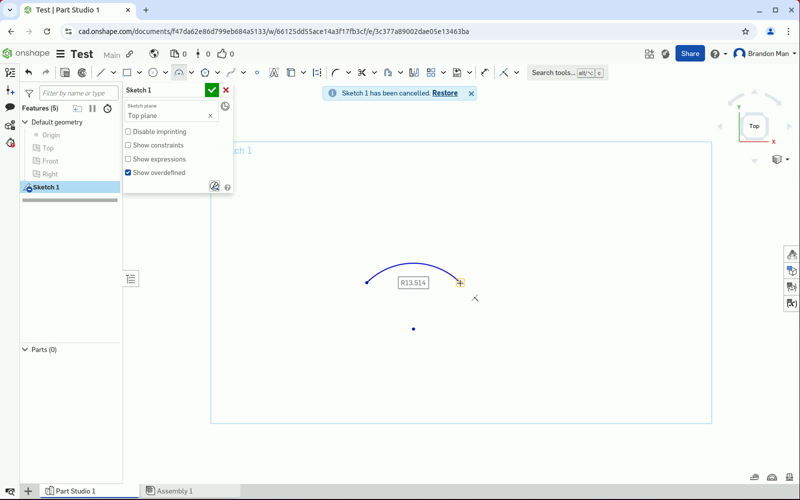
mouse_move(460, 189)
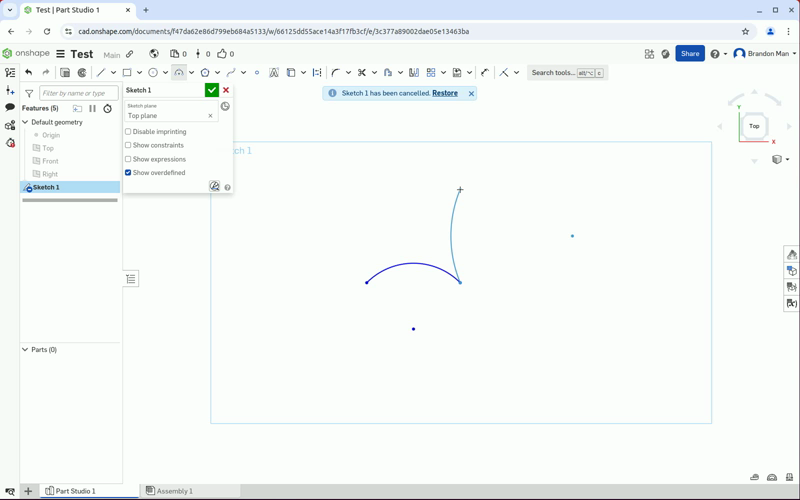
click(460, 189)
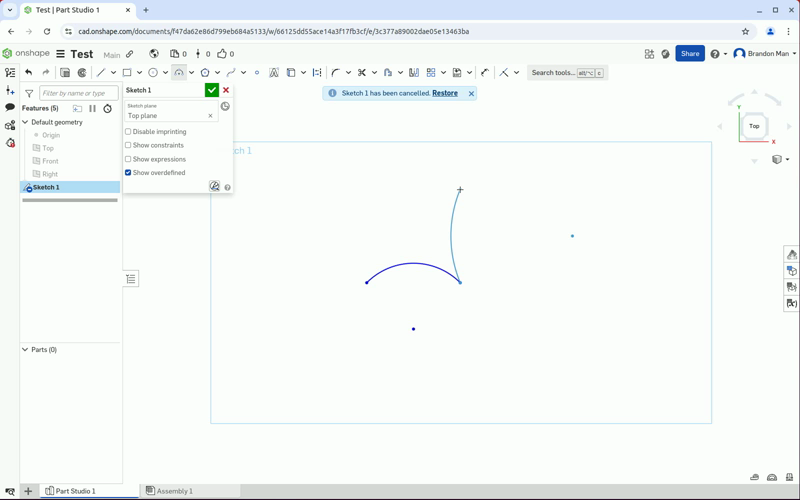
mouse_move(441, 236)
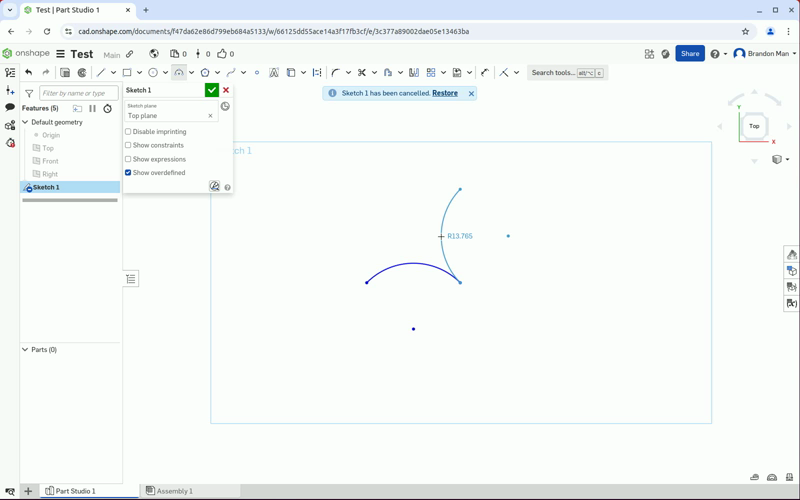
click(441, 236)
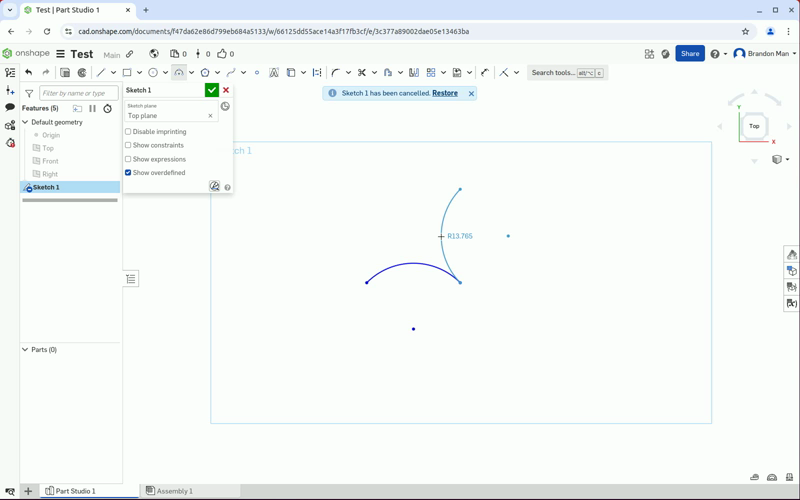
key_up(shift)
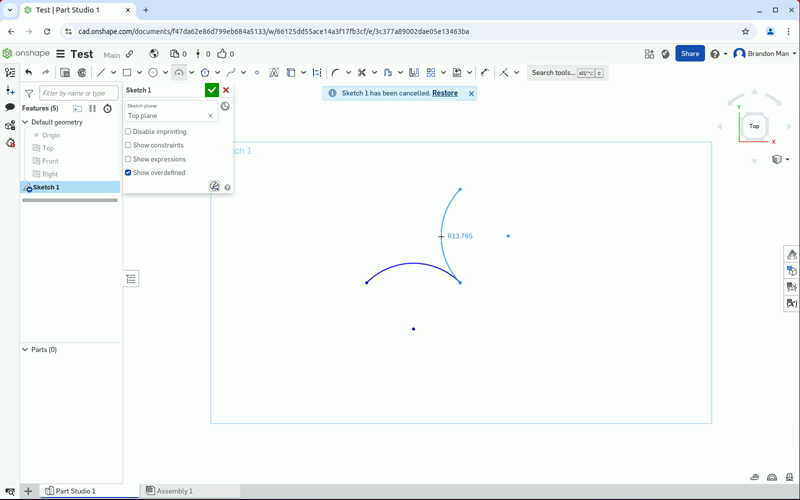
mouse_move(460, 189)
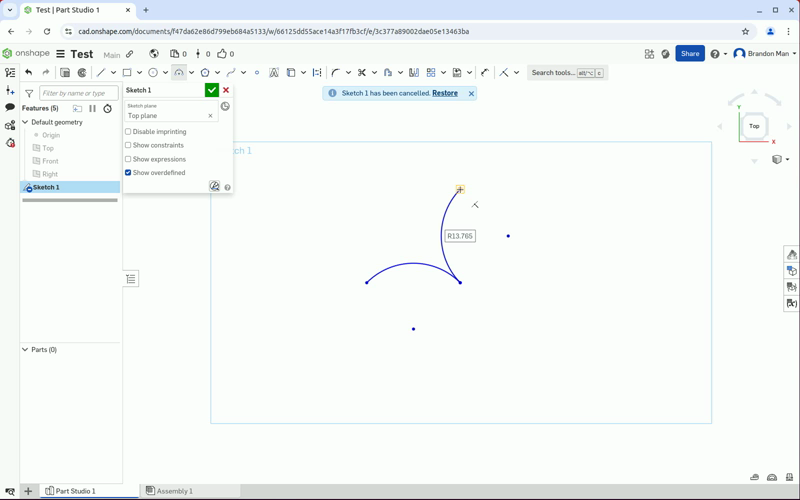
click(460, 189)
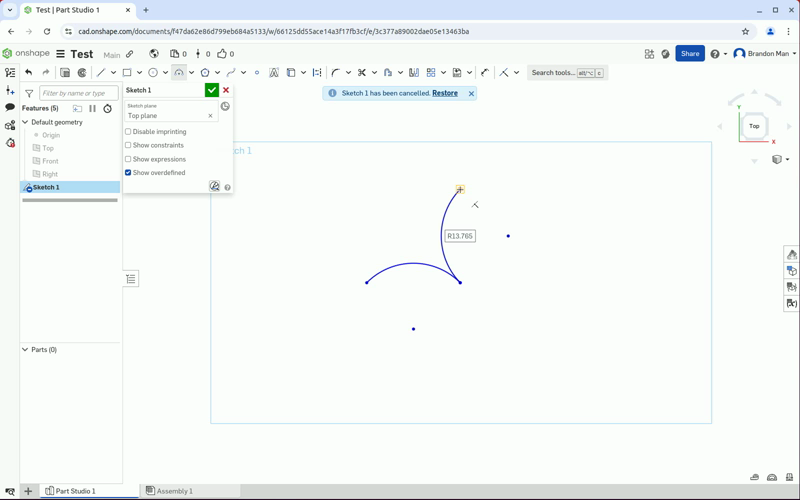
mouse_move(366, 282)
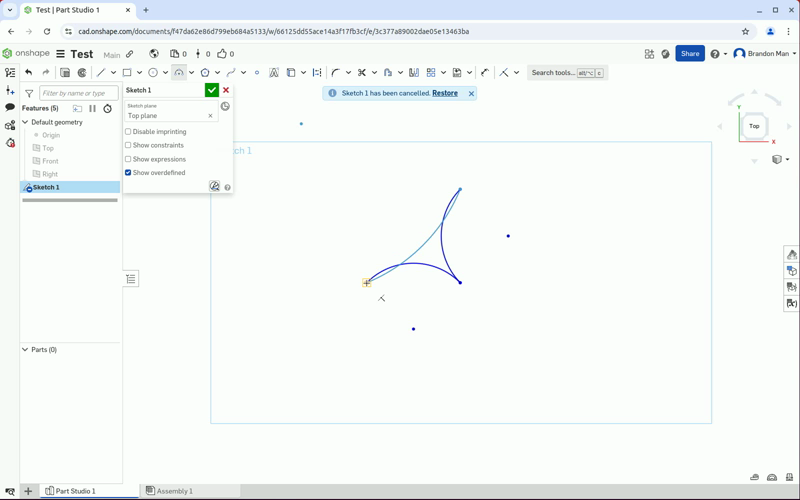
click(366, 282)
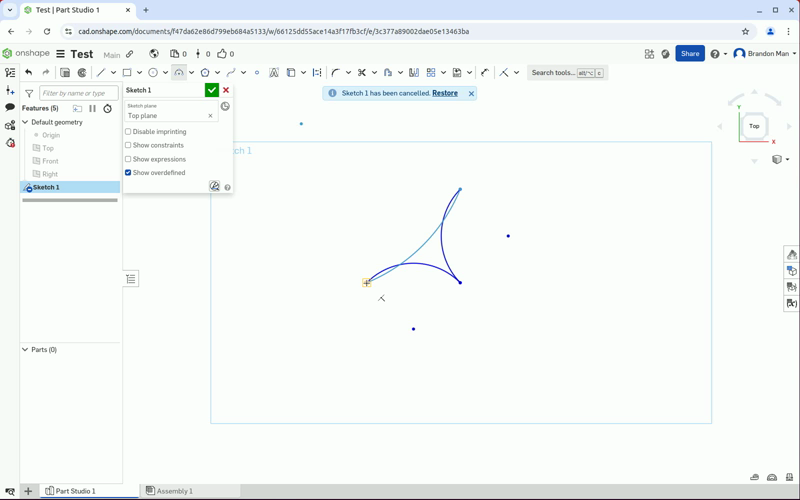
key_down(shift)
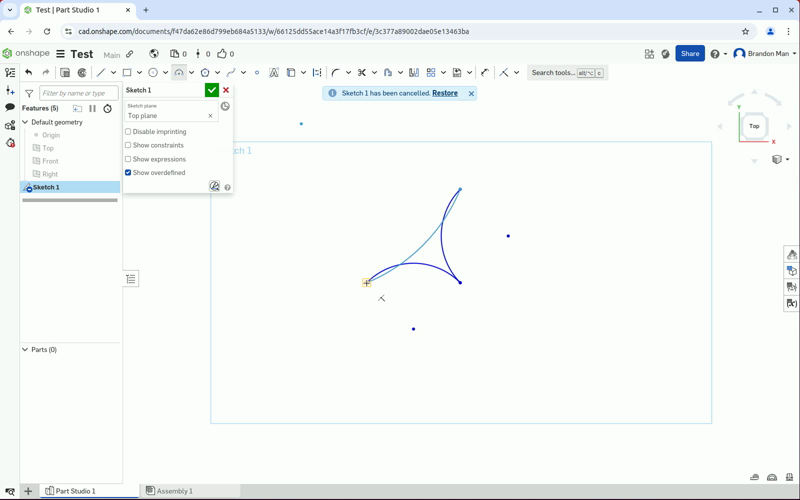
mouse_move(366, 188)
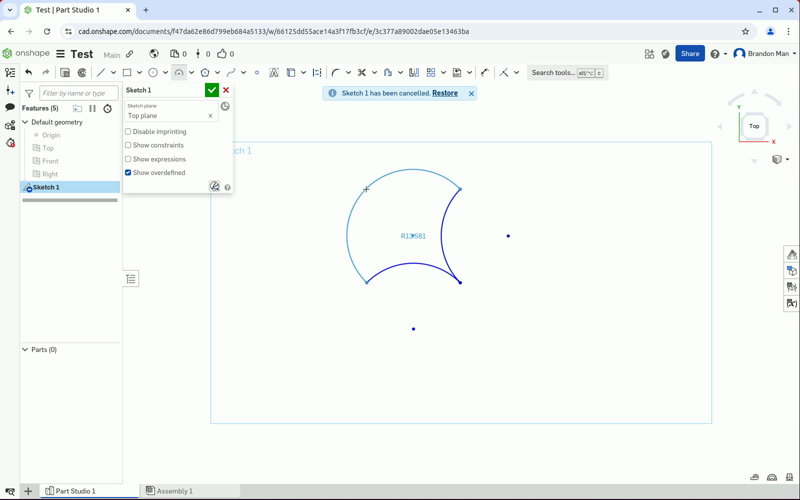
click(366, 188)
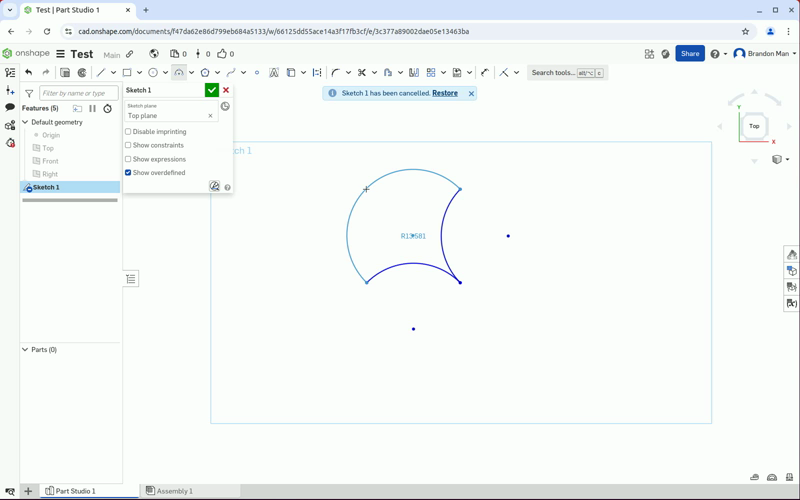
key_up(shift)
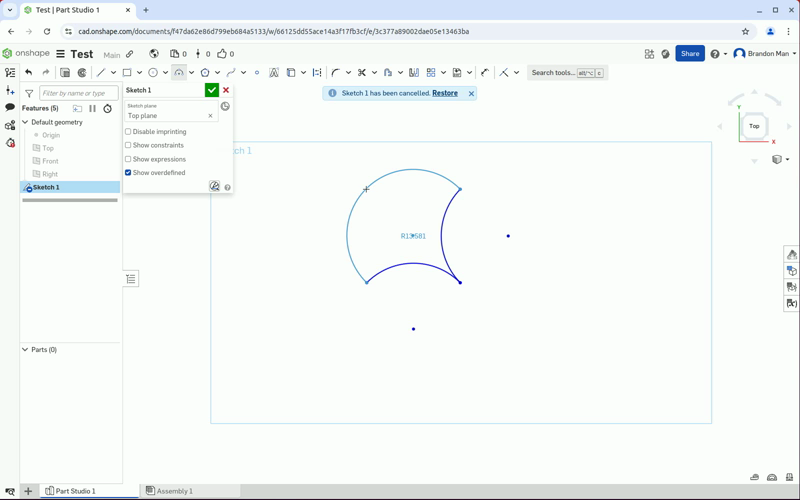
key(esc)
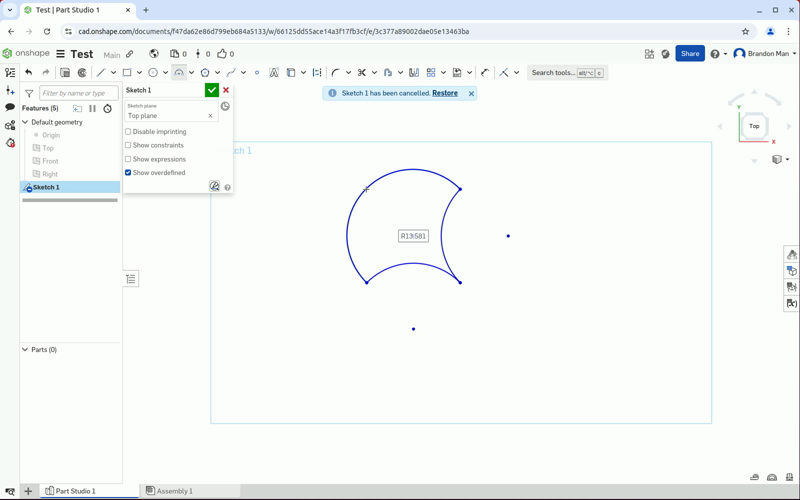
mouse_move(355, 240)
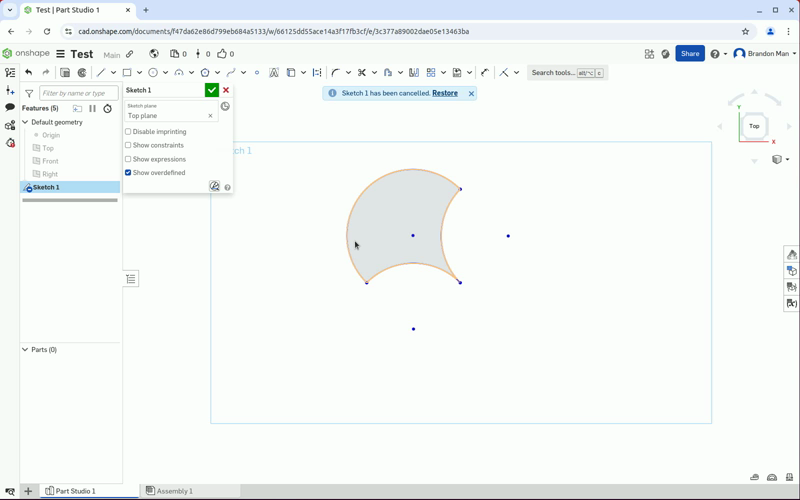
click(355, 240)
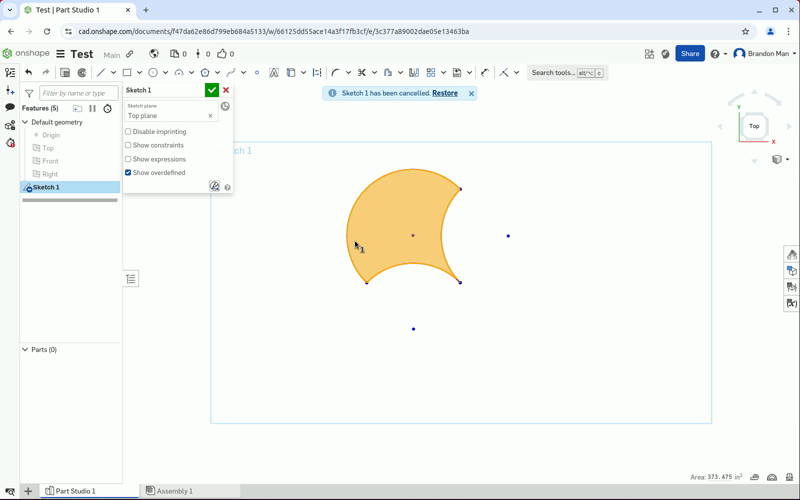
mouse_move(73, 352)
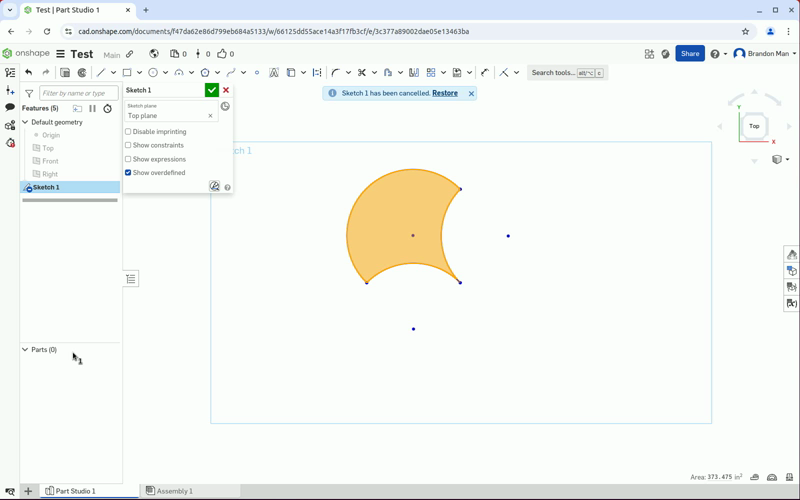
key(shift+y)
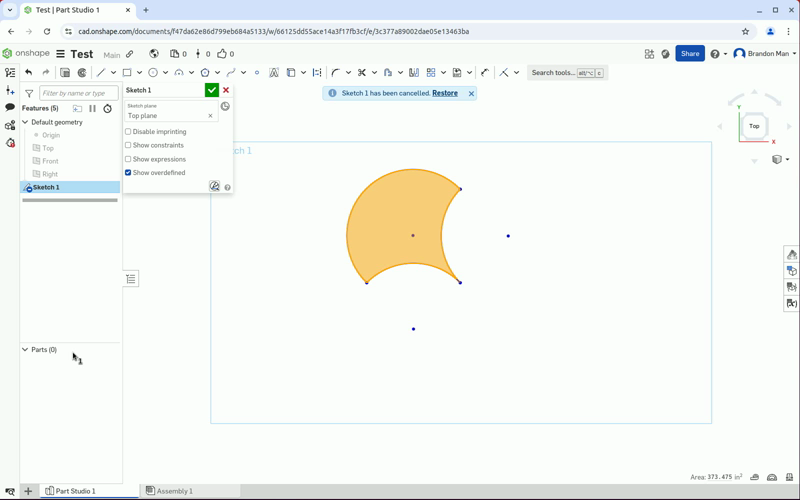
key(shift+e)
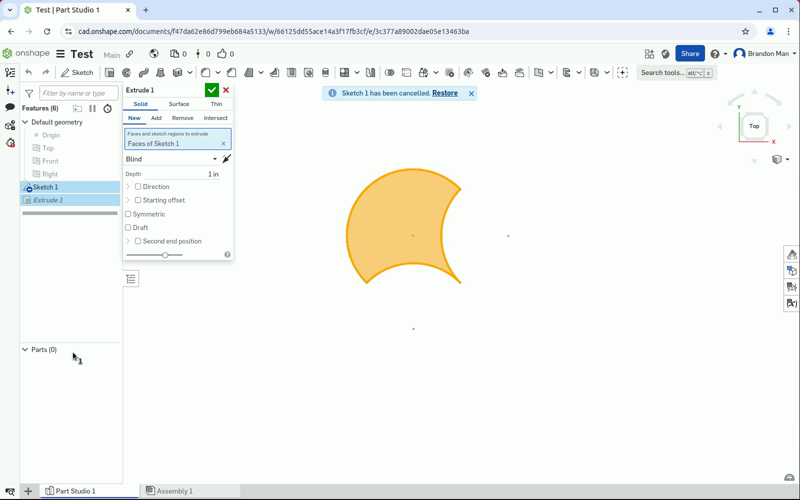
mouse_move(143, 106)
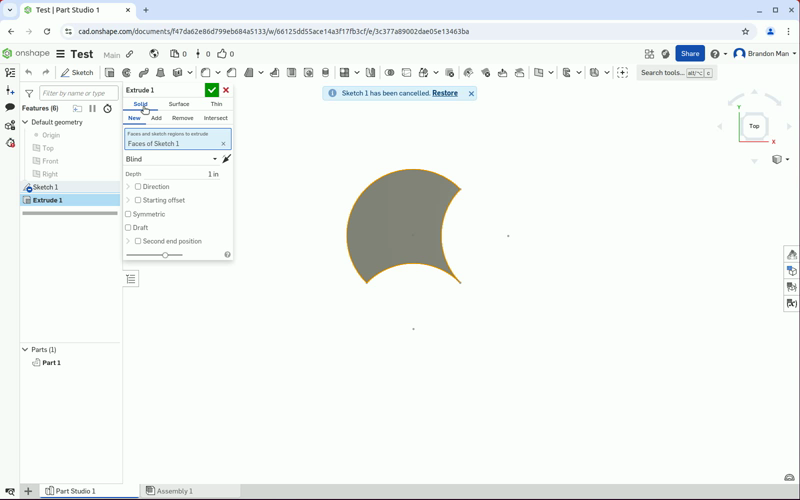
click(143, 106)
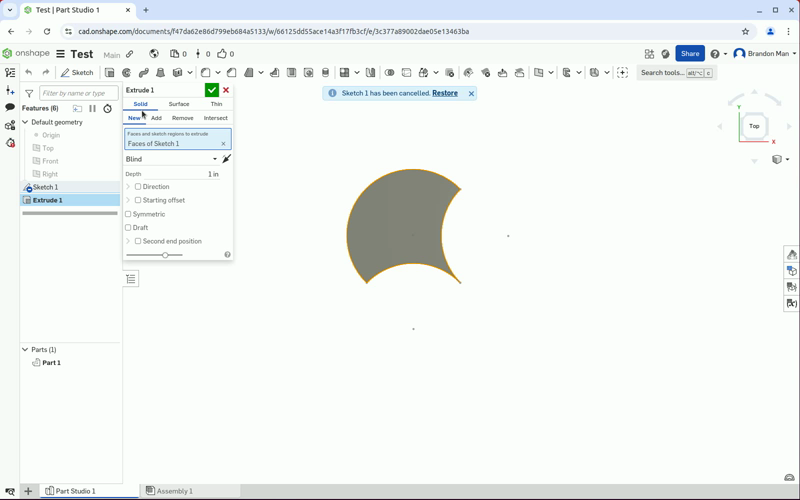
mouse_move(137, 120)
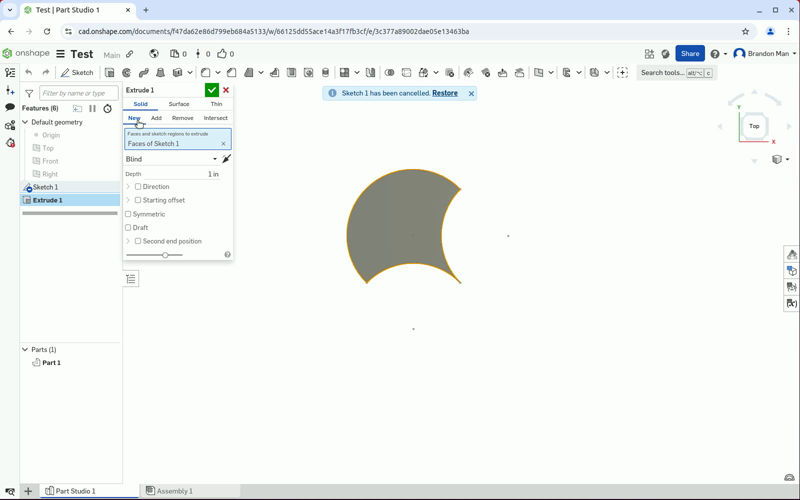
click(137, 120)
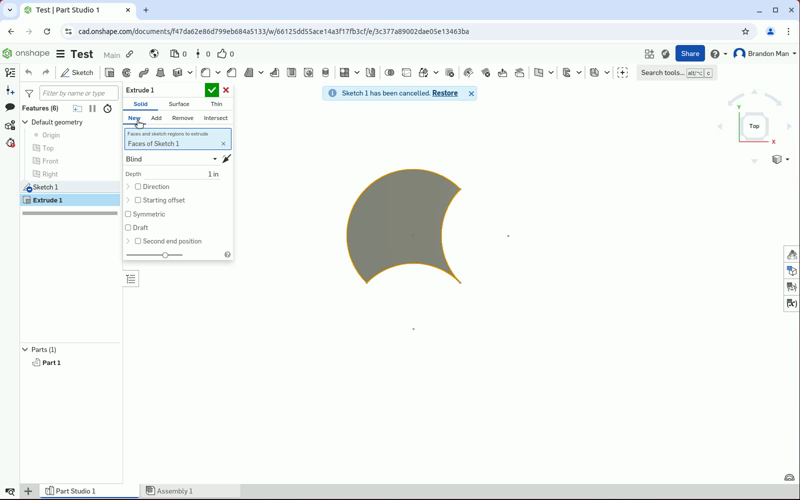
key(tab, 4)
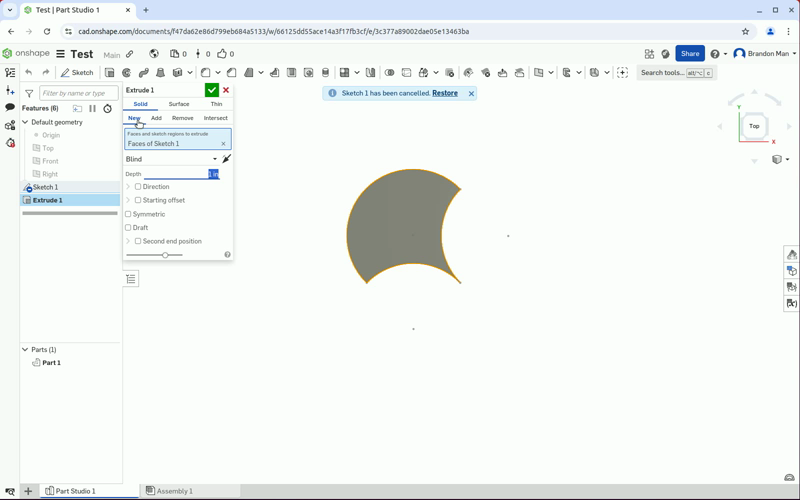
text(14.443)
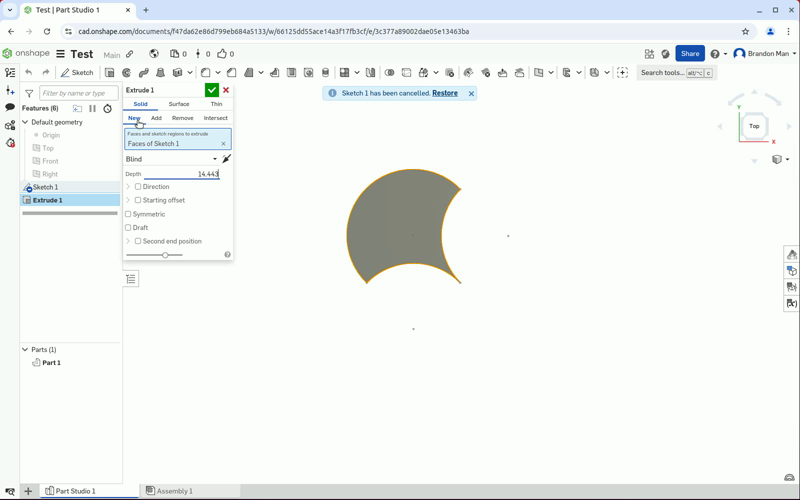
key(enter)
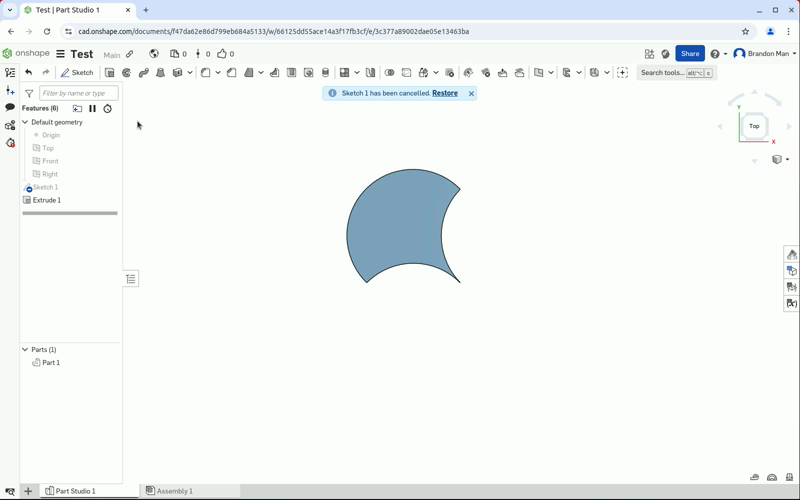
key(shift+h)
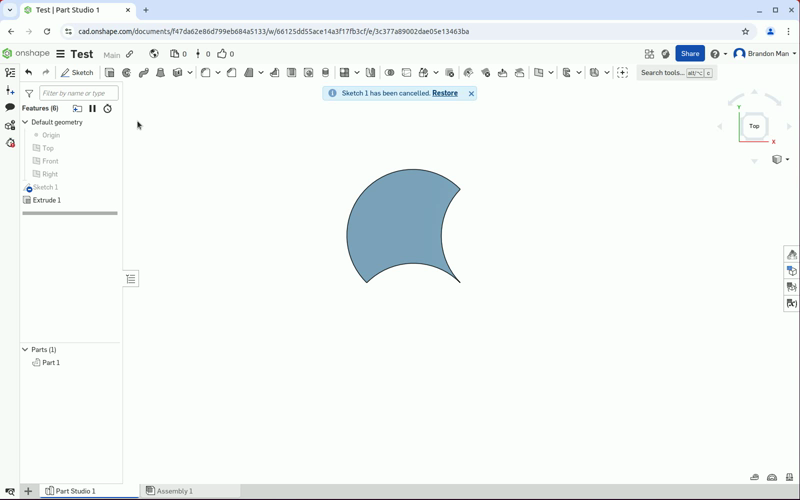
key(shift+h)
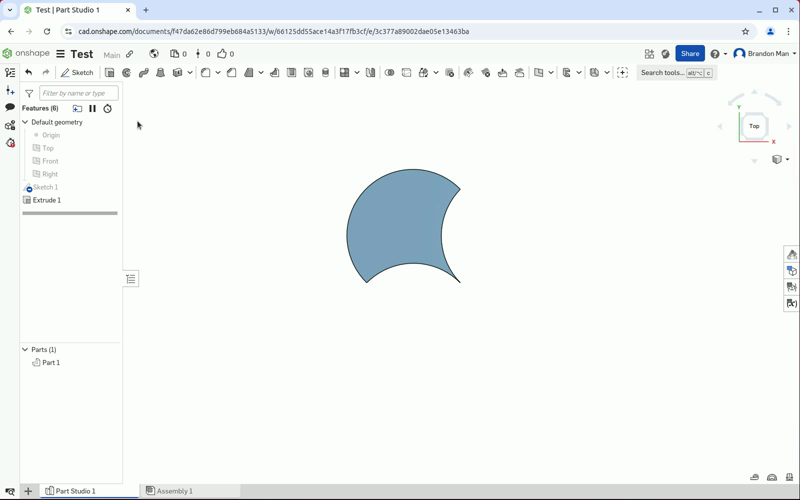
mouse_move(73, 189)
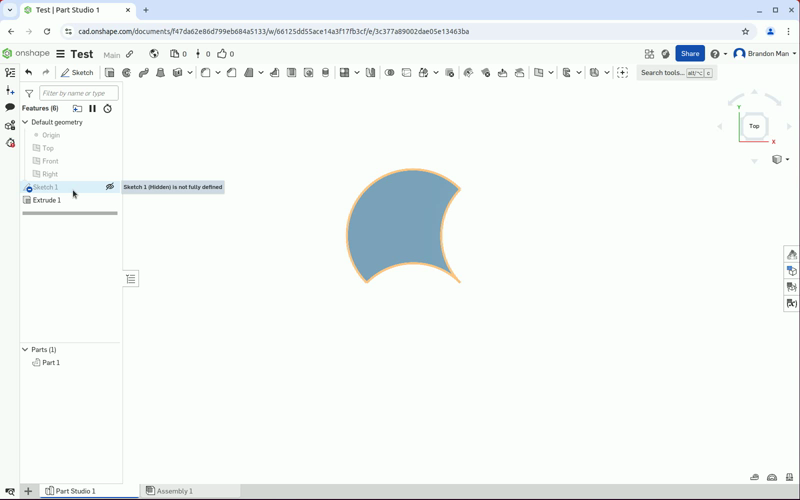
click(73, 189)
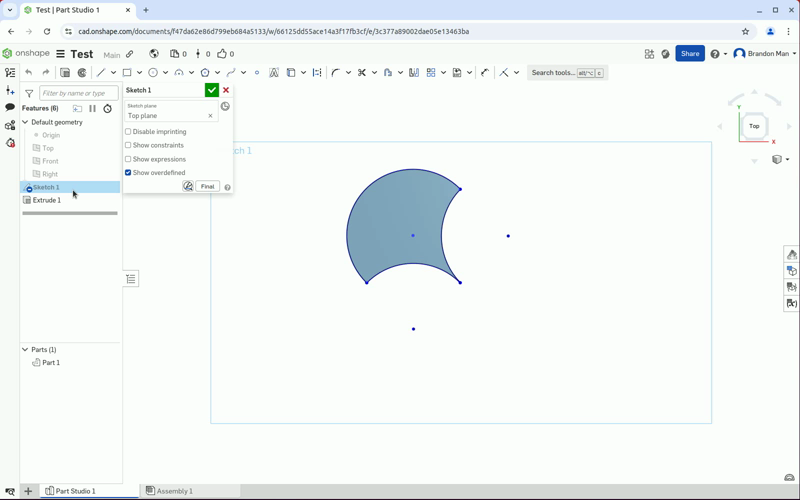
mouse_move(229, 92)
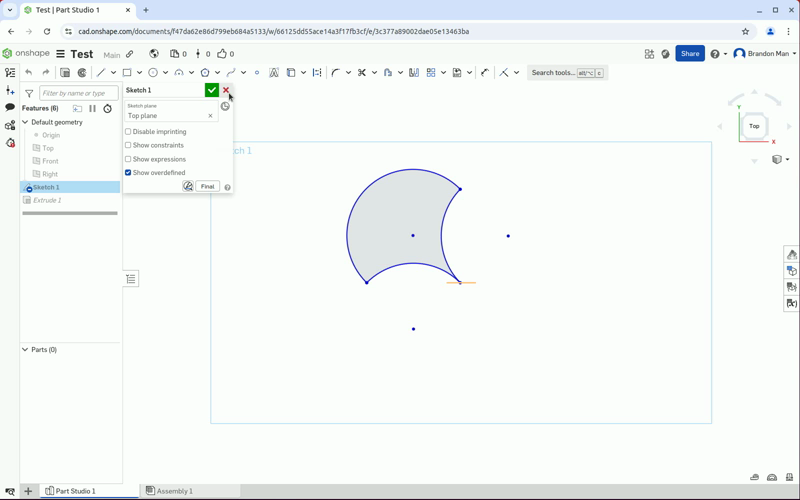
click(229, 92)
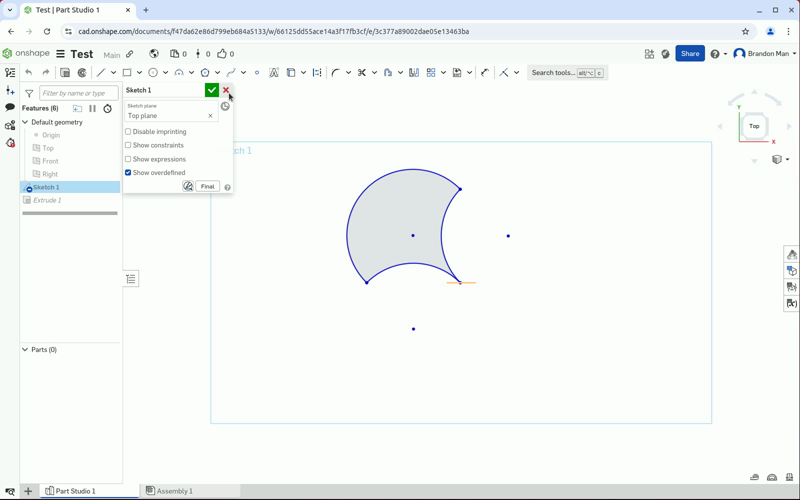
key(shift+s)
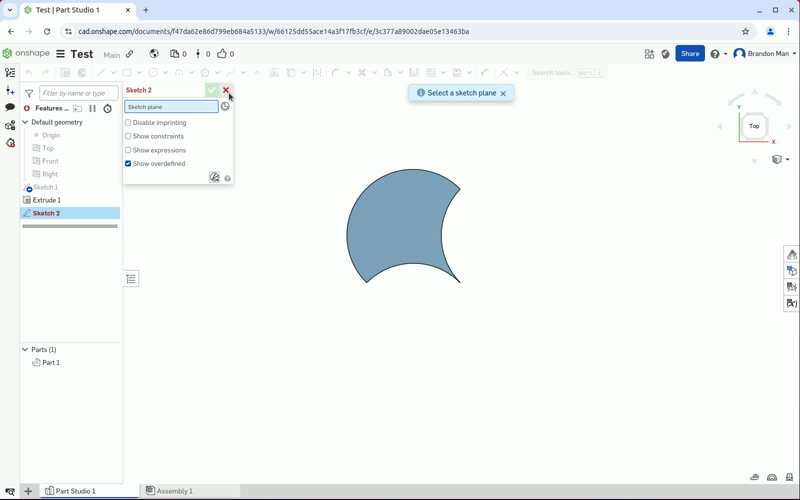
mouse_move(73, 150)
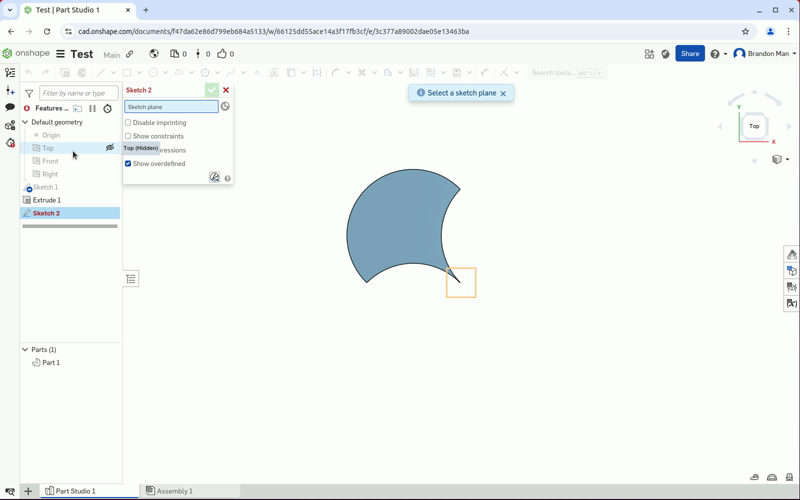
click(73, 150)
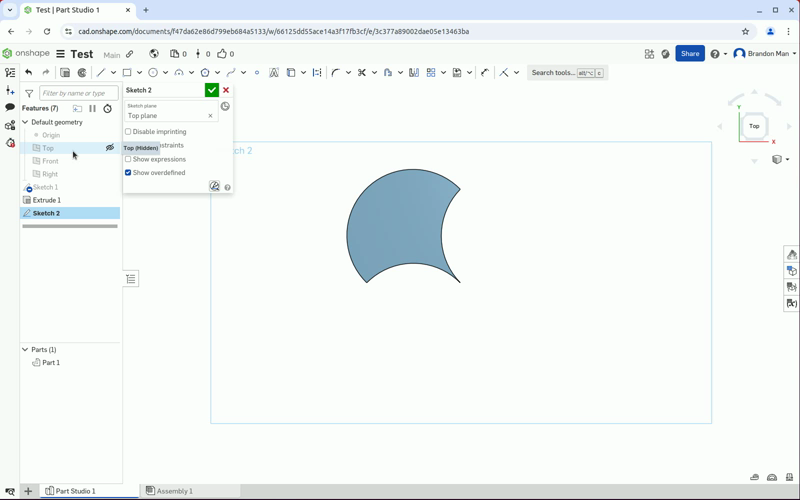
mouse_move(73, 352)
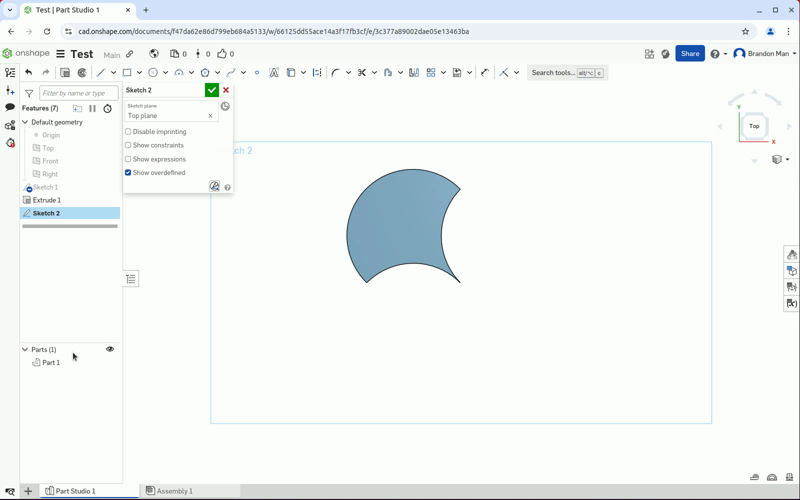
key(y)
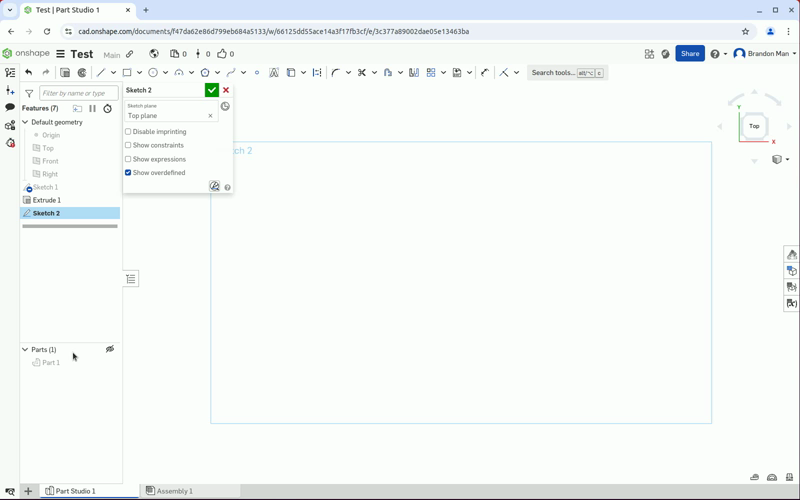
key(a)
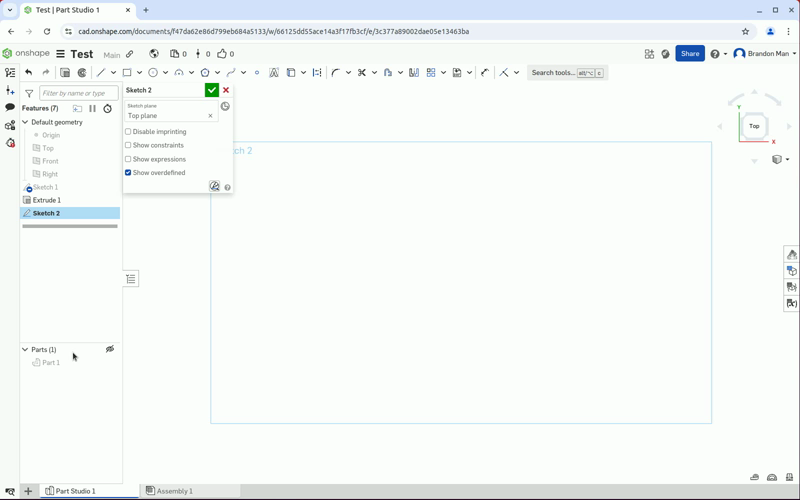
key_down(shift)
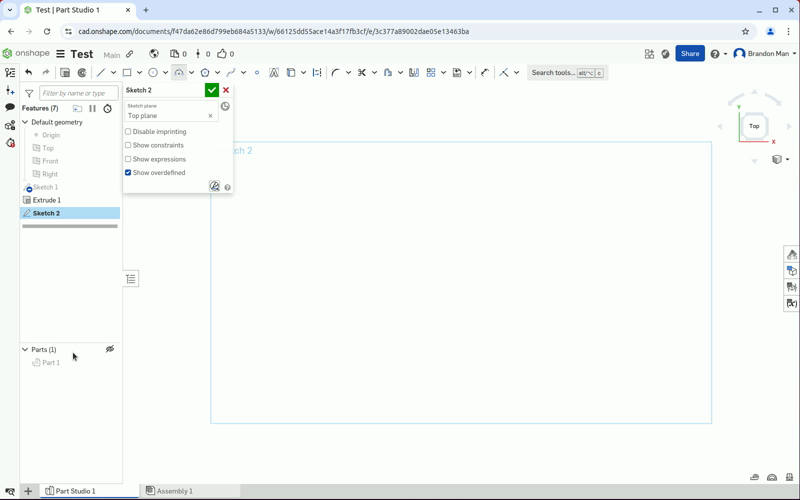
mouse_move(460, 282)
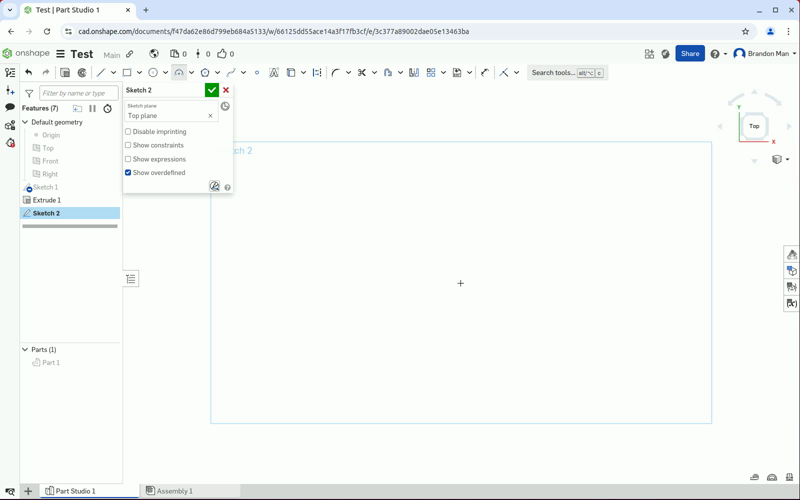
click(460, 282)
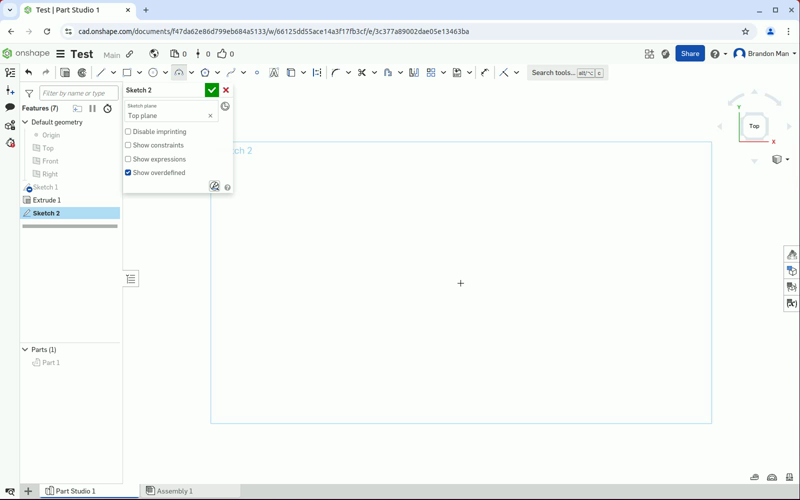
key_up(shift)
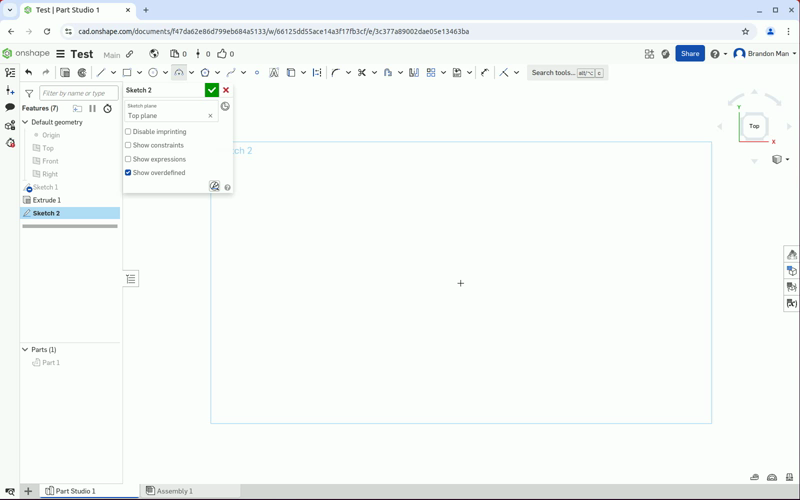
key_down(shift)
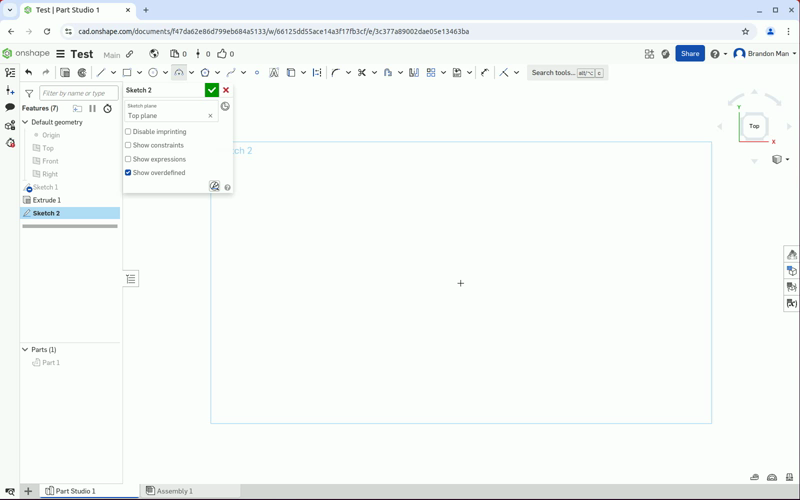
mouse_move(554, 282)
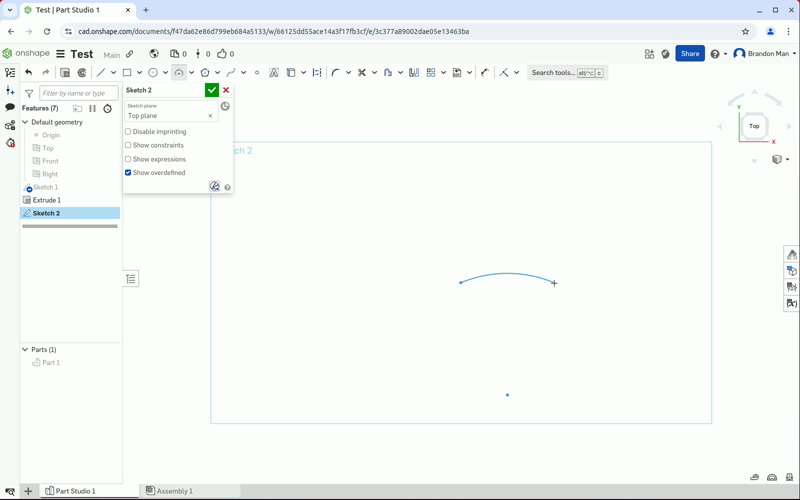
click(554, 282)
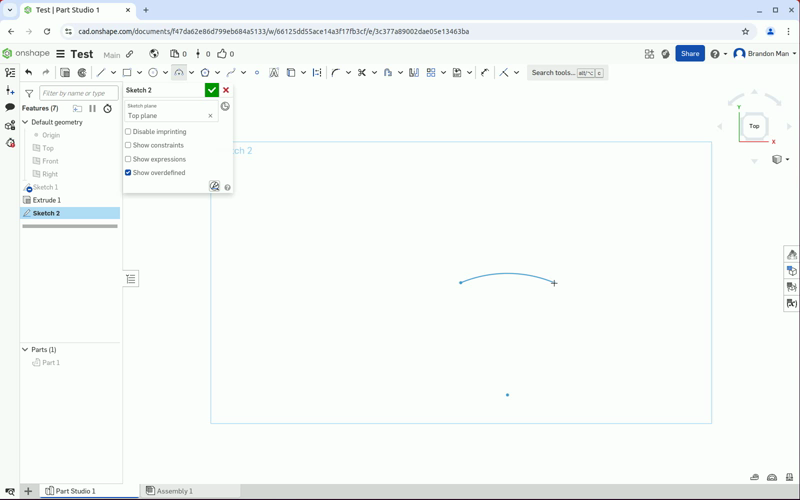
mouse_move(507, 263)
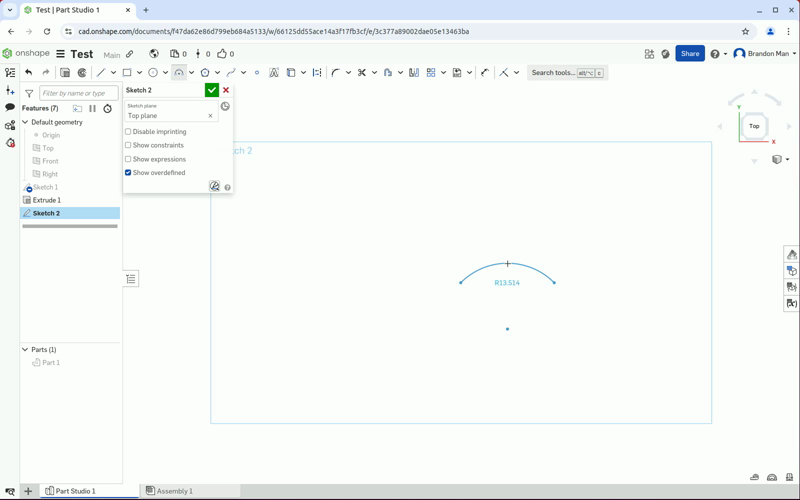
click(507, 263)
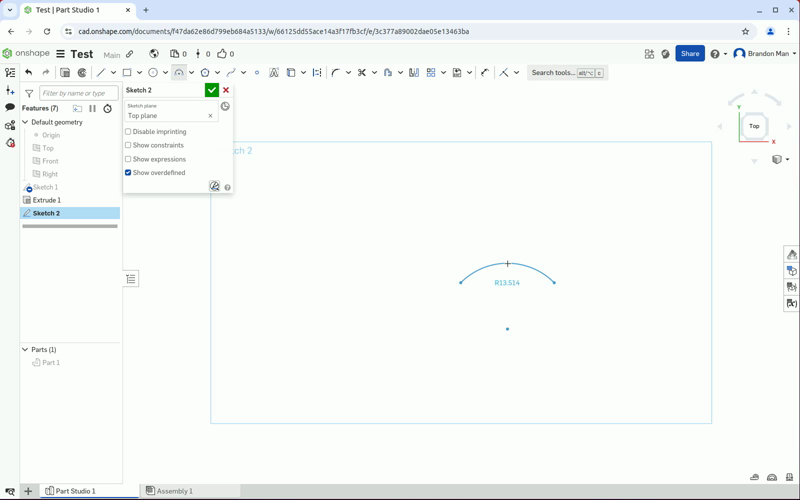
key_up(shift)
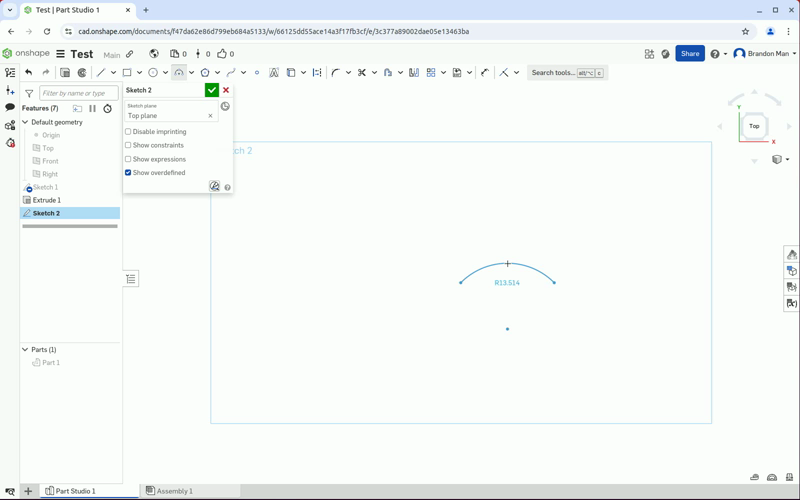
mouse_move(554, 282)
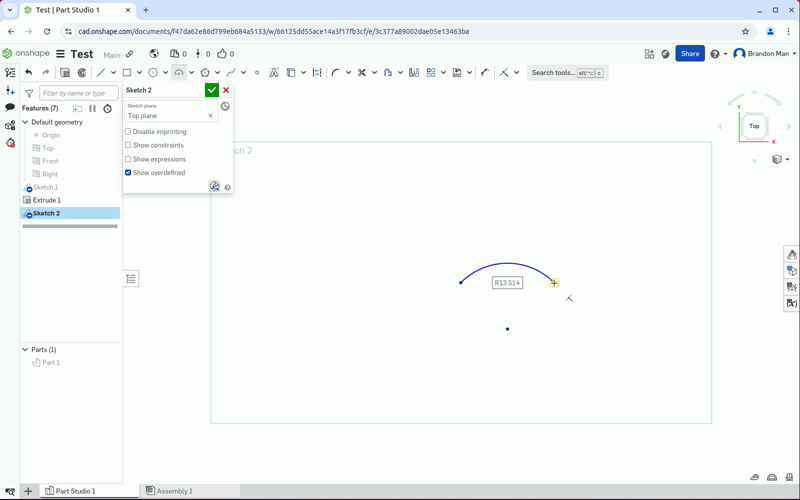
click(554, 282)
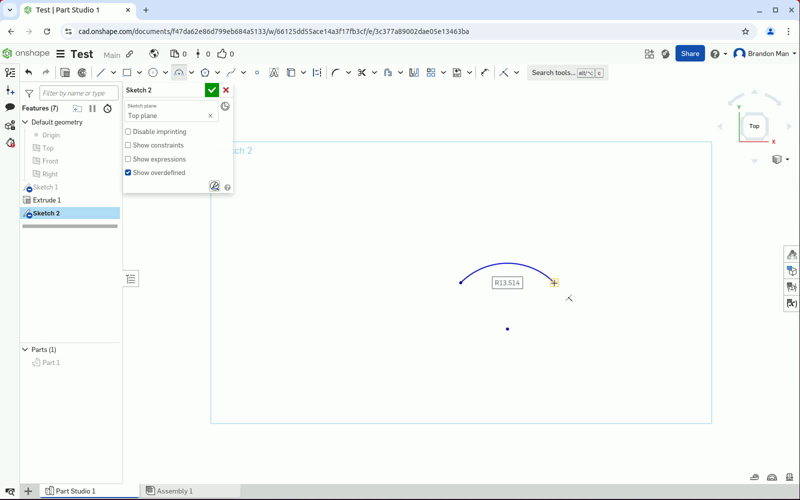
key_down(shift)
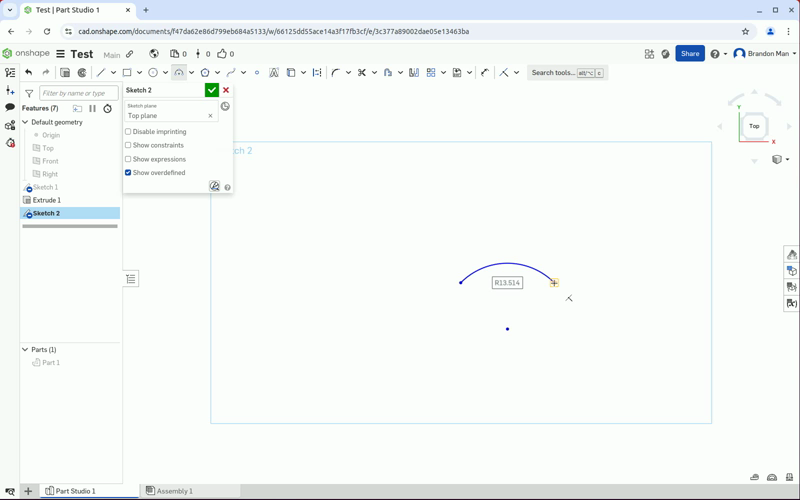
mouse_move(460, 189)
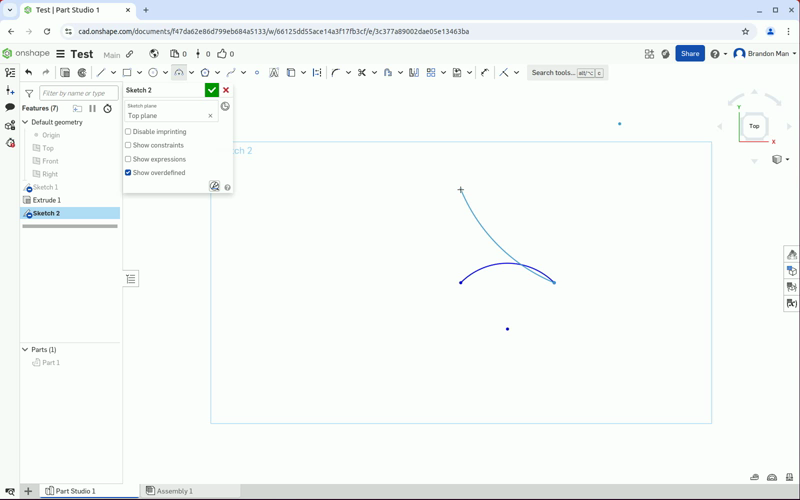
click(460, 189)
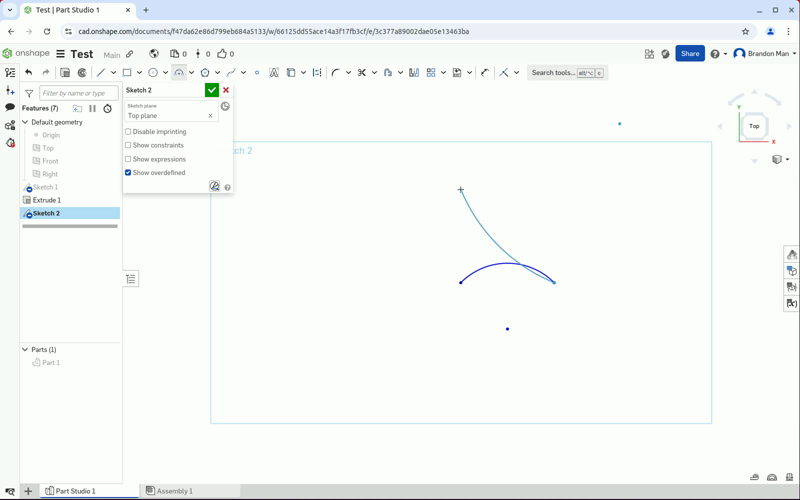
mouse_move(555, 188)
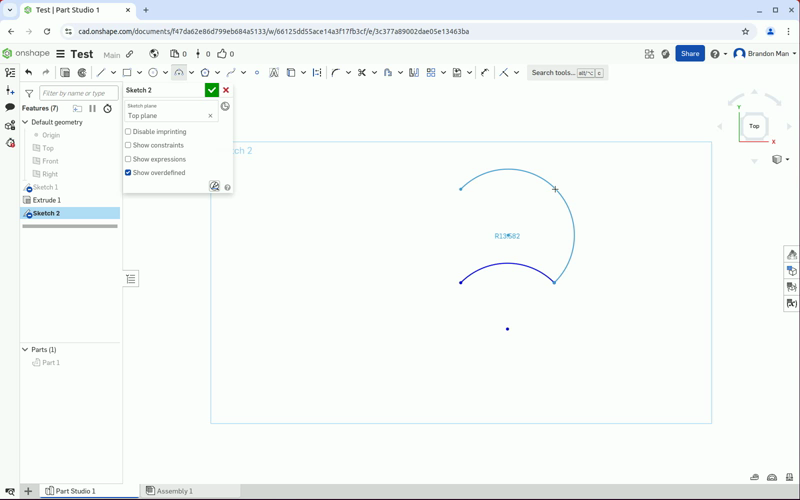
click(555, 188)
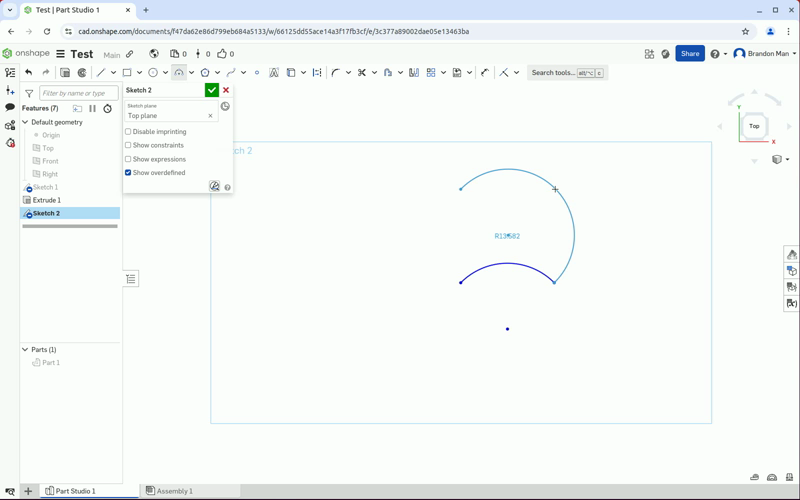
key_up(shift)
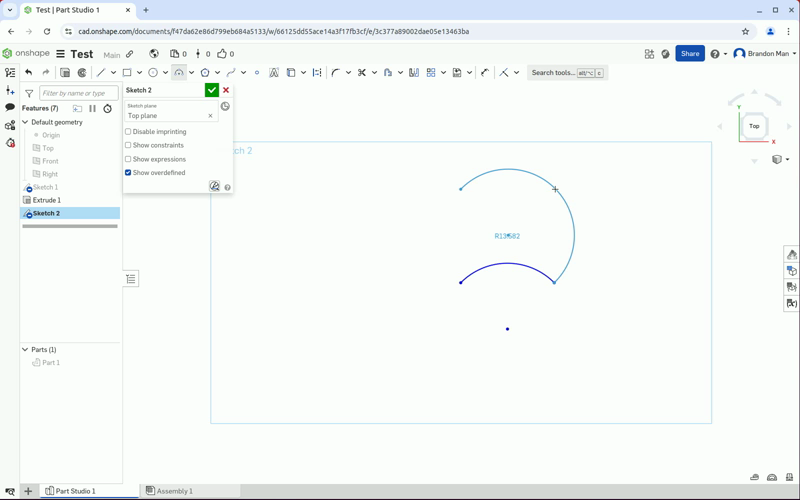
mouse_move(460, 189)
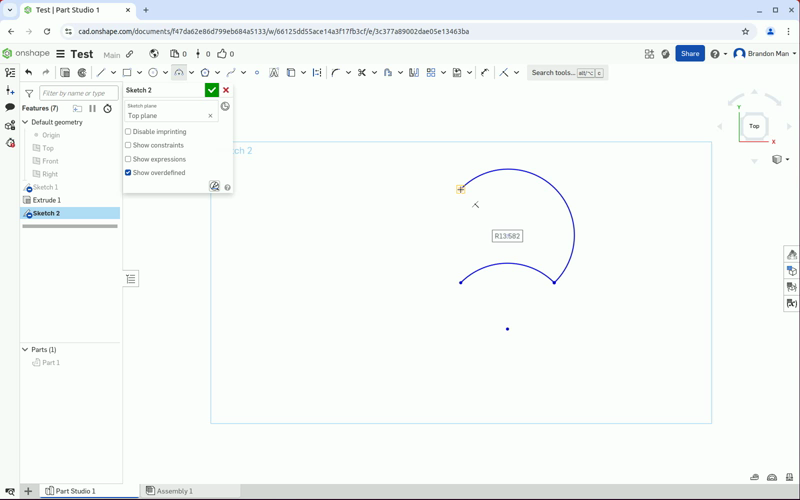
click(460, 189)
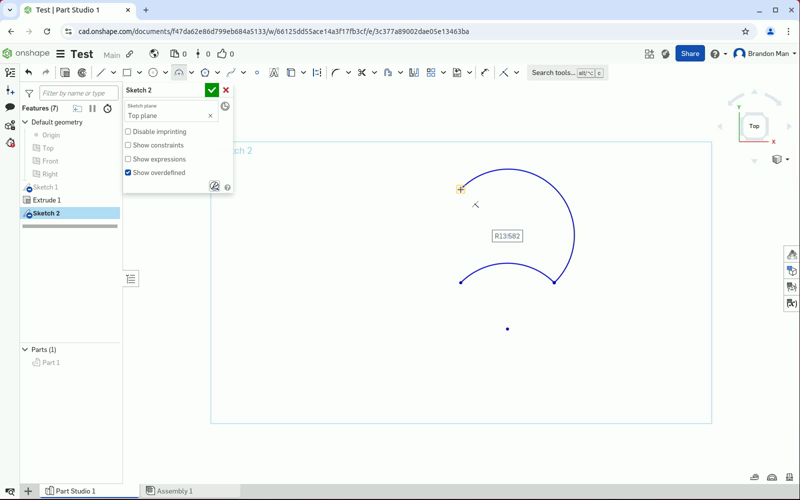
mouse_move(460, 282)
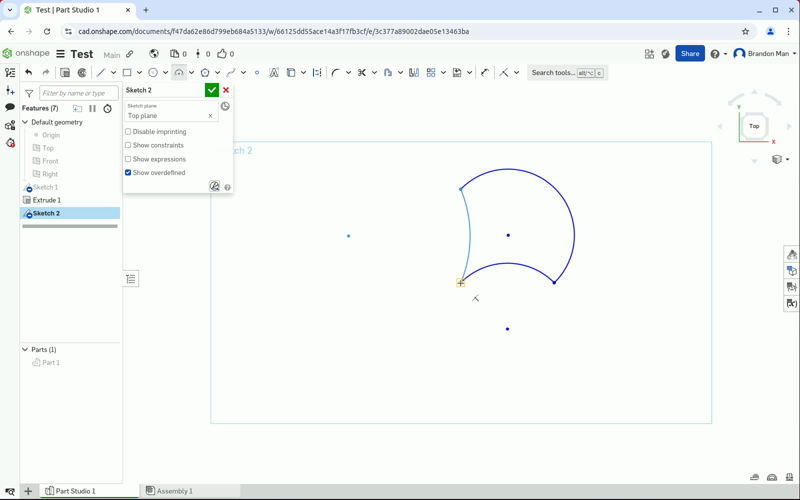
click(460, 282)
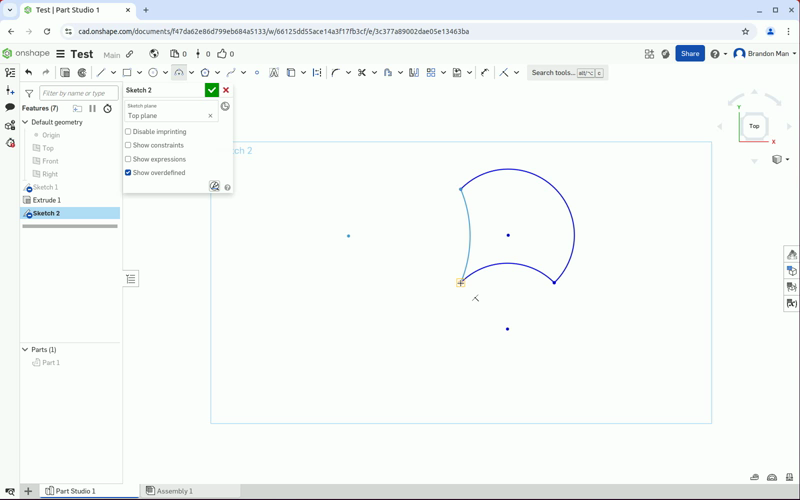
key_down(shift)
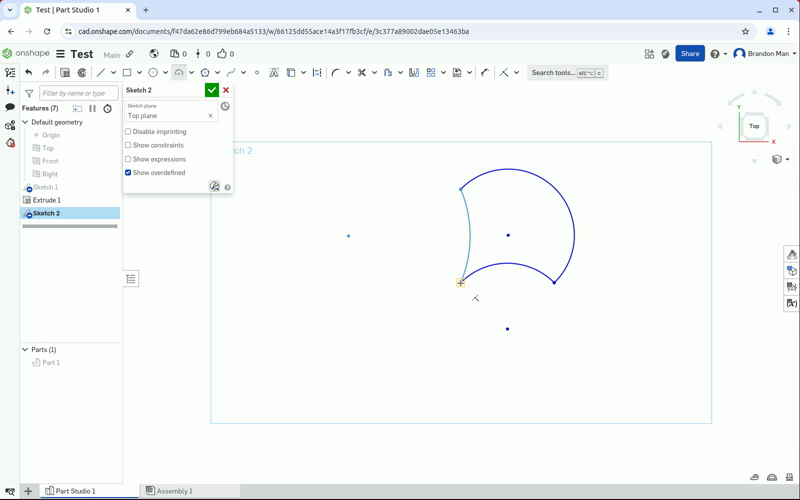
mouse_move(480, 236)
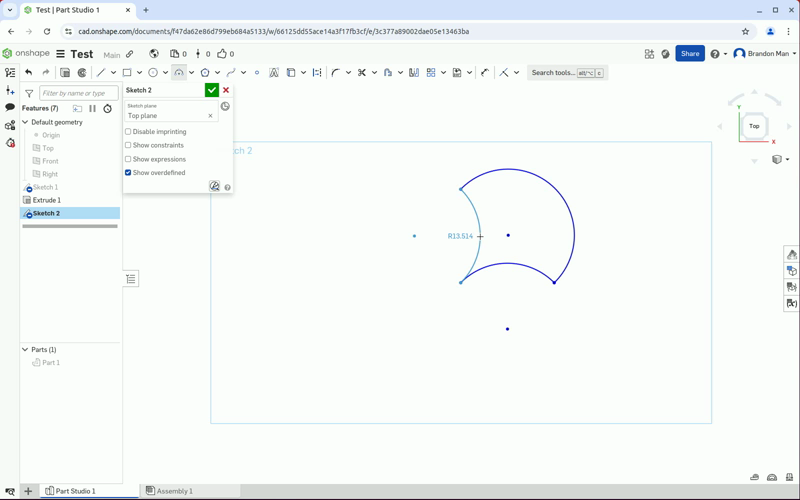
click(480, 236)
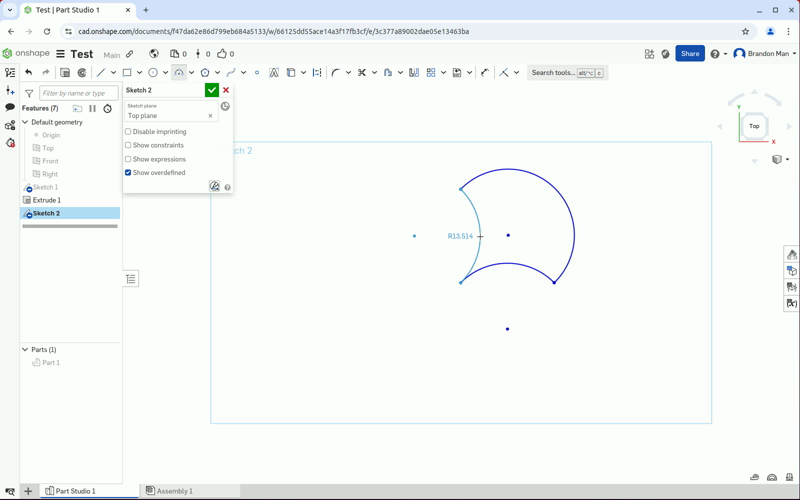
key_up(shift)
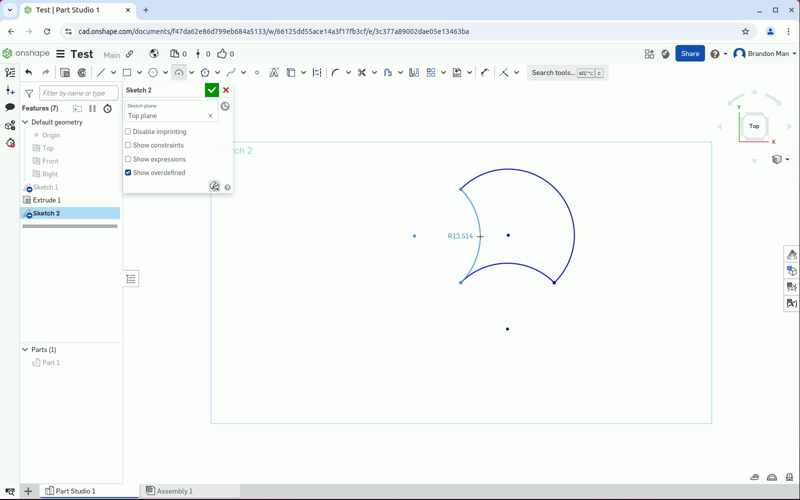
key(esc)
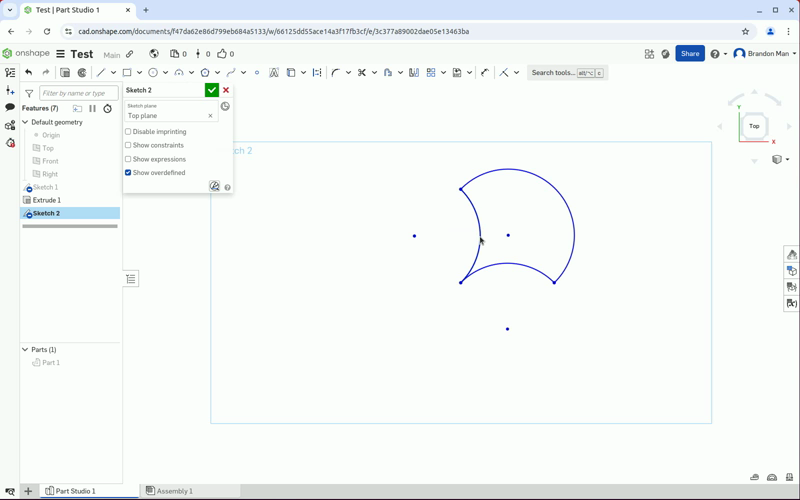
mouse_move(501, 274)
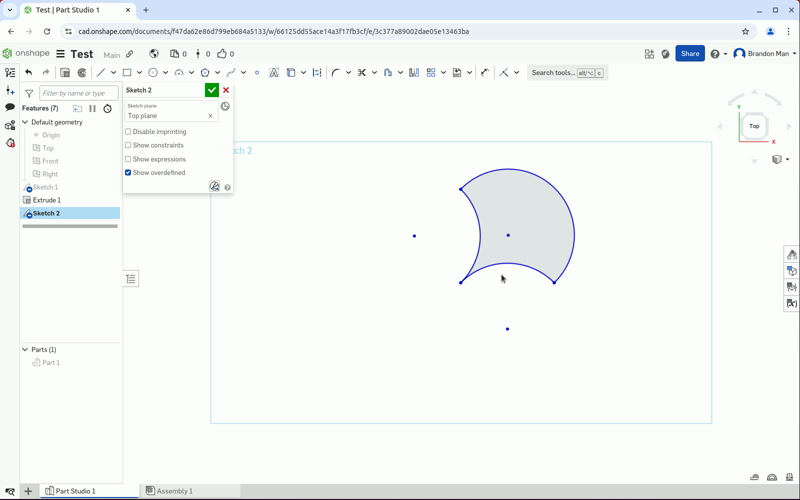
click(501, 274)
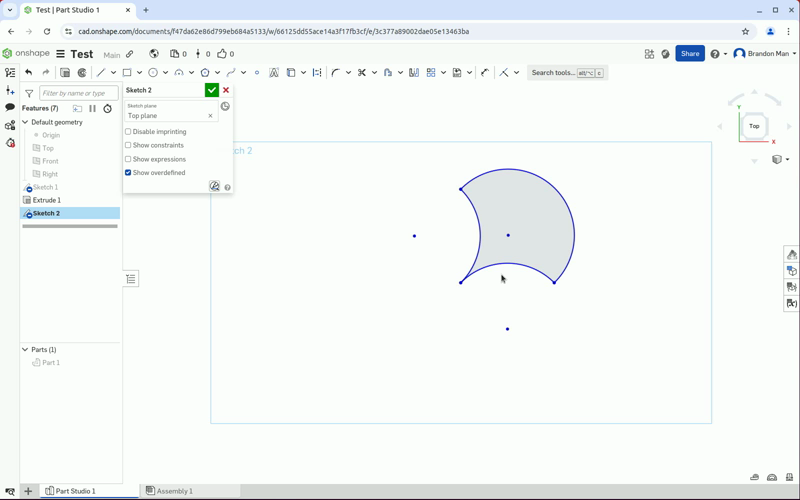
mouse_move(73, 352)
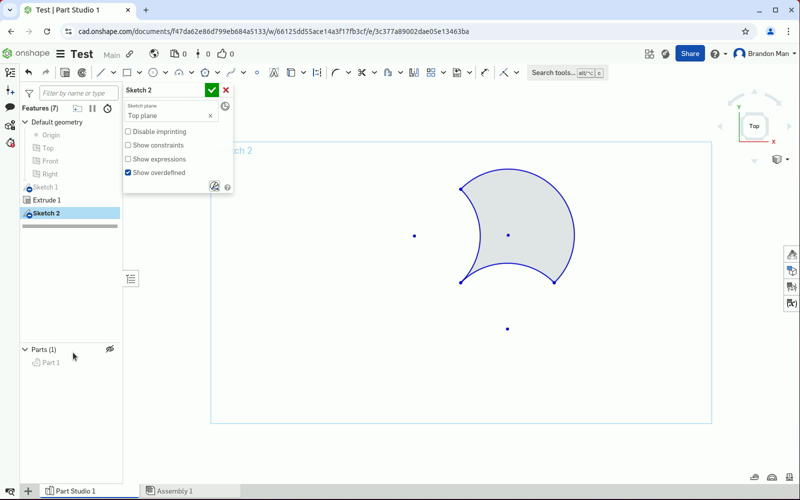
key(shift+y)
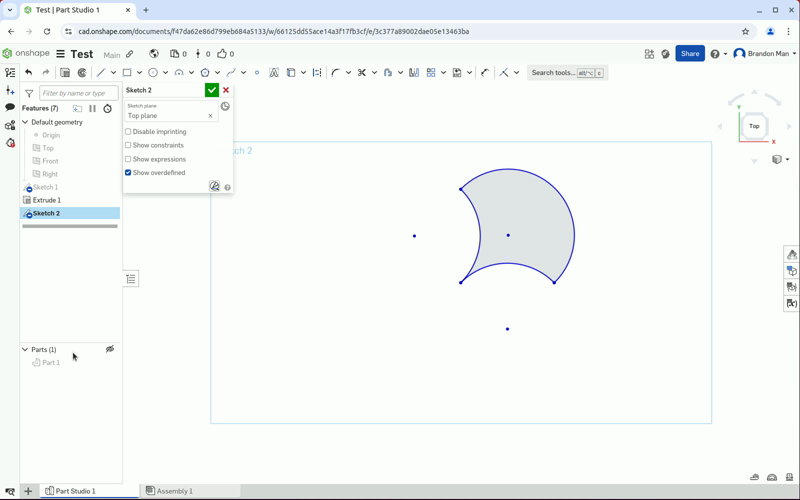
key(shift+e)
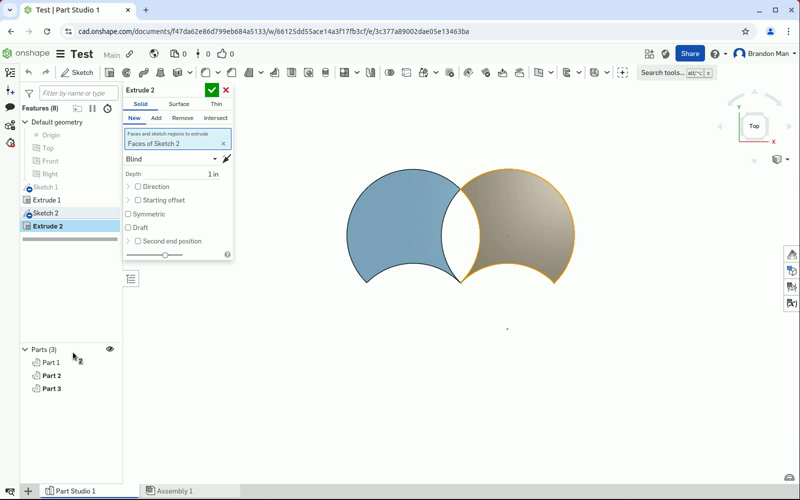
mouse_move(143, 106)
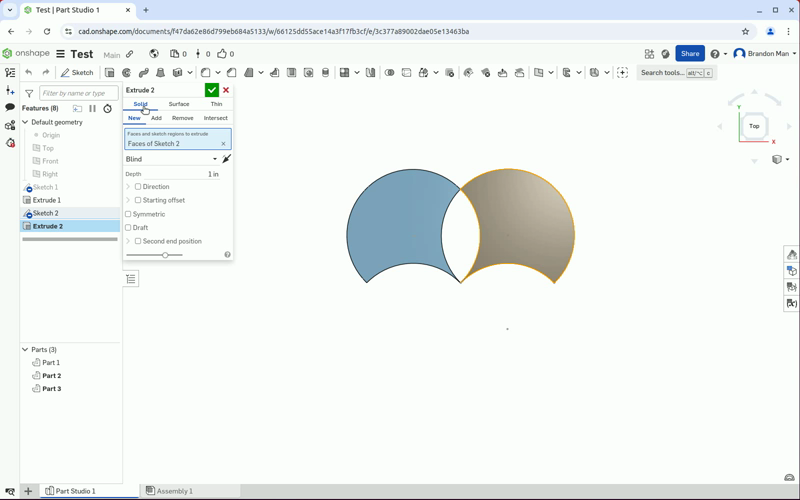
click(143, 106)
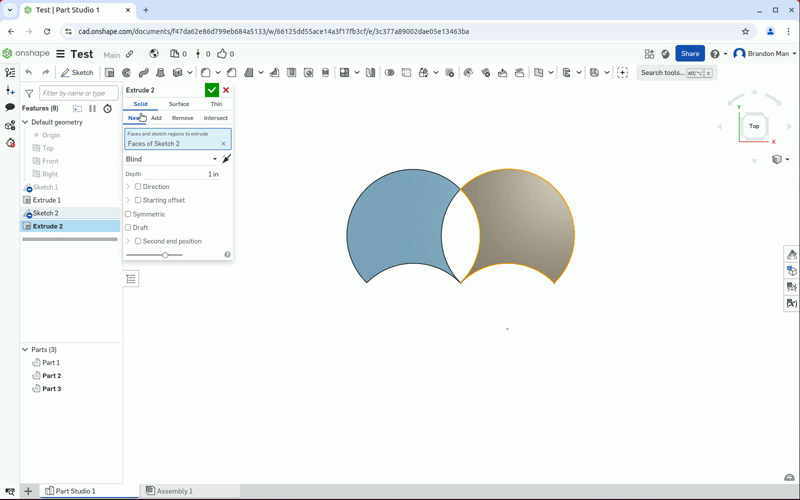
mouse_move(137, 120)
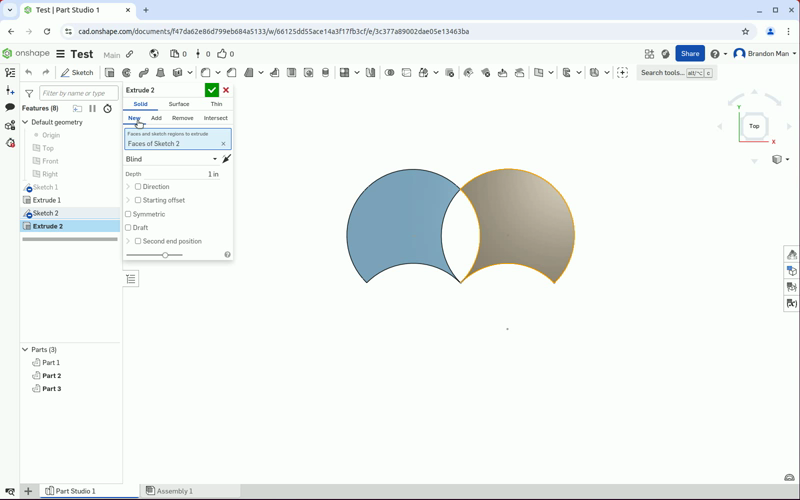
click(137, 120)
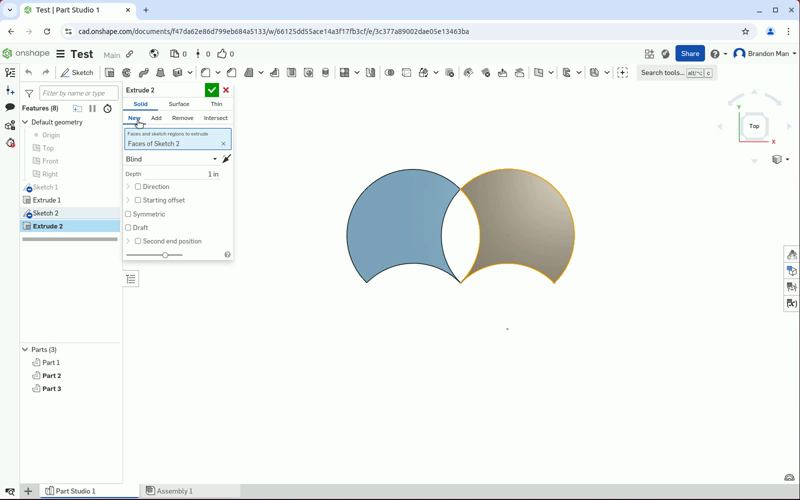
key(tab, 4)
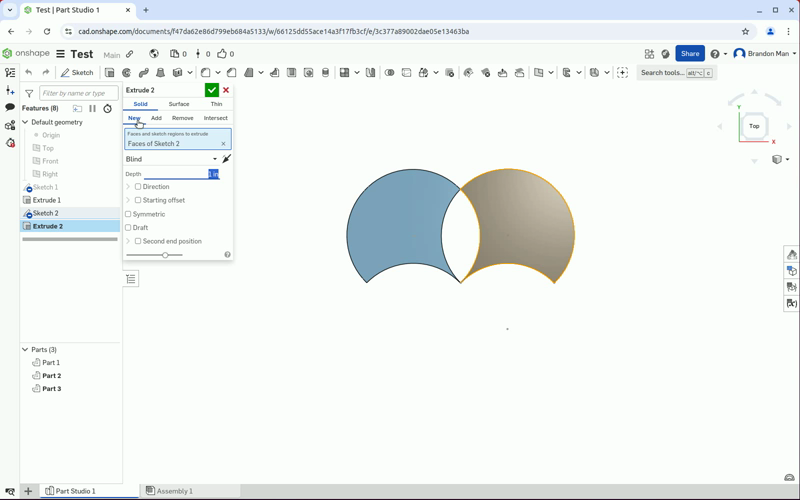
text(14.443)
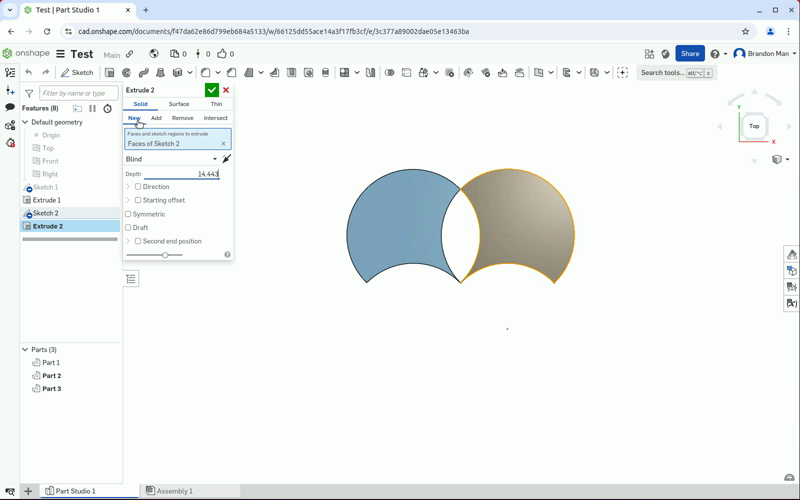
key(enter)
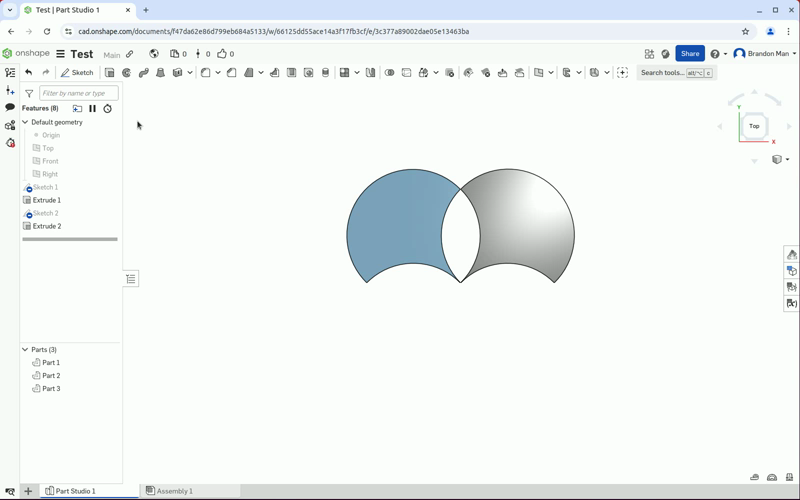
key(shift+h)
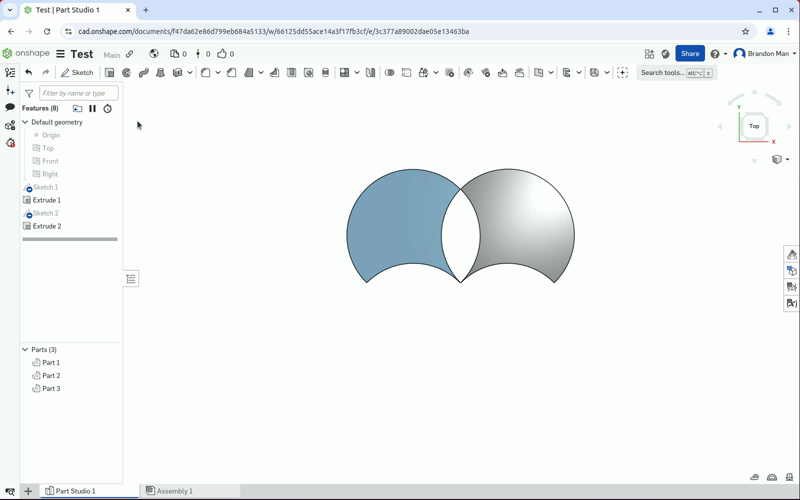
key(shift+h)
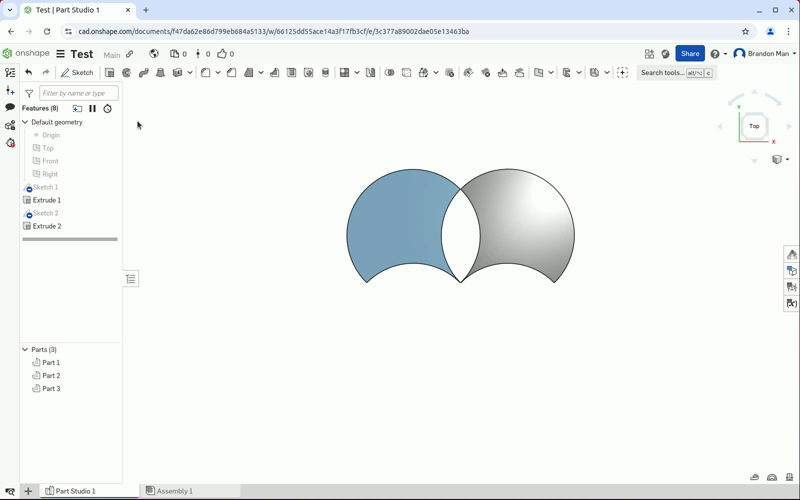
mouse_move(73, 189)
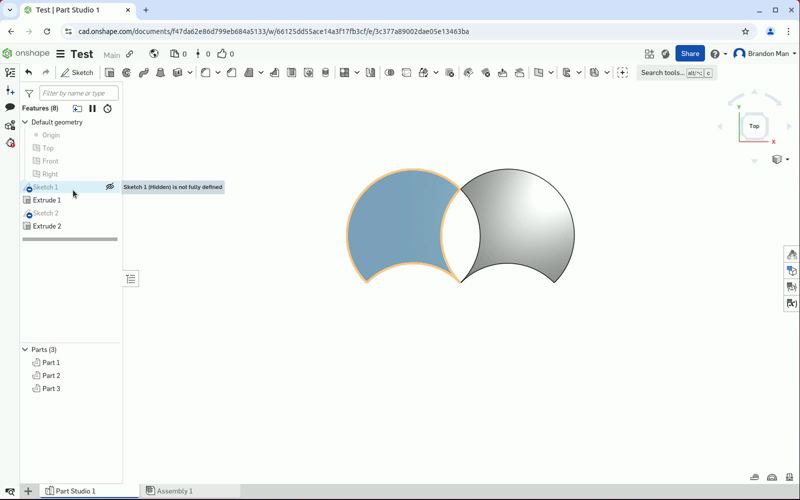
click(73, 189)
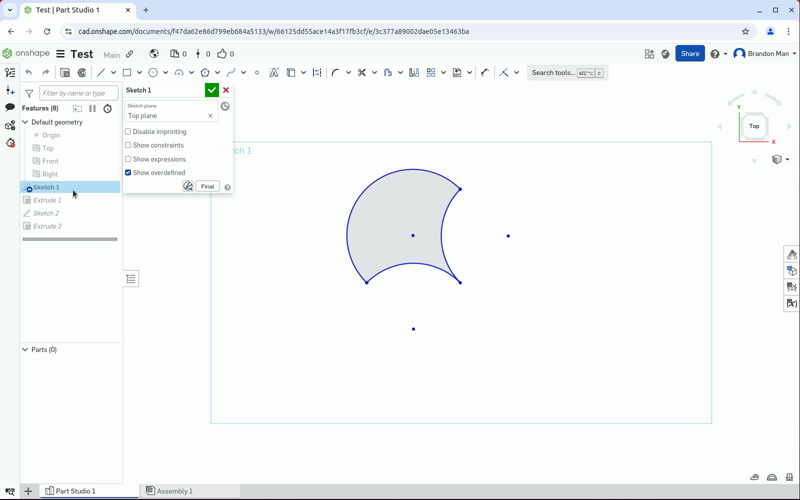
mouse_move(229, 92)
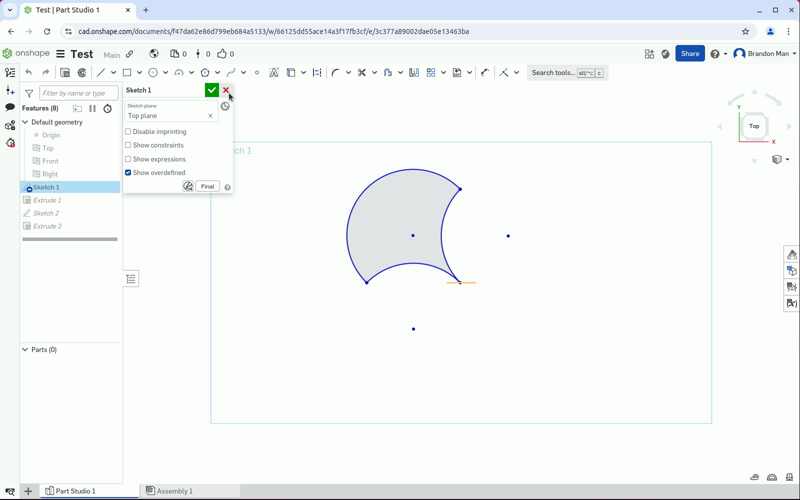
click(229, 92)
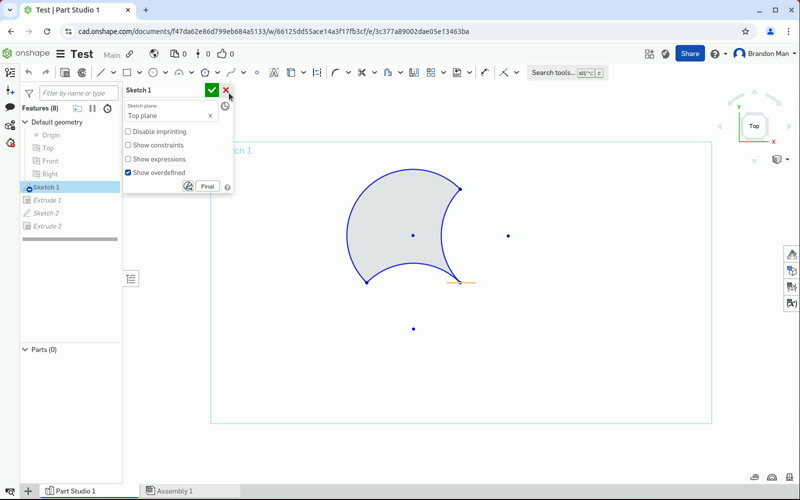
key(shift+s)
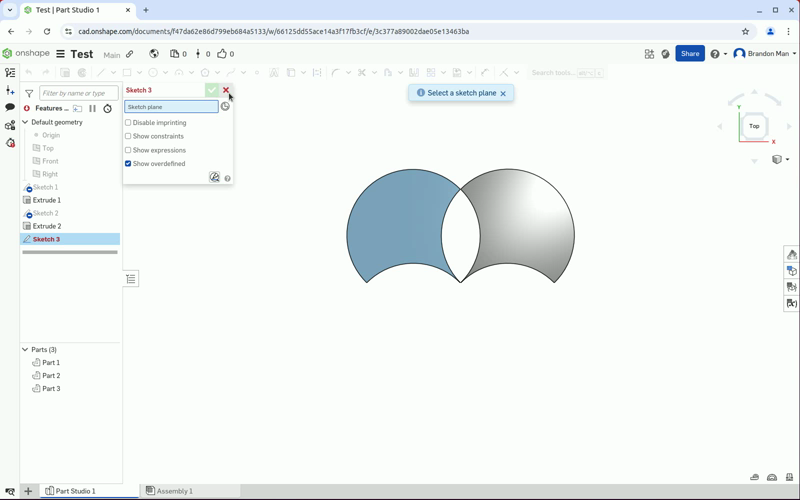
mouse_move(73, 150)
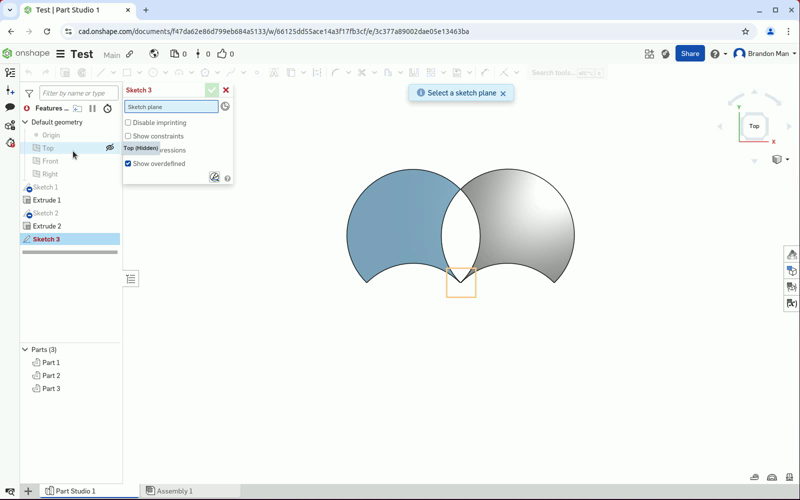
click(73, 150)
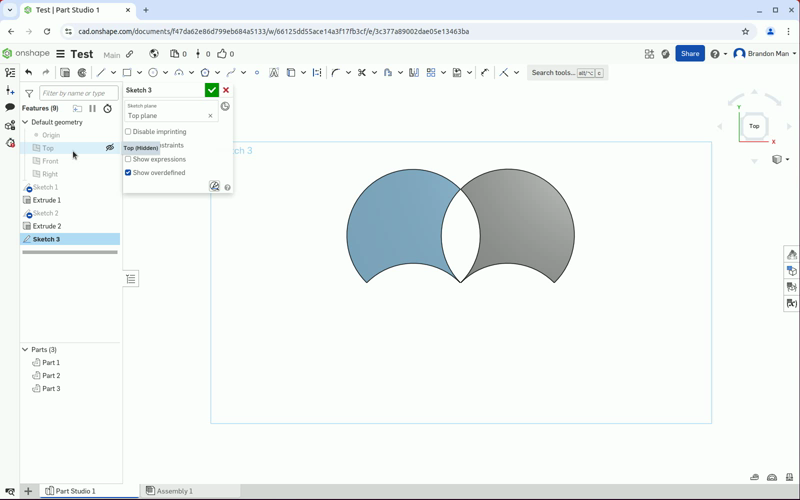
mouse_move(73, 352)
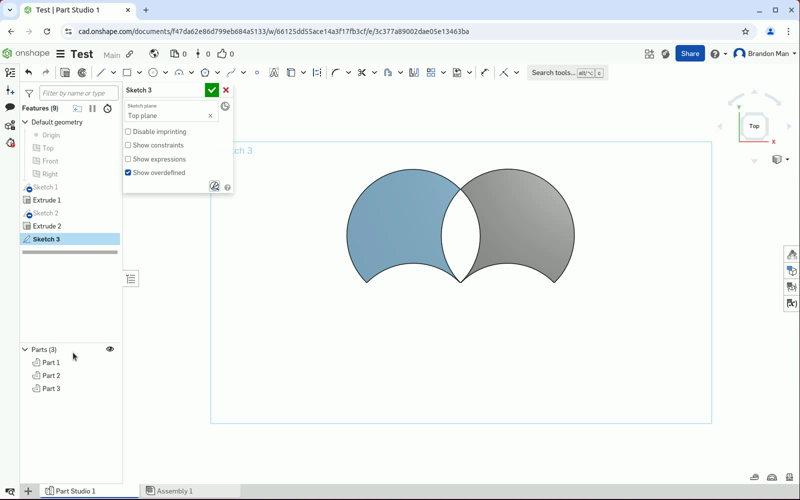
key(y)
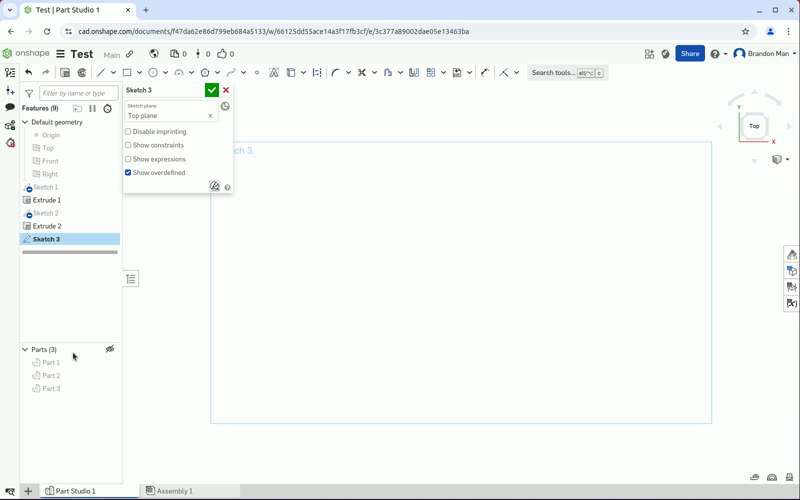
key(a)
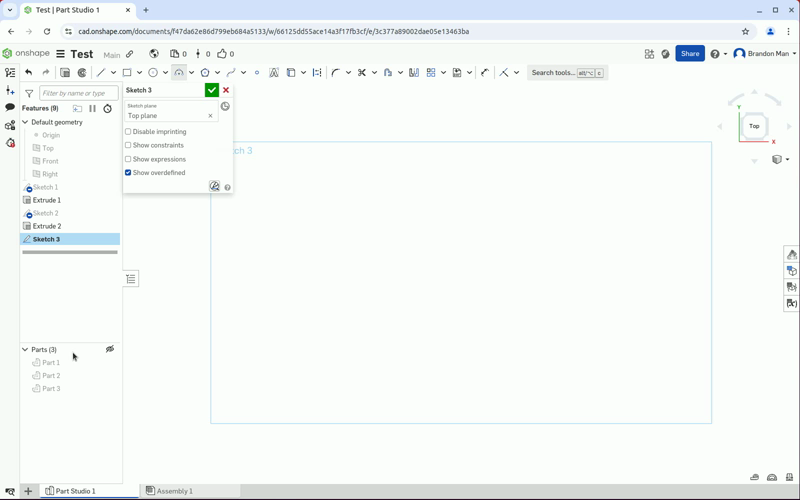
key_down(shift)
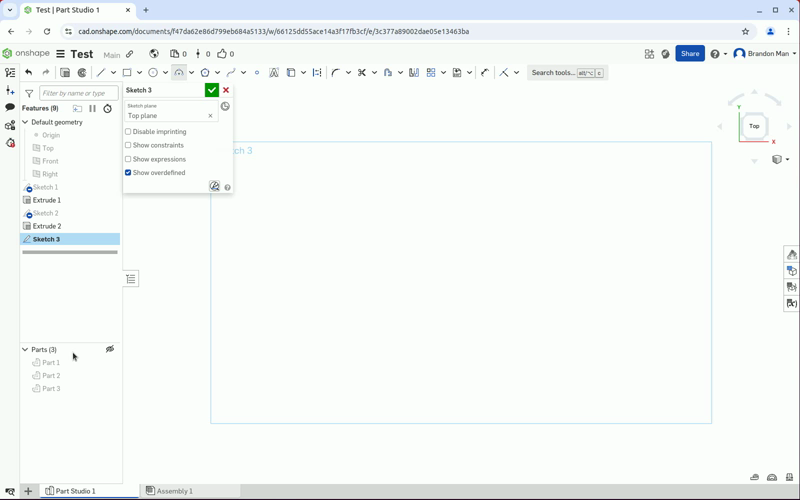
mouse_move(460, 282)
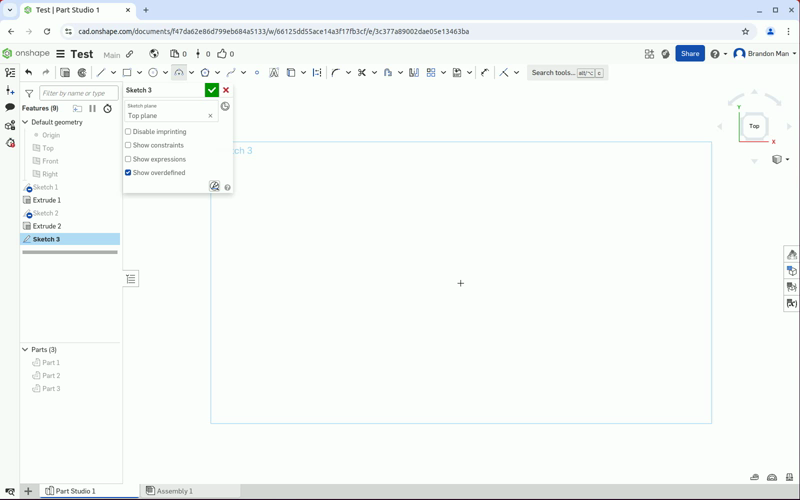
click(460, 282)
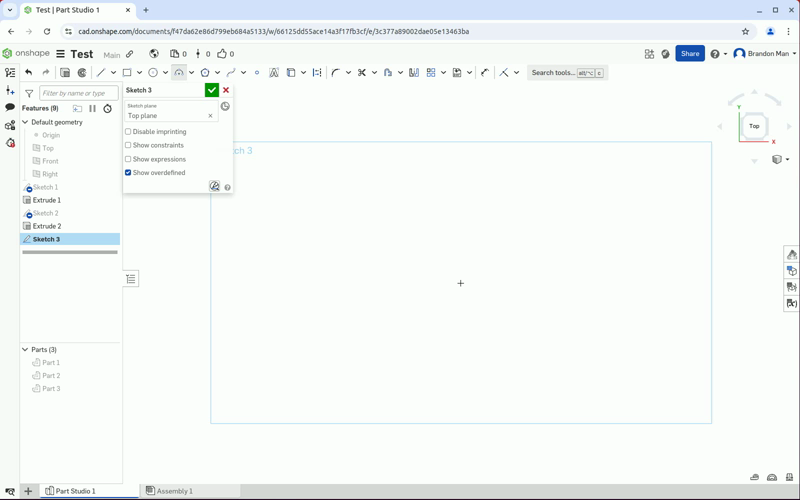
key_up(shift)
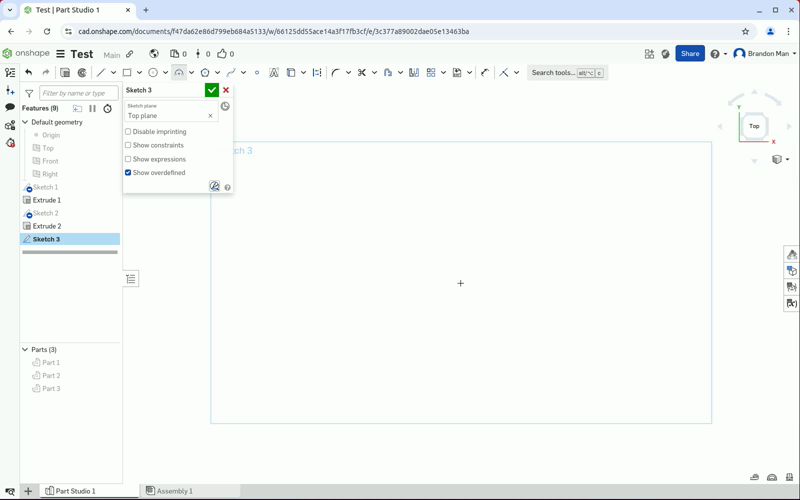
key_down(shift)
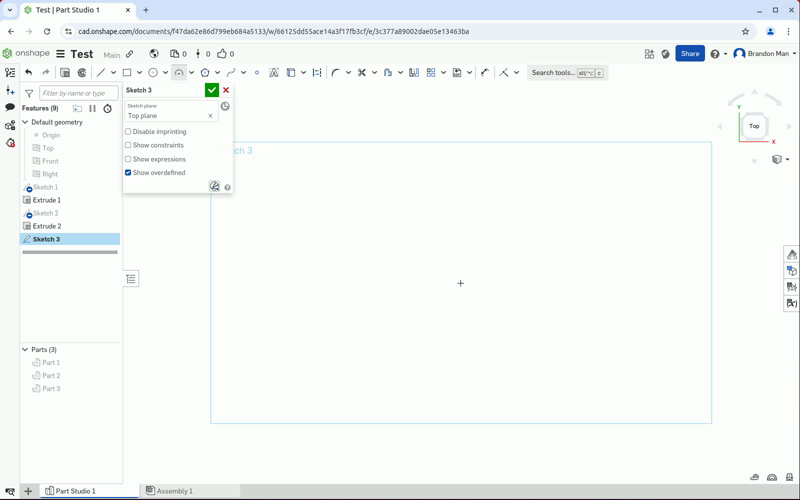
mouse_move(460, 189)
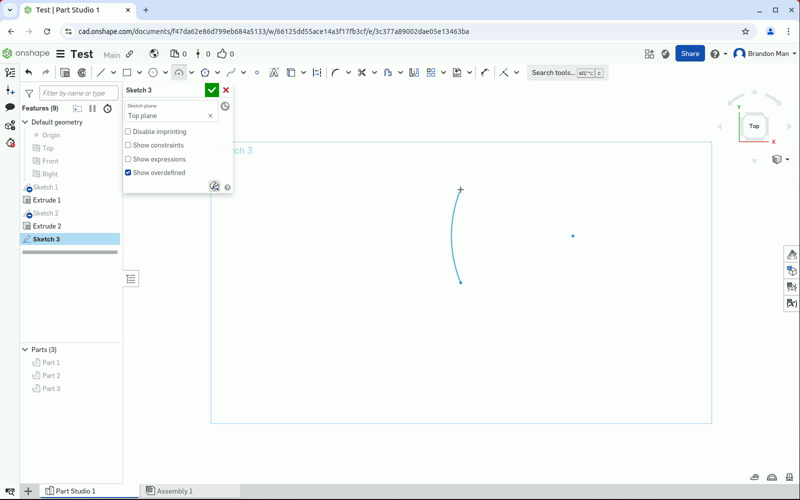
click(460, 189)
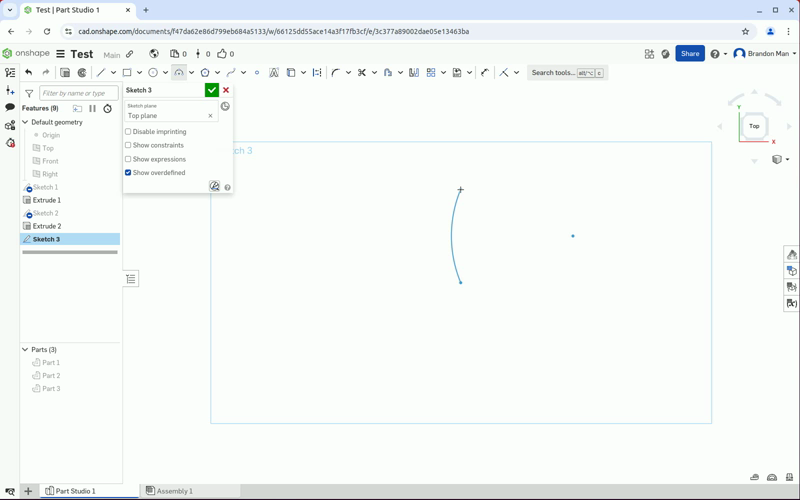
mouse_move(480, 235)
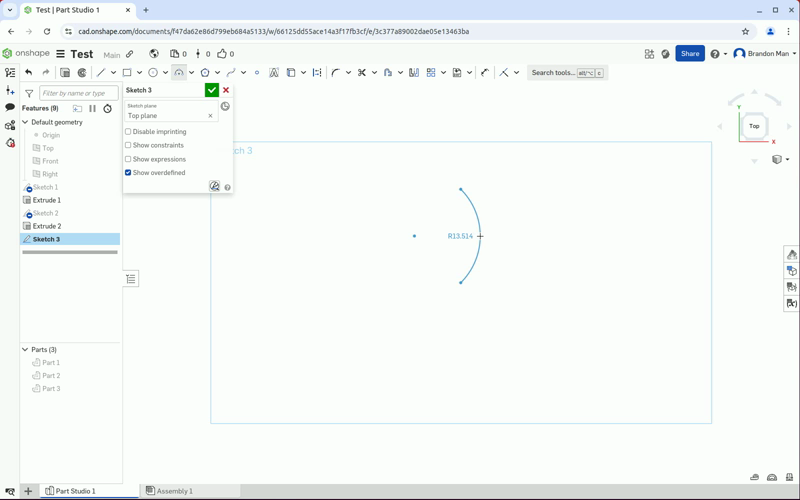
click(480, 235)
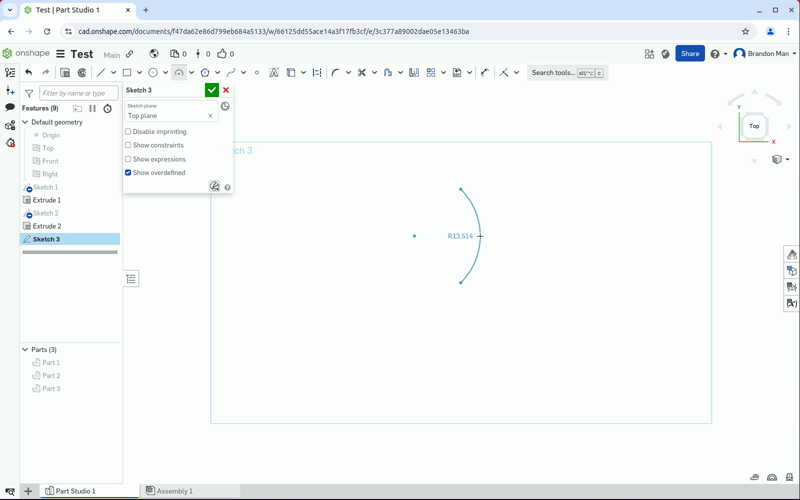
key_up(shift)
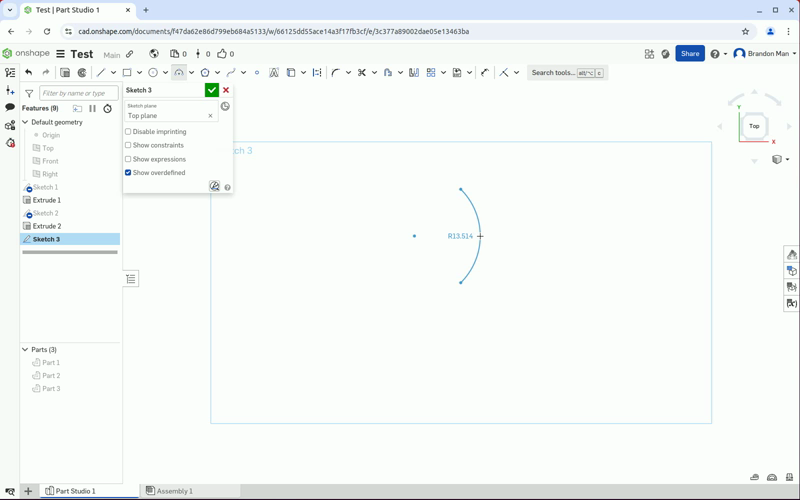
mouse_move(460, 189)
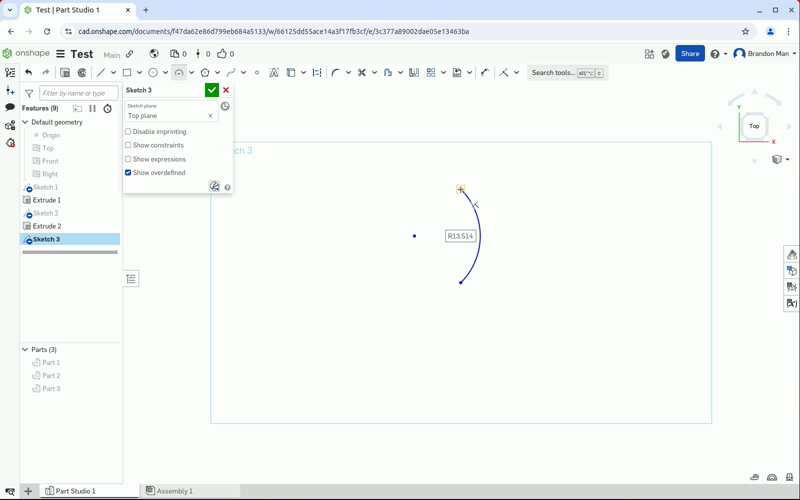
click(460, 189)
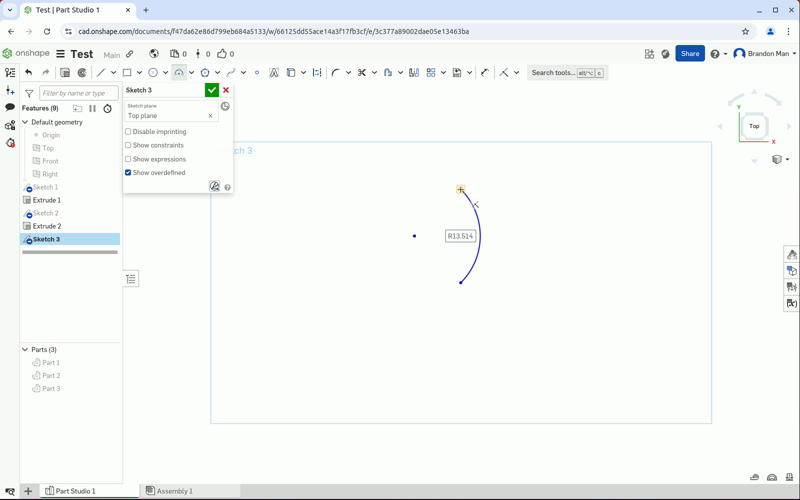
mouse_move(460, 282)
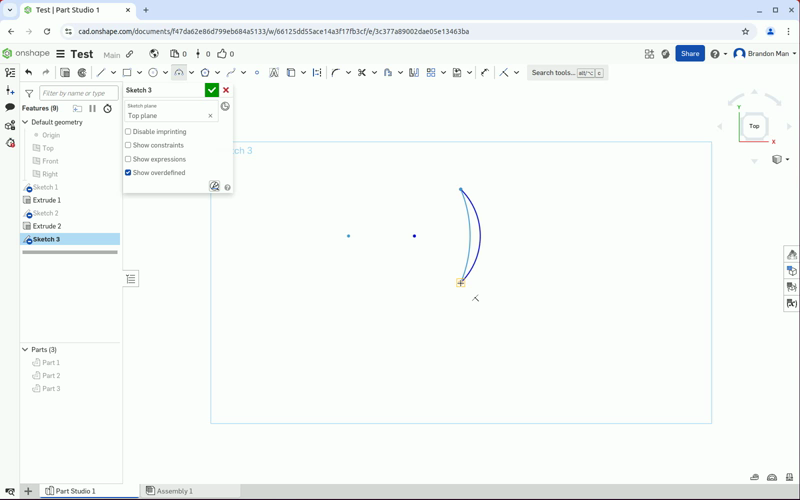
click(460, 282)
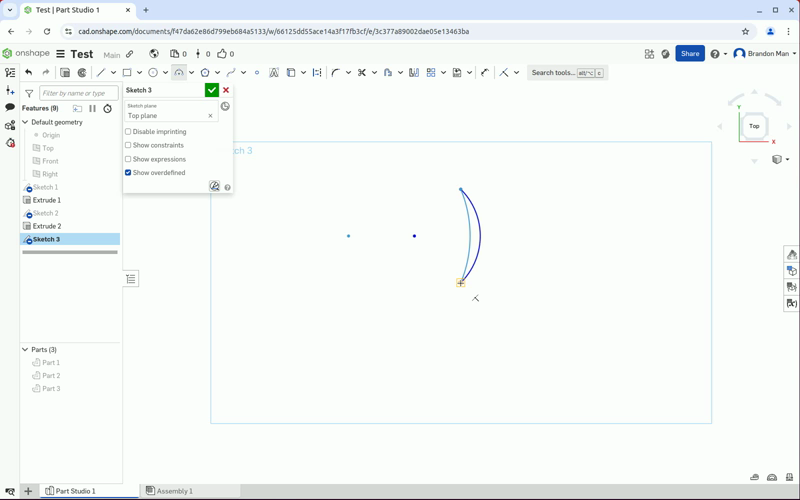
key_down(shift)
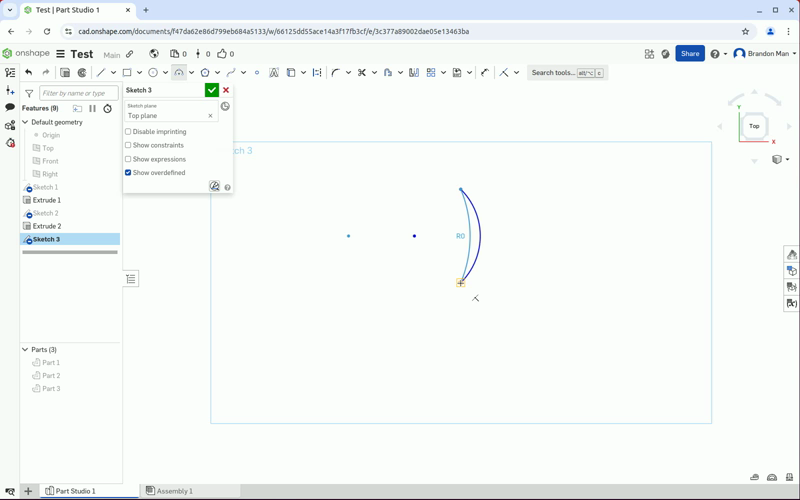
mouse_move(441, 235)
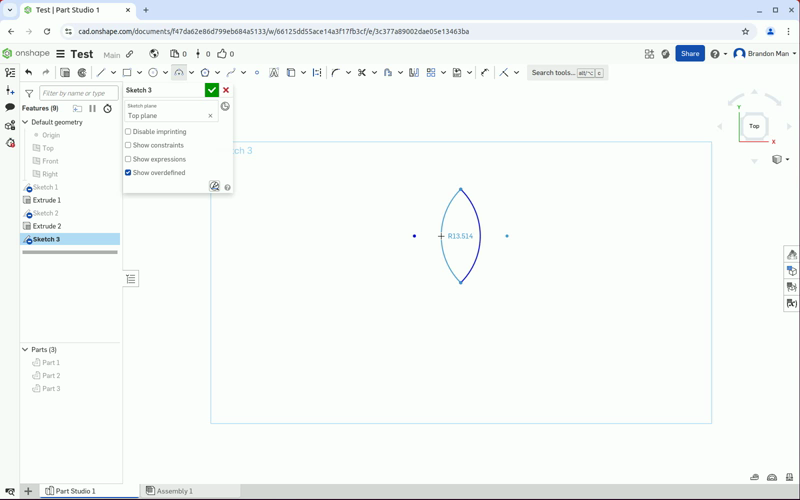
click(441, 235)
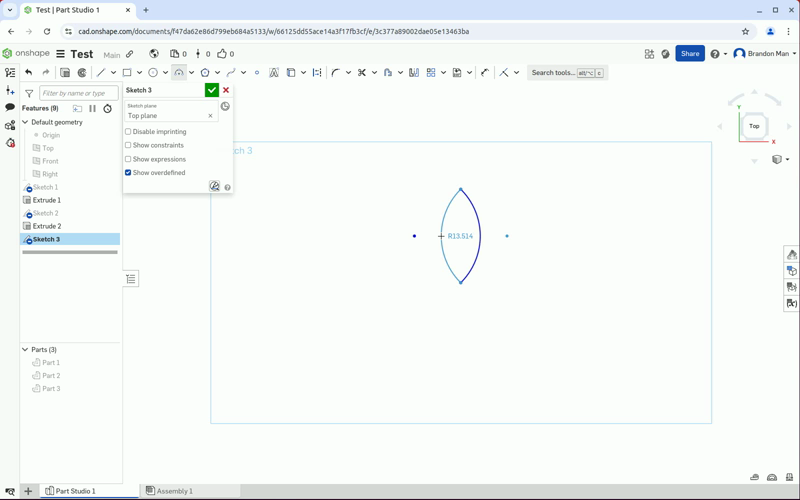
key_up(shift)
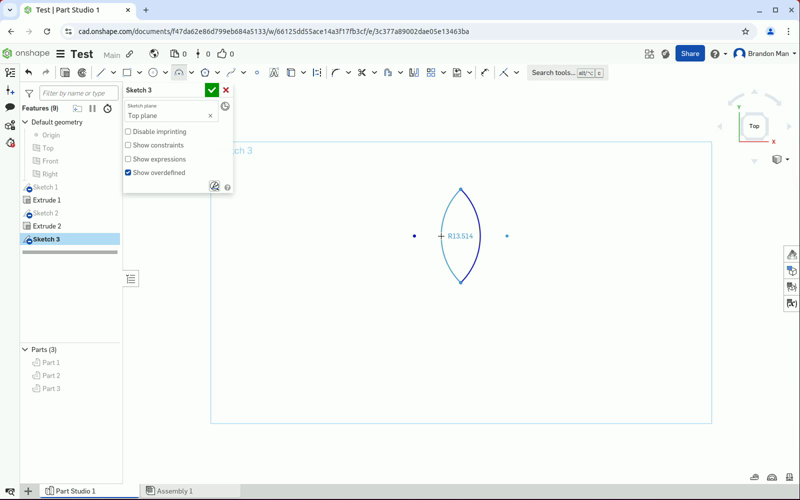
key(esc)
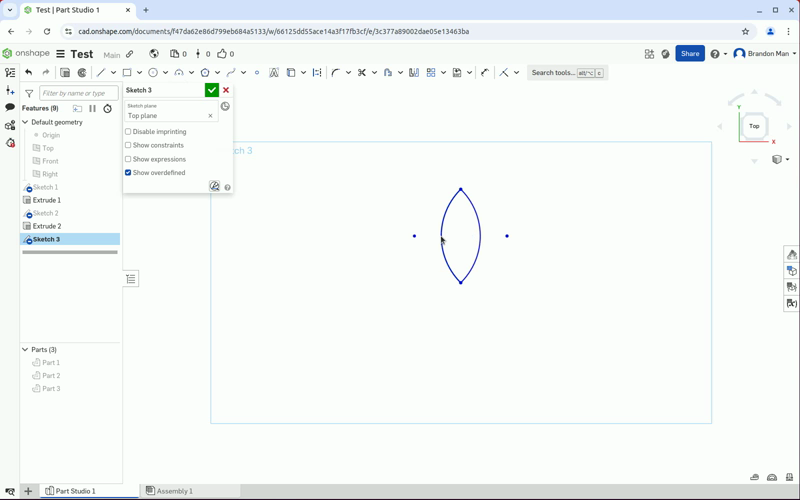
mouse_move(457, 196)
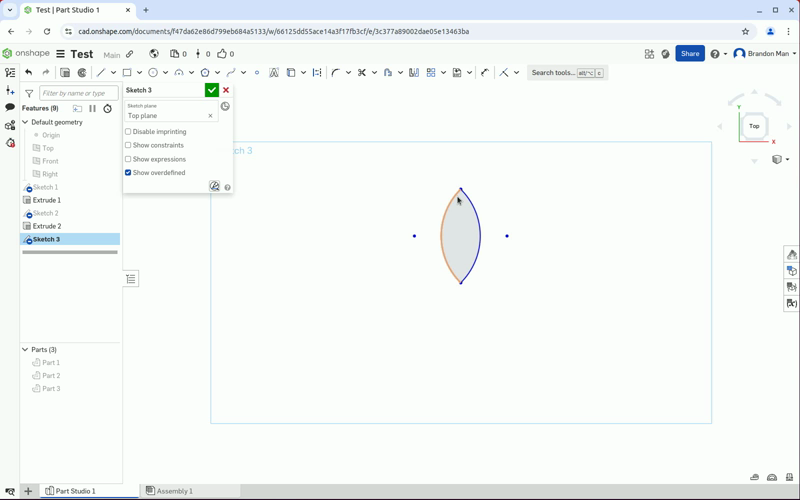
click(457, 196)
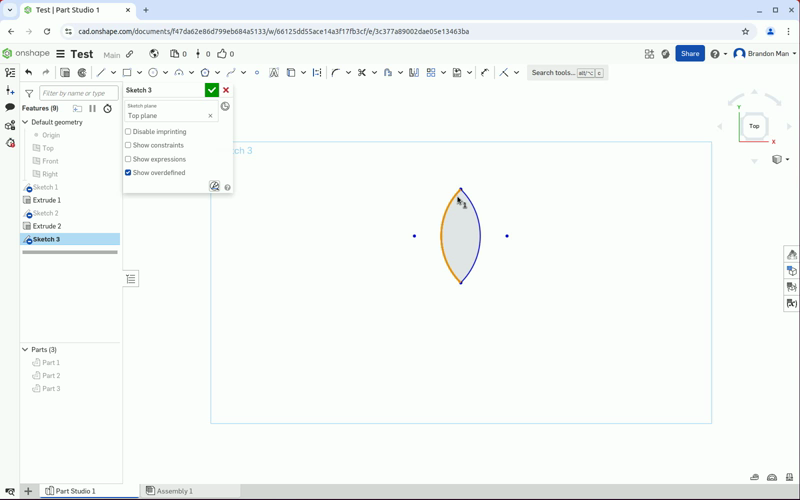
mouse_move(73, 352)
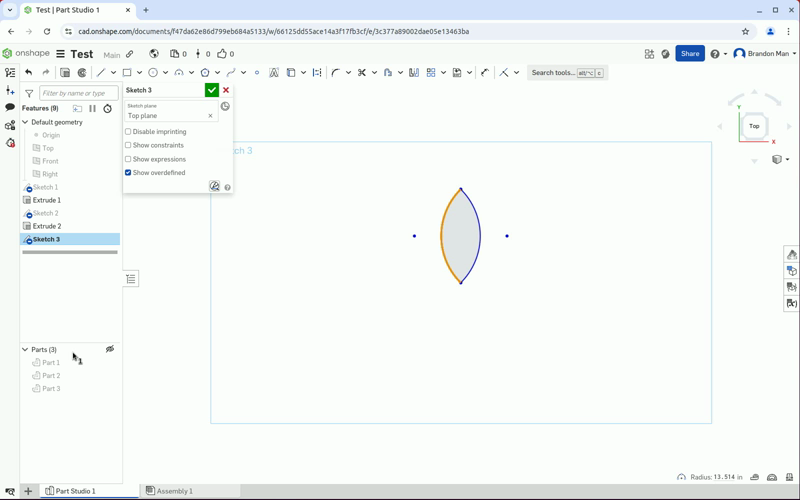
key(shift+y)
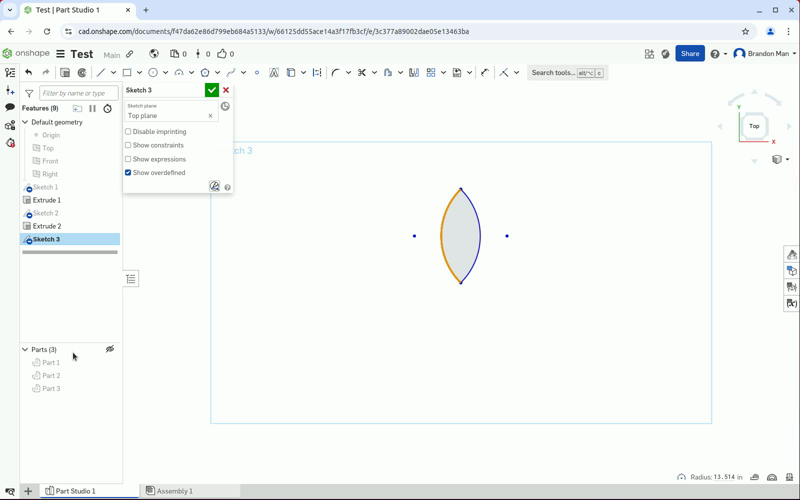
key(shift+e)
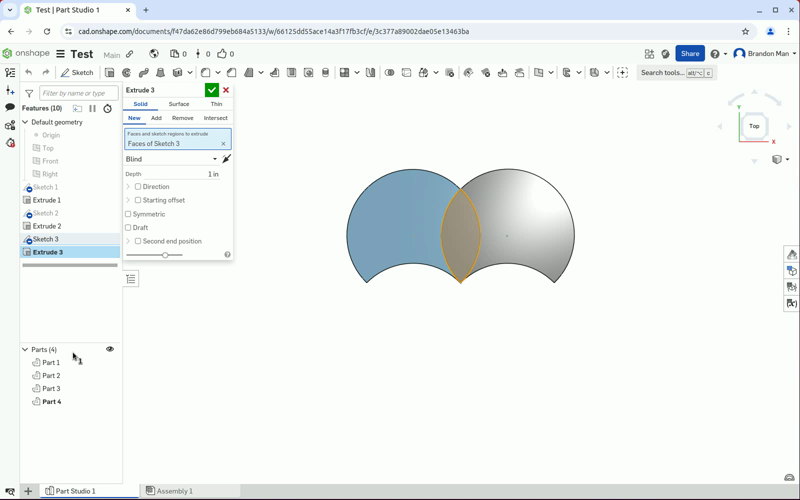
mouse_move(143, 106)
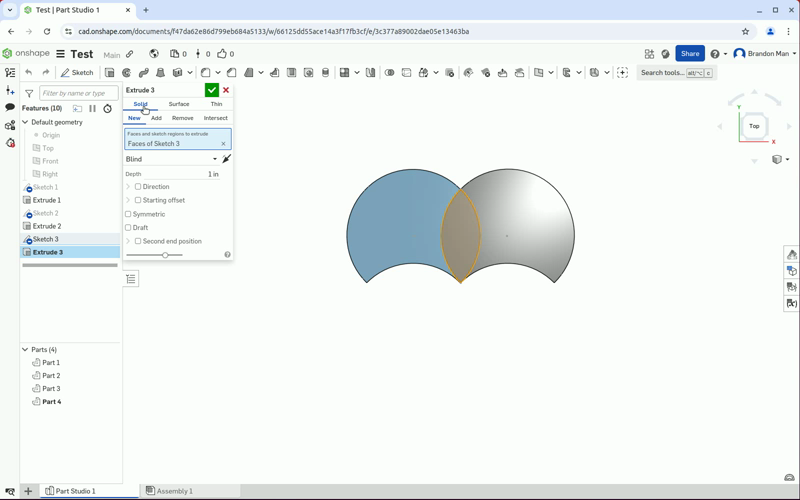
click(143, 106)
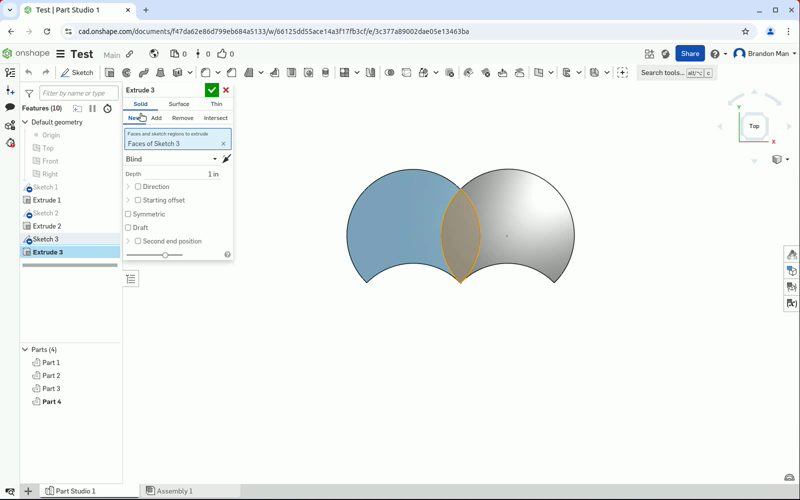
mouse_move(137, 120)
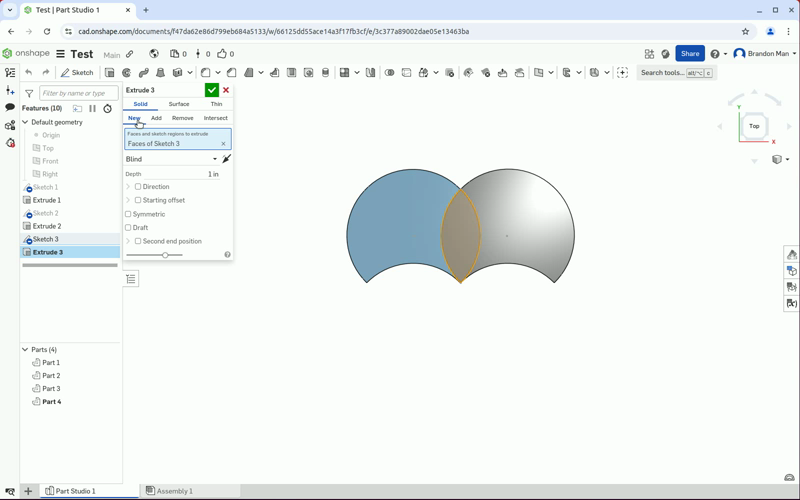
click(137, 120)
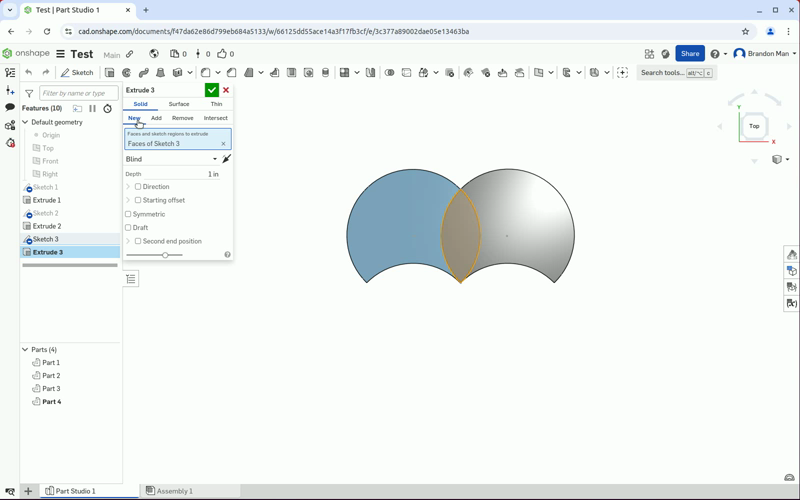
key(tab, 4)
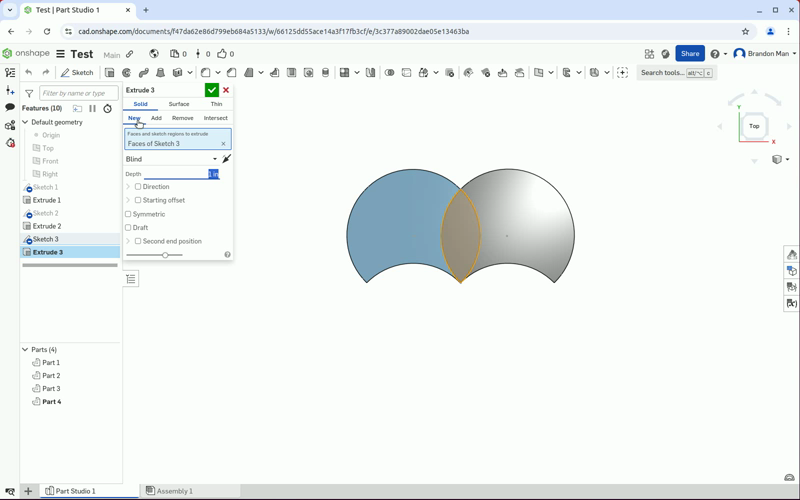
text(14.443)
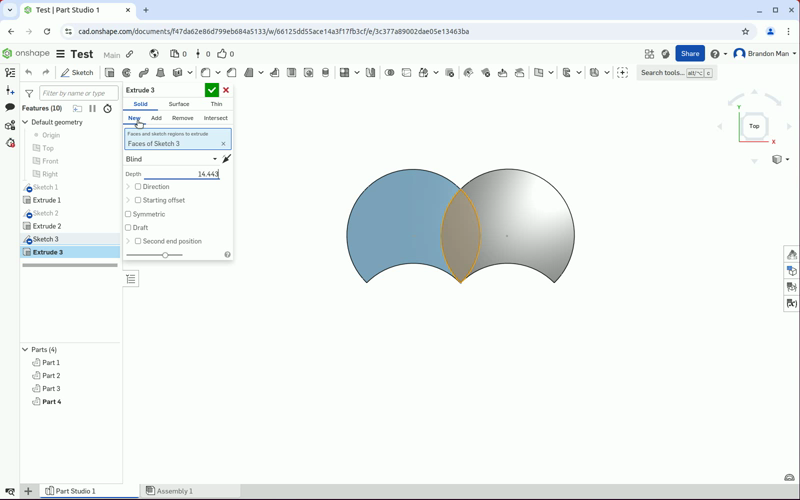
key(enter)
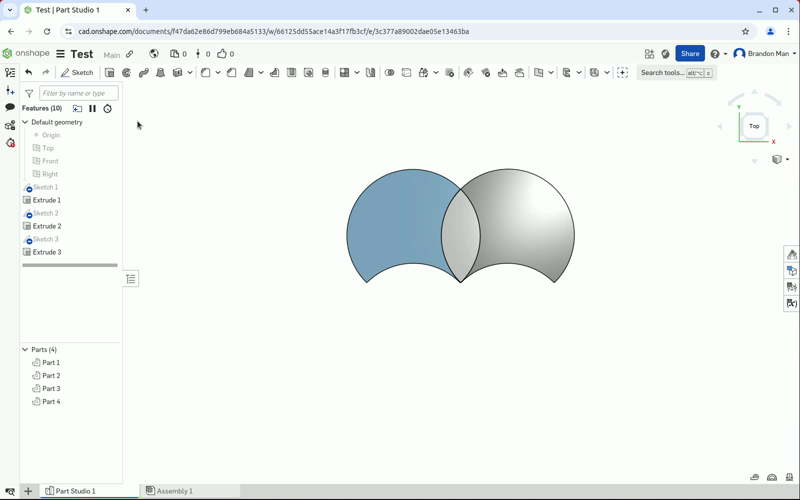
key(shift+h)
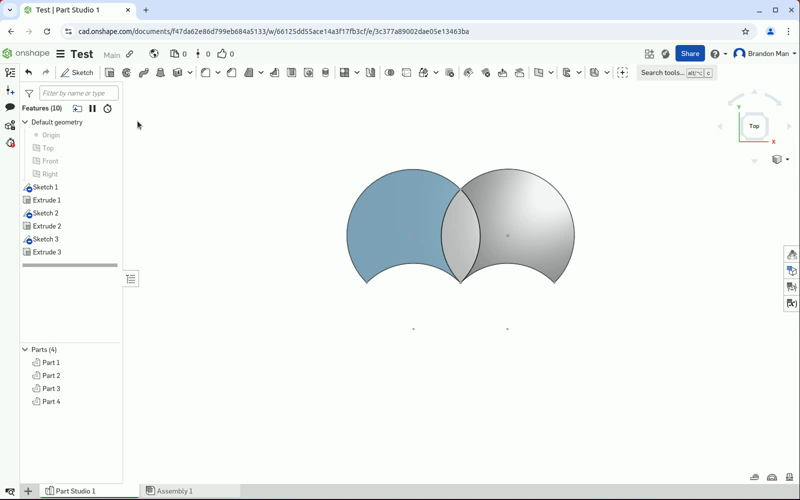
key(shift+h)
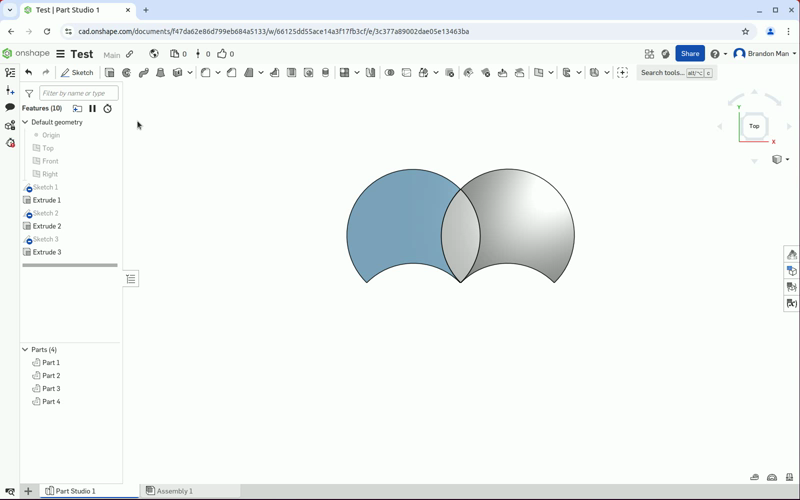
mouse_move(73, 189)
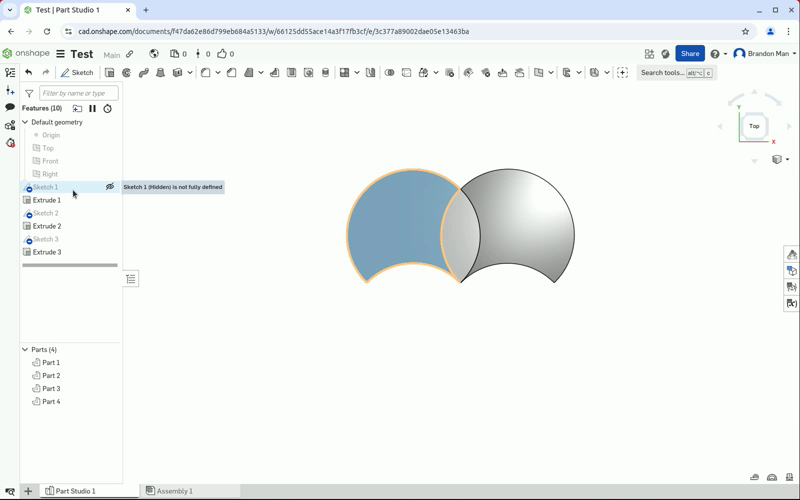
click(73, 189)
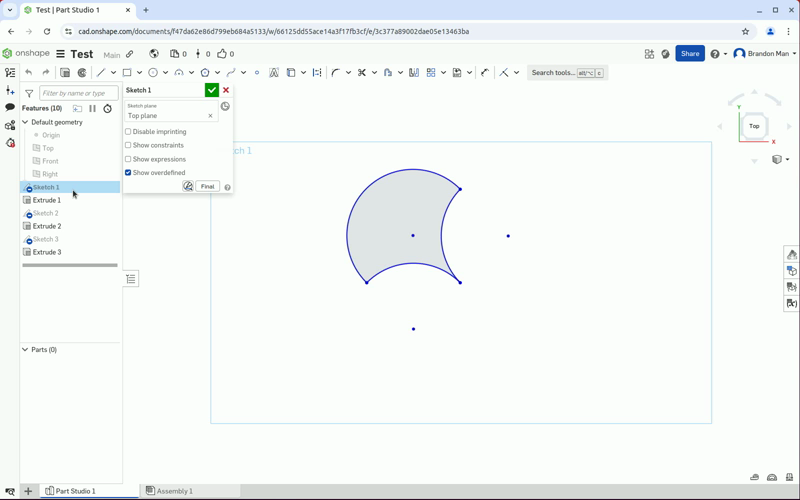
mouse_move(229, 92)
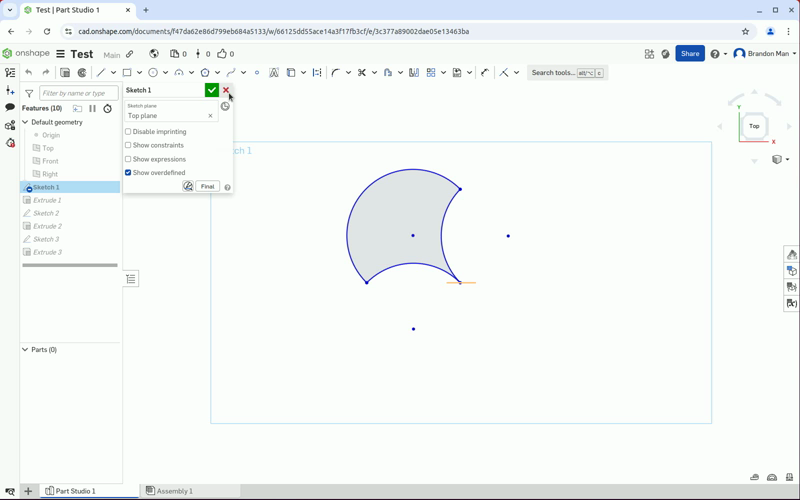
click(229, 92)
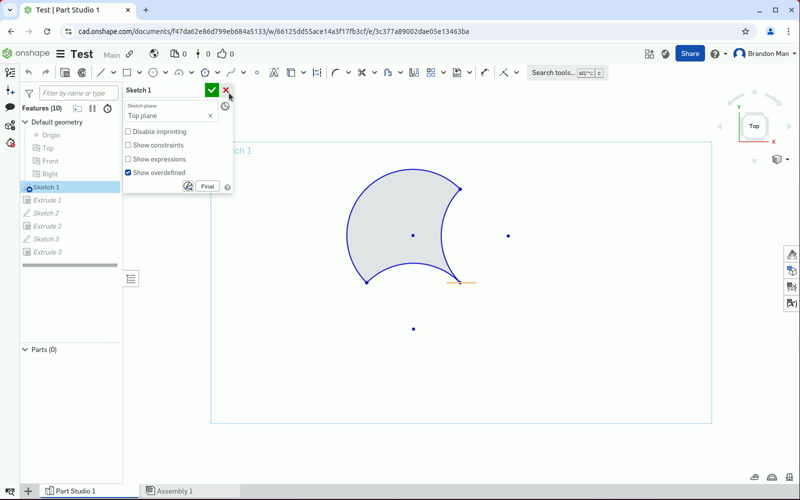
key(shift+s)
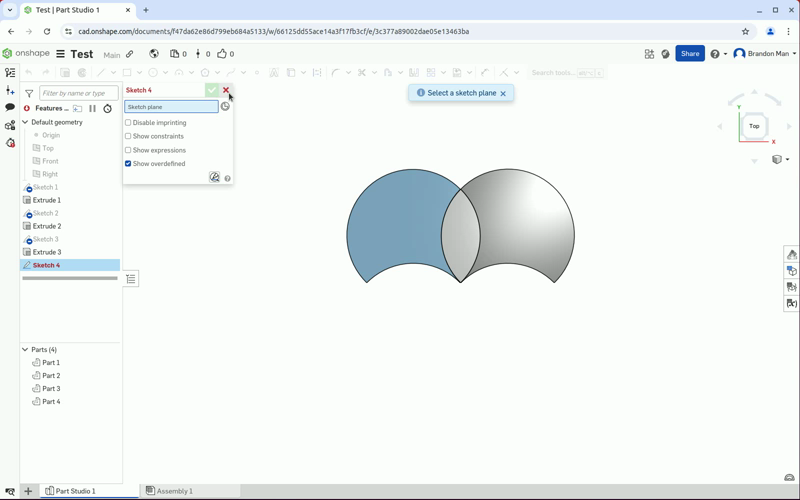
mouse_move(73, 150)
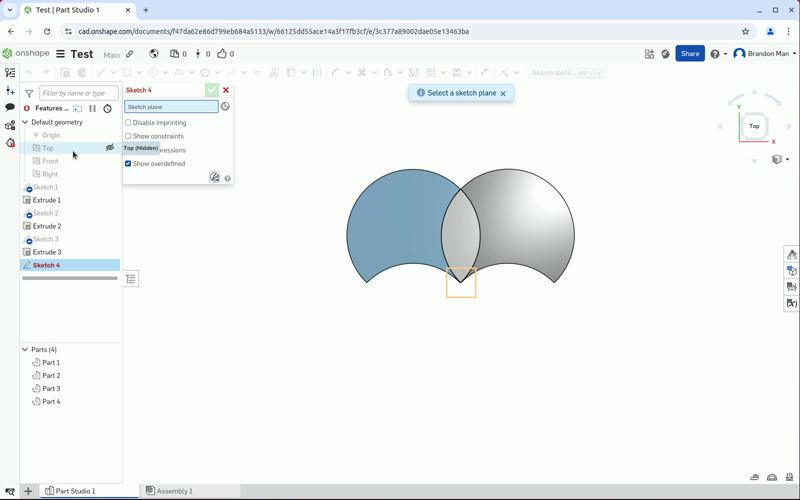
click(73, 150)
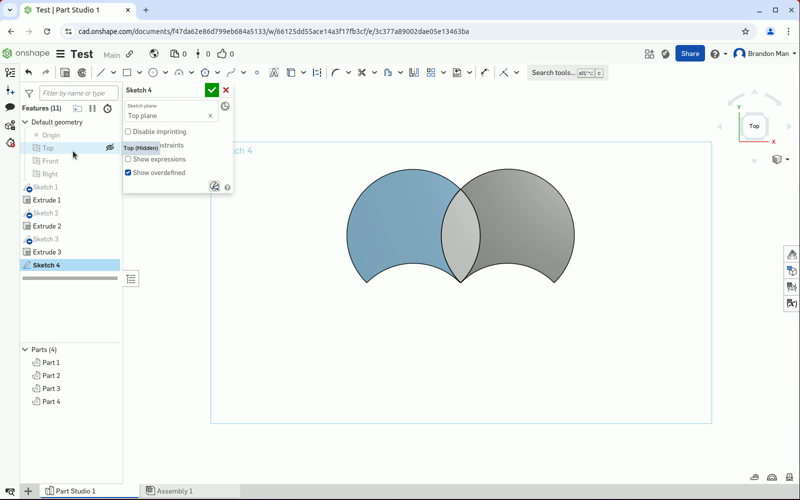
mouse_move(73, 352)
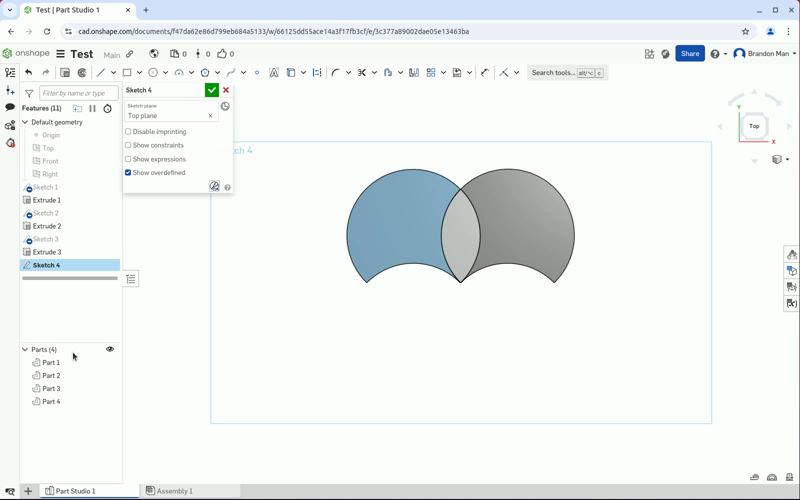
key(y)
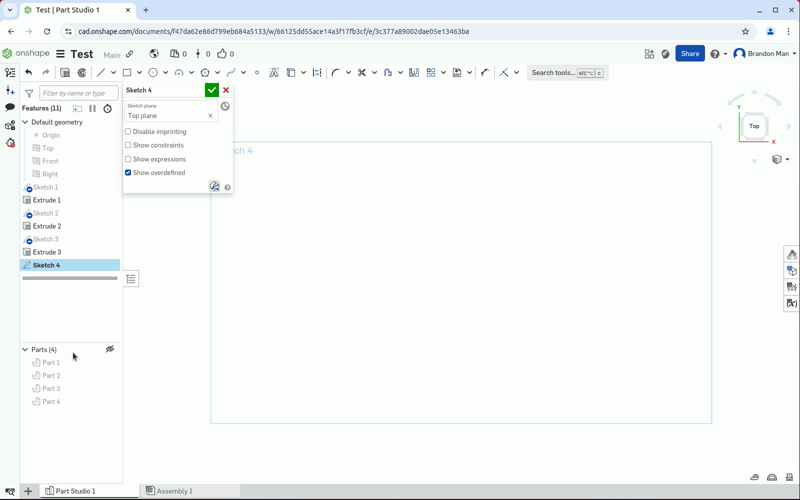
key(a)
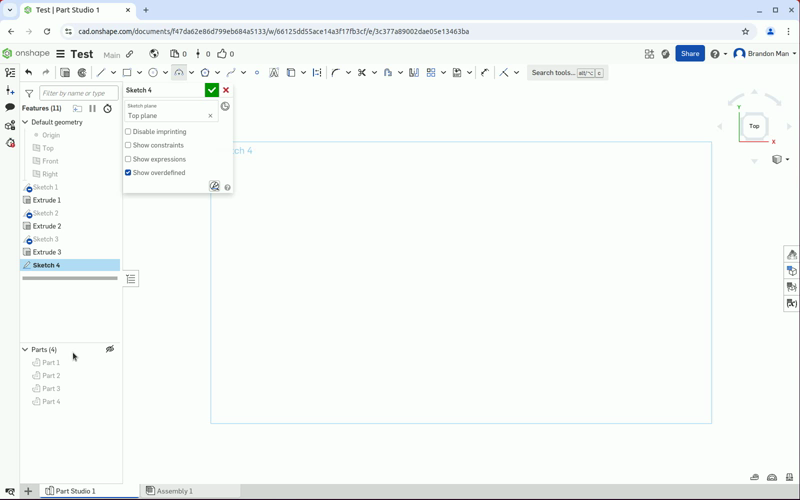
key_down(shift)
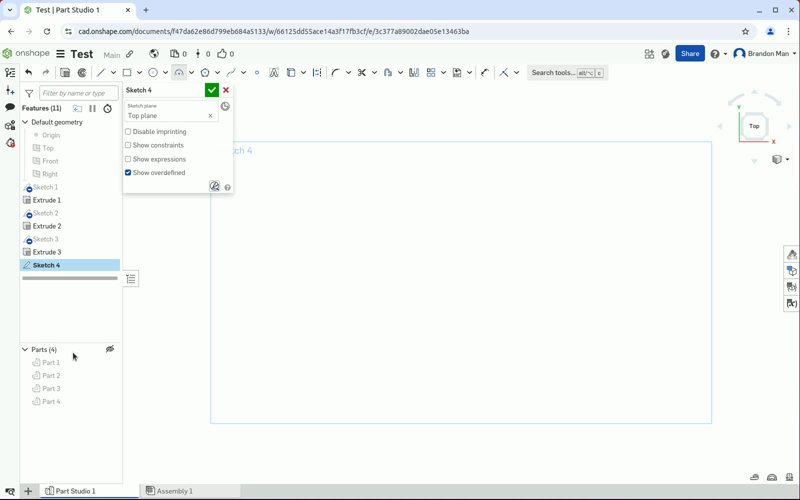
mouse_move(366, 282)
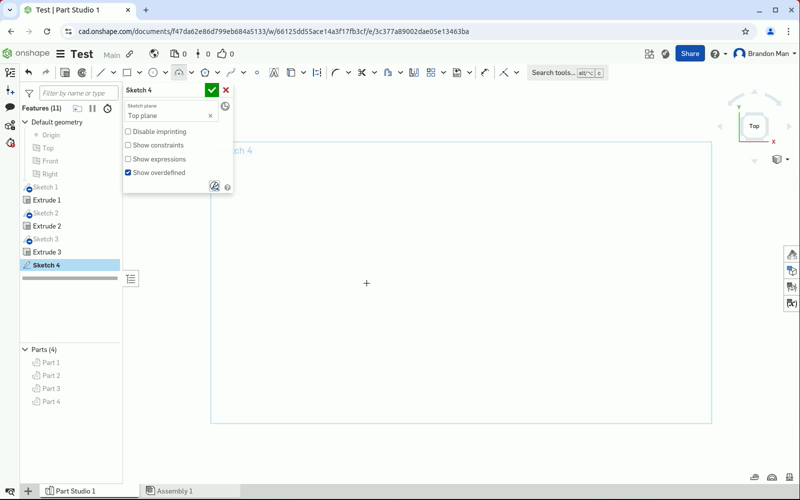
click(366, 282)
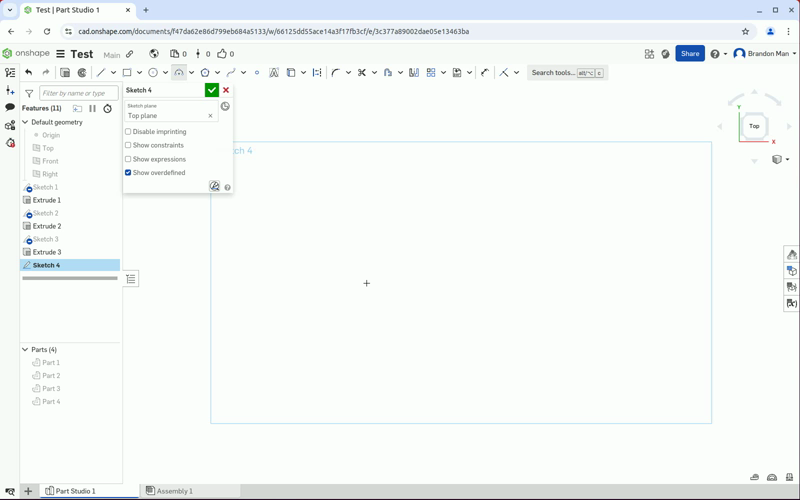
key_up(shift)
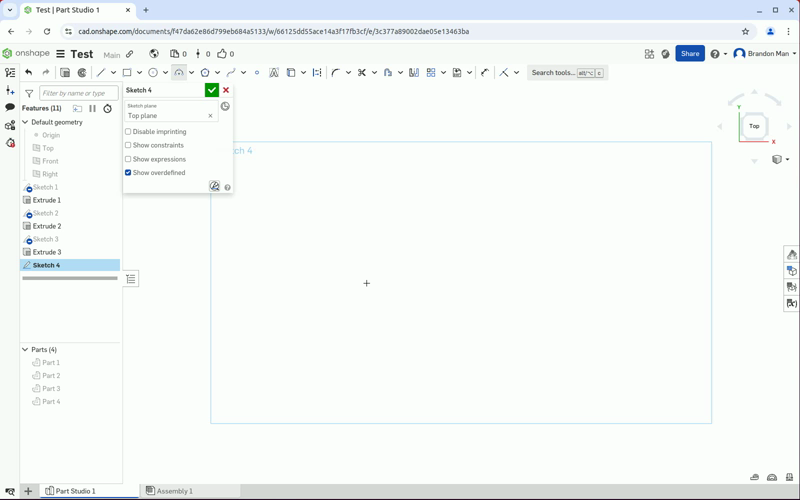
key_down(shift)
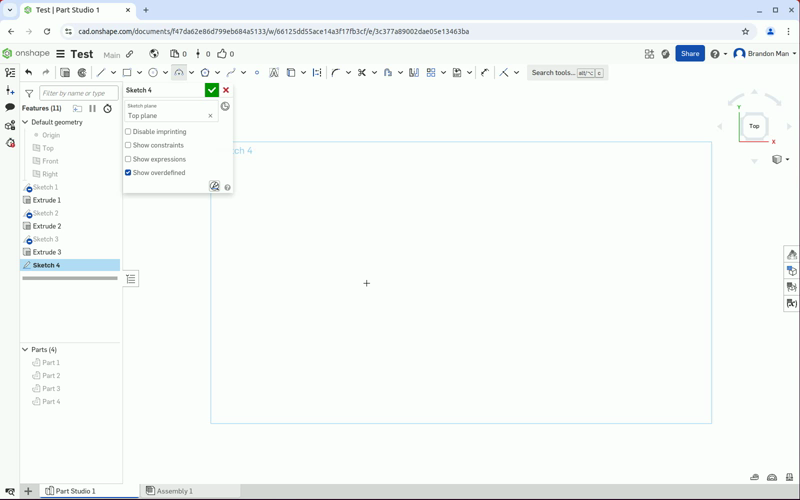
mouse_move(461, 282)
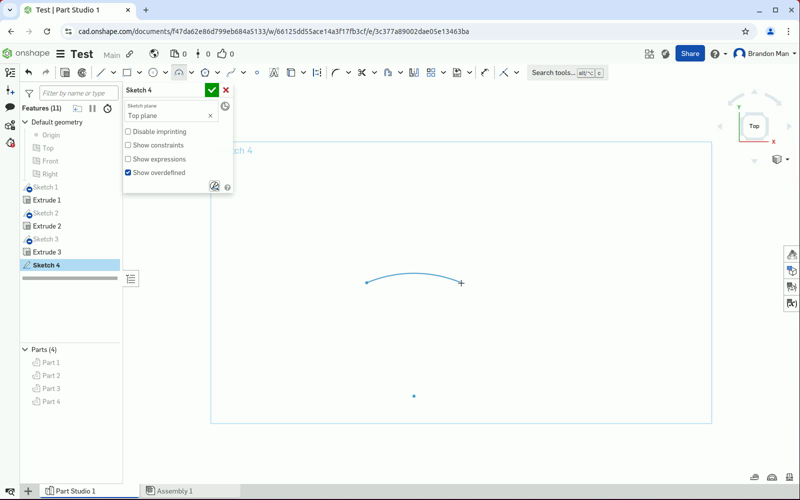
click(461, 282)
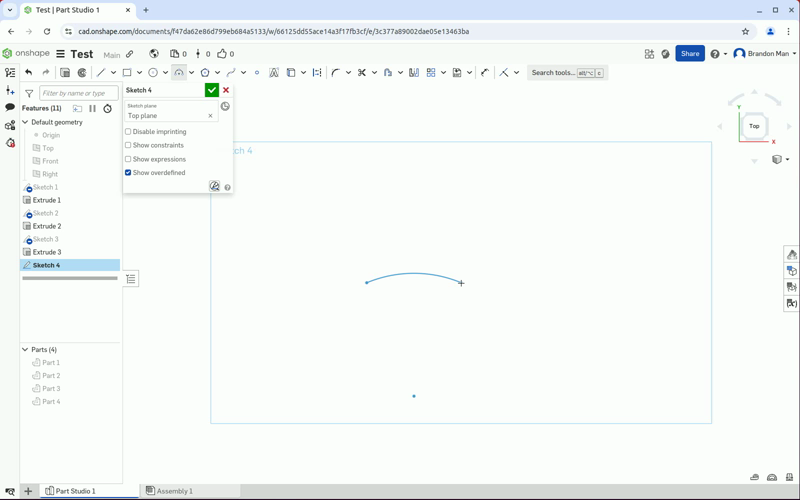
mouse_move(413, 302)
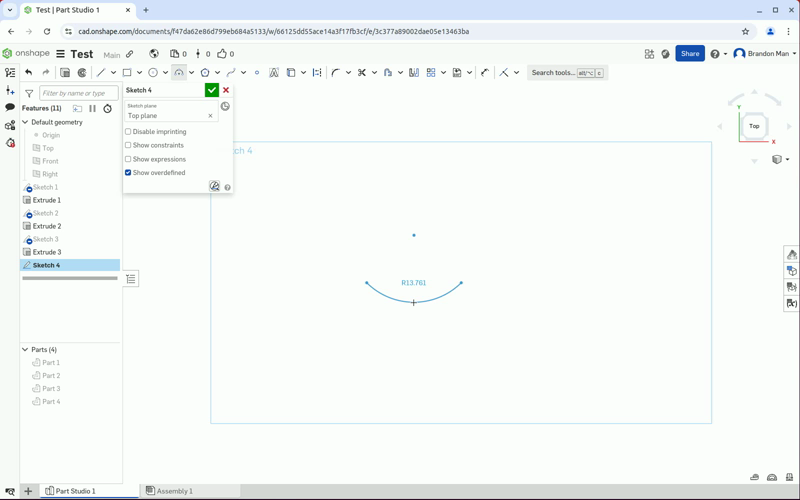
click(413, 302)
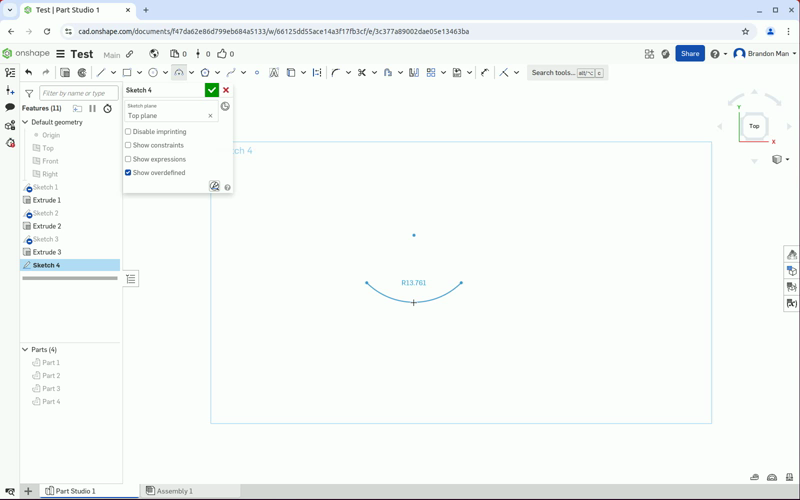
key_up(shift)
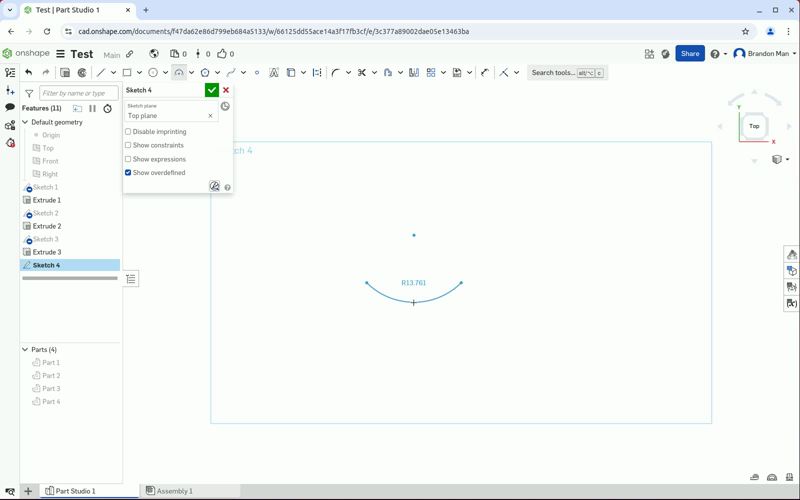
mouse_move(461, 282)
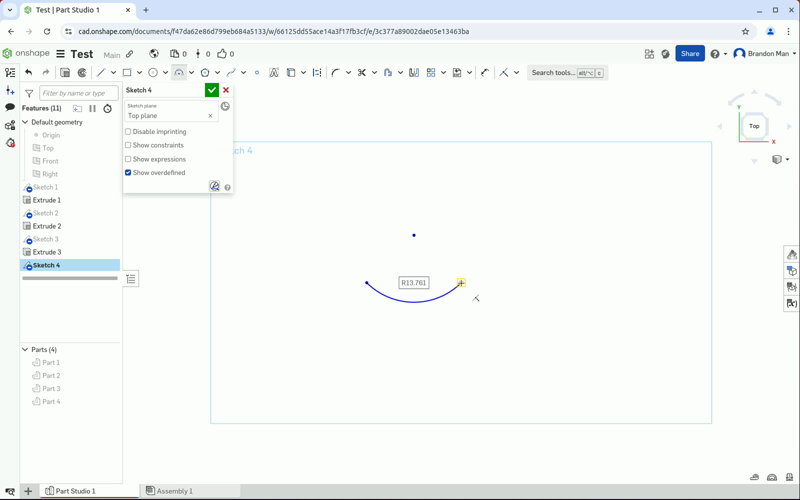
click(461, 282)
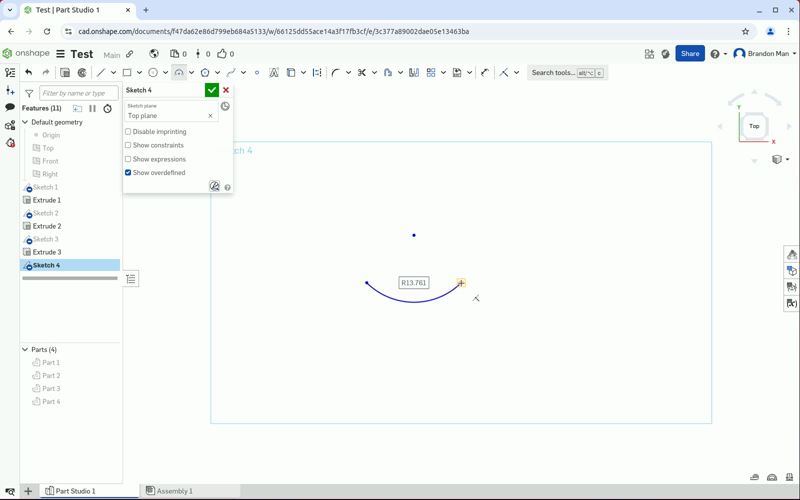
mouse_move(366, 282)
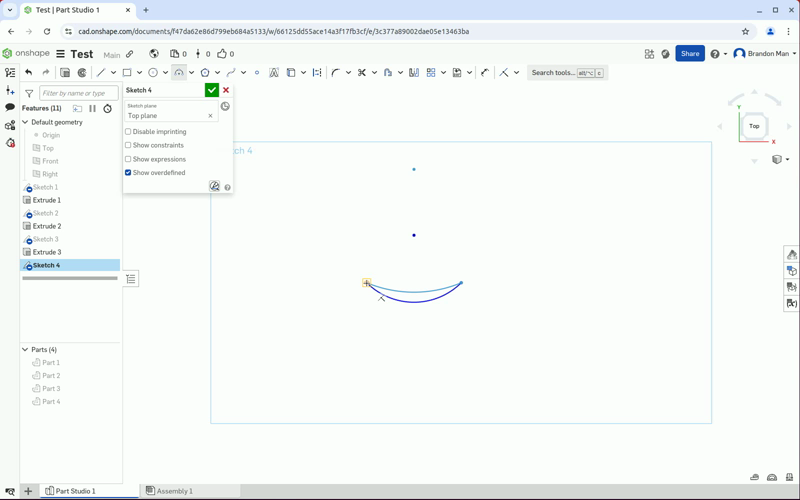
click(366, 282)
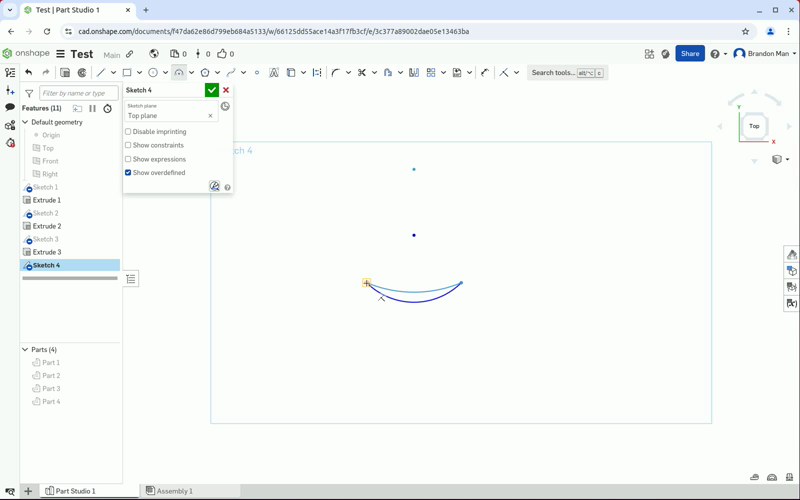
key_down(shift)
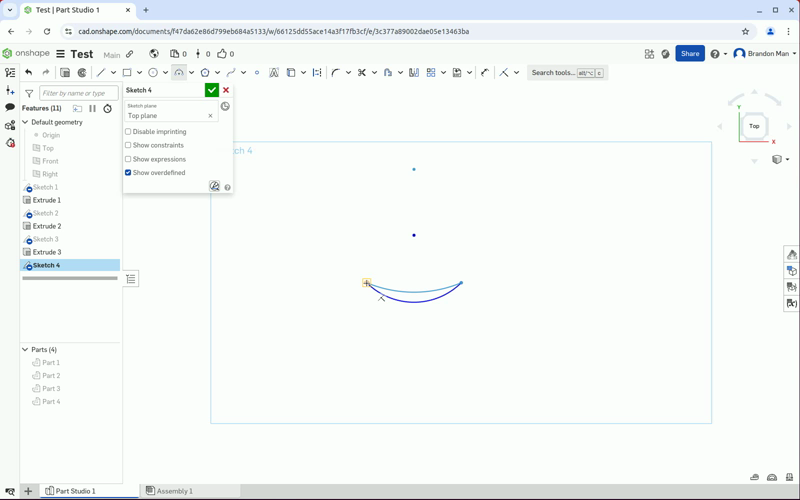
mouse_move(413, 263)
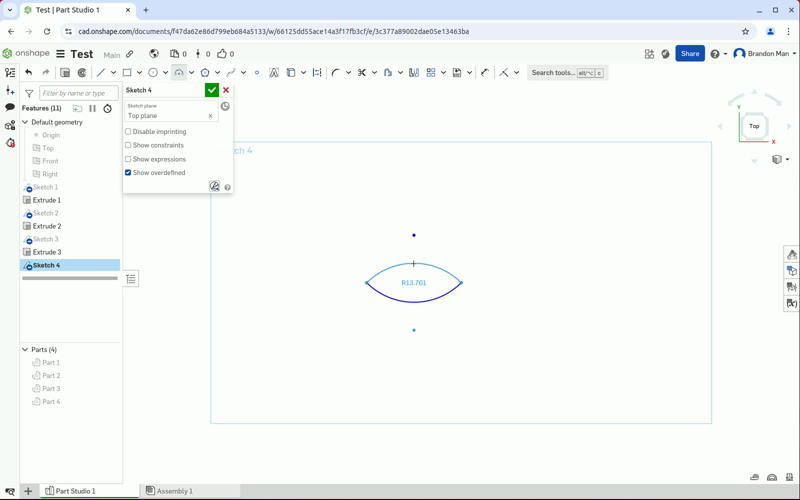
click(413, 263)
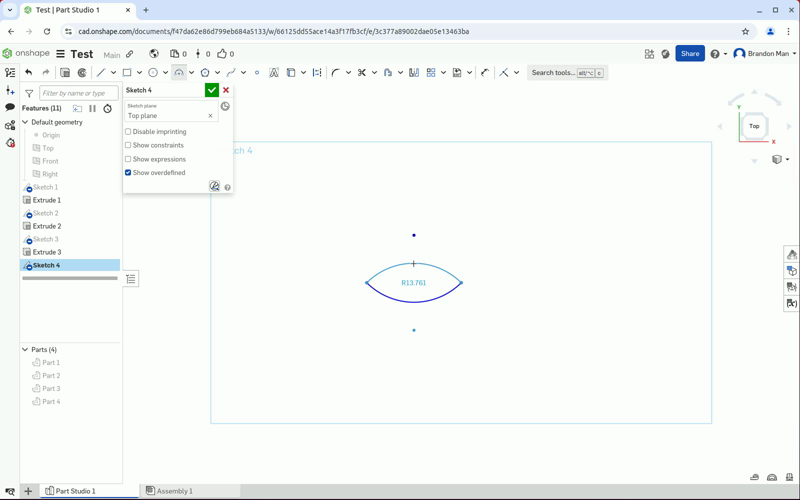
key_up(shift)
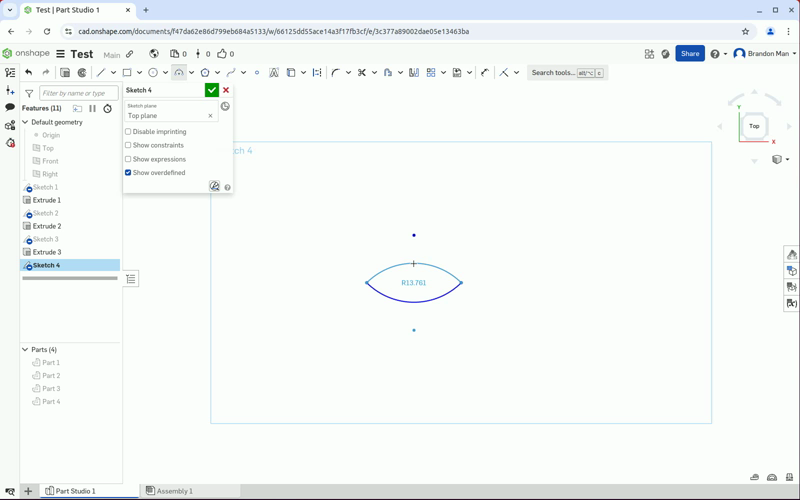
key(esc)
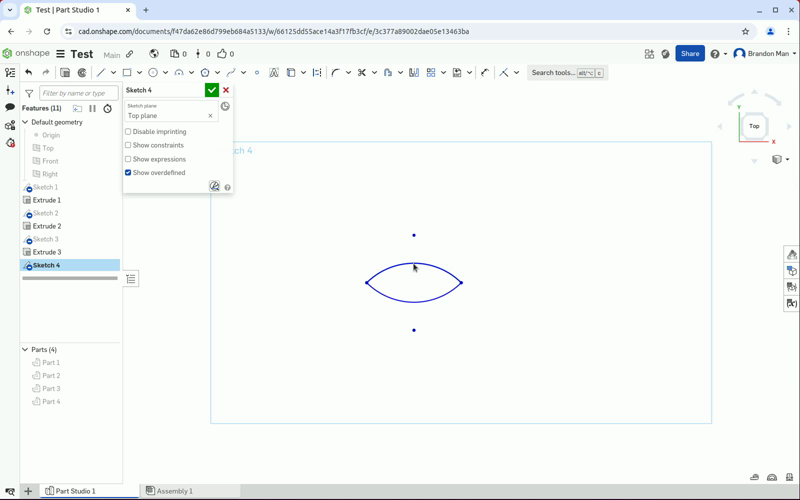
mouse_move(385, 272)
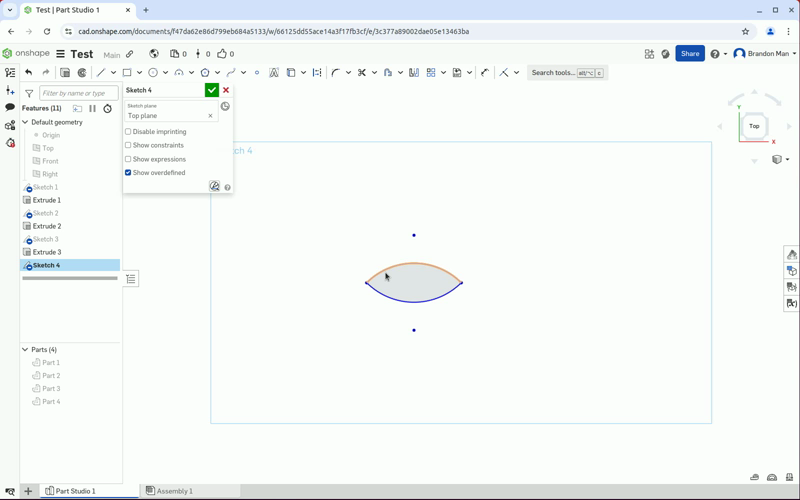
click(385, 272)
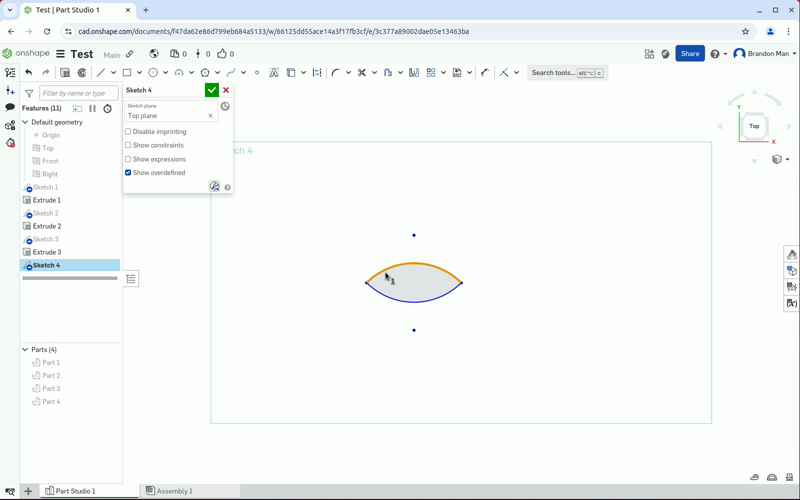
mouse_move(73, 352)
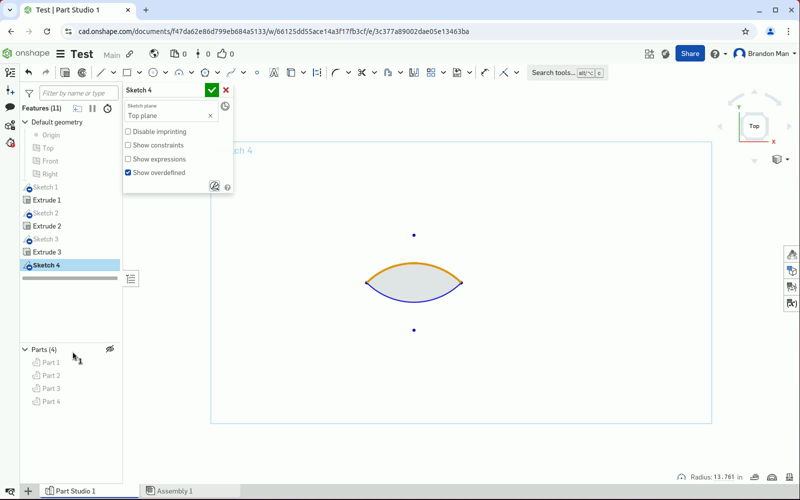
key(shift+y)
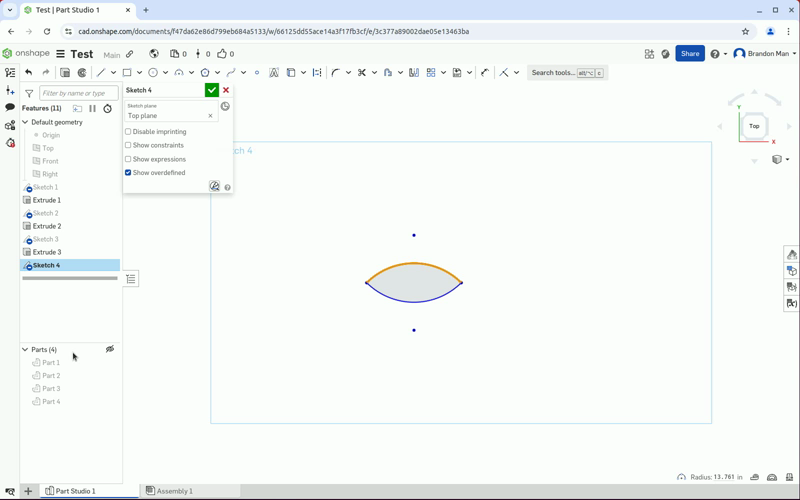
key(shift+e)
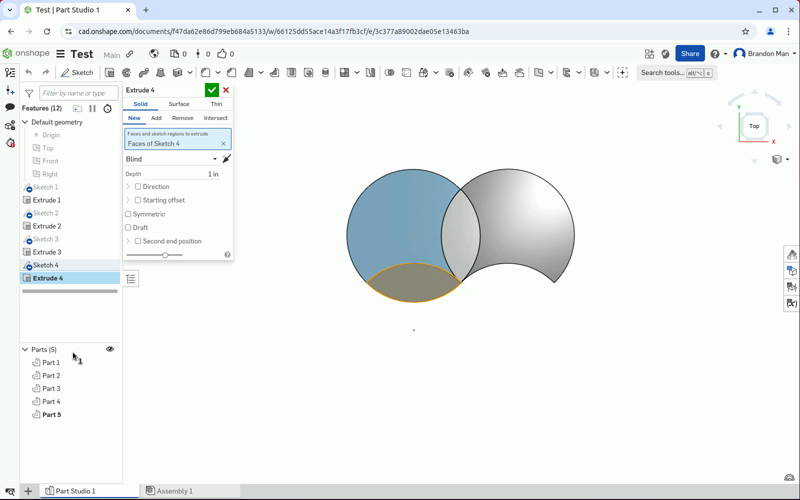
mouse_move(143, 106)
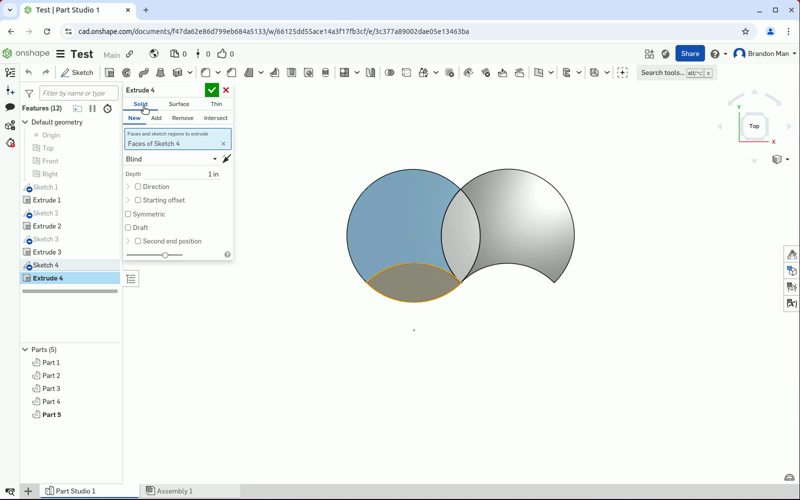
click(143, 106)
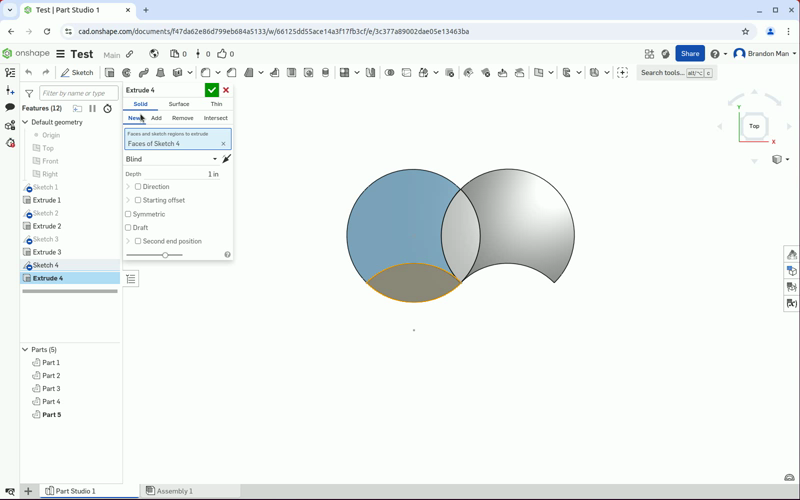
mouse_move(137, 120)
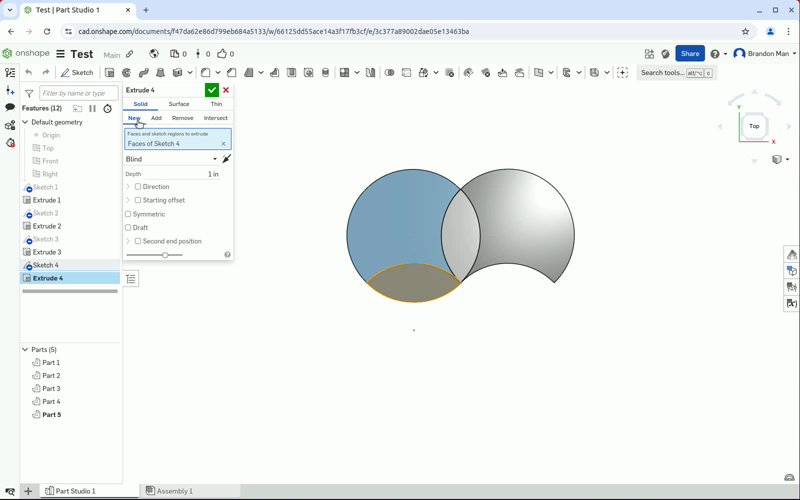
click(137, 120)
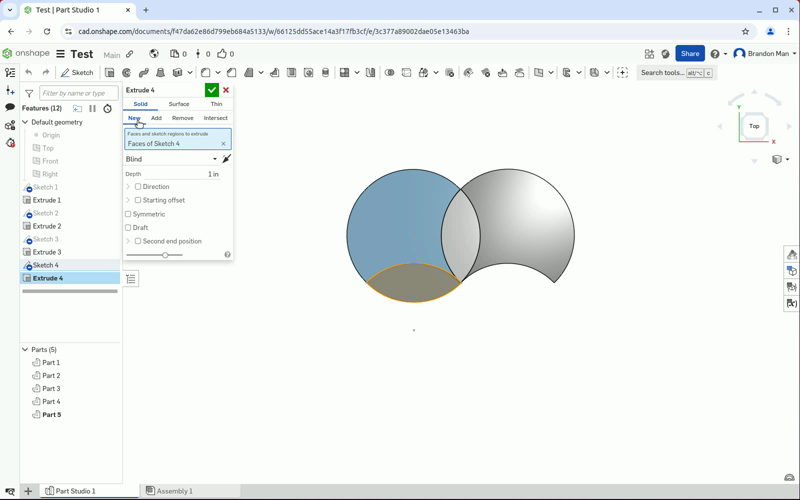
key(tab, 4)
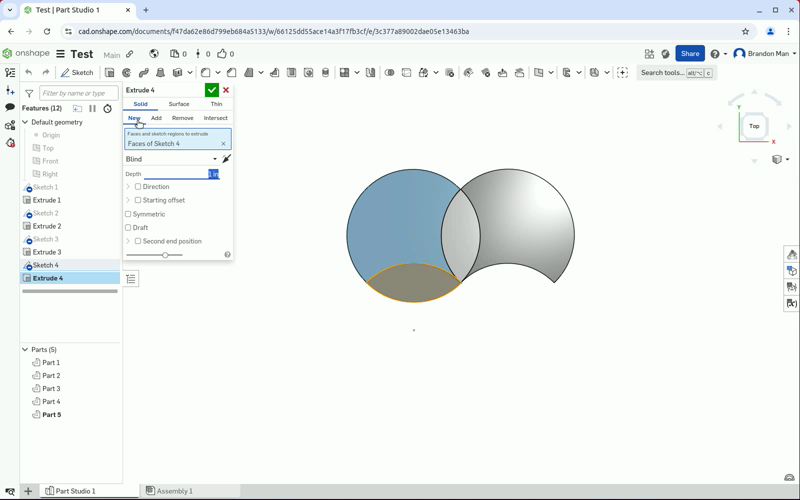
text(14.443)
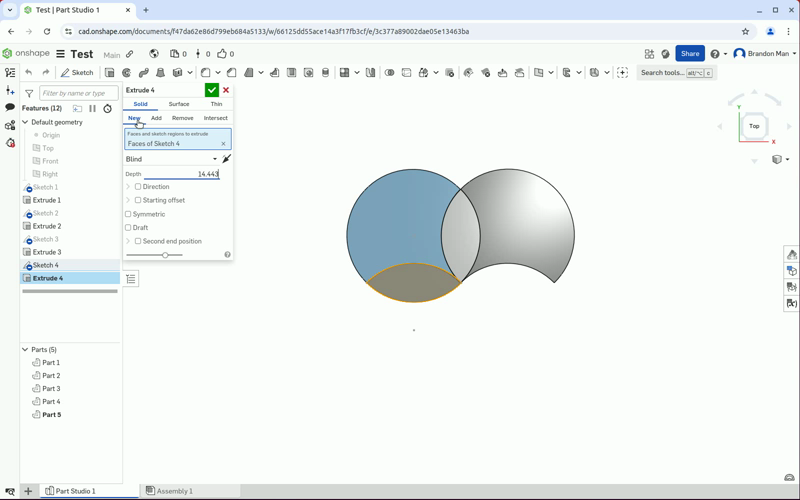
key(enter)
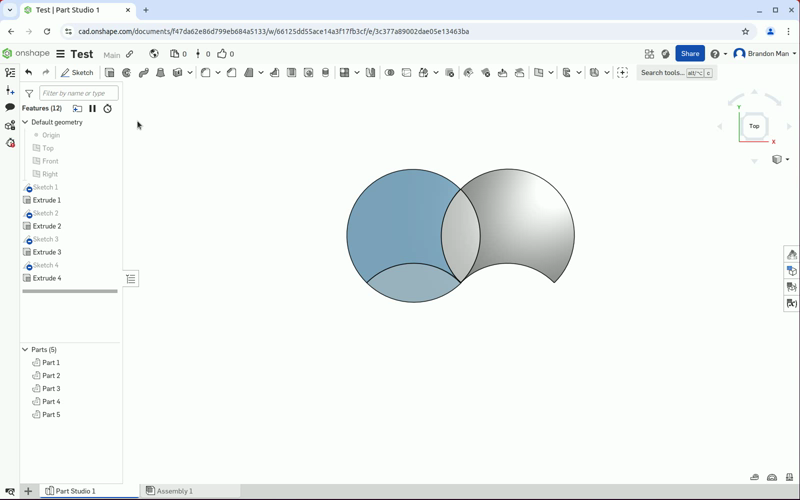
key(shift+h)
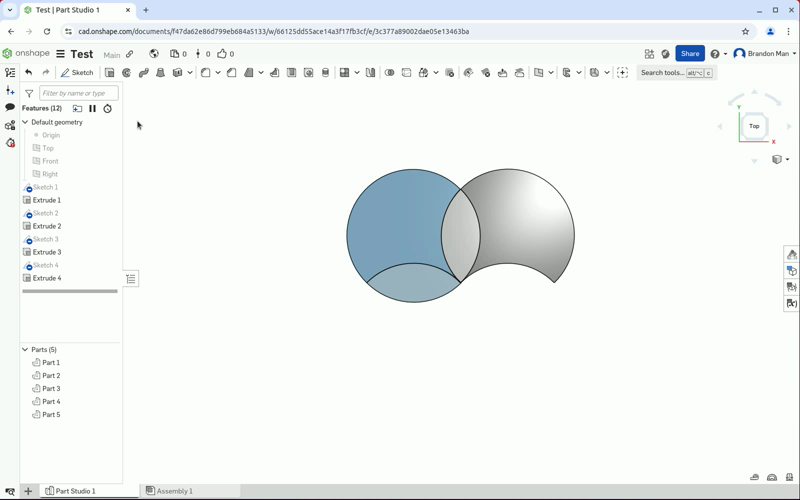
key(shift+h)
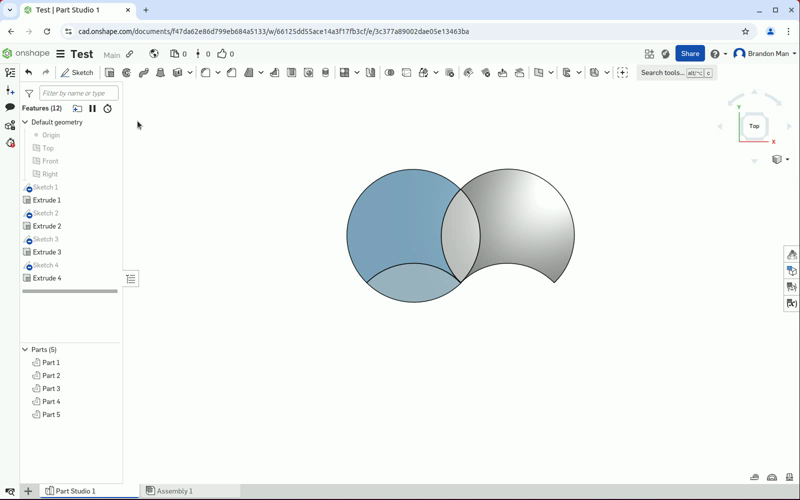
mouse_move(73, 189)
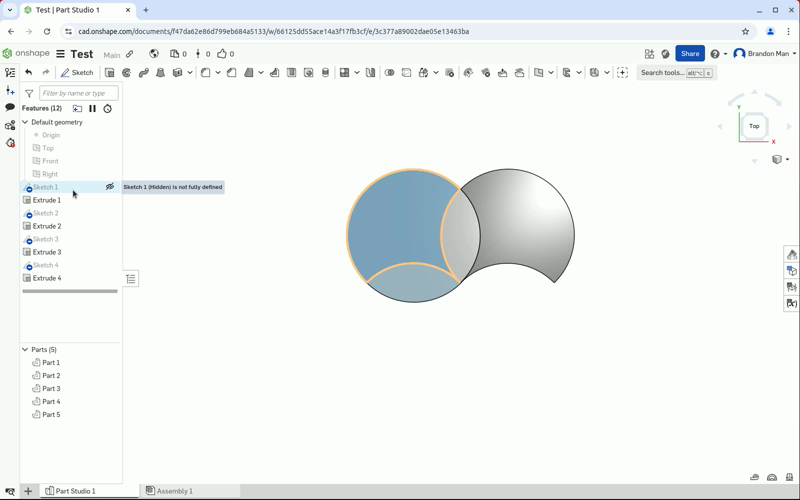
click(73, 189)
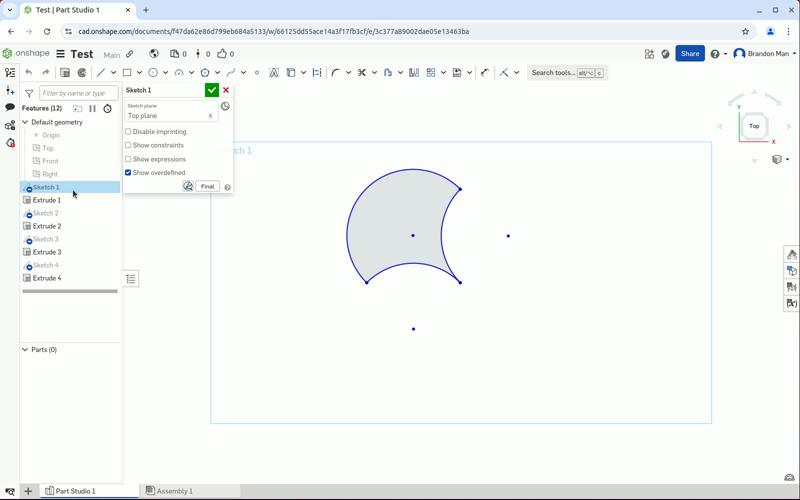
mouse_move(229, 92)
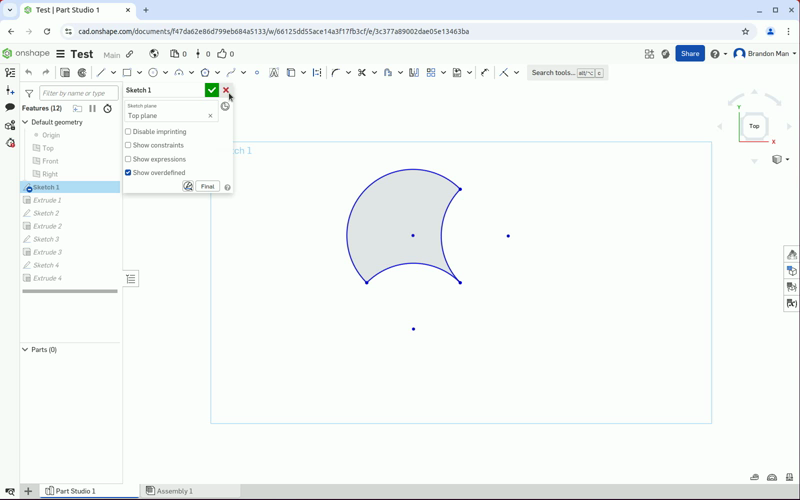
click(229, 92)
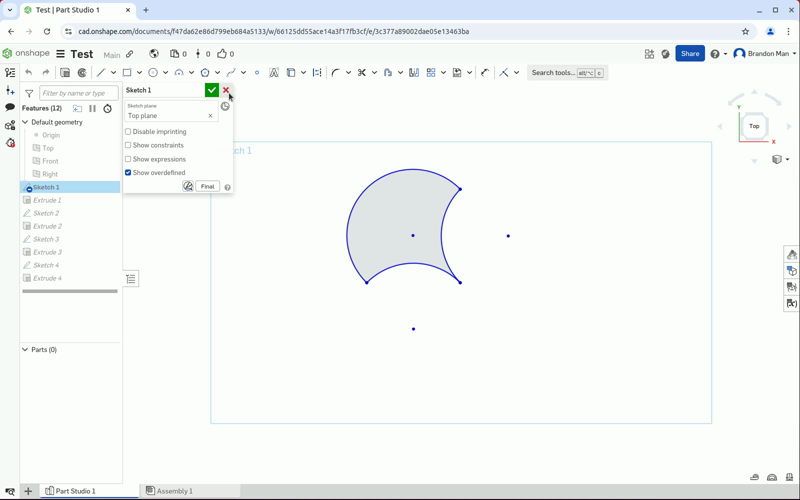
key(shift+s)
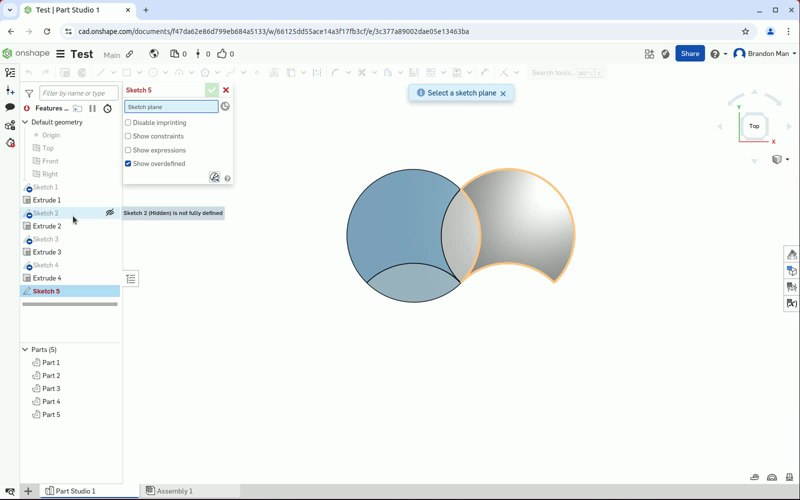
scroll(3)
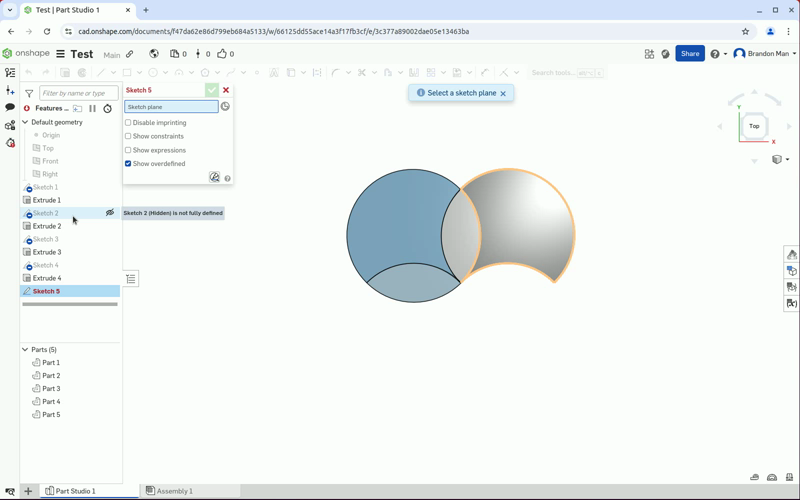
mouse_move(73, 150)
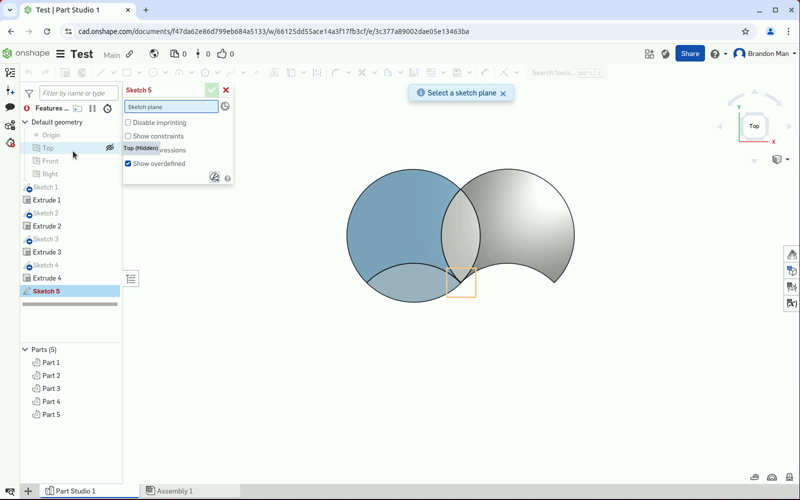
click(73, 150)
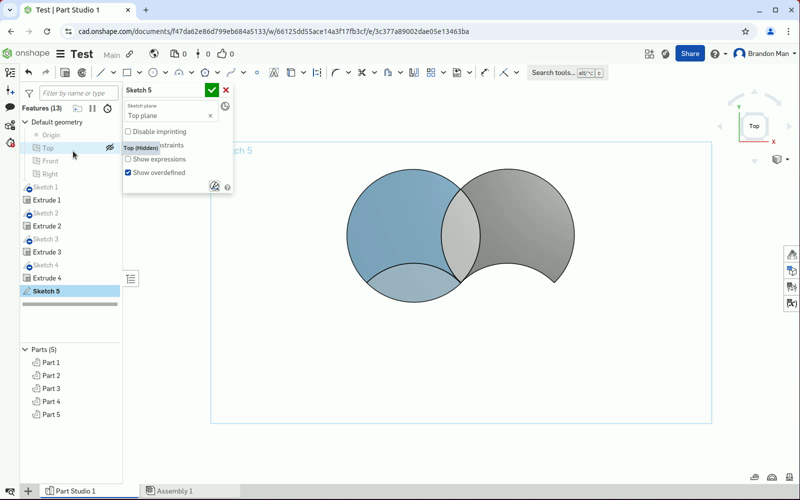
mouse_move(73, 352)
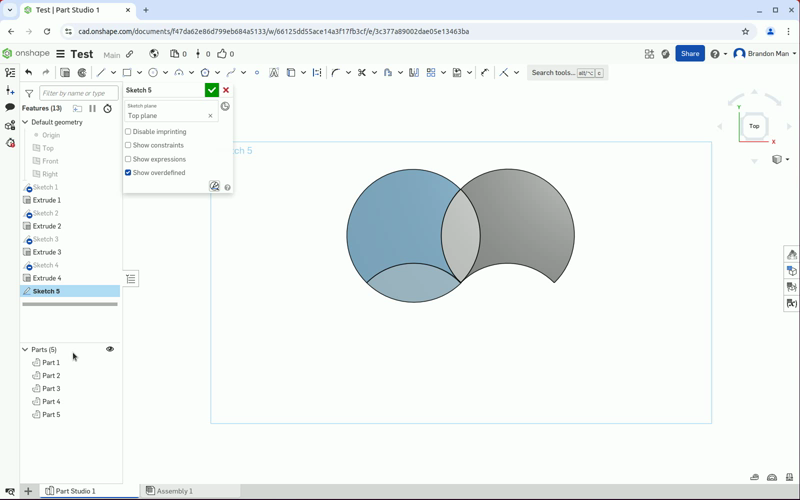
key(y)
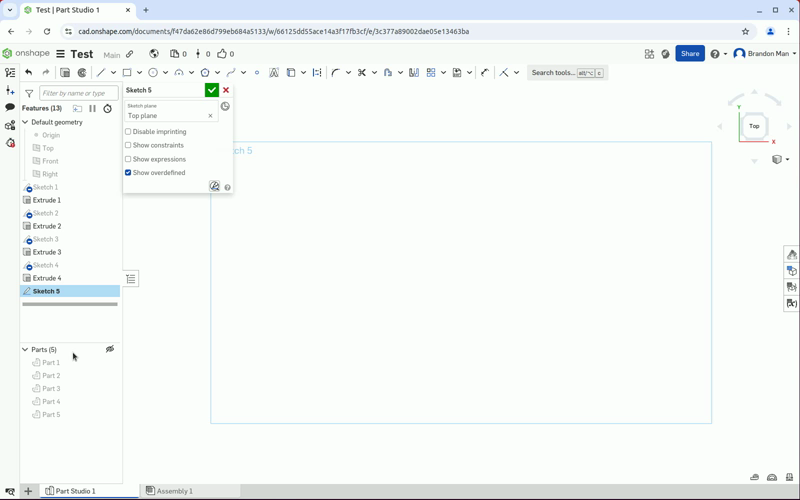
key(a)
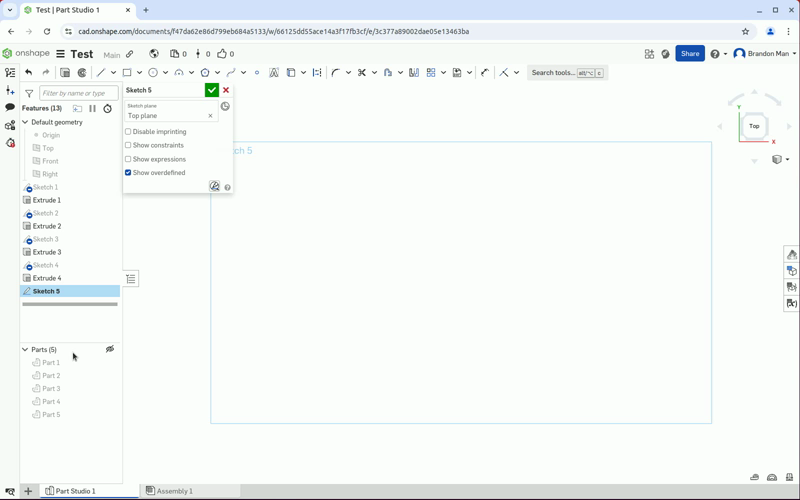
key_down(shift)
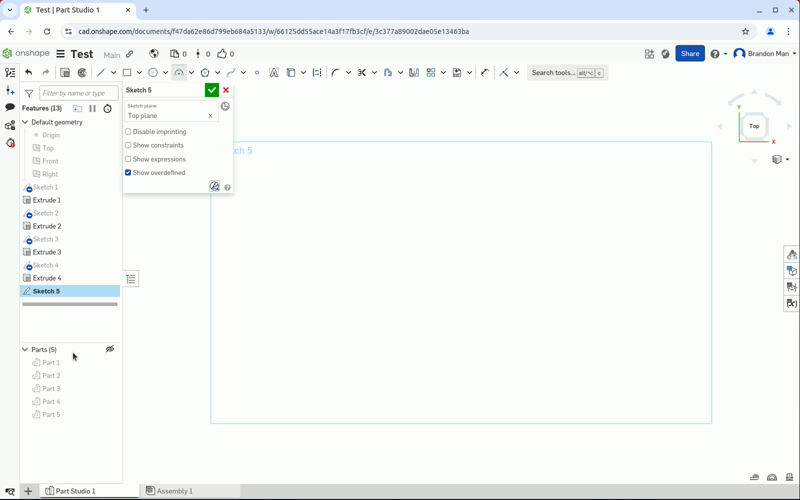
mouse_move(460, 376)
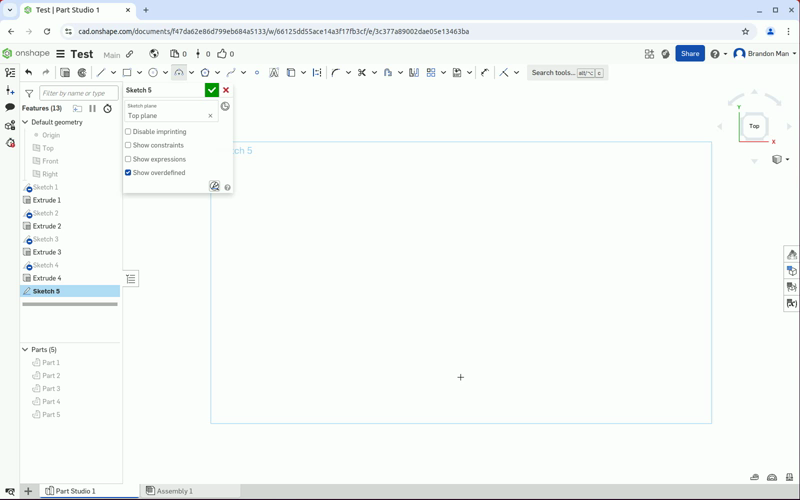
click(460, 376)
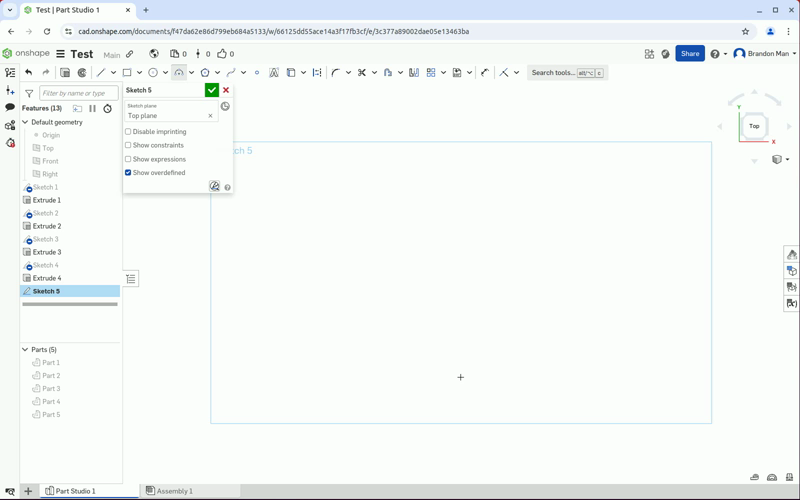
key_up(shift)
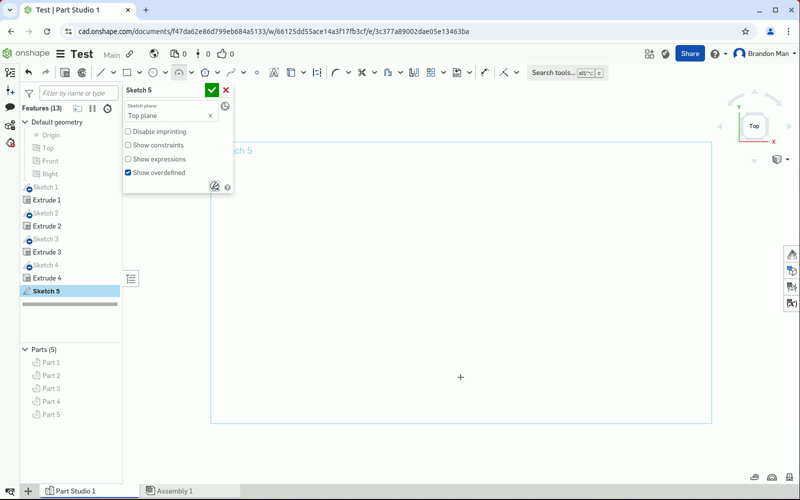
key_down(shift)
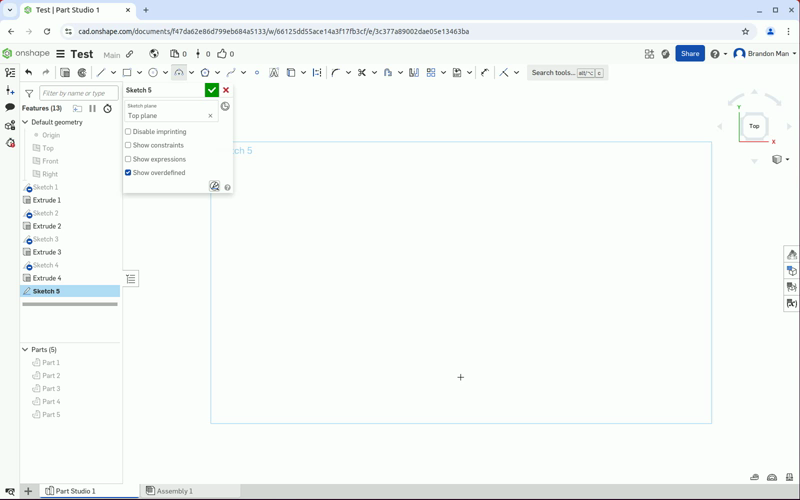
mouse_move(460, 282)
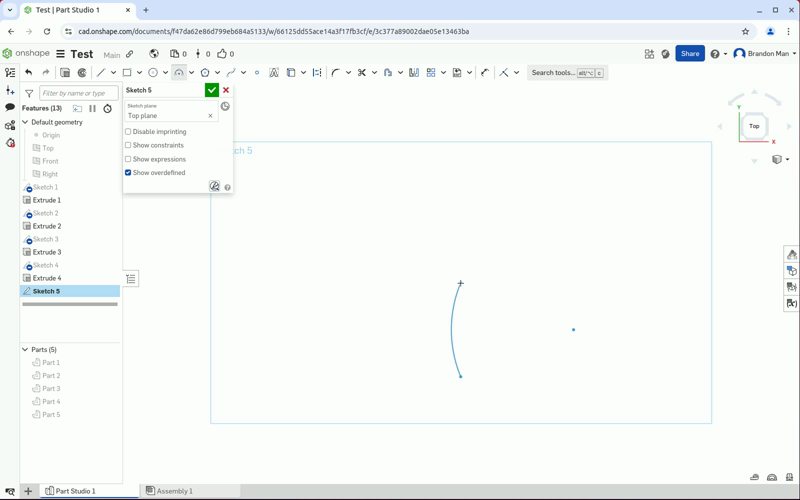
click(460, 282)
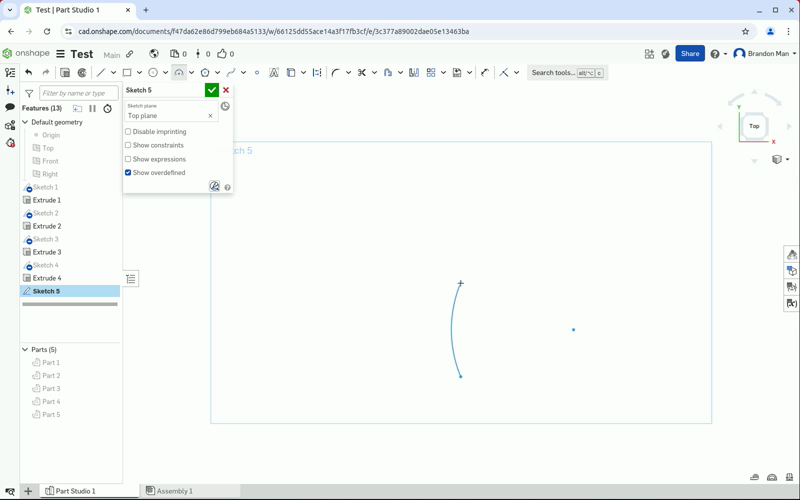
mouse_move(480, 329)
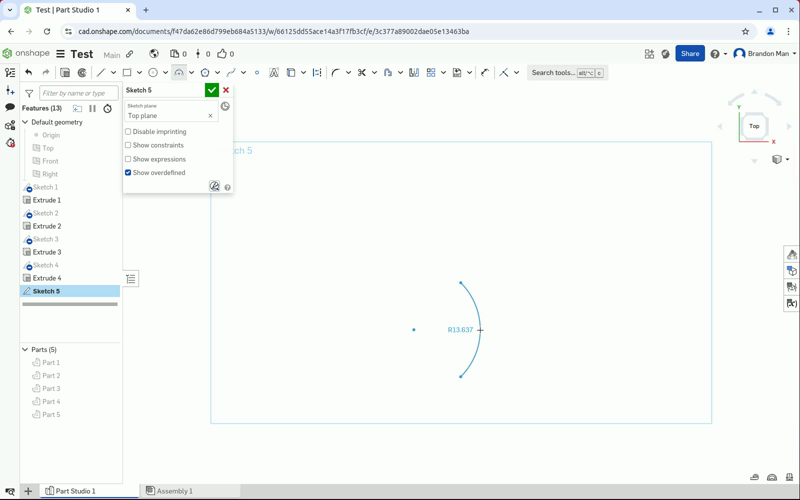
click(480, 329)
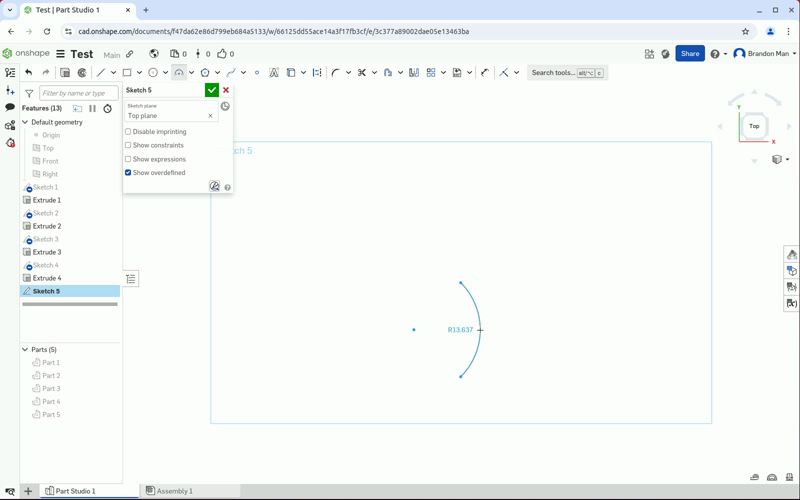
key_up(shift)
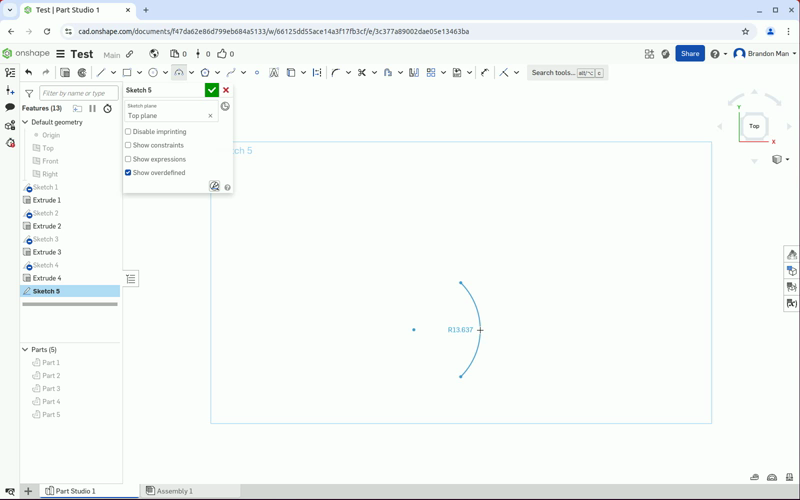
mouse_move(460, 282)
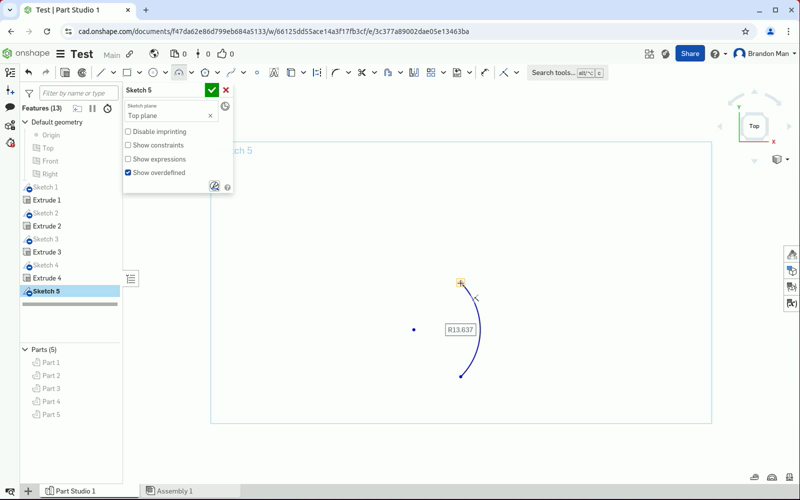
click(460, 282)
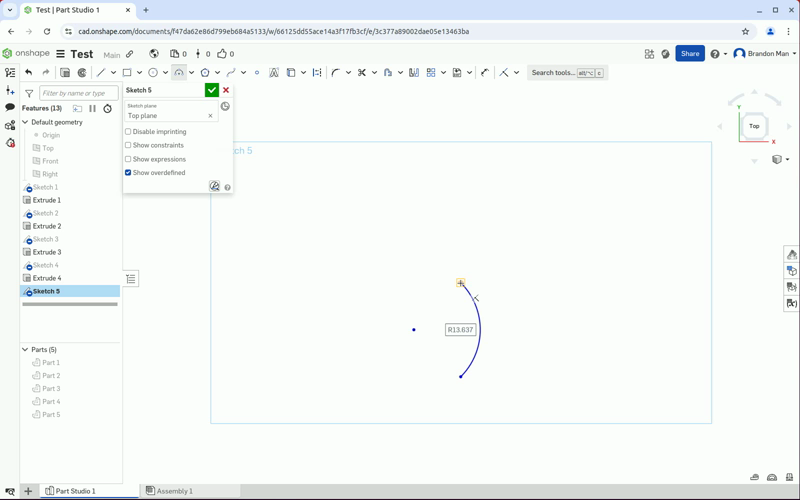
mouse_move(460, 376)
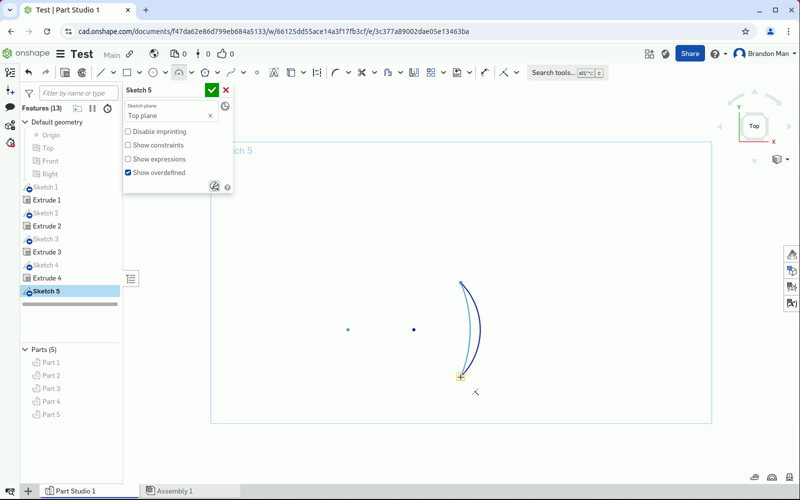
click(460, 376)
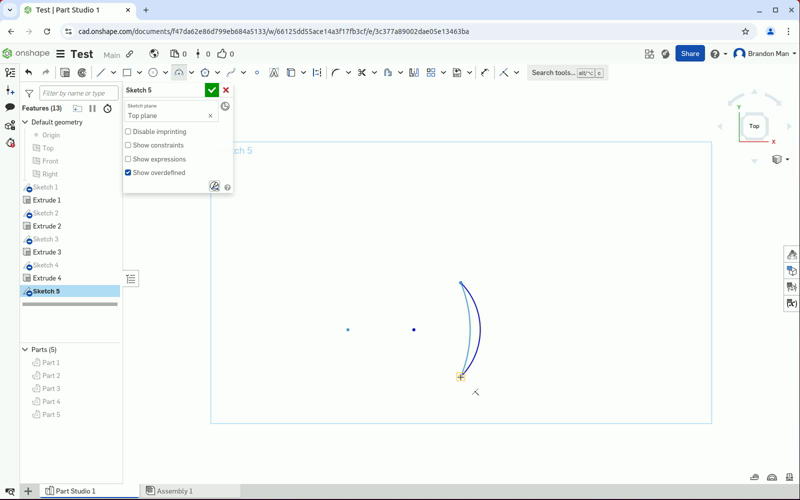
key_down(shift)
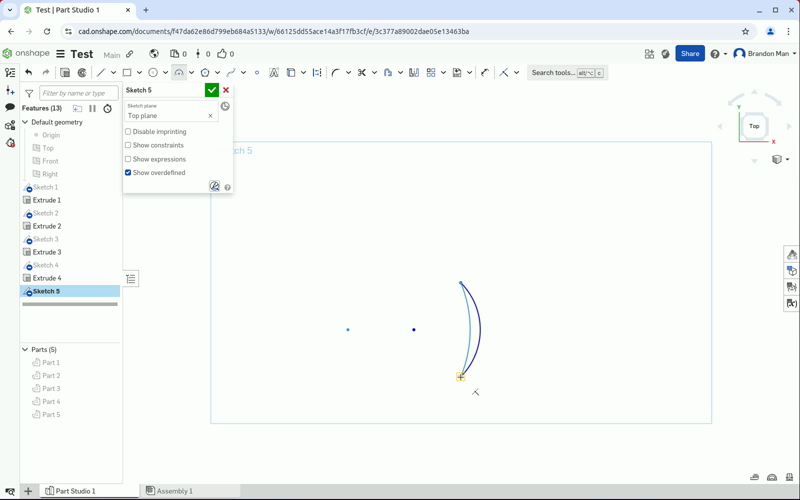
mouse_move(441, 329)
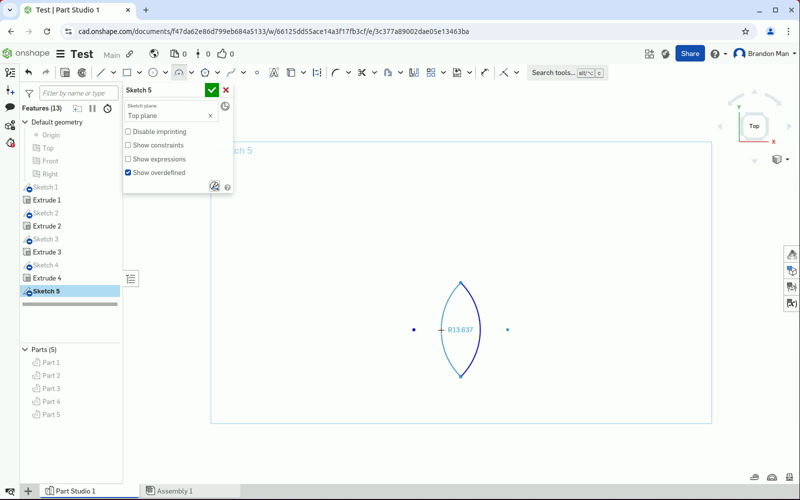
click(441, 329)
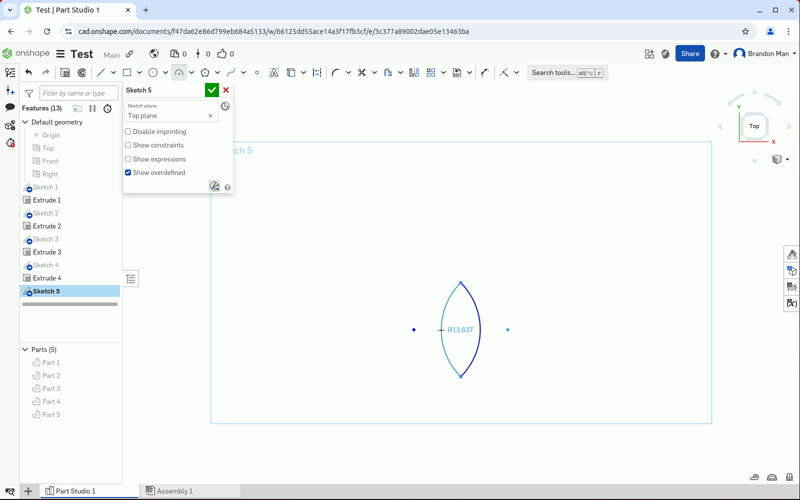
key_up(shift)
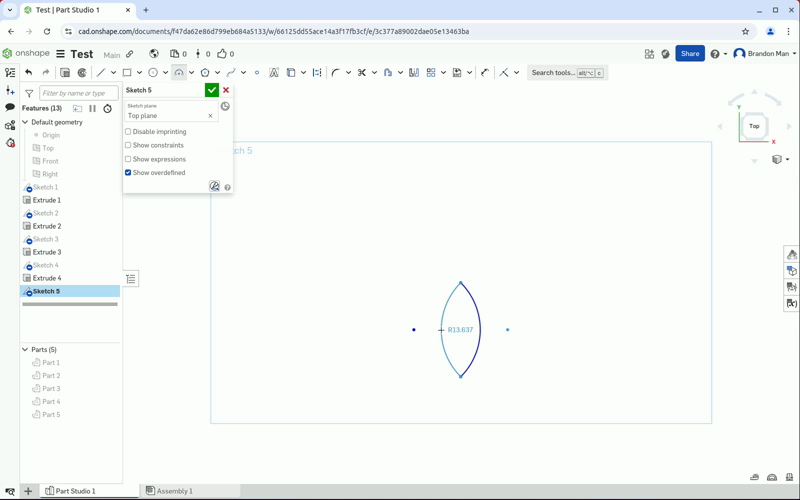
key(esc)
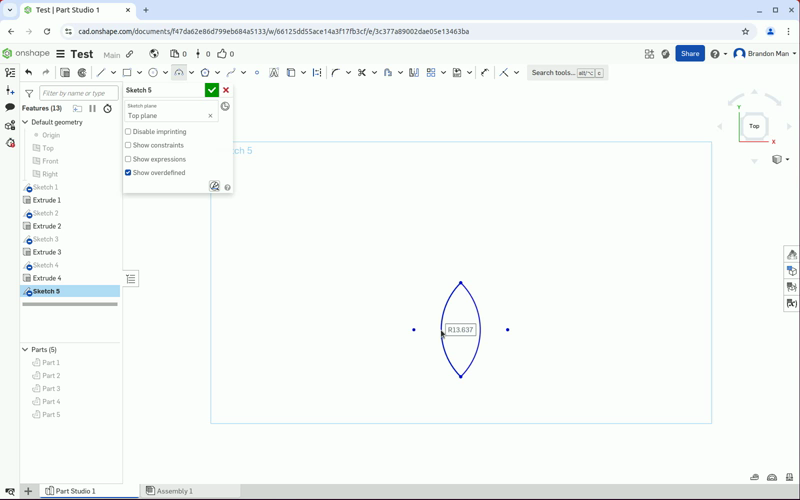
mouse_move(461, 350)
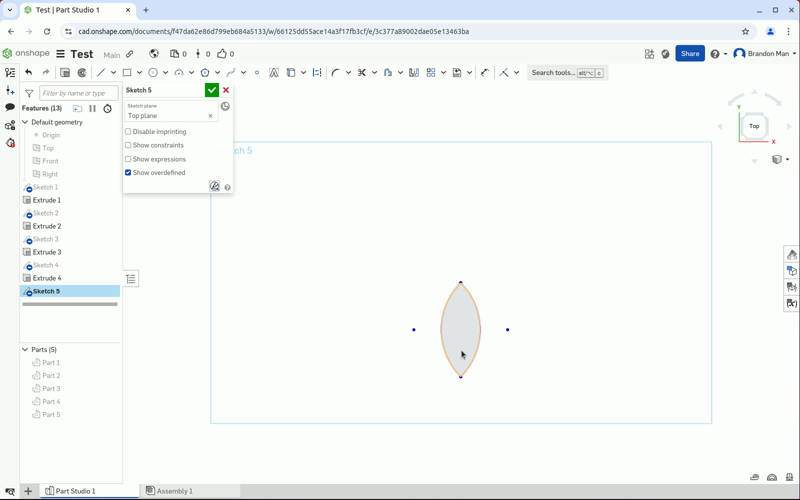
click(461, 350)
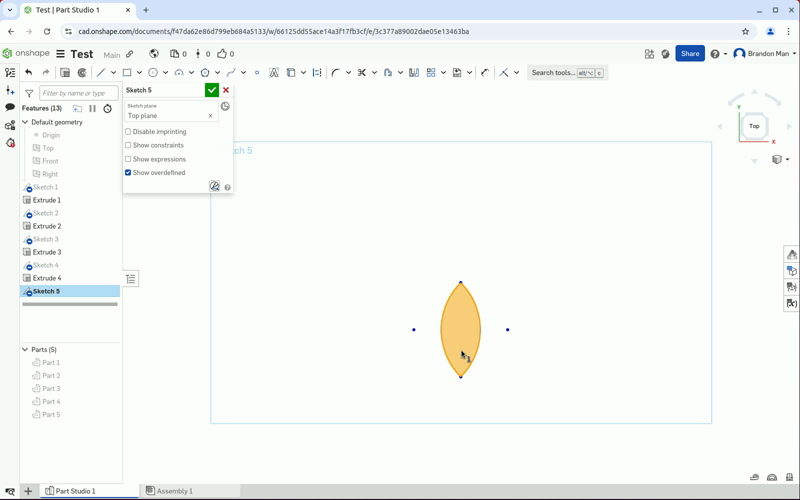
mouse_move(73, 352)
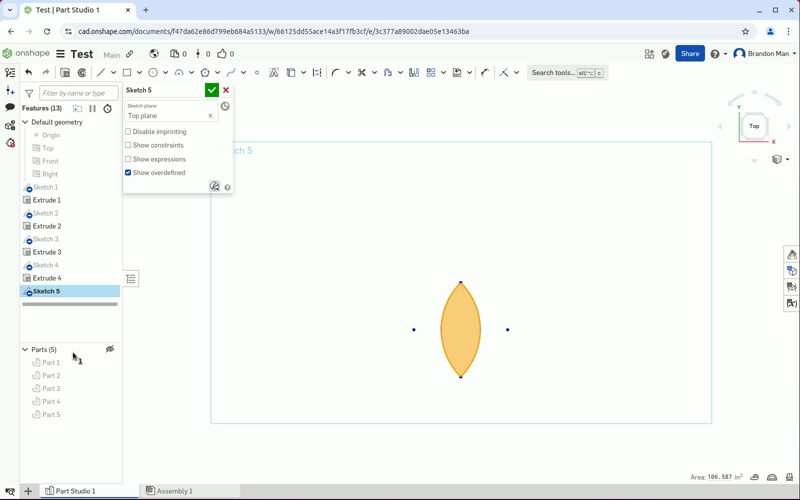
key(shift+y)
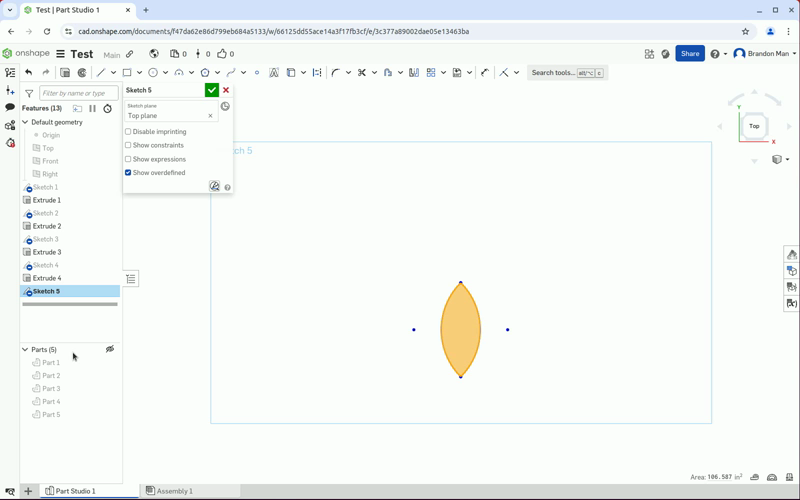
key(shift+e)
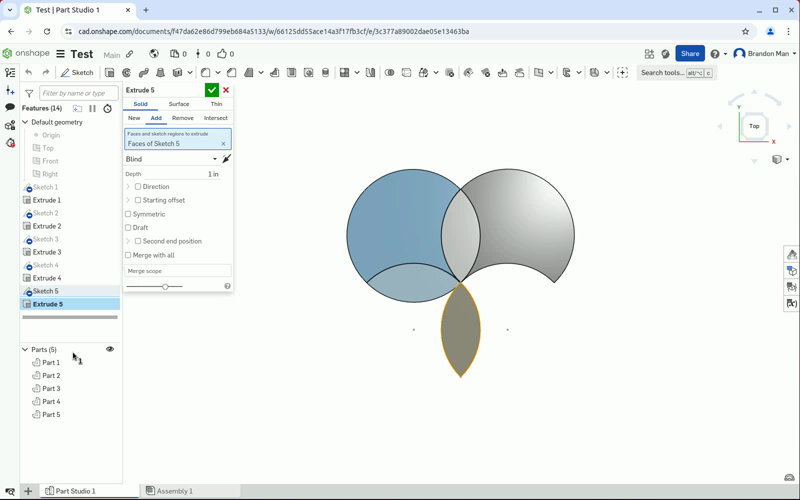
mouse_move(143, 106)
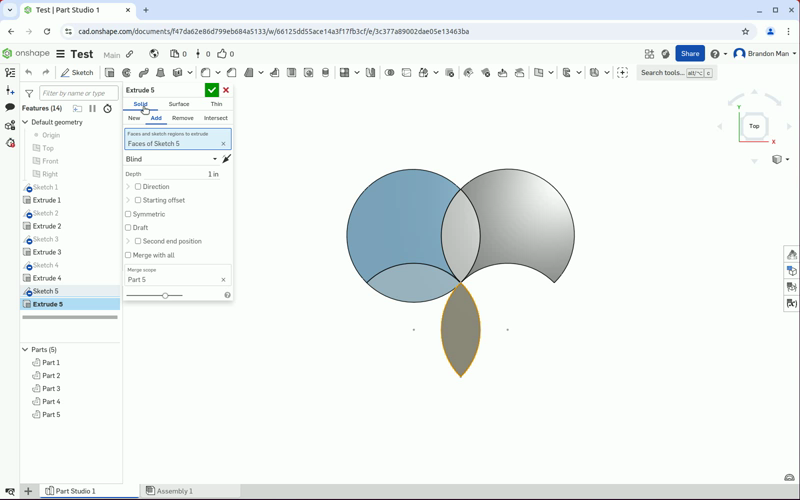
click(143, 106)
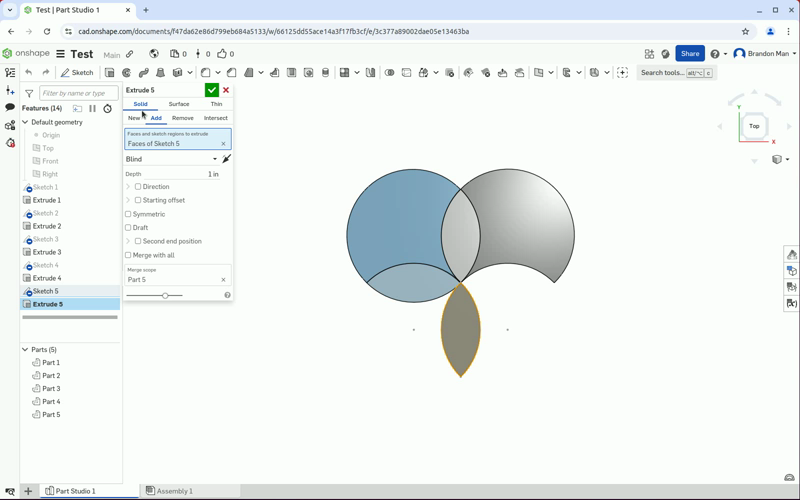
mouse_move(137, 120)
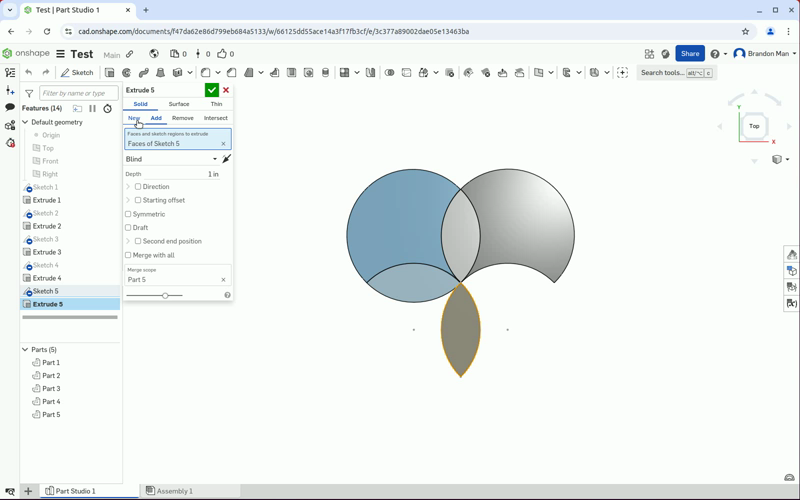
click(137, 120)
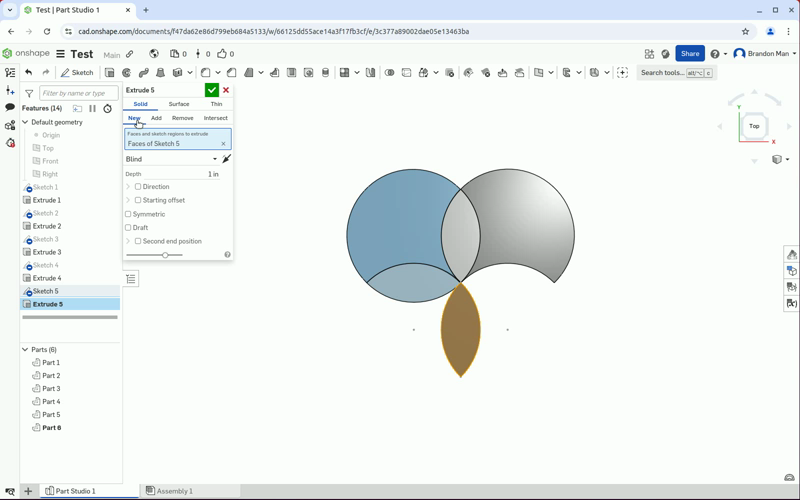
key(tab, 4)
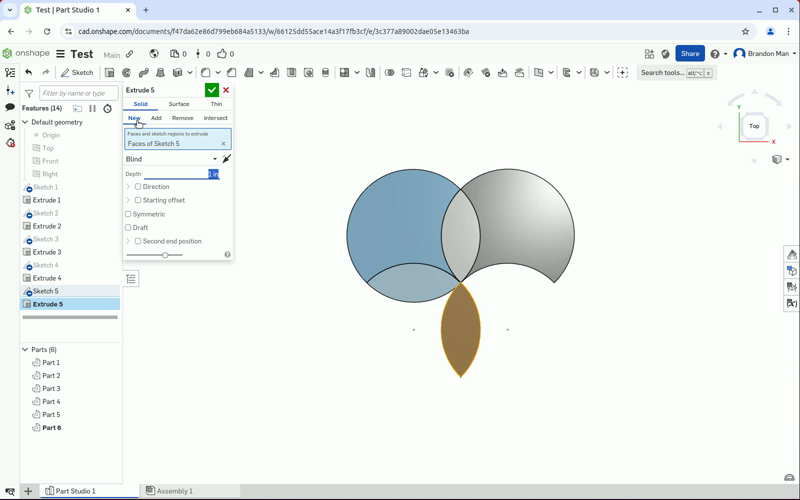
text(14.443)
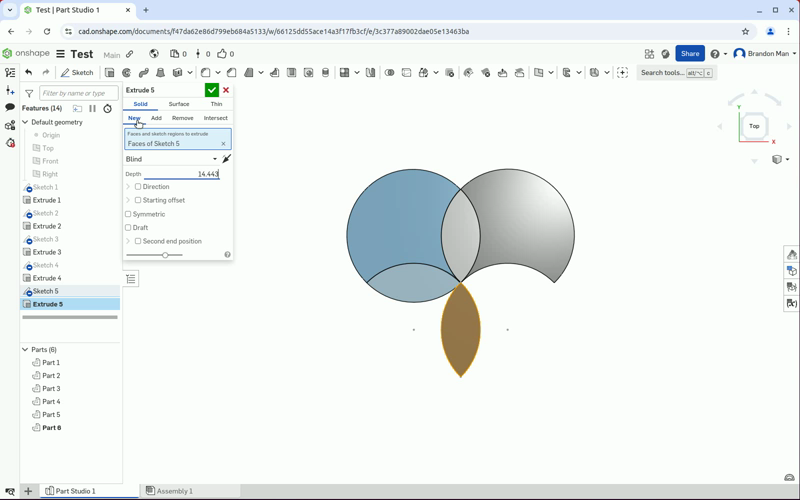
key(enter)
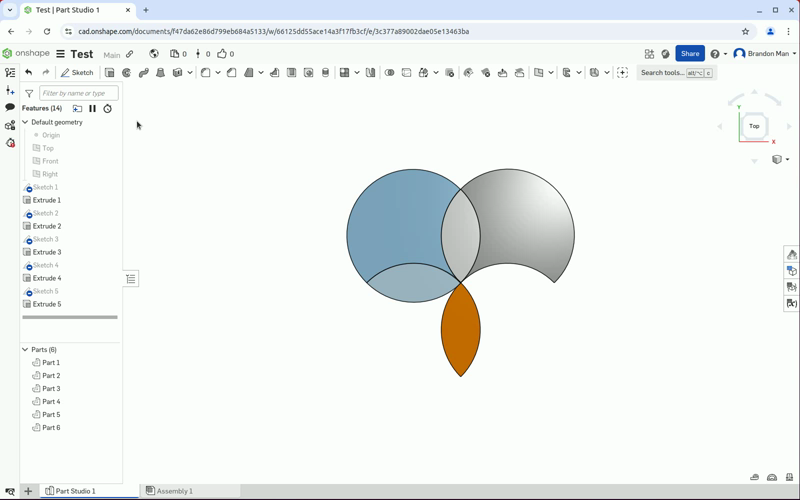
key(shift+h)
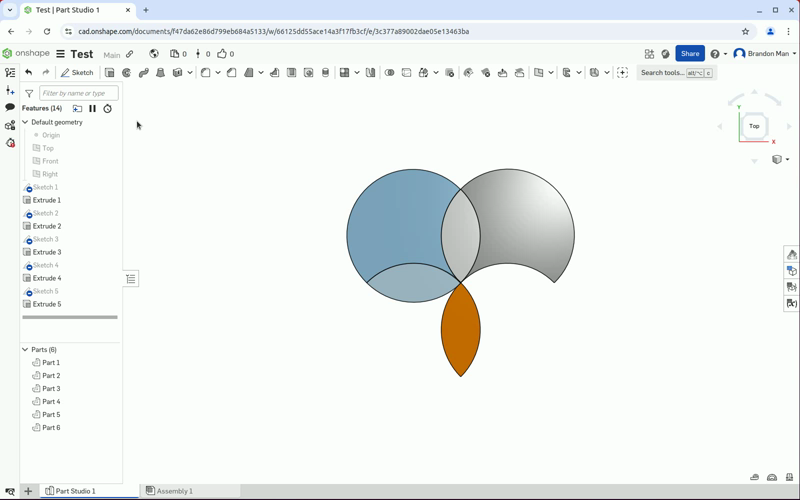
key(shift+h)
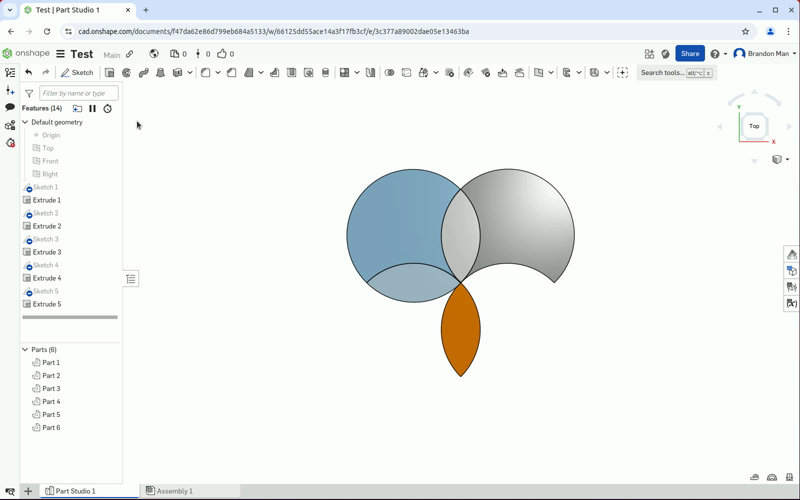
mouse_move(73, 189)
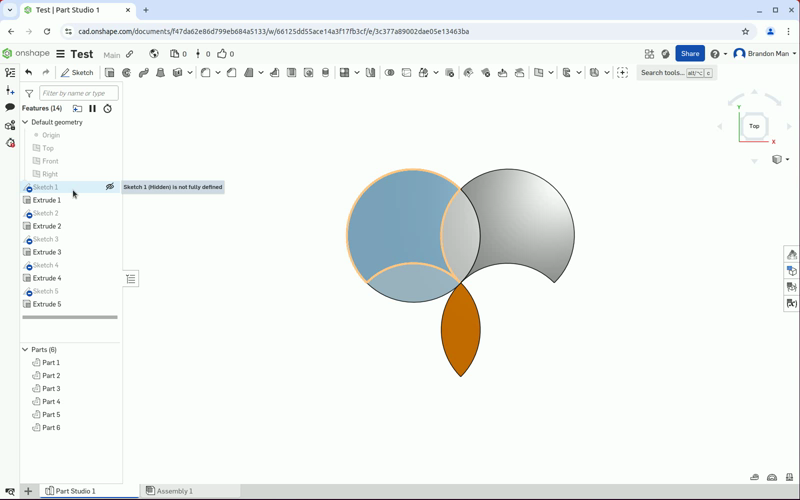
click(73, 189)
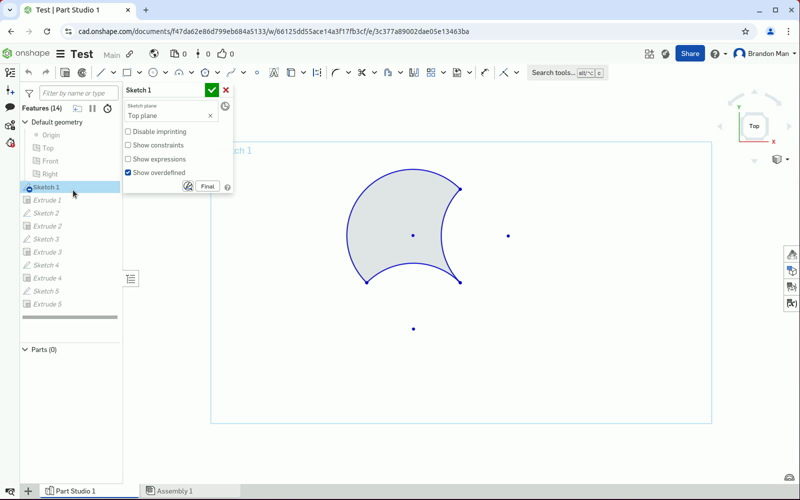
mouse_move(229, 92)
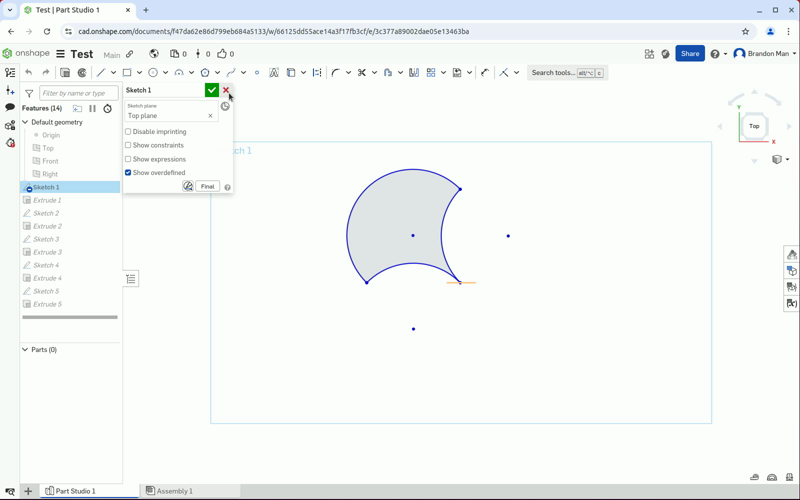
click(229, 92)
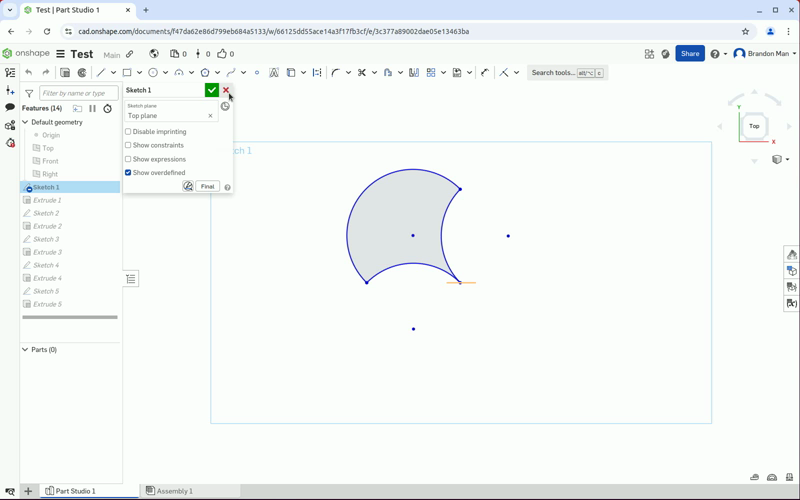
key(shift+s)
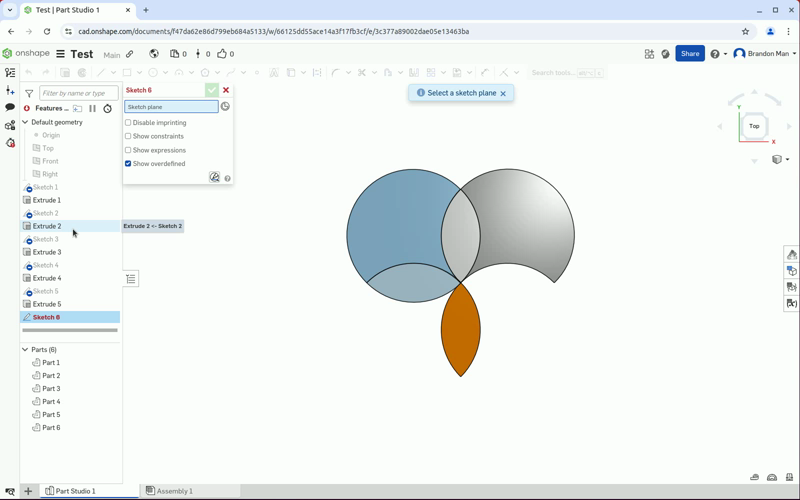
scroll(3)
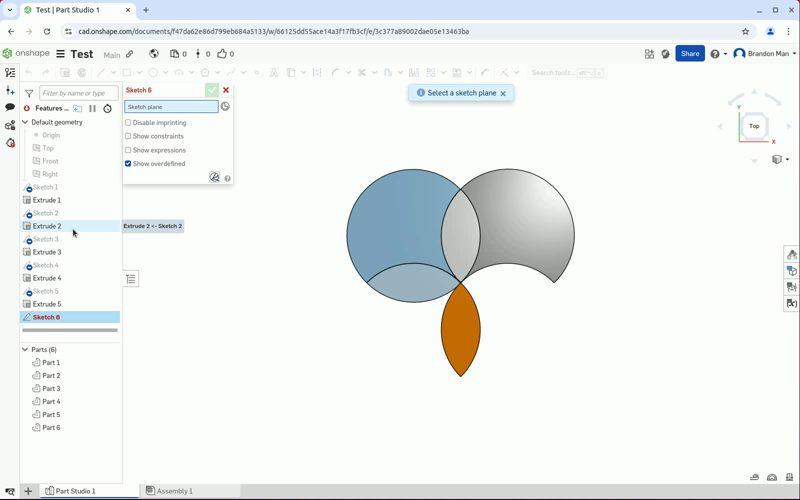
mouse_move(73, 150)
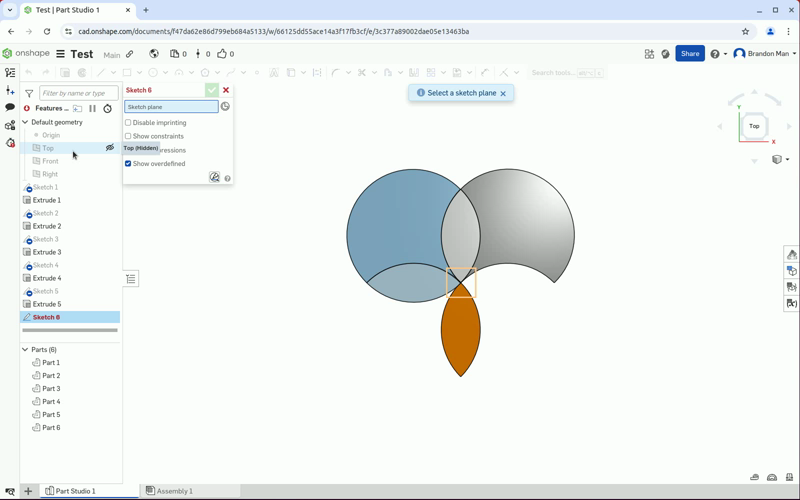
click(73, 150)
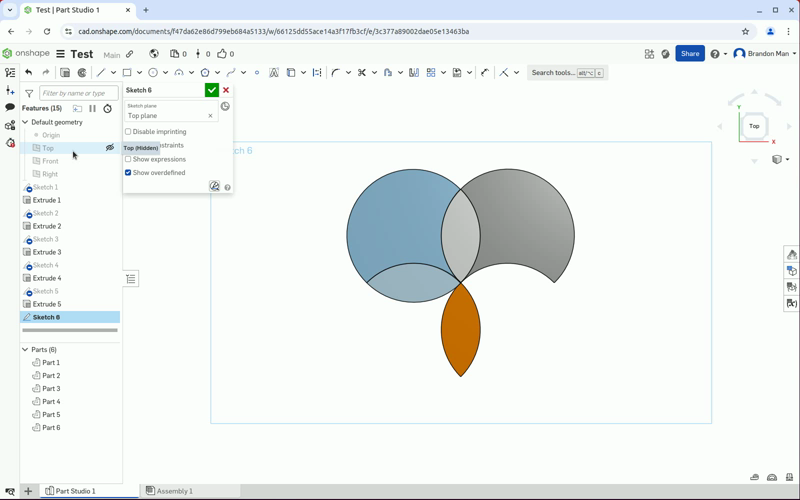
mouse_move(73, 352)
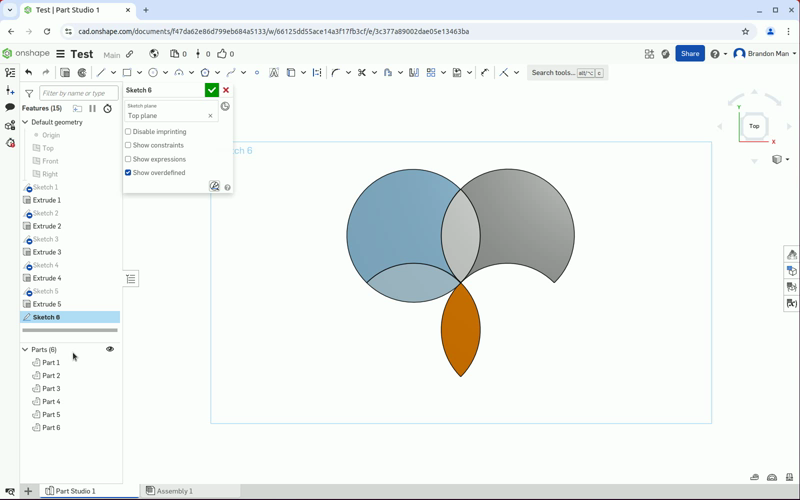
key(y)
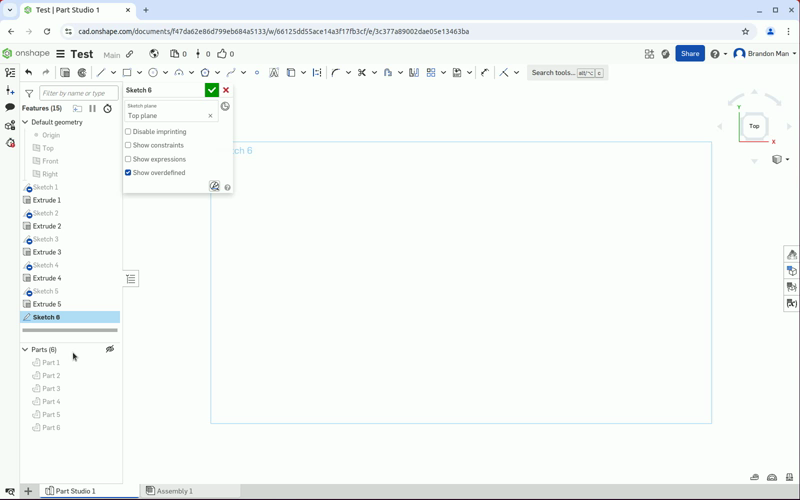
key(a)
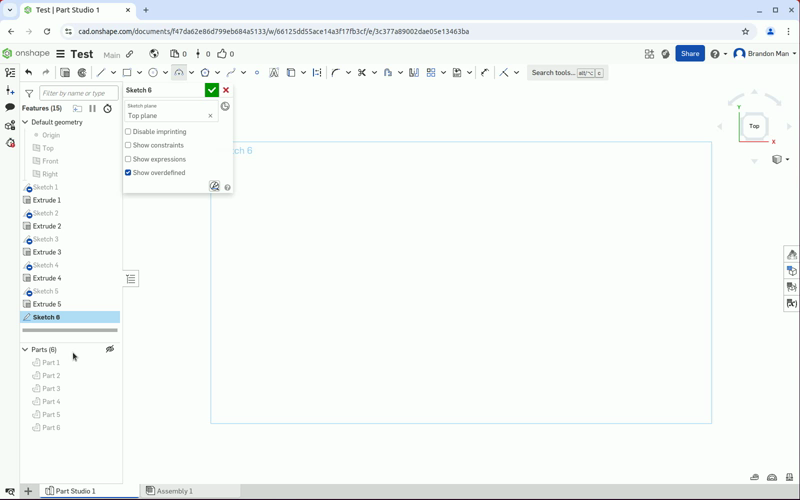
key_down(shift)
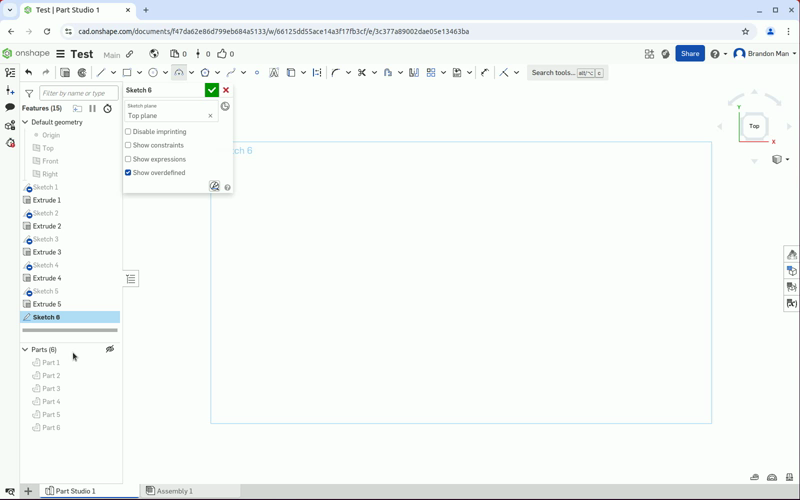
mouse_move(460, 282)
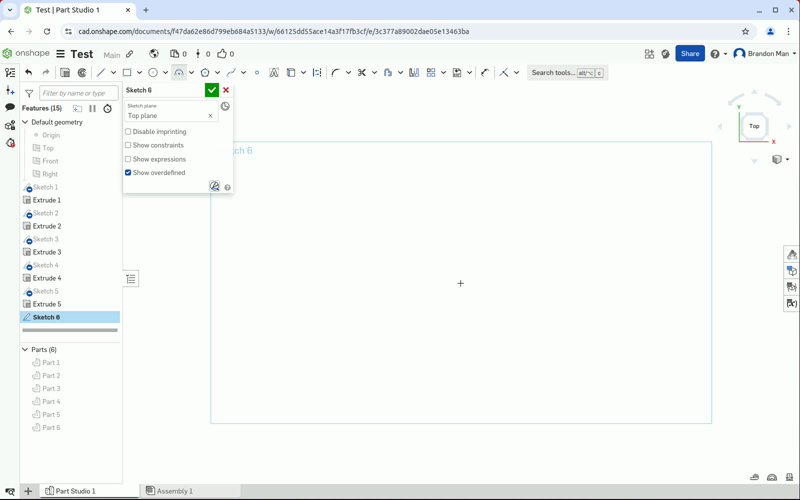
click(460, 282)
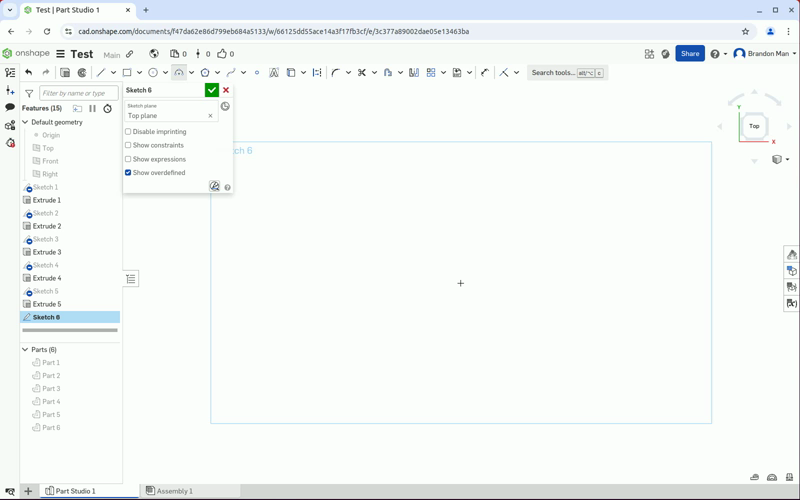
key_up(shift)
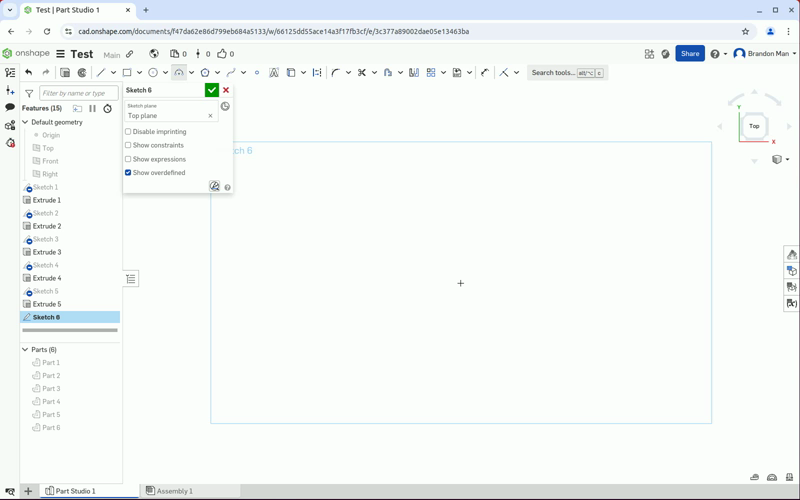
key_down(shift)
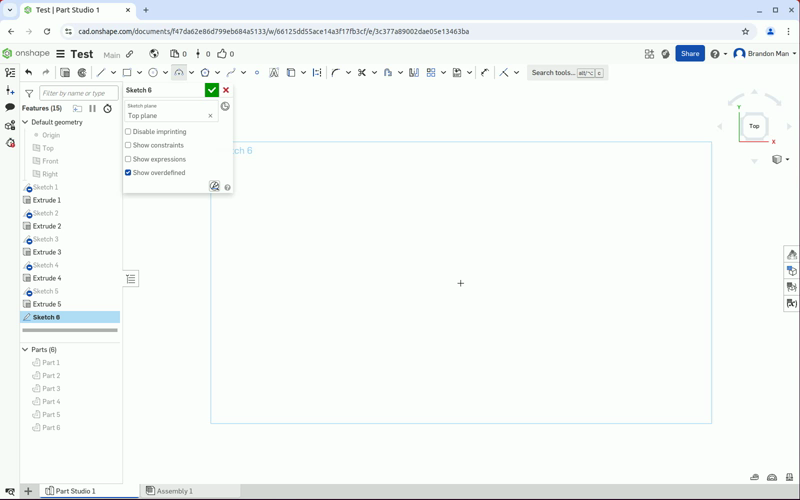
mouse_move(554, 282)
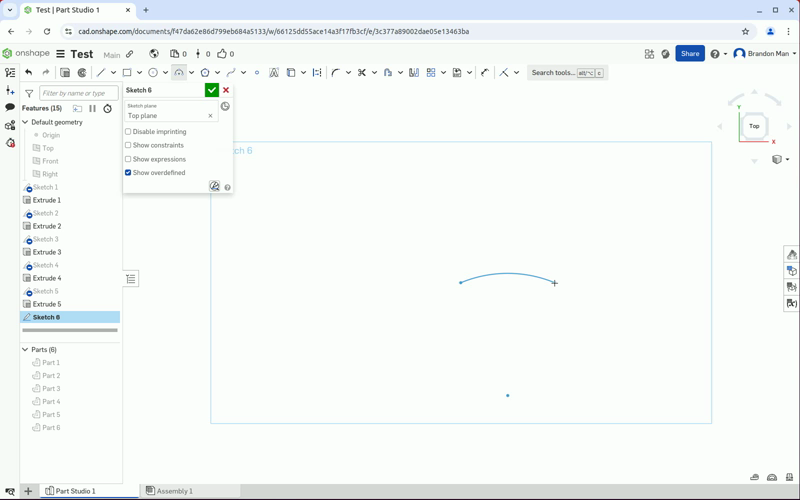
click(554, 282)
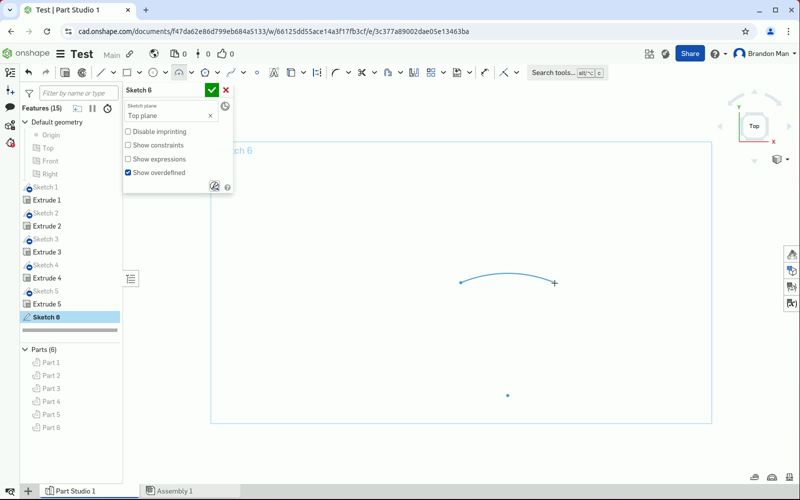
mouse_move(507, 302)
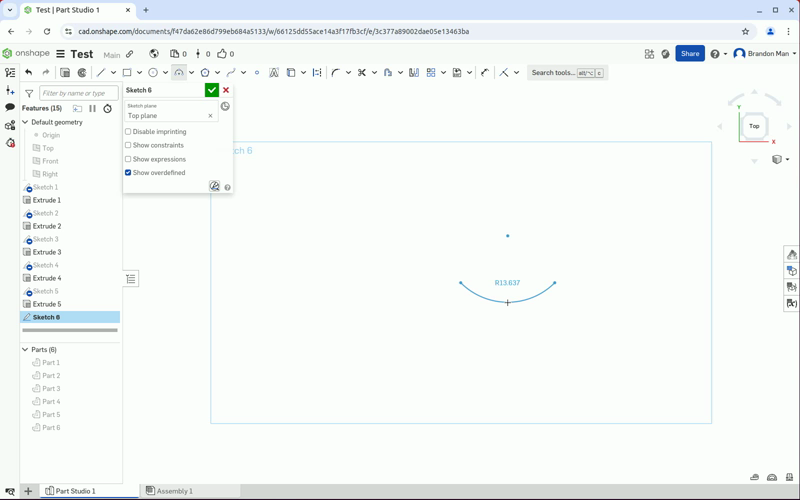
click(507, 302)
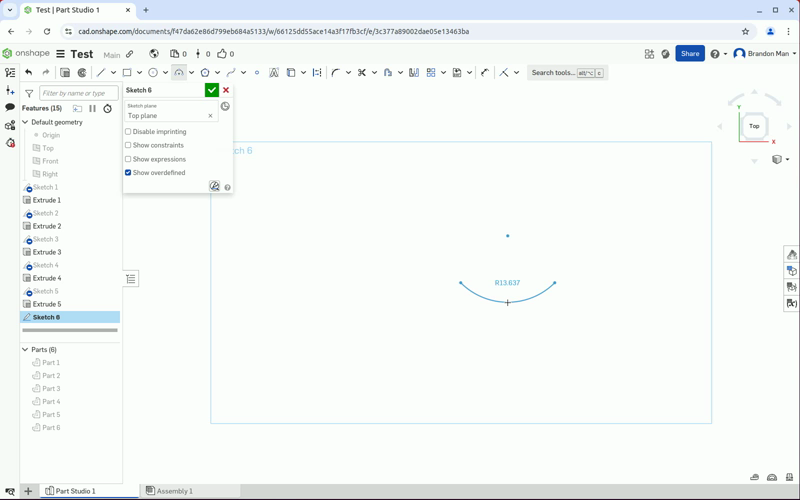
key_up(shift)
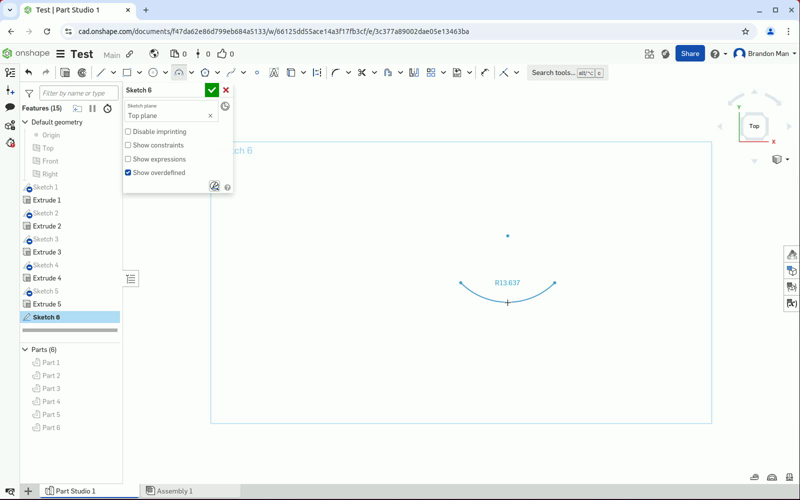
mouse_move(554, 282)
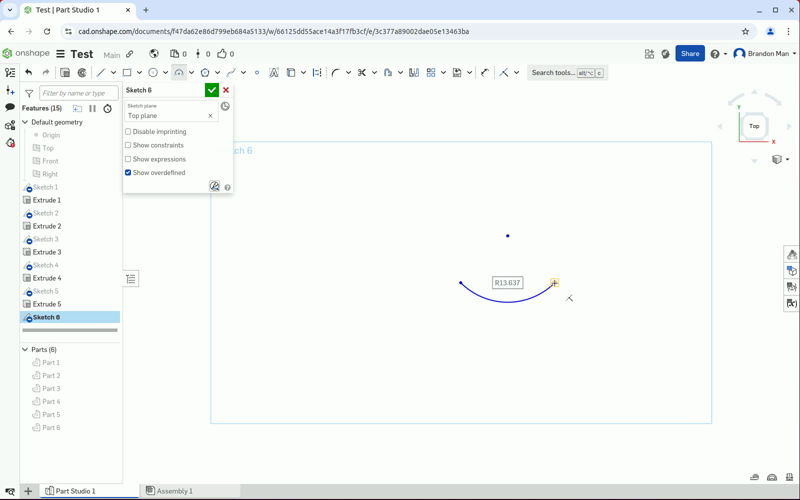
click(554, 282)
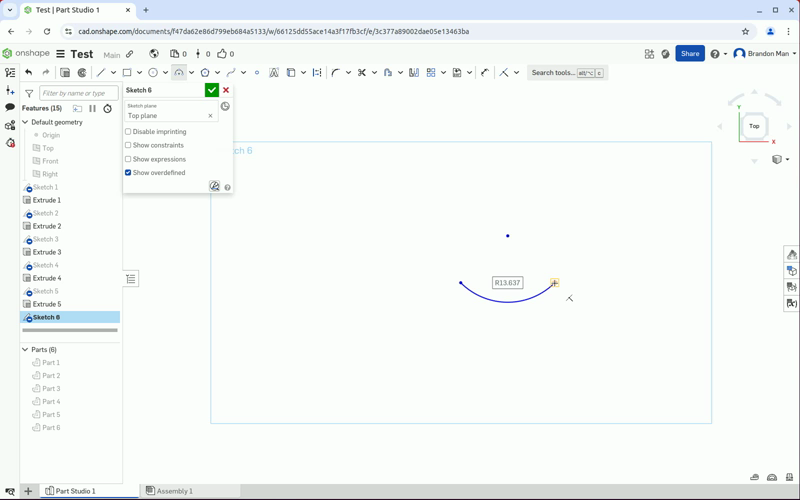
mouse_move(460, 282)
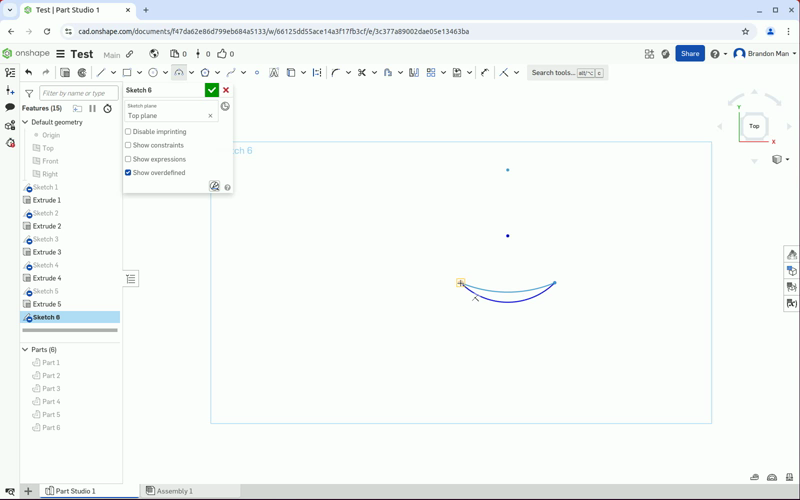
click(460, 282)
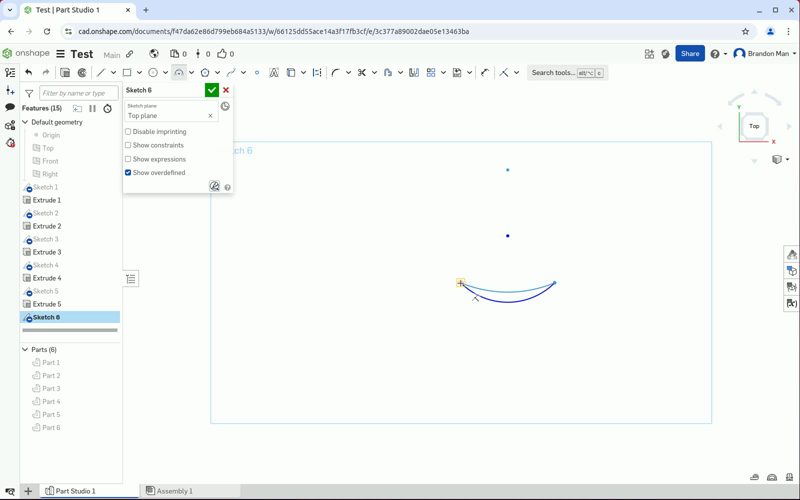
key_down(shift)
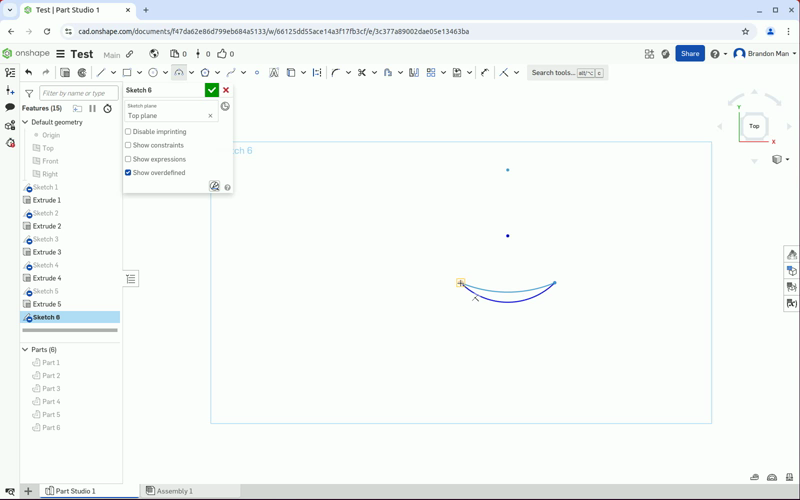
mouse_move(507, 263)
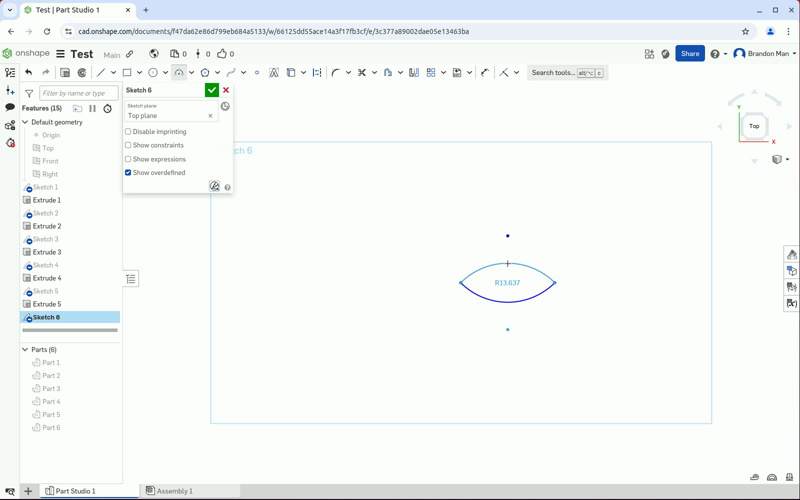
click(507, 263)
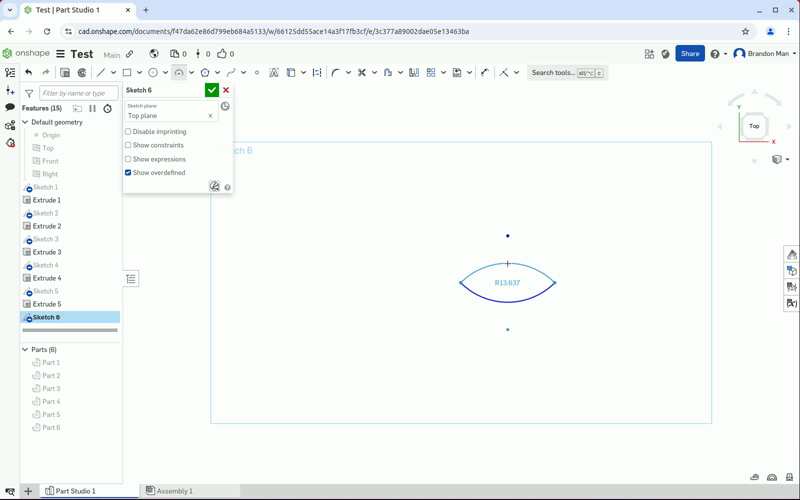
key_up(shift)
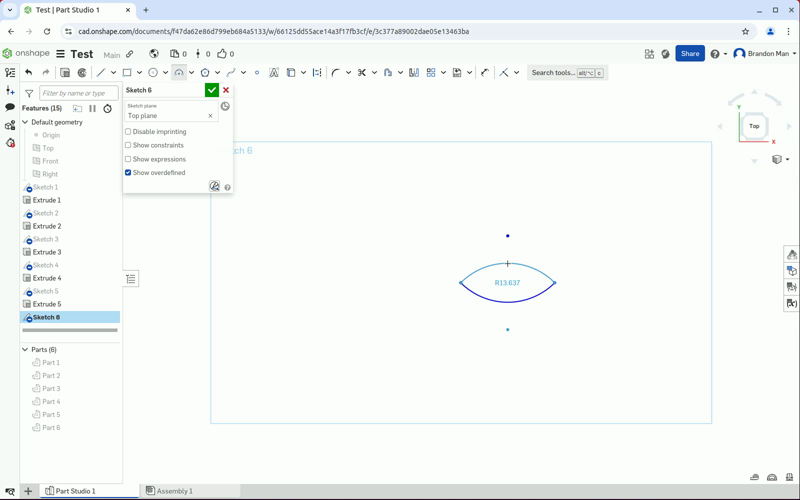
key(esc)
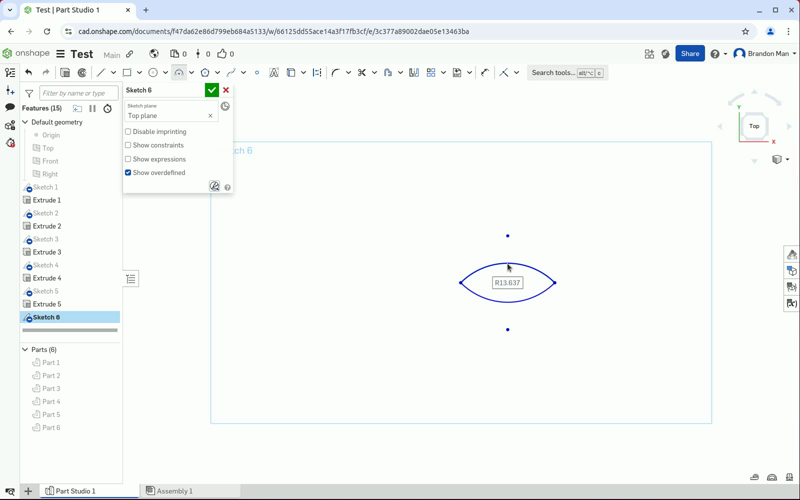
mouse_move(543, 288)
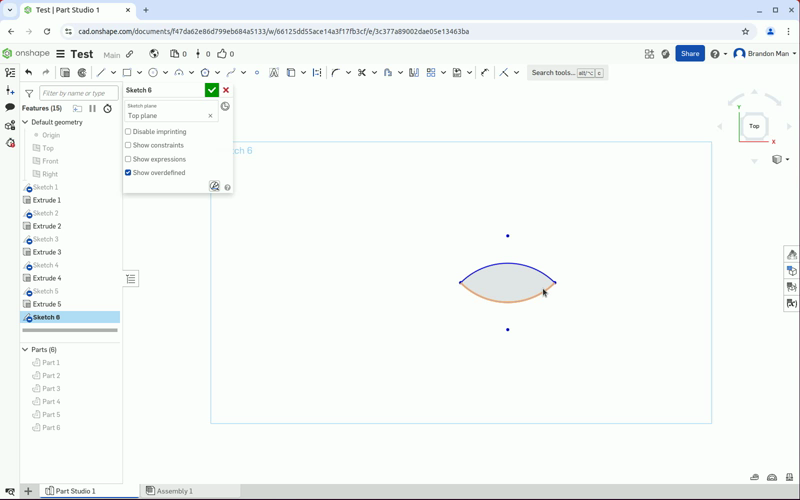
click(543, 288)
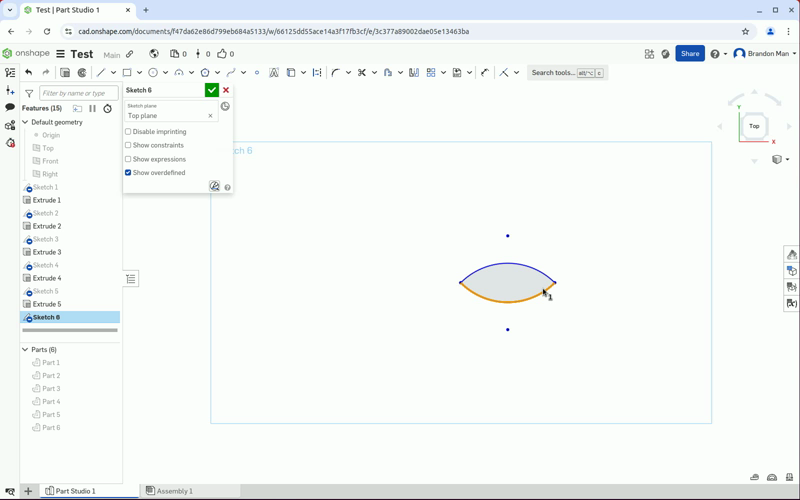
mouse_move(73, 352)
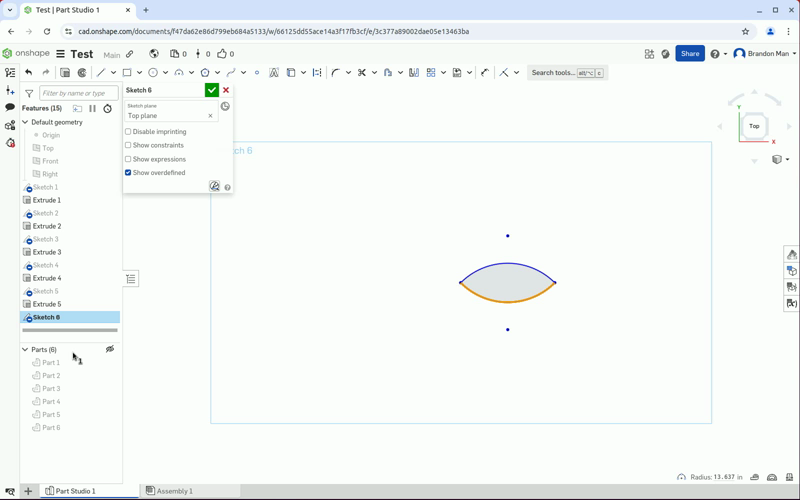
key(shift+y)
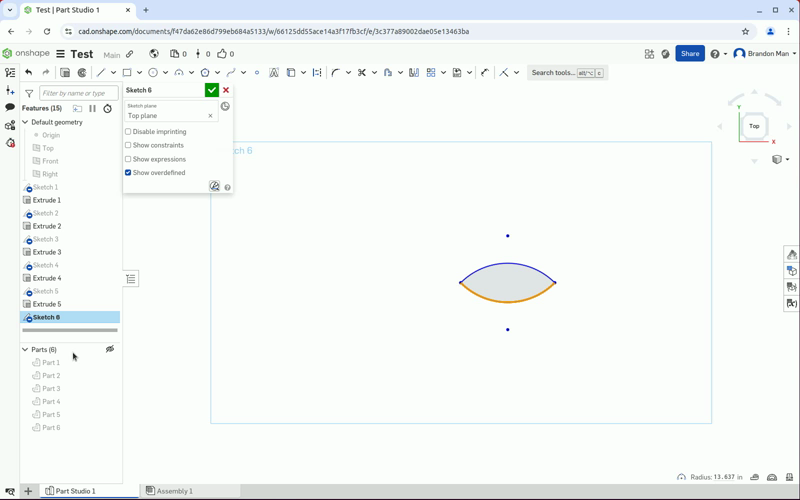
key(shift+e)
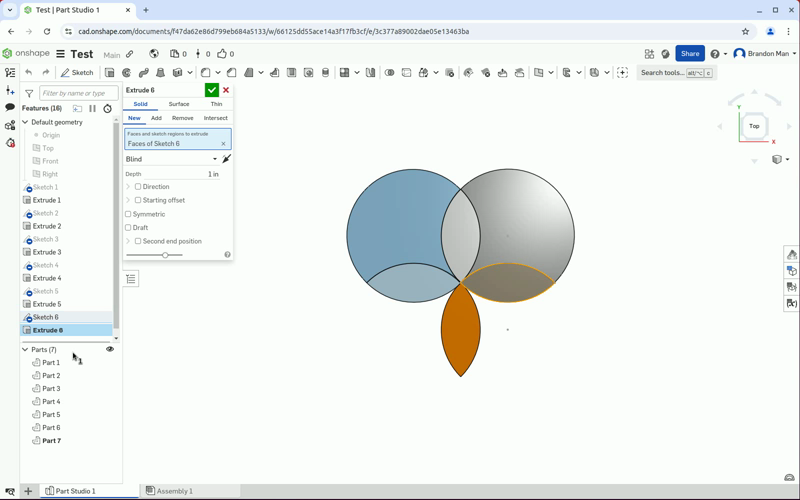
mouse_move(143, 106)
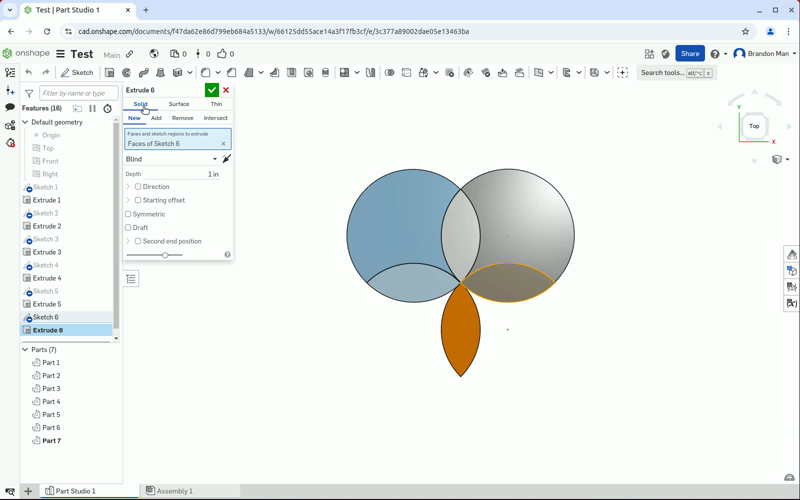
click(143, 106)
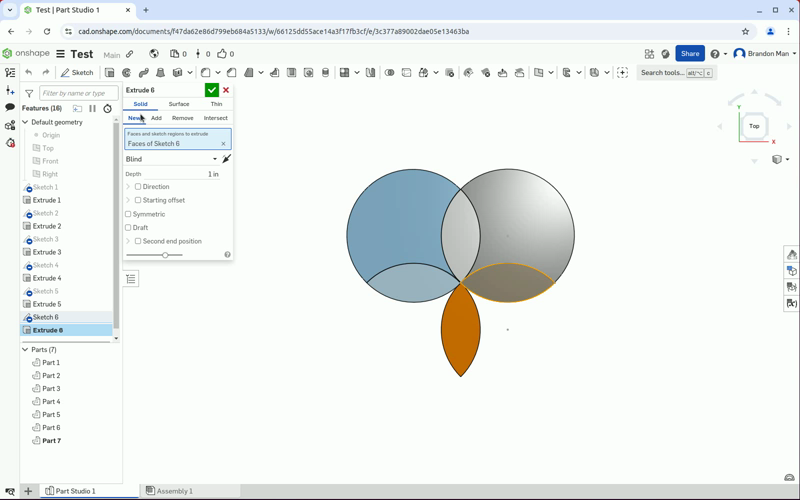
mouse_move(137, 120)
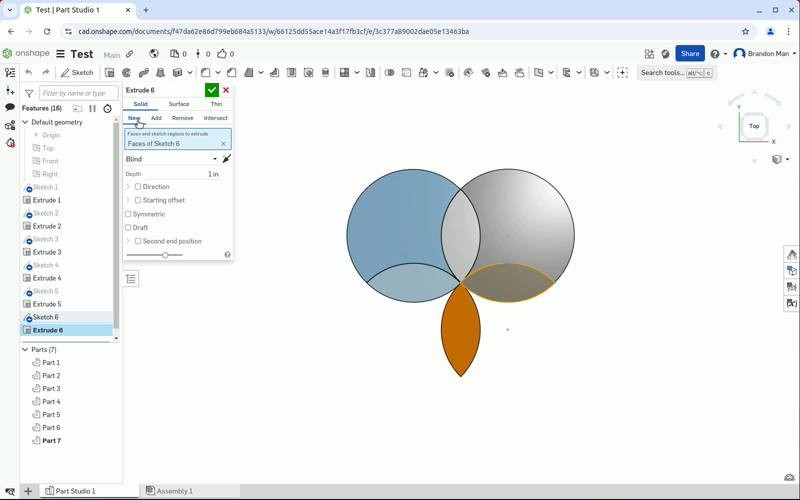
click(137, 120)
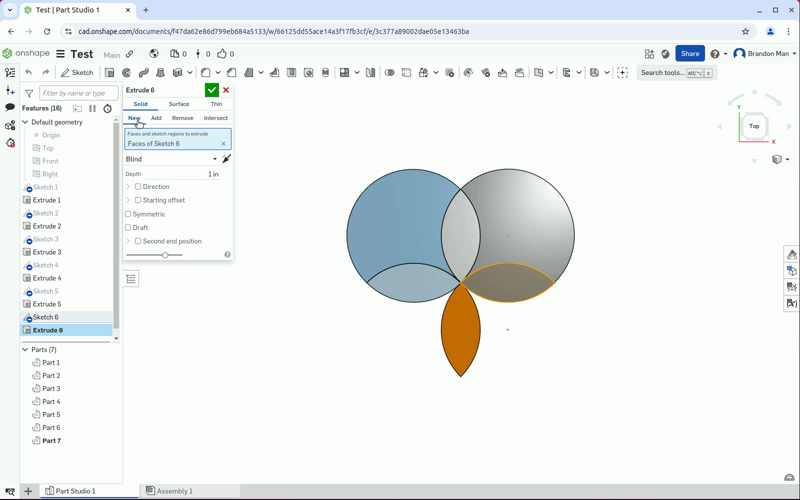
key(tab, 4)
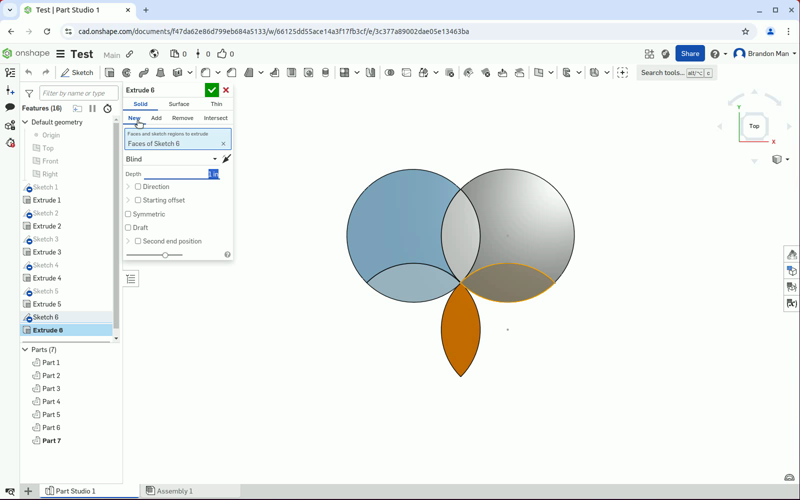
text(14.443)
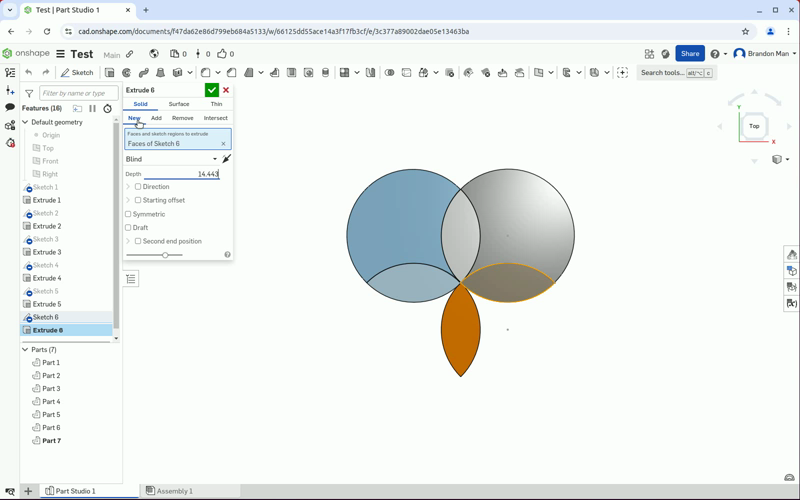
key(enter)
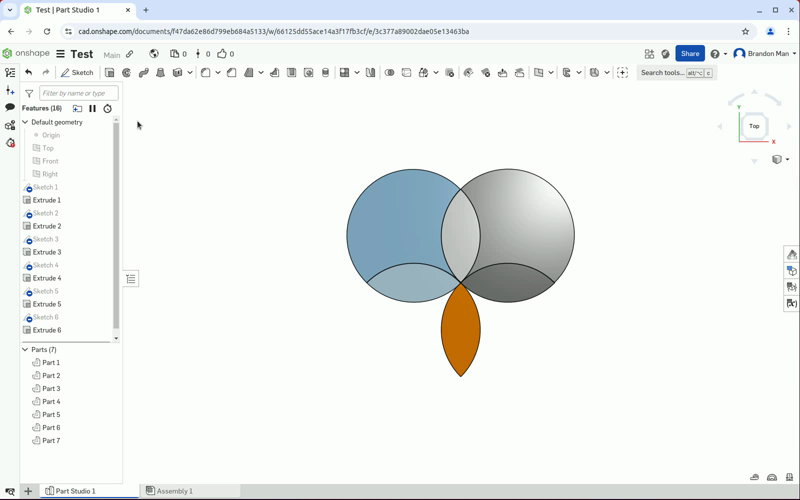
key(shift+h)
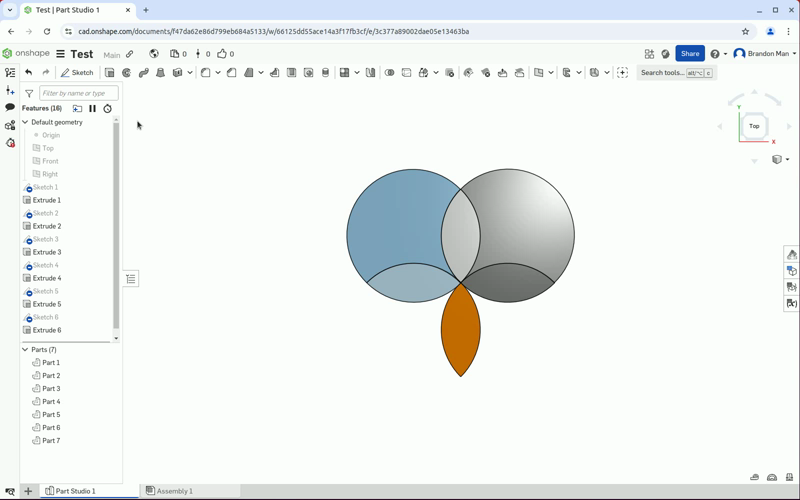
key(shift+h)
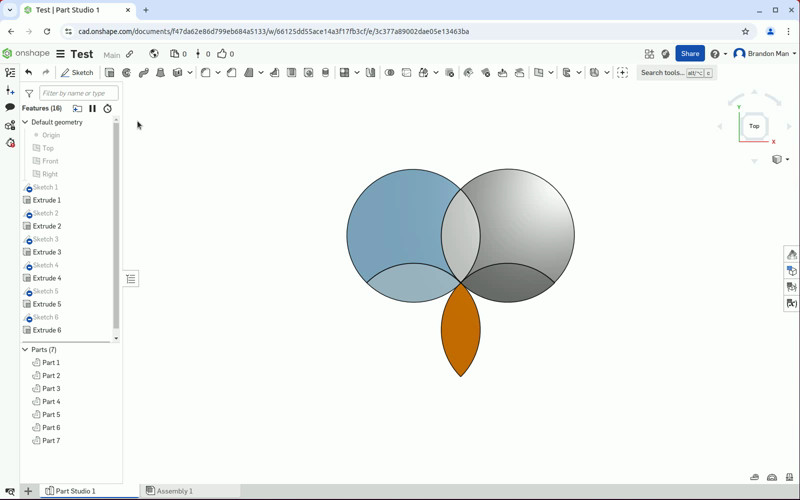
mouse_move(69, 189)
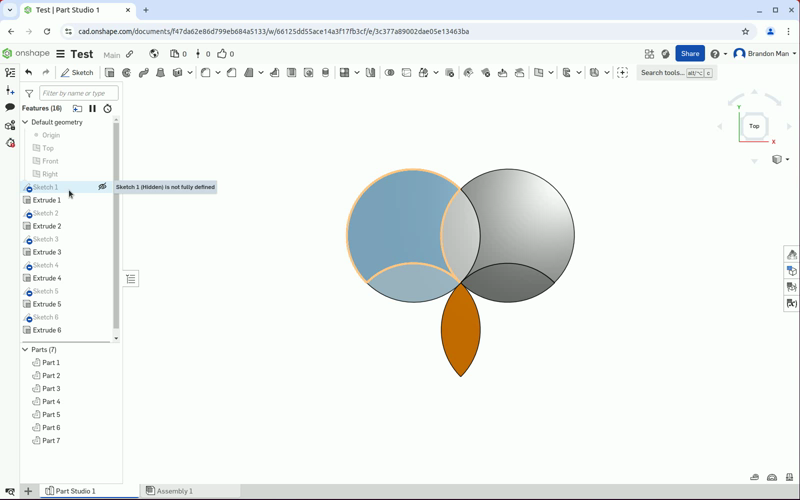
click(69, 189)
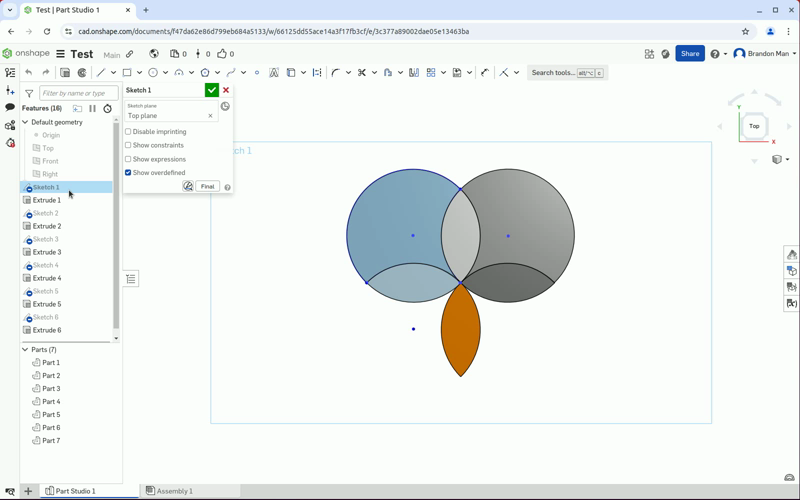
mouse_move(229, 92)
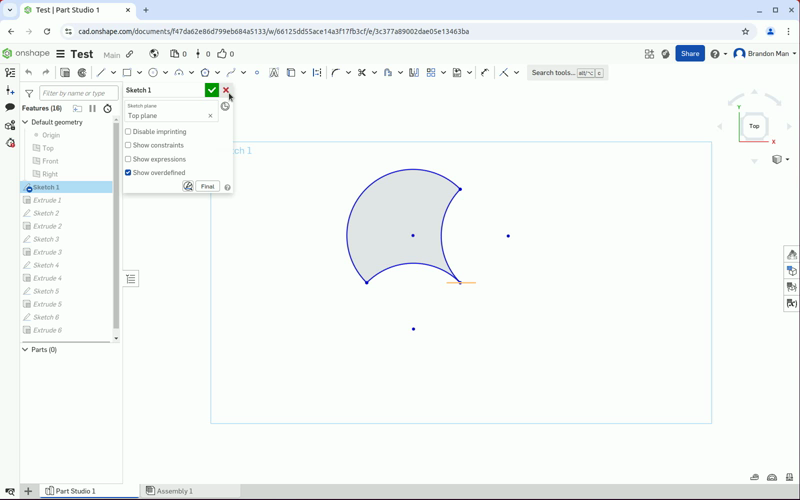
click(229, 92)
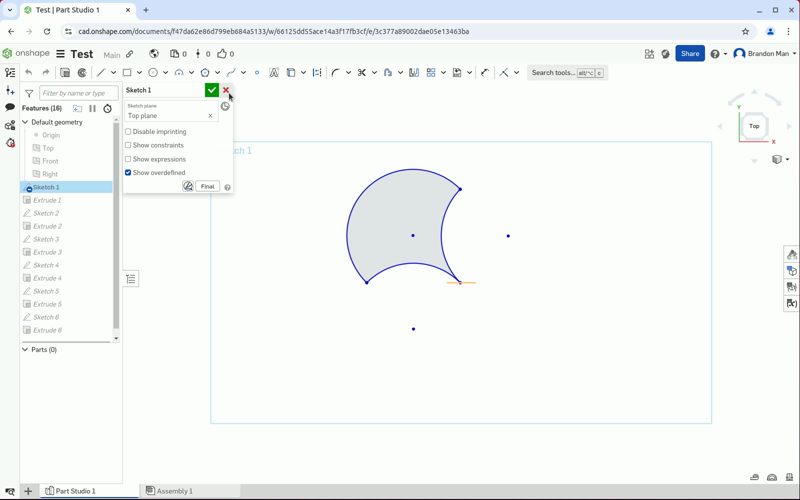
key(shift+s)
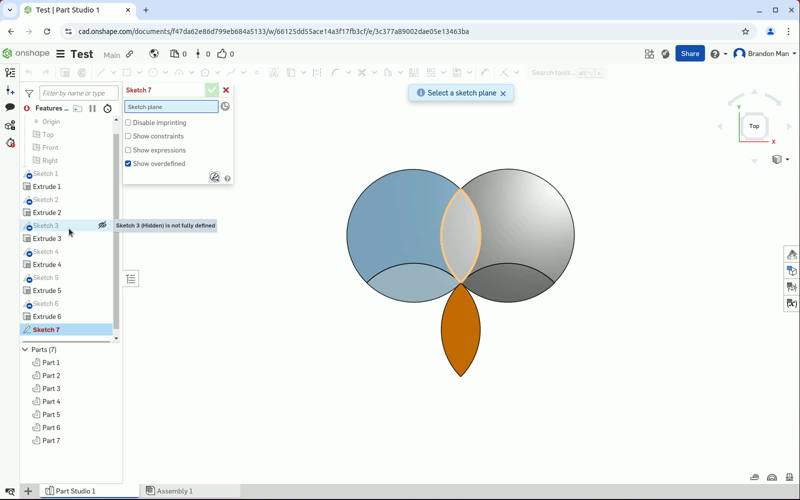
scroll(3)
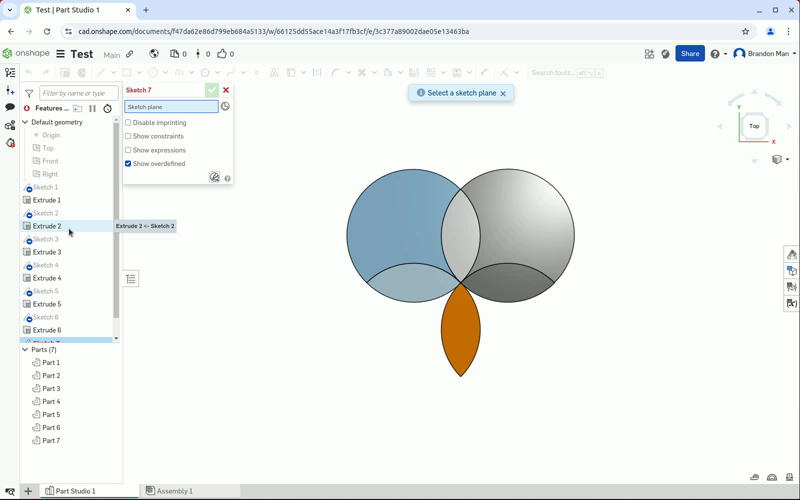
mouse_move(69, 150)
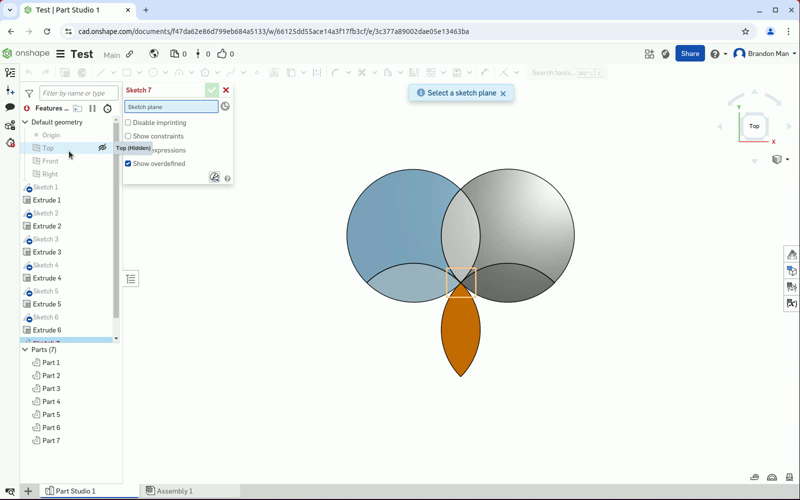
click(69, 150)
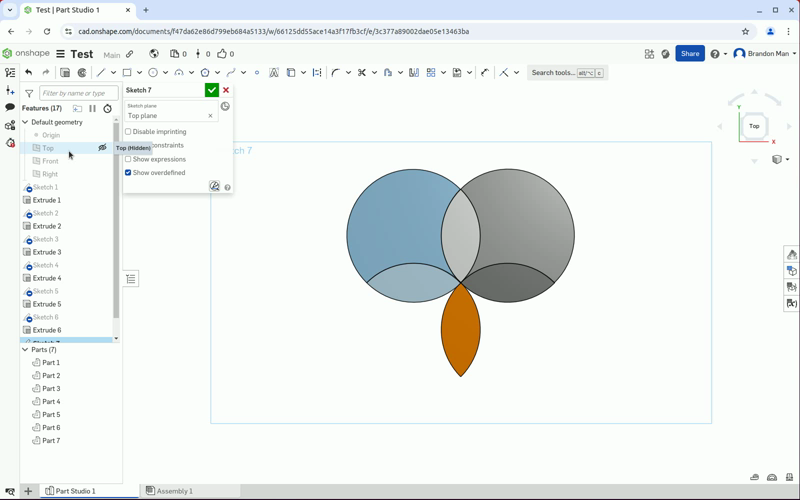
mouse_move(73, 352)
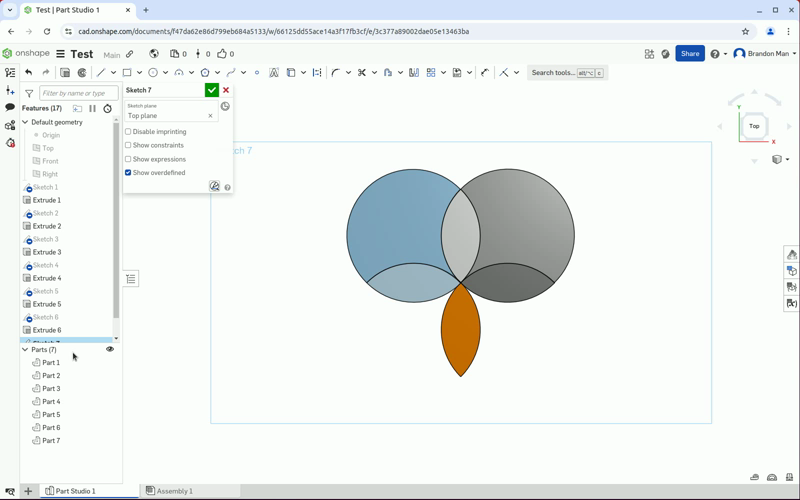
key(y)
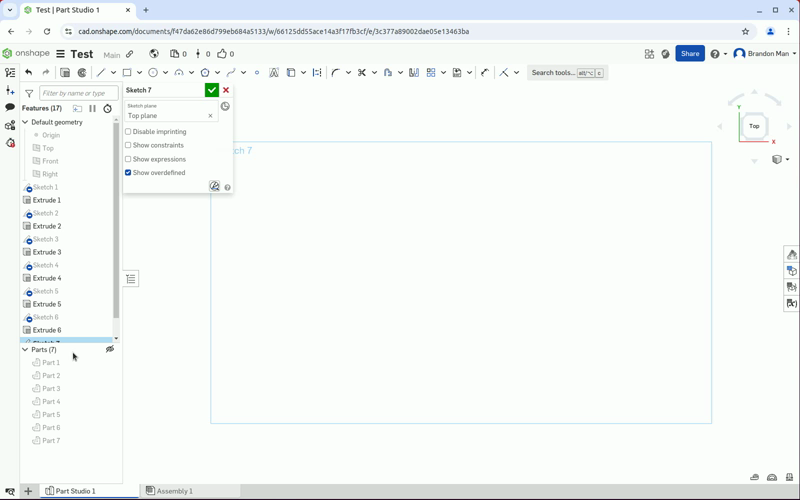
key(a)
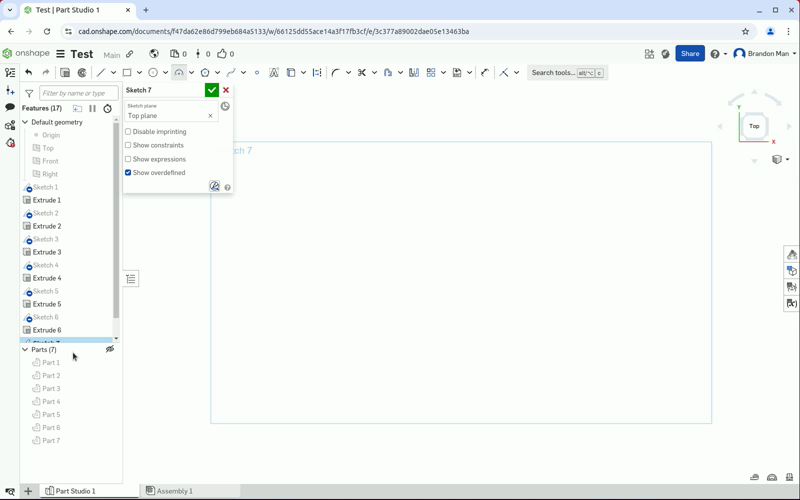
key_down(shift)
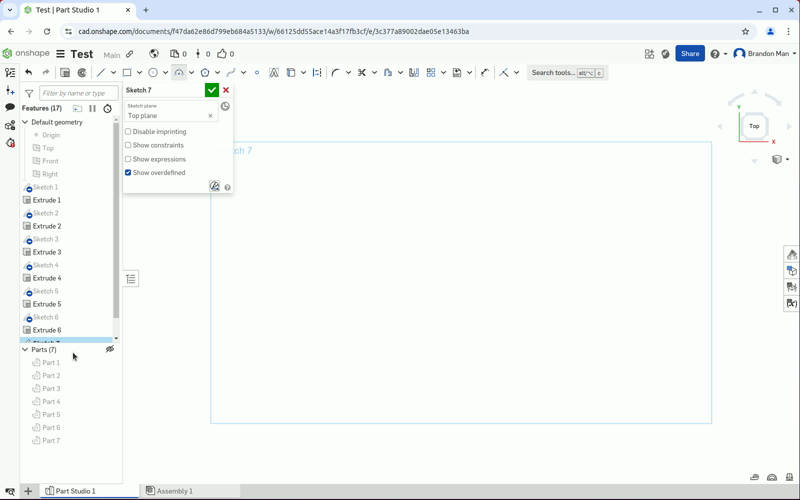
mouse_move(460, 376)
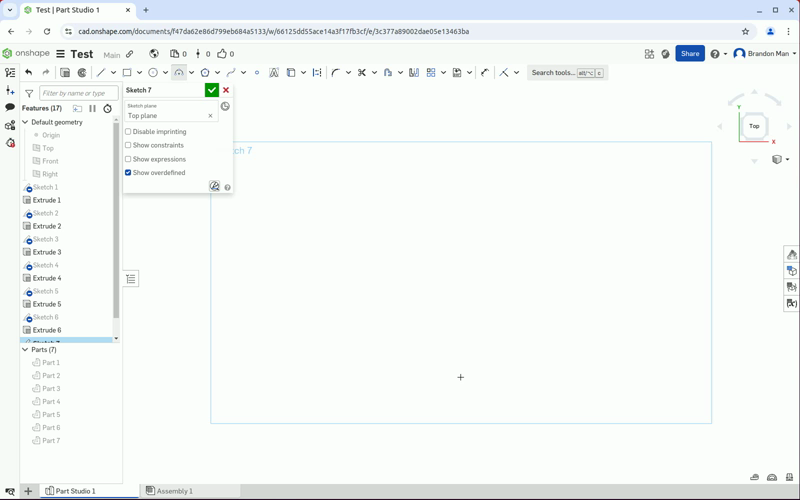
click(460, 376)
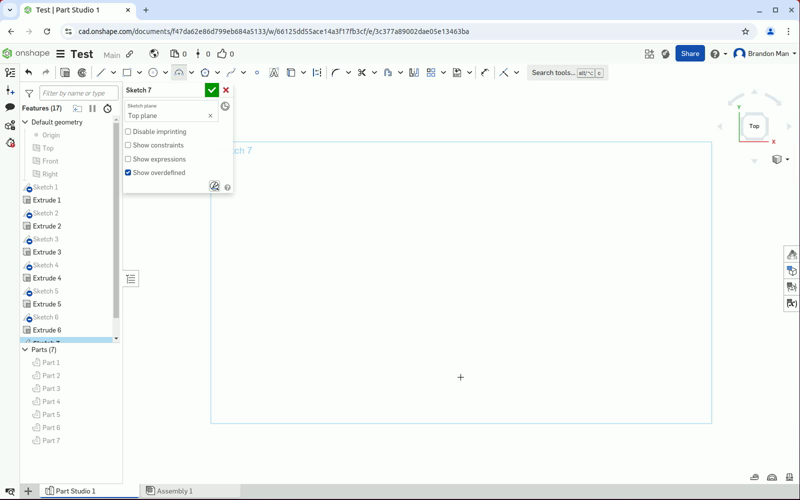
key_up(shift)
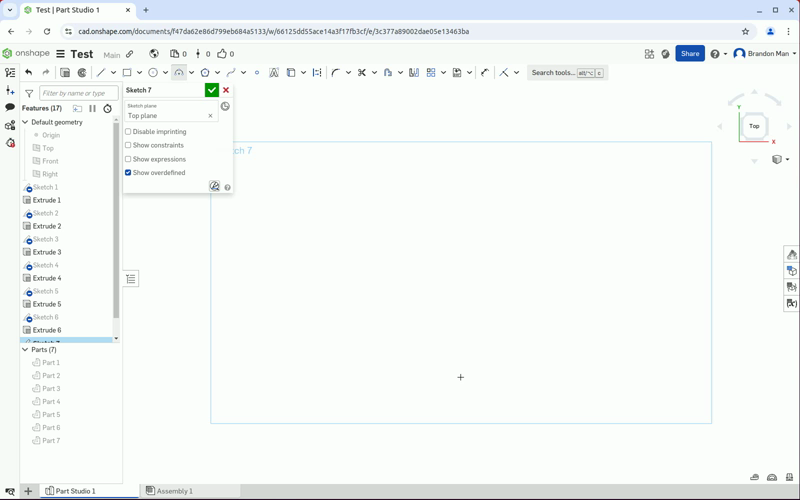
key_down(shift)
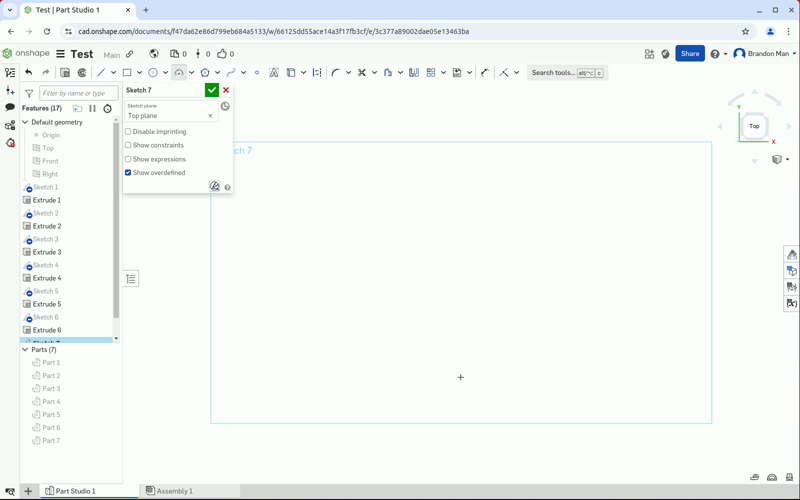
mouse_move(554, 283)
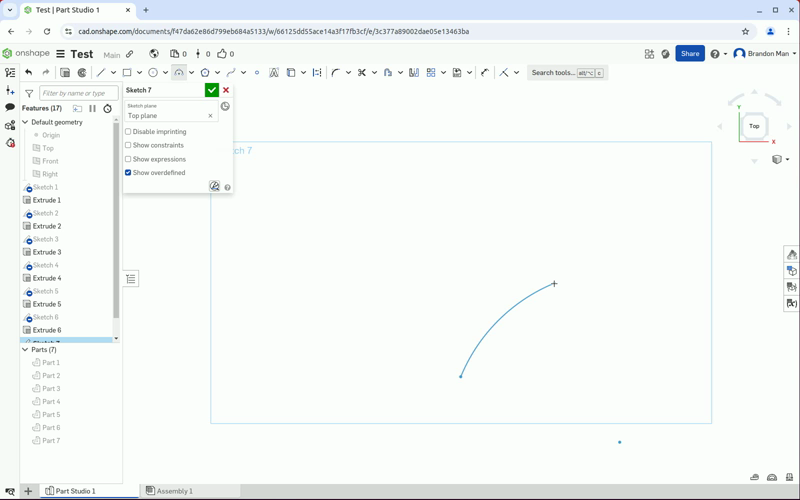
click(554, 283)
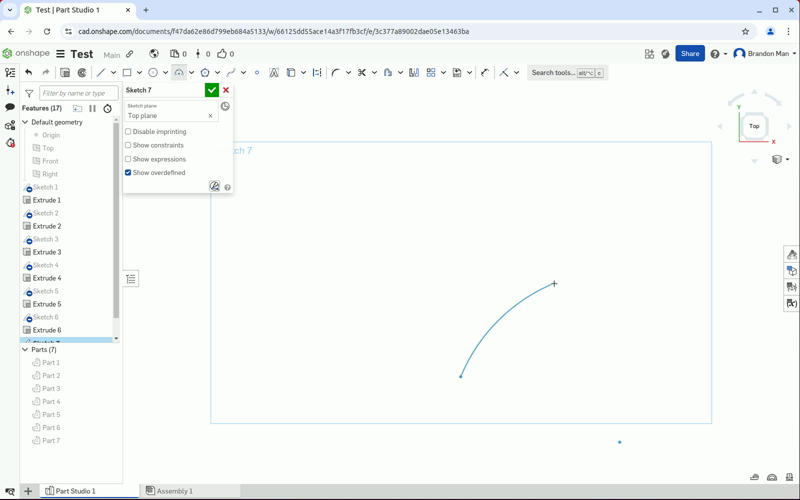
mouse_move(555, 377)
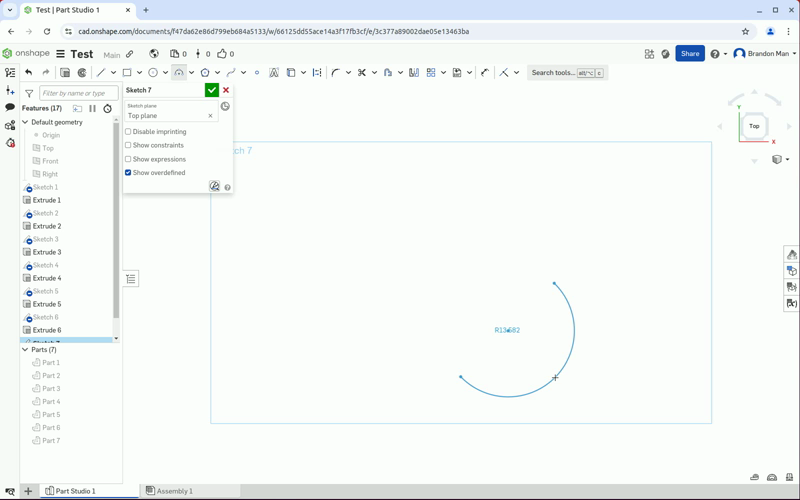
click(555, 377)
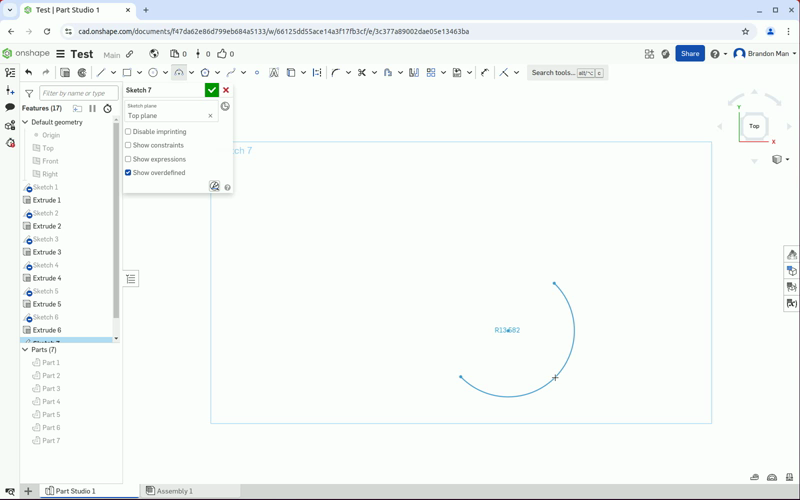
key_up(shift)
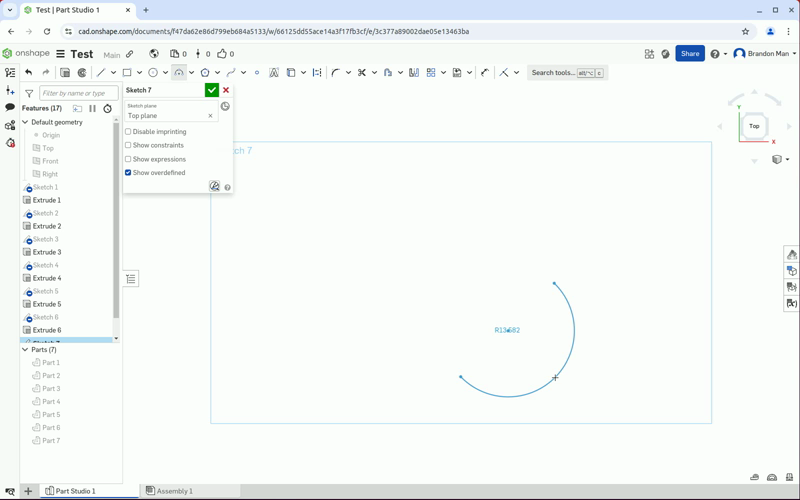
mouse_move(554, 283)
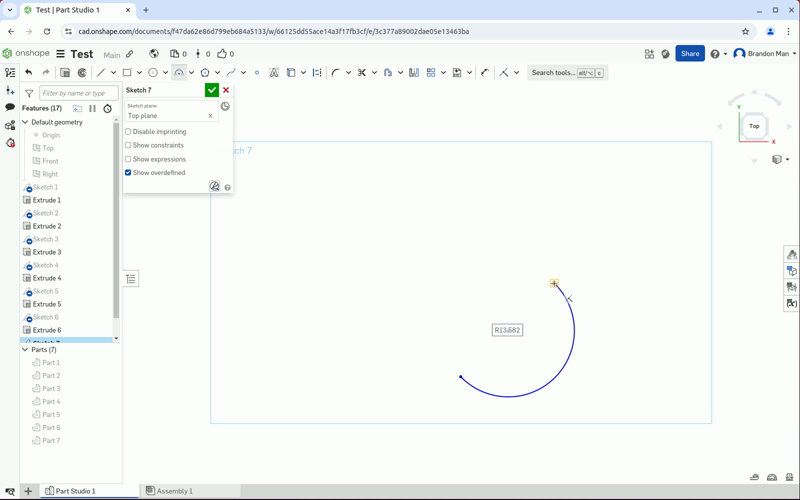
click(554, 283)
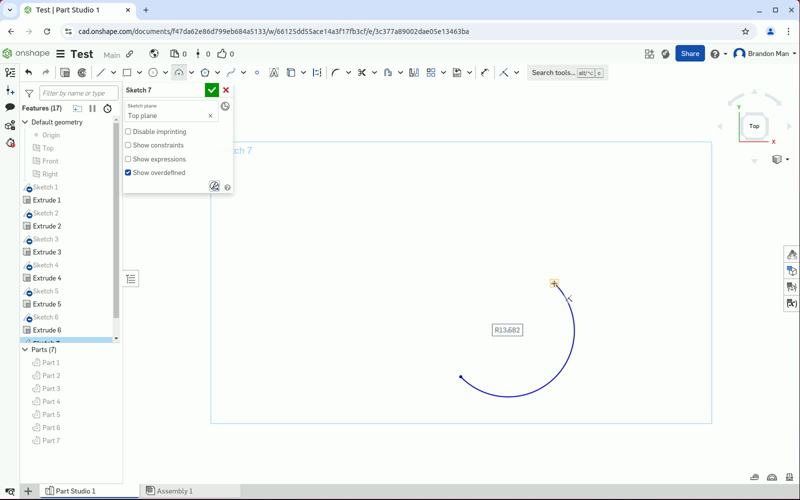
key_down(shift)
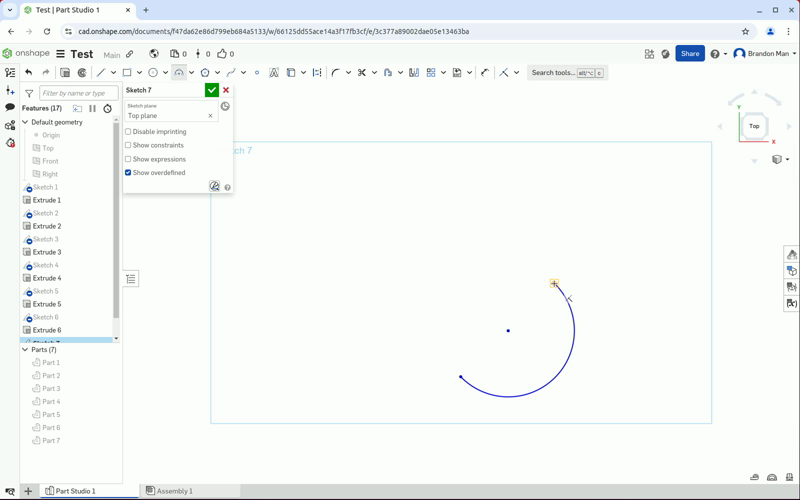
mouse_move(460, 283)
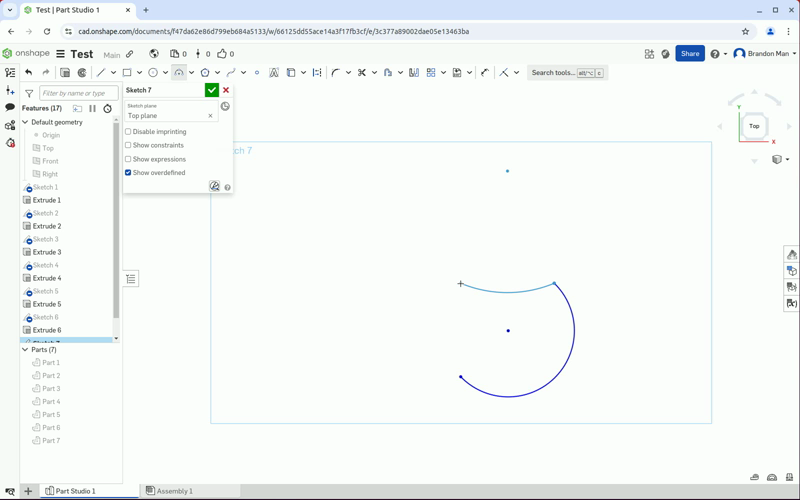
click(460, 283)
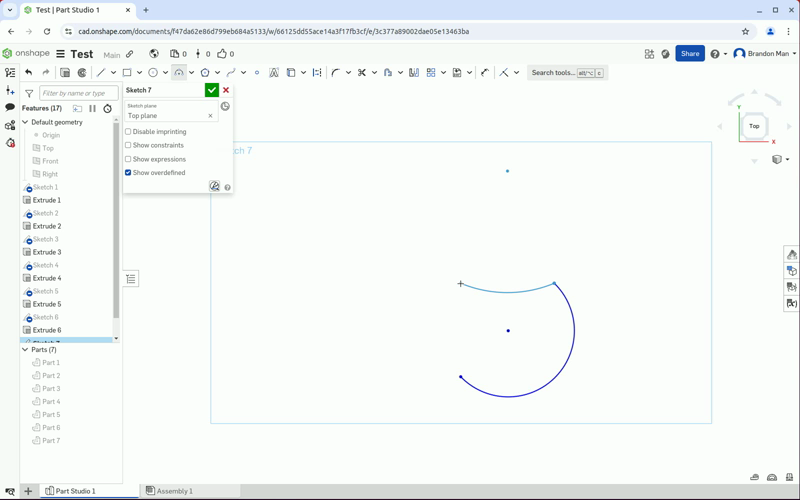
mouse_move(507, 302)
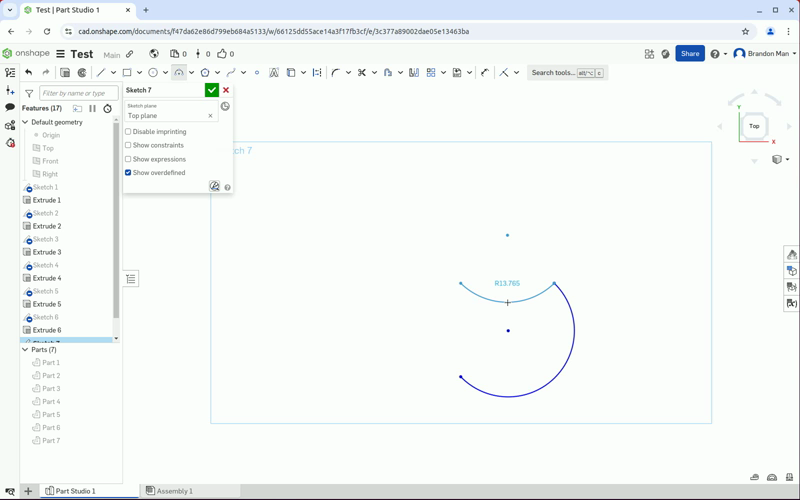
click(507, 302)
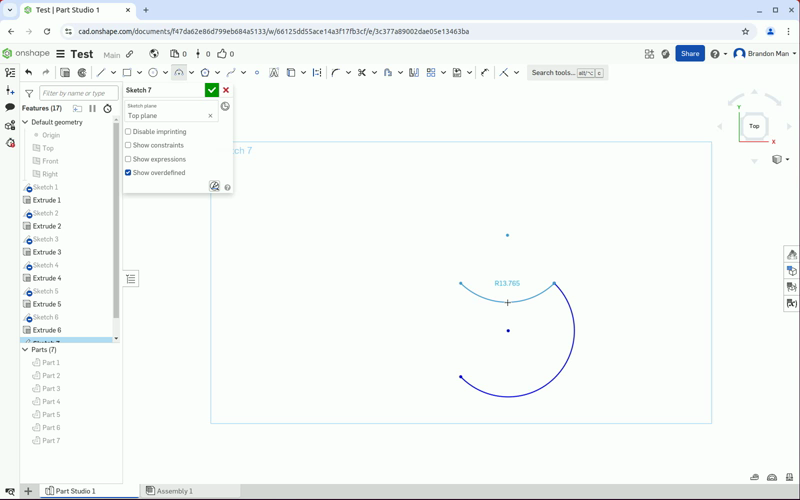
key_up(shift)
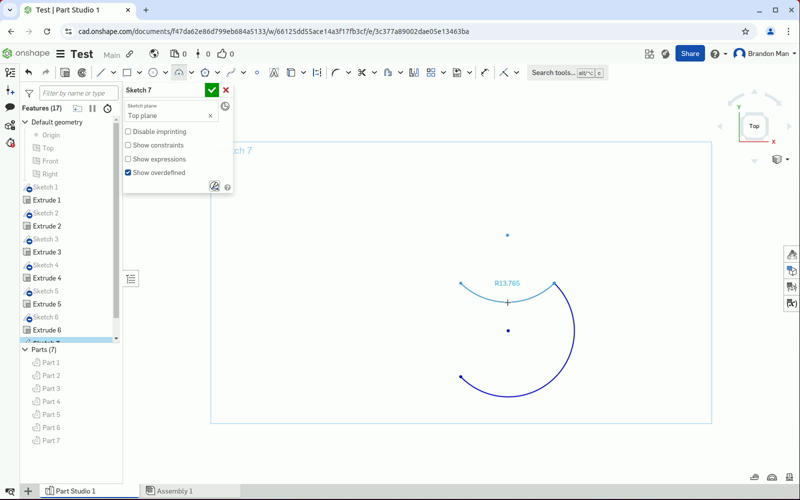
mouse_move(460, 283)
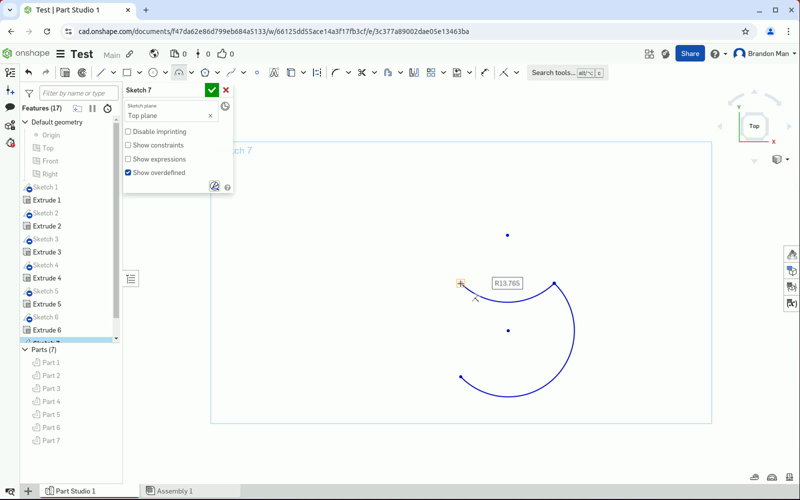
click(460, 283)
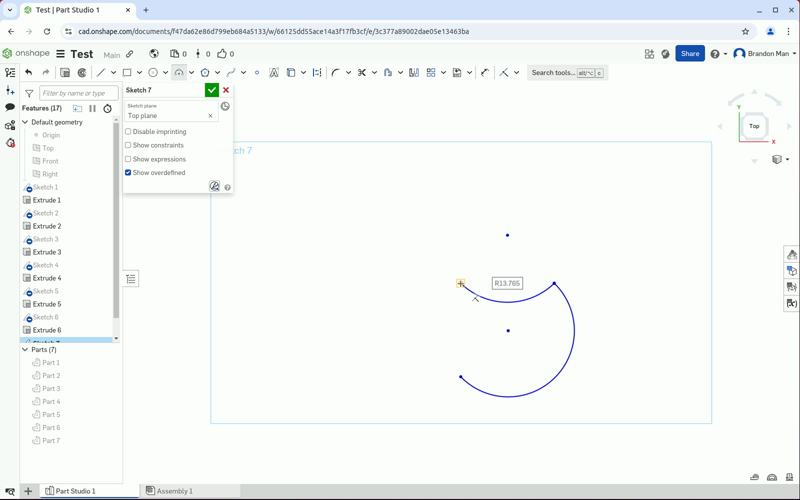
mouse_move(460, 376)
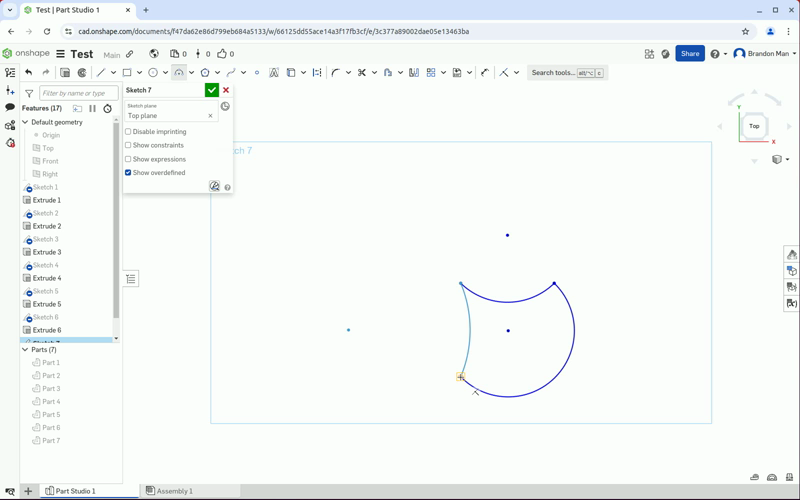
click(460, 376)
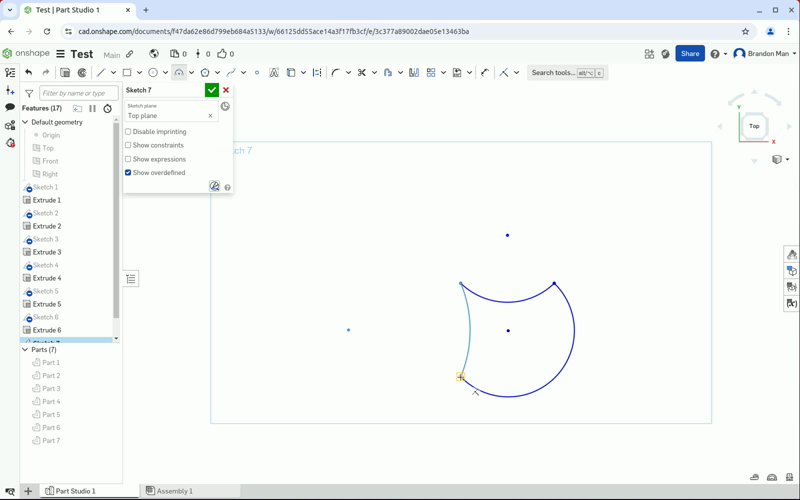
key_down(shift)
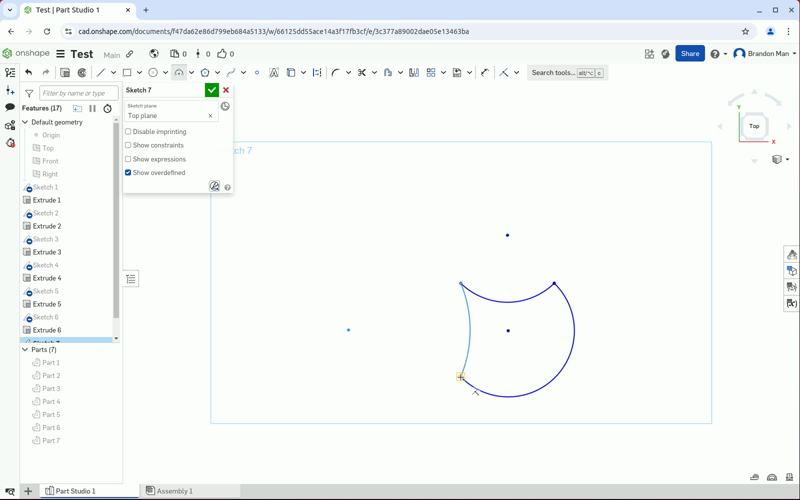
mouse_move(480, 330)
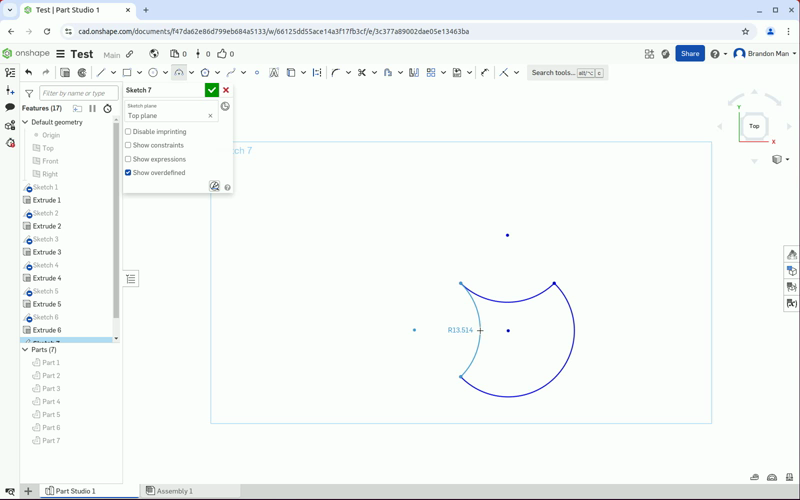
click(480, 330)
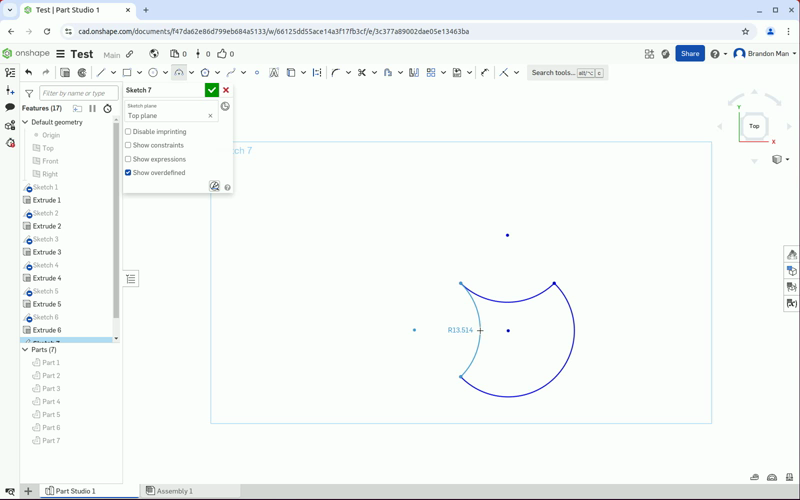
key_up(shift)
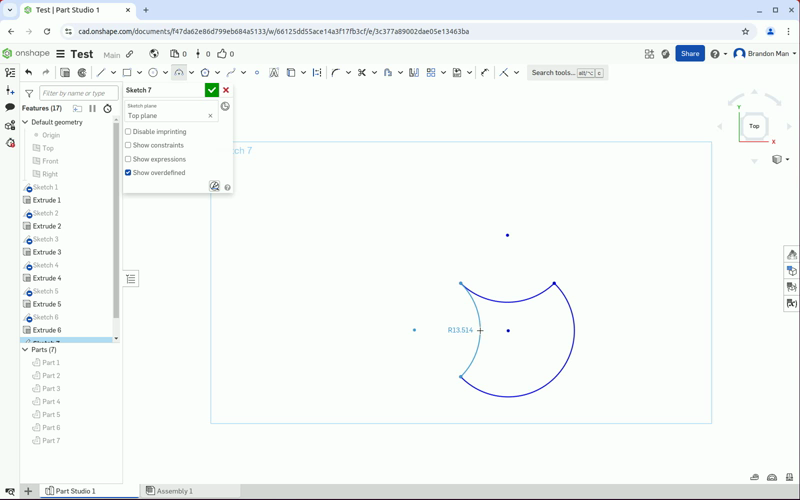
key(esc)
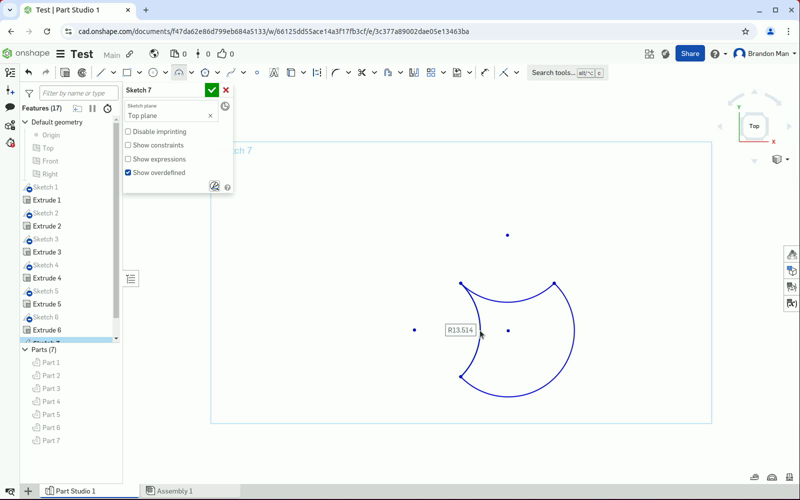
mouse_move(521, 358)
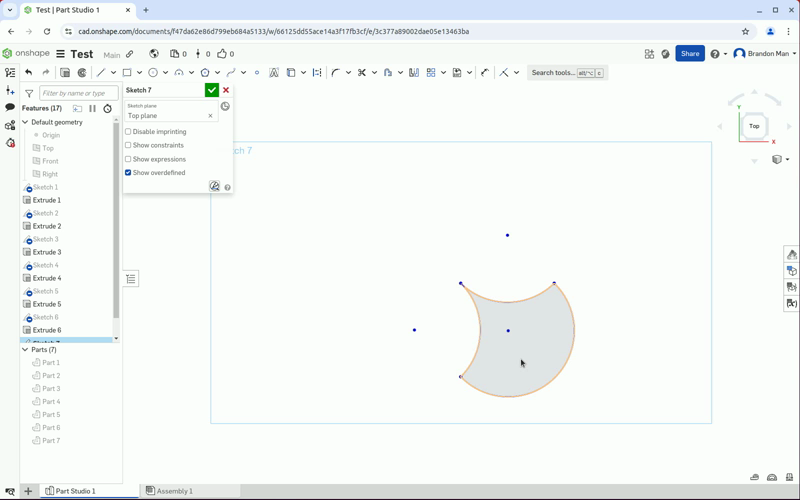
click(521, 358)
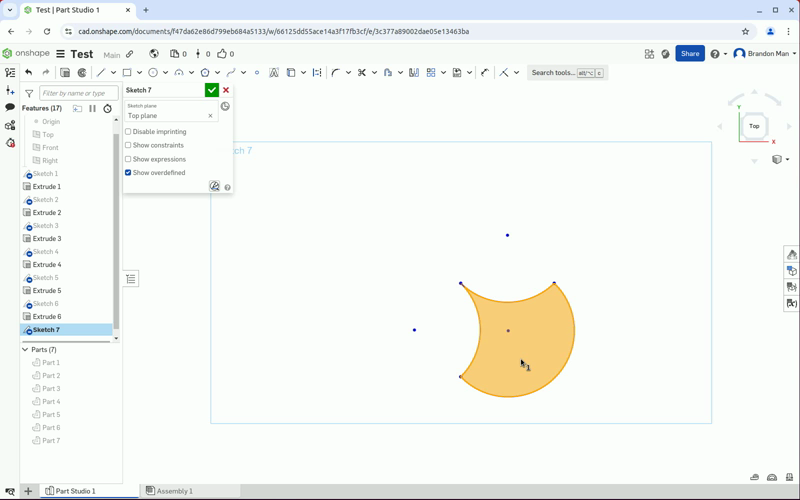
mouse_move(73, 352)
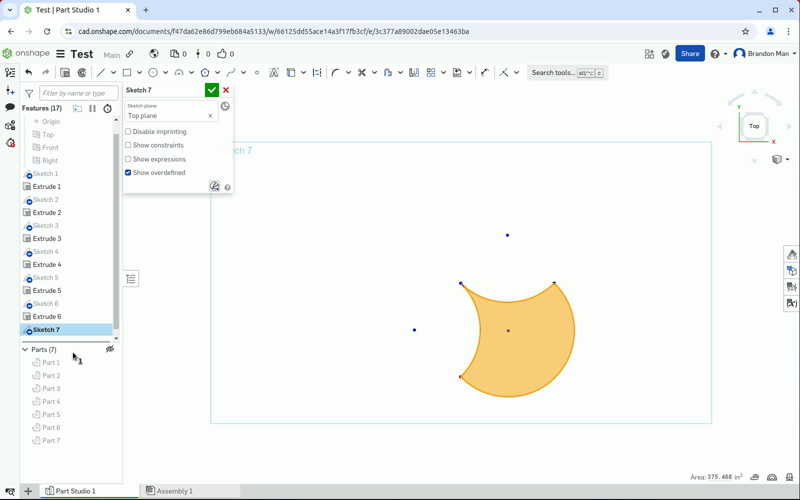
key(shift+y)
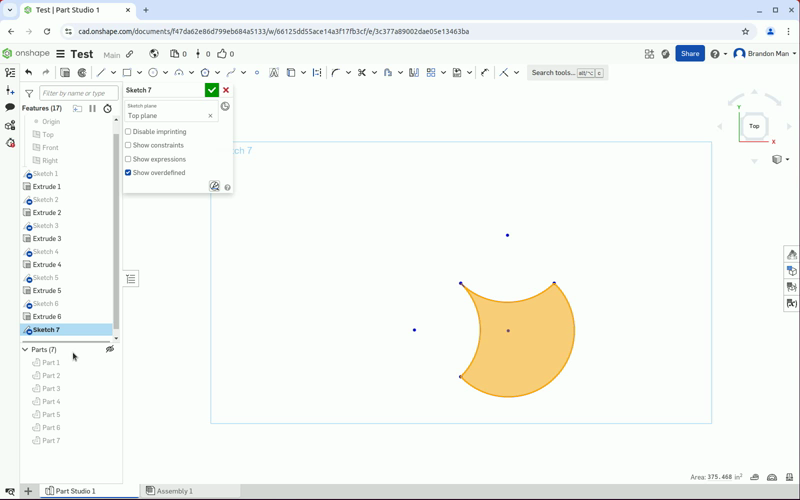
key(shift+e)
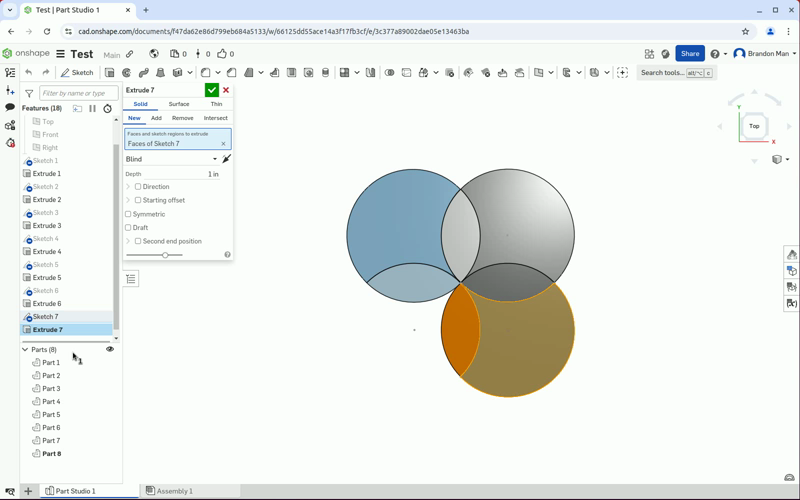
mouse_move(143, 106)
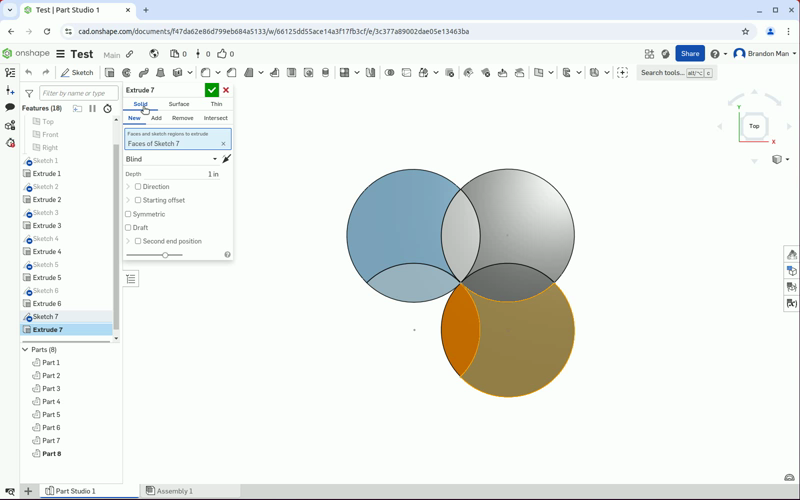
click(143, 106)
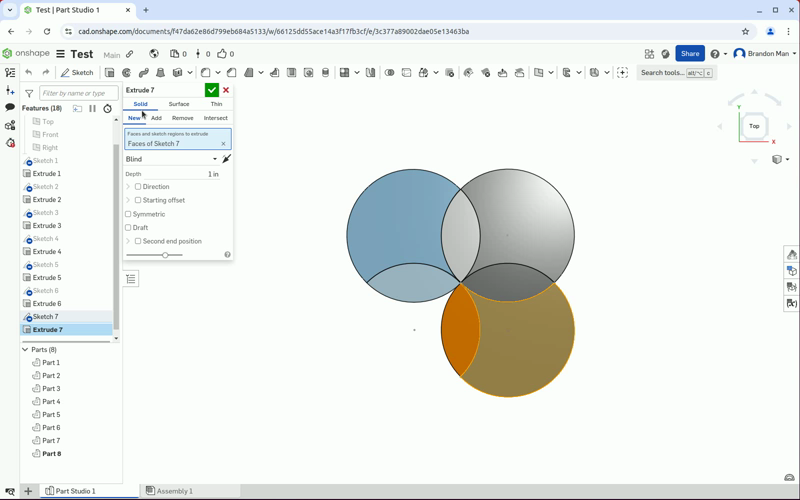
mouse_move(137, 120)
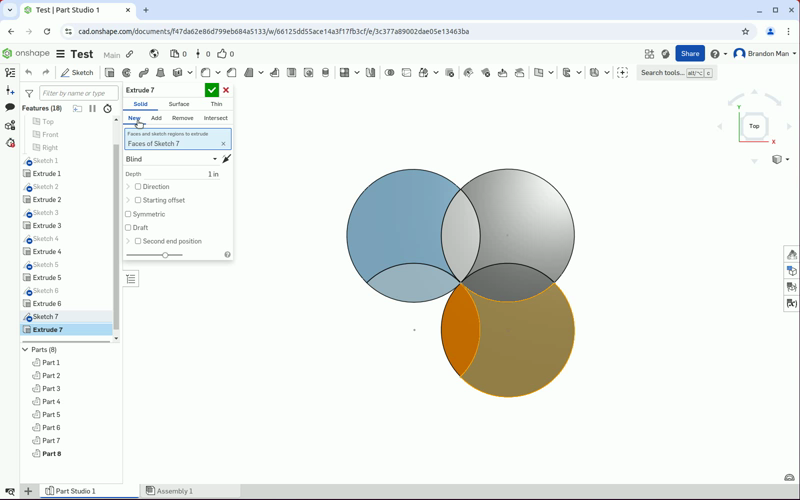
click(137, 120)
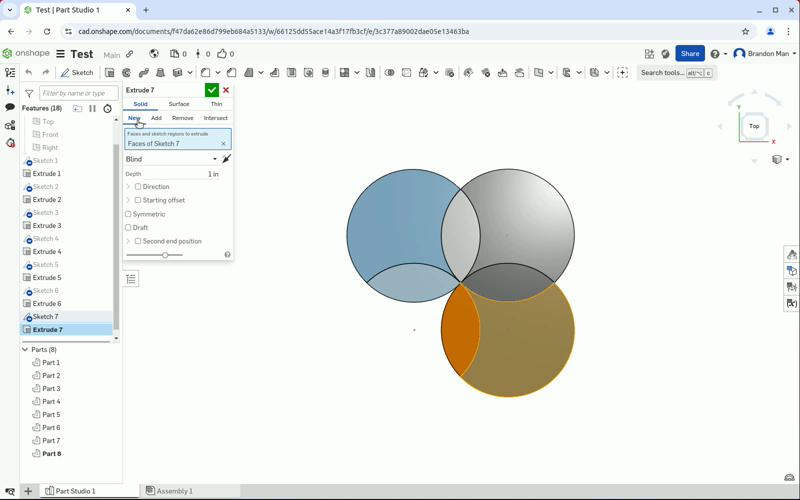
key(tab, 4)
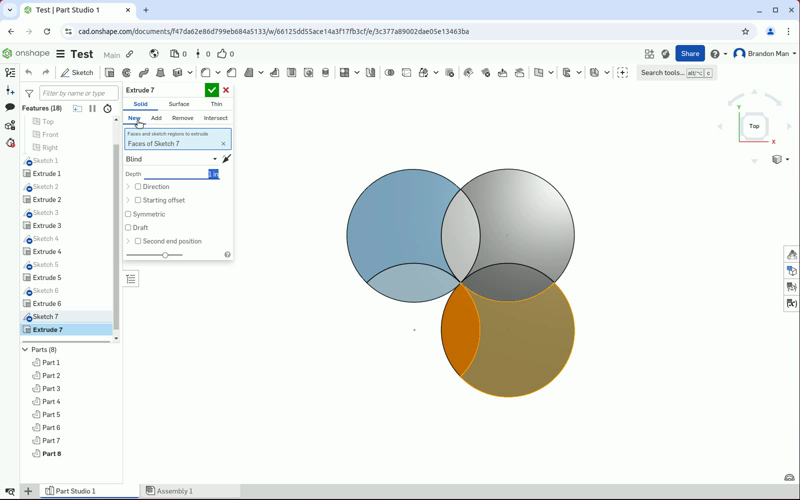
text(14.443)
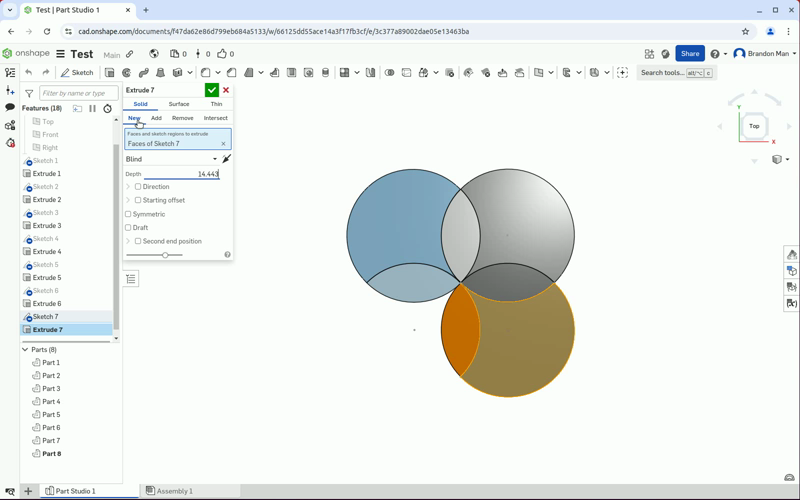
key(enter)
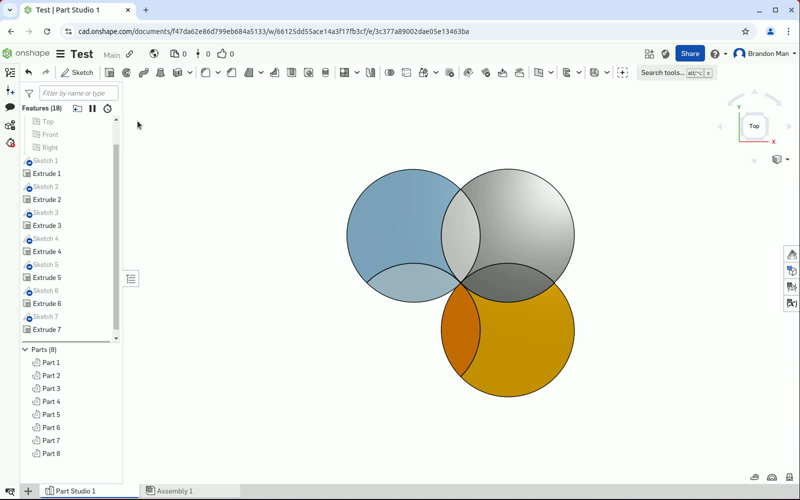
key(shift+h)
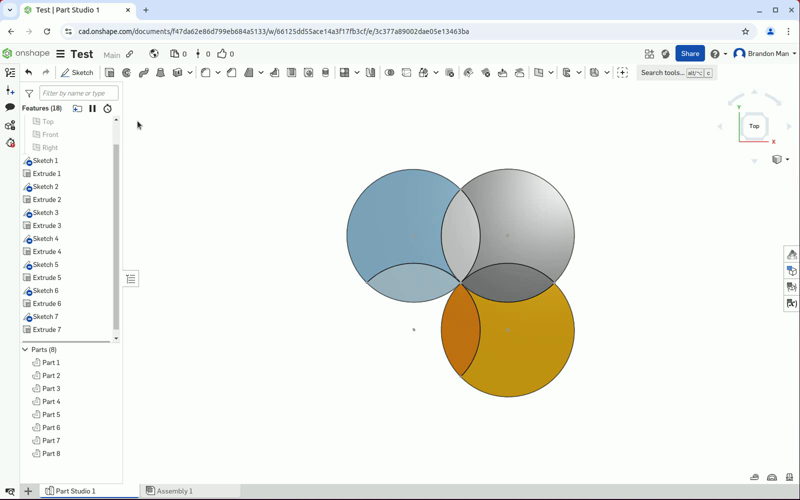
key(shift+h)
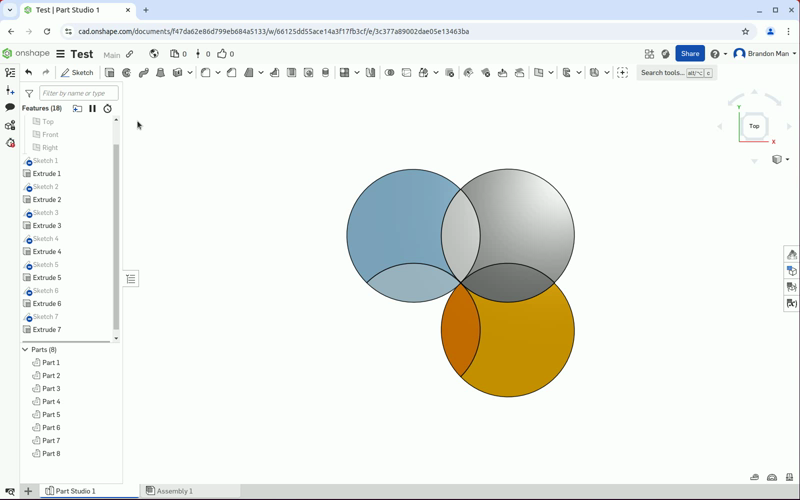
mouse_move(69, 163)
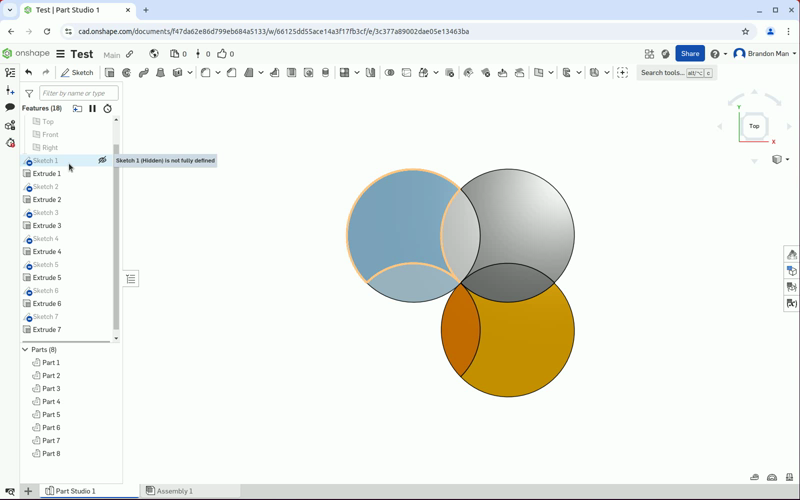
click(69, 163)
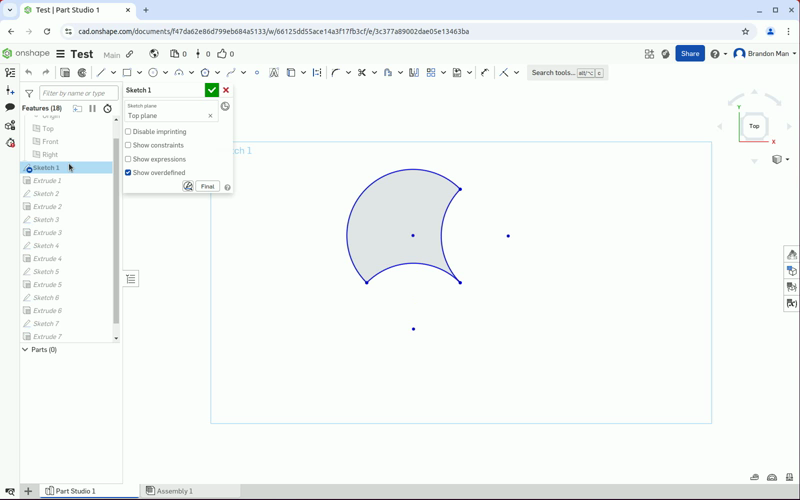
mouse_move(229, 92)
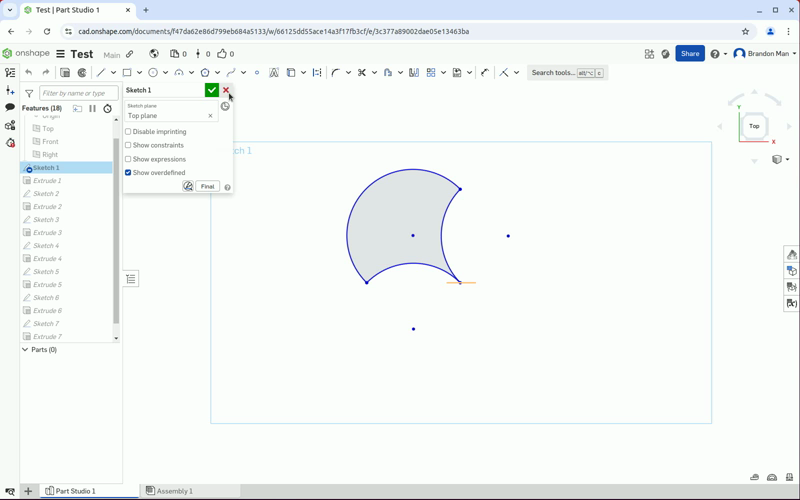
click(229, 92)
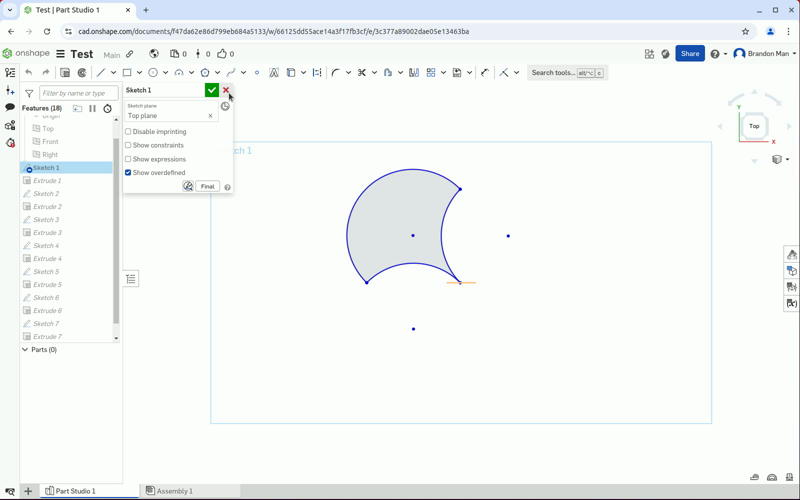
key(shift+s)
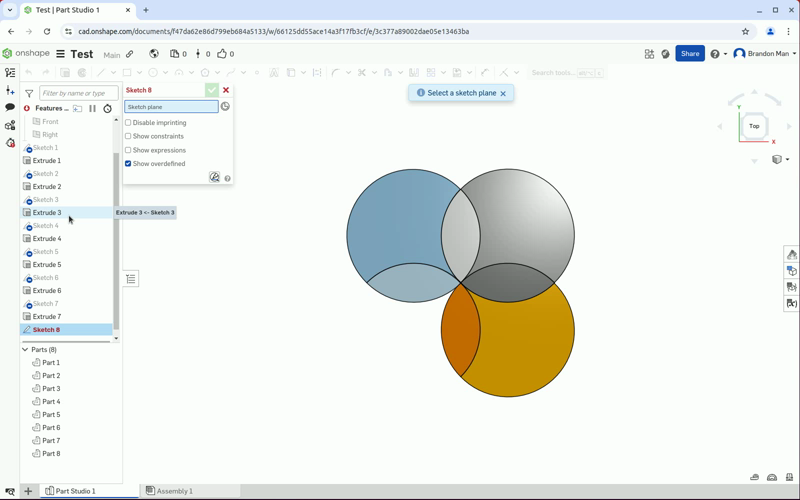
scroll(3)
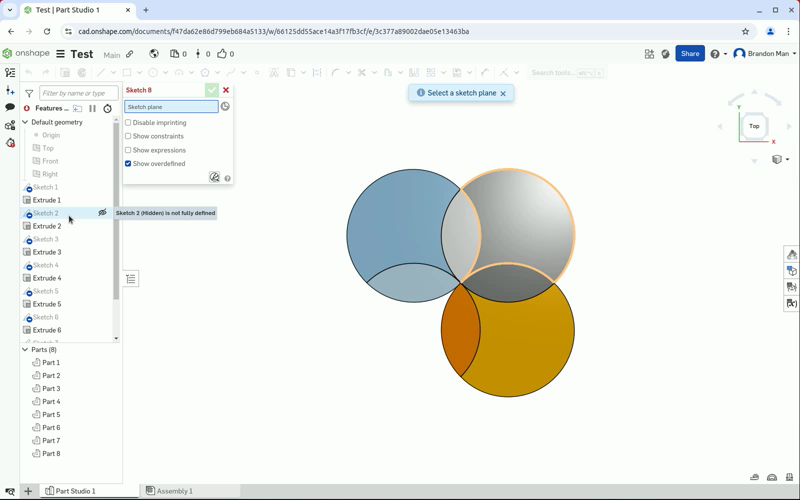
mouse_move(69, 150)
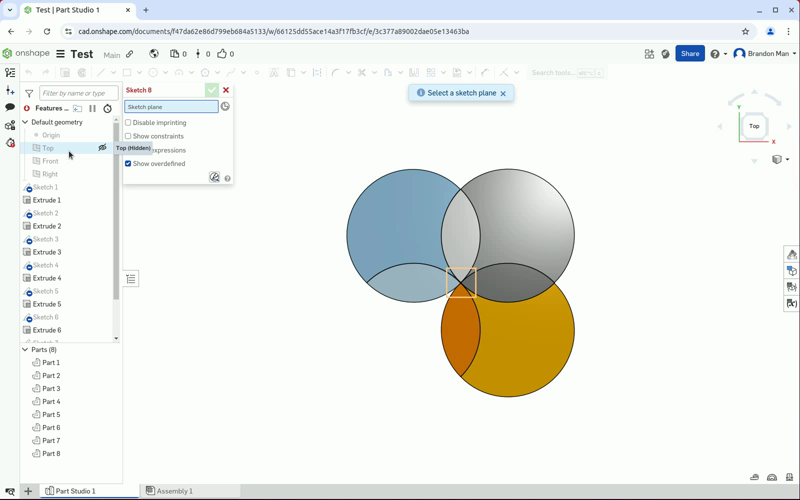
click(69, 150)
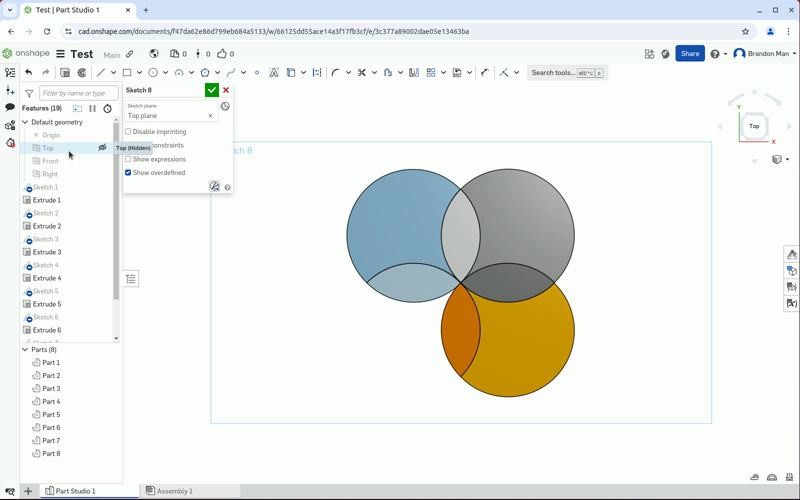
mouse_move(73, 352)
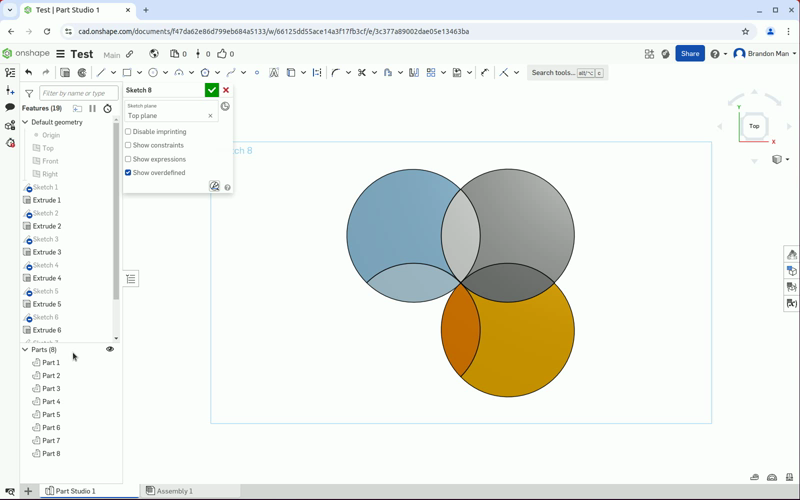
key(y)
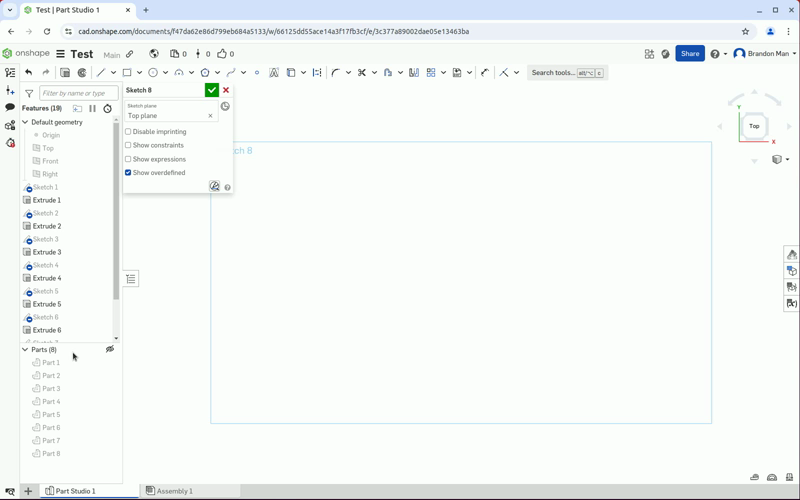
key(a)
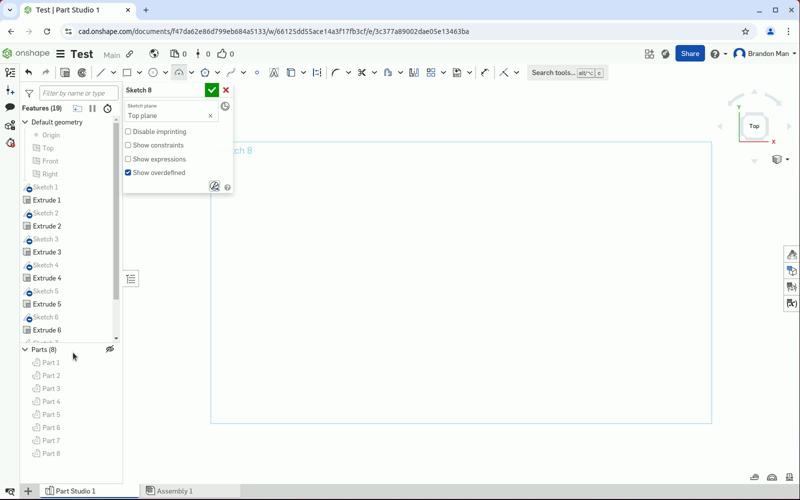
key_down(shift)
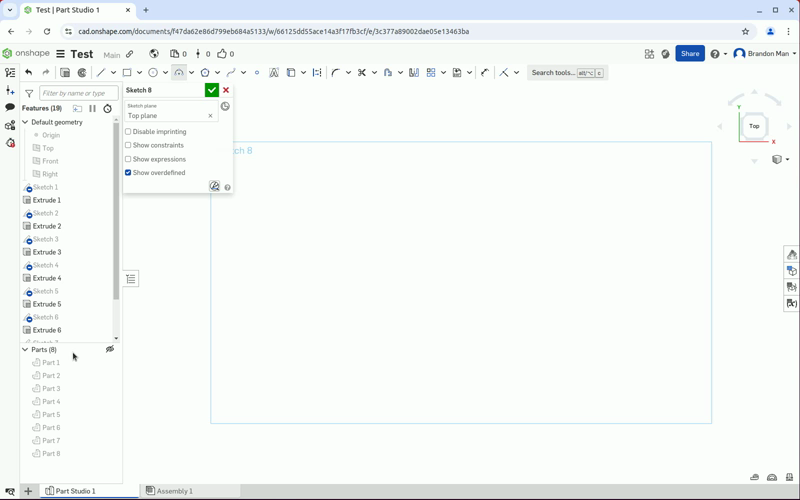
mouse_move(366, 282)
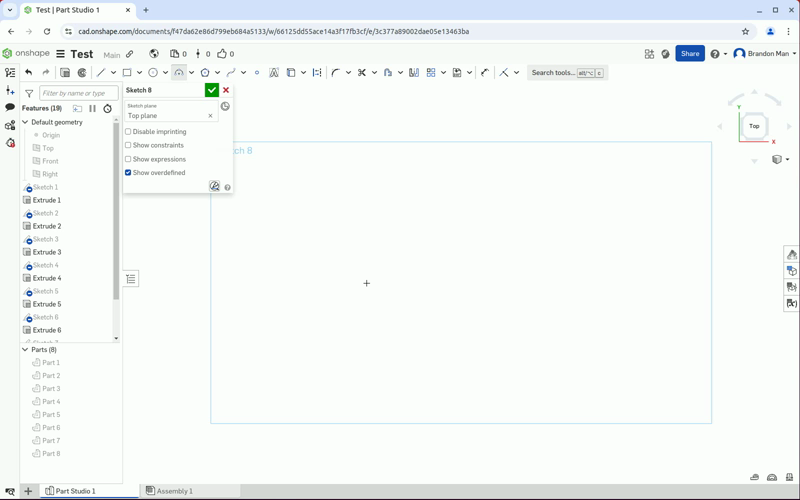
click(366, 282)
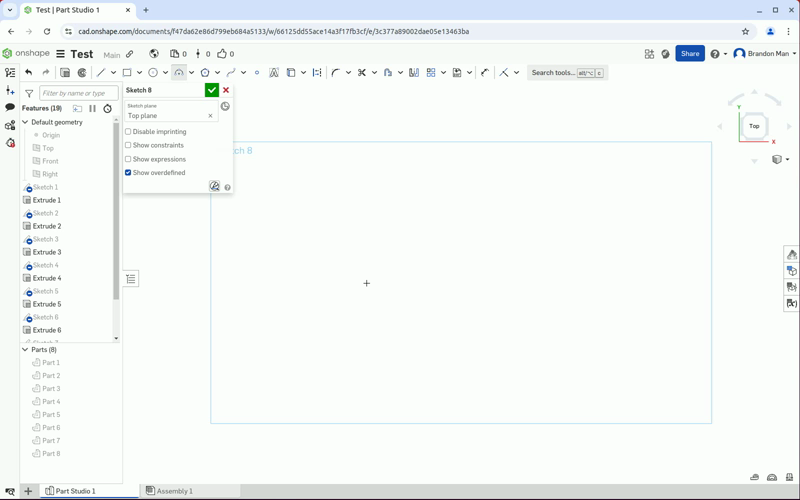
key_up(shift)
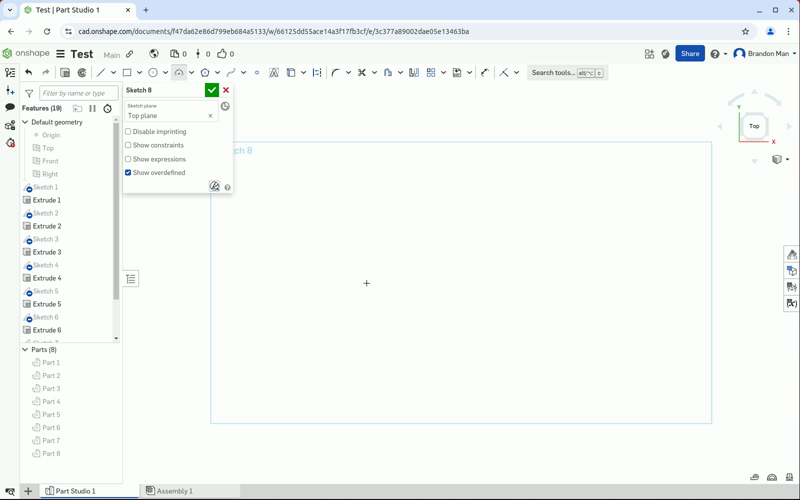
key_down(shift)
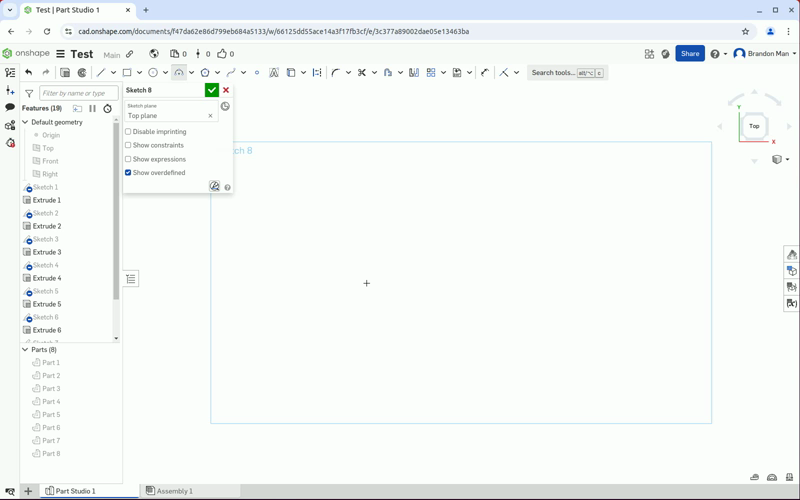
mouse_move(460, 376)
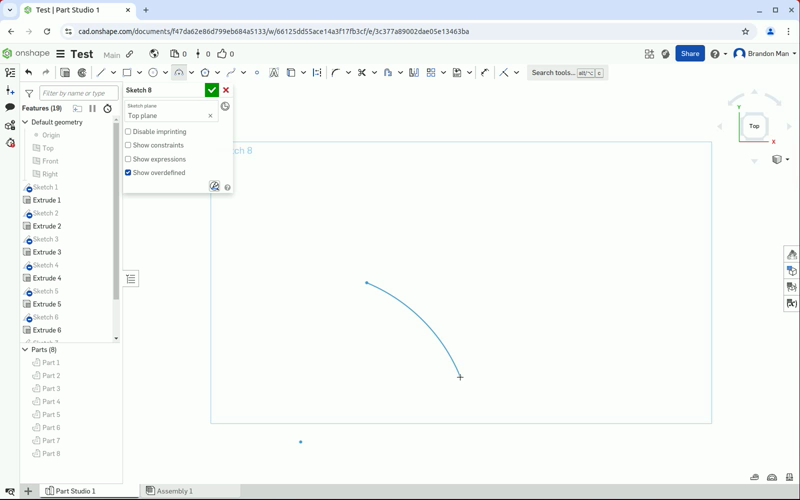
click(460, 376)
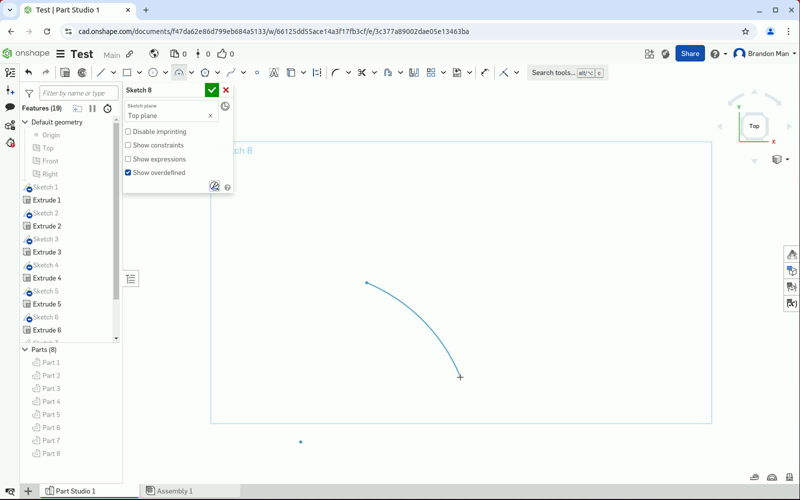
mouse_move(366, 377)
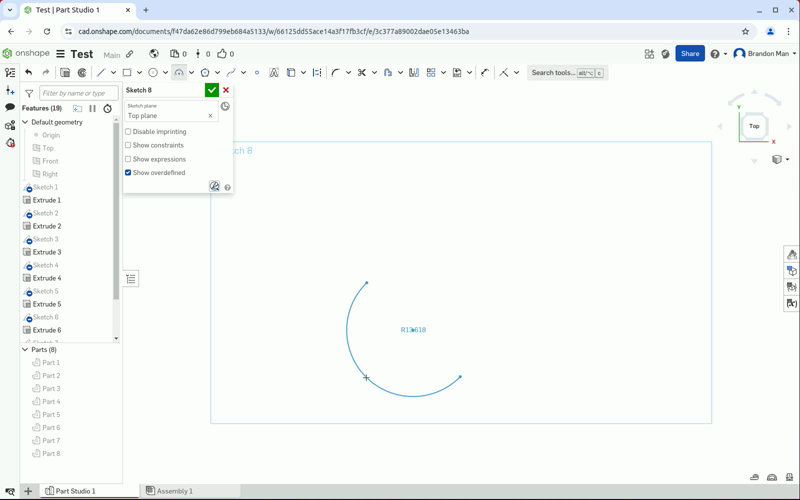
click(366, 377)
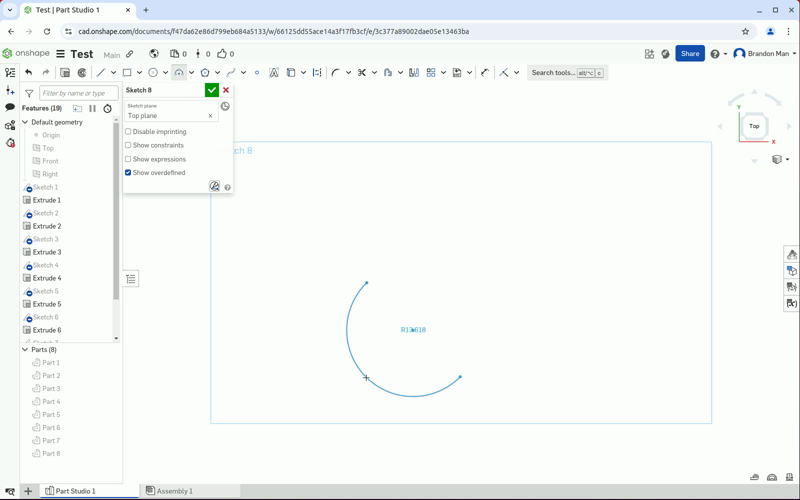
key_up(shift)
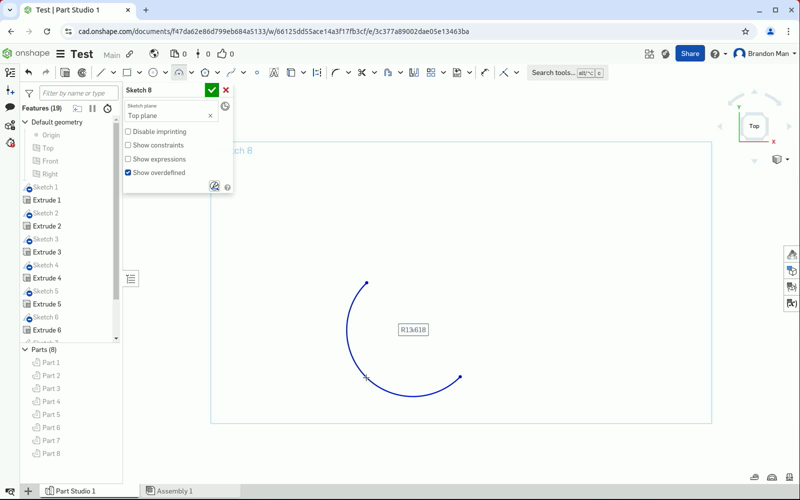
mouse_move(460, 376)
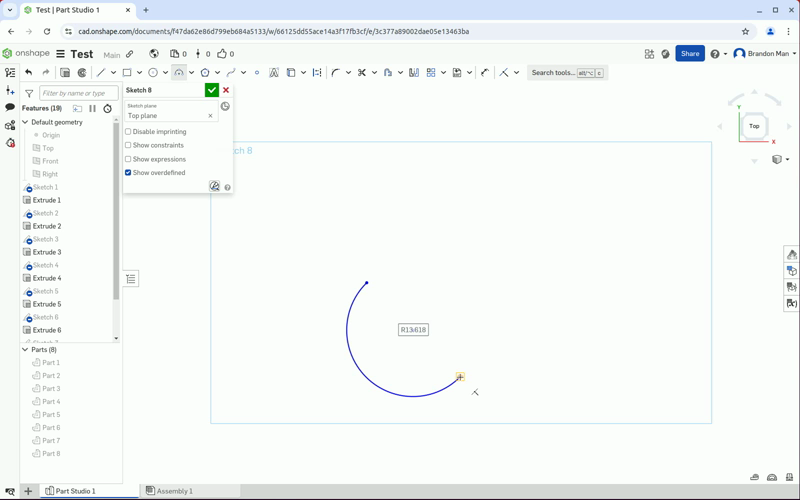
click(460, 376)
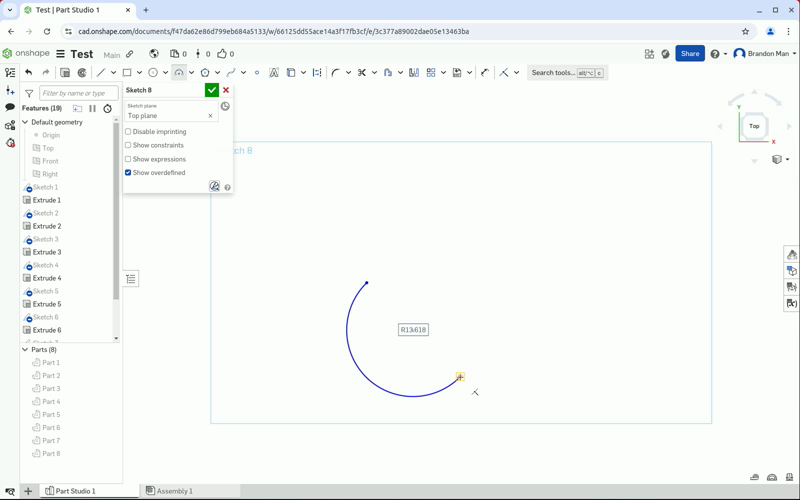
key_down(shift)
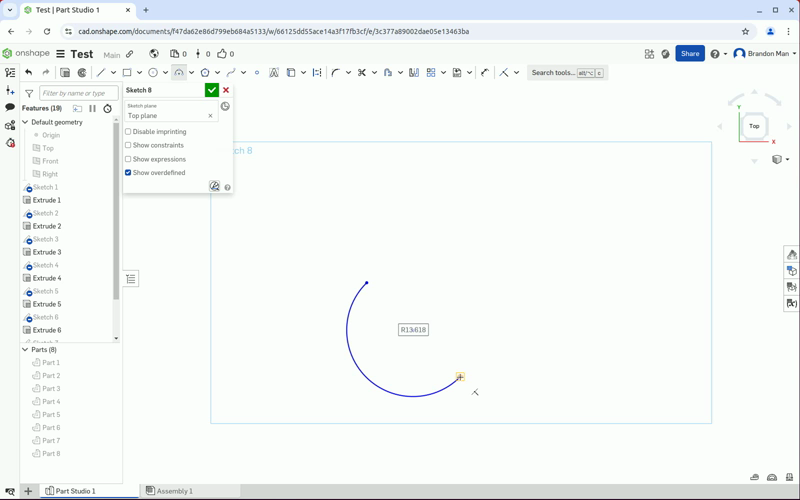
mouse_move(460, 282)
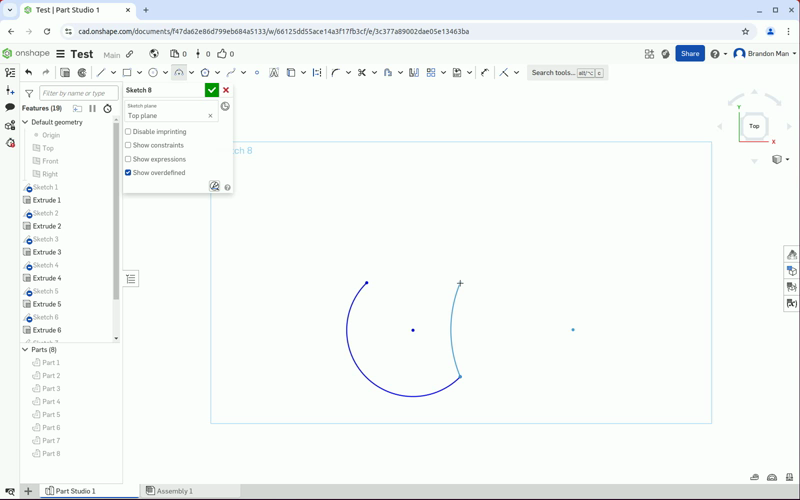
click(460, 282)
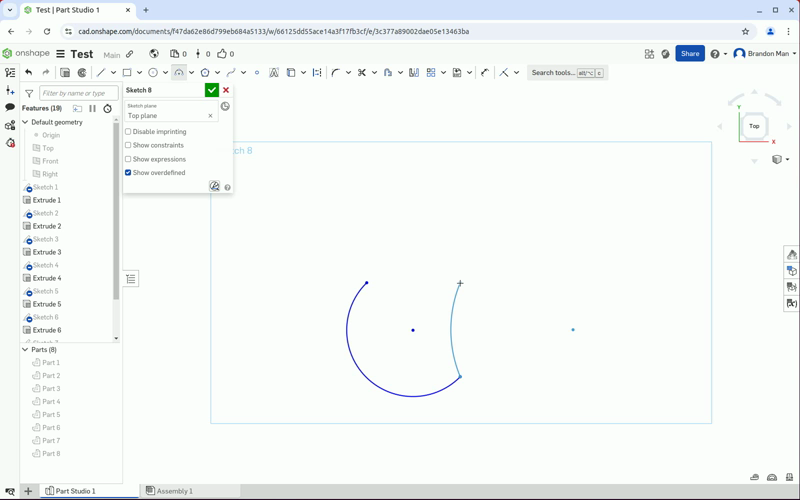
mouse_move(441, 329)
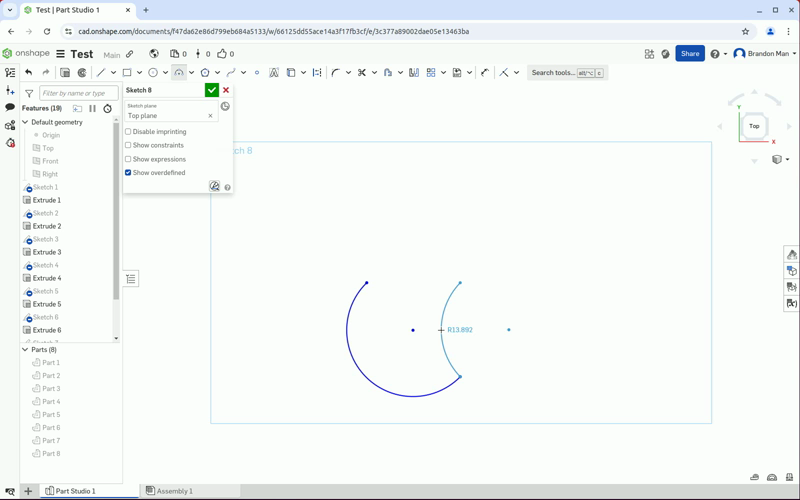
click(441, 329)
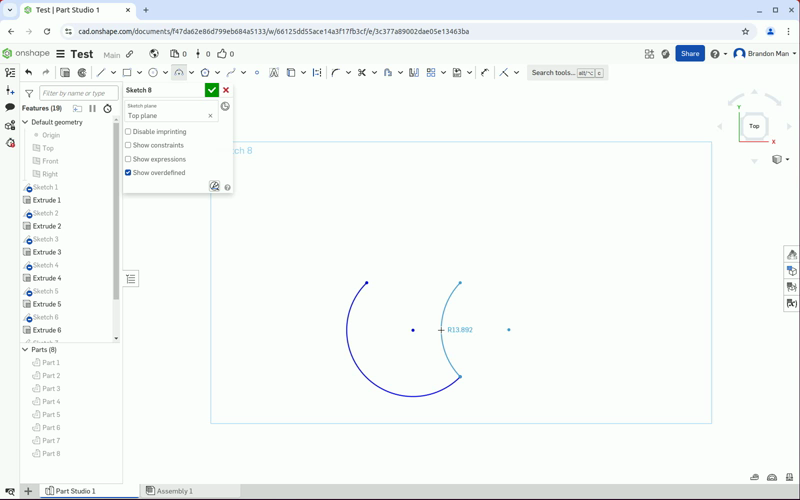
key_up(shift)
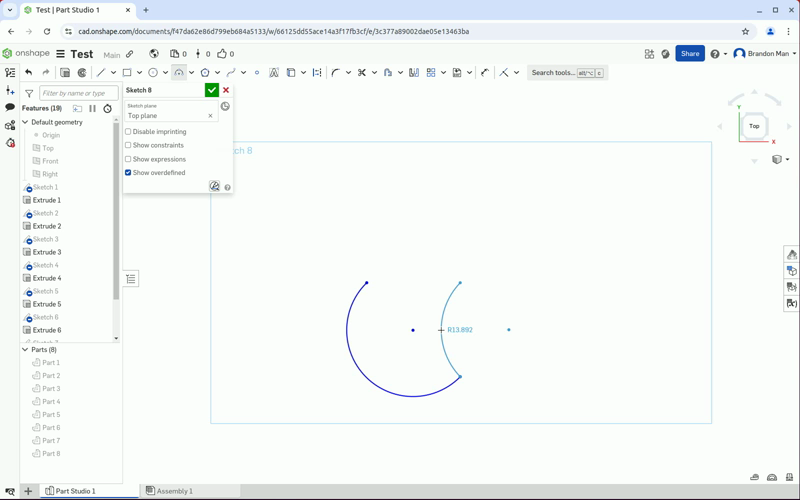
mouse_move(460, 282)
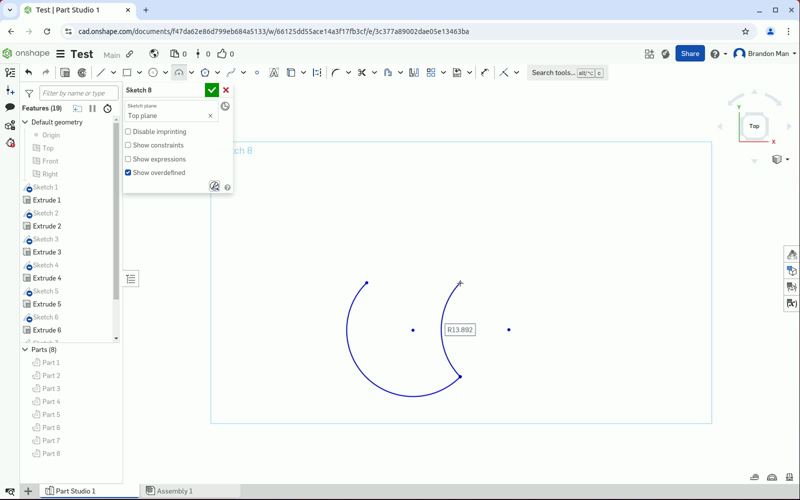
click(460, 282)
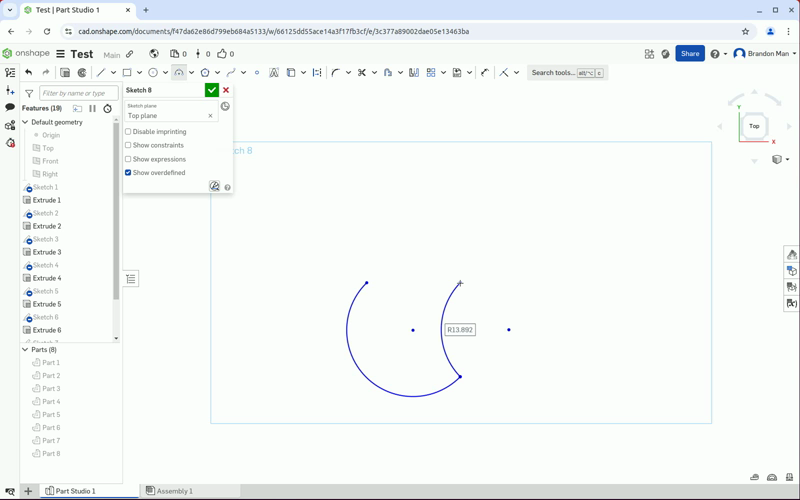
mouse_move(366, 282)
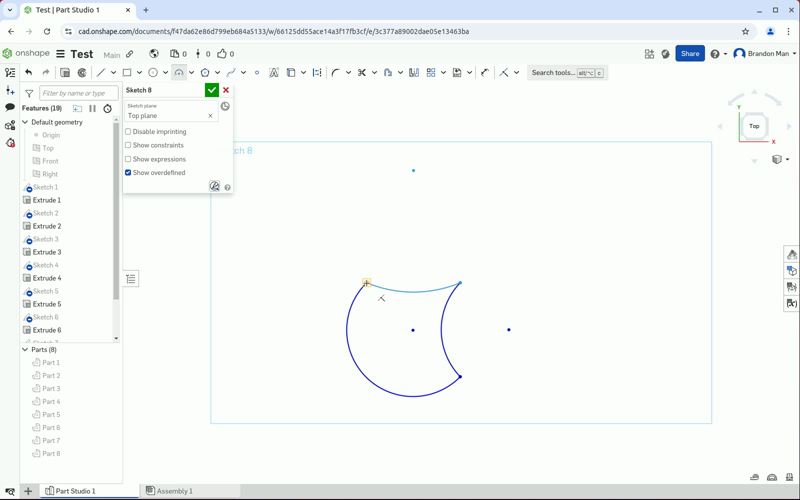
click(366, 282)
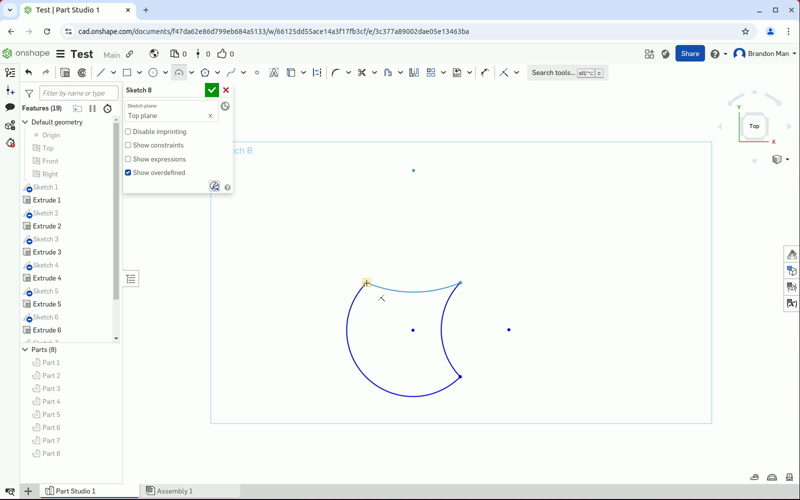
key_down(shift)
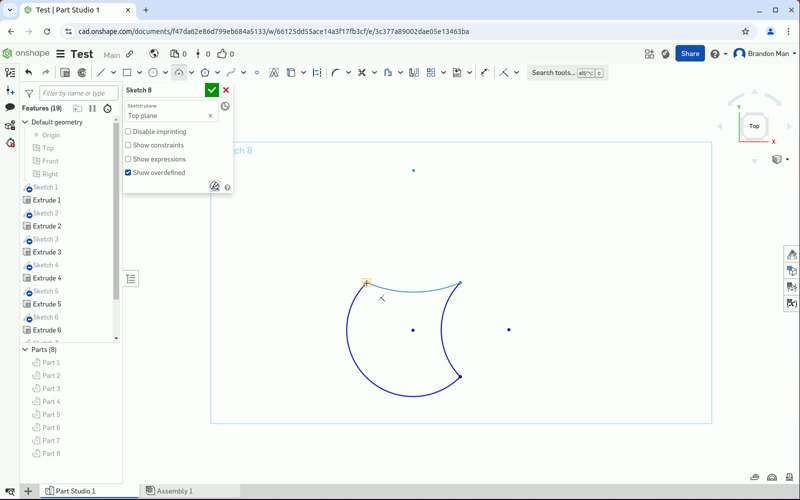
mouse_move(413, 302)
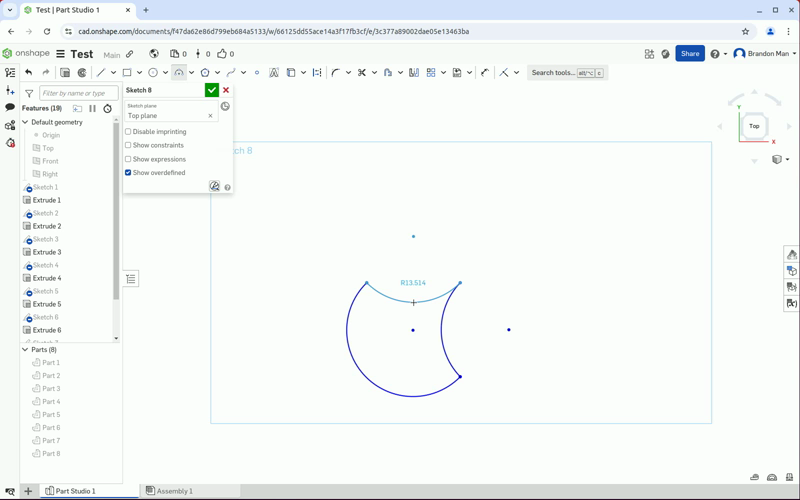
click(413, 302)
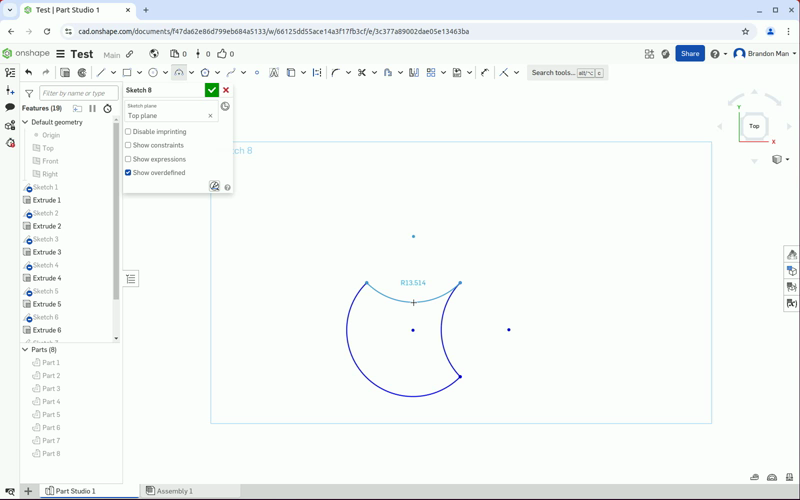
key_up(shift)
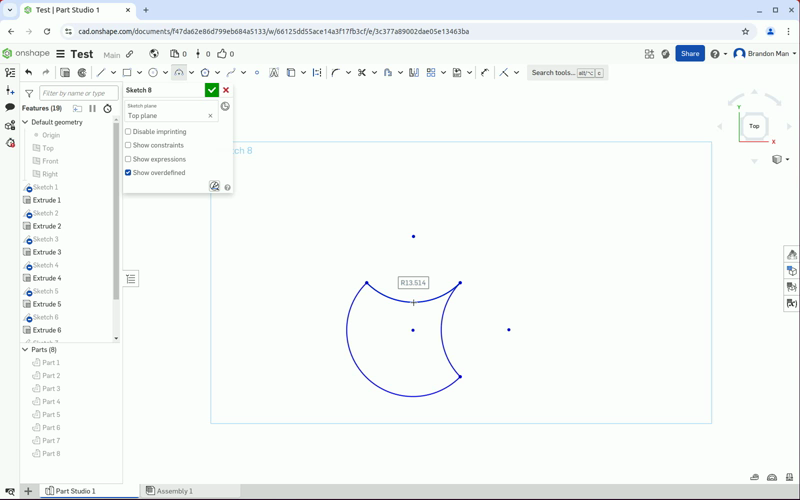
key(esc)
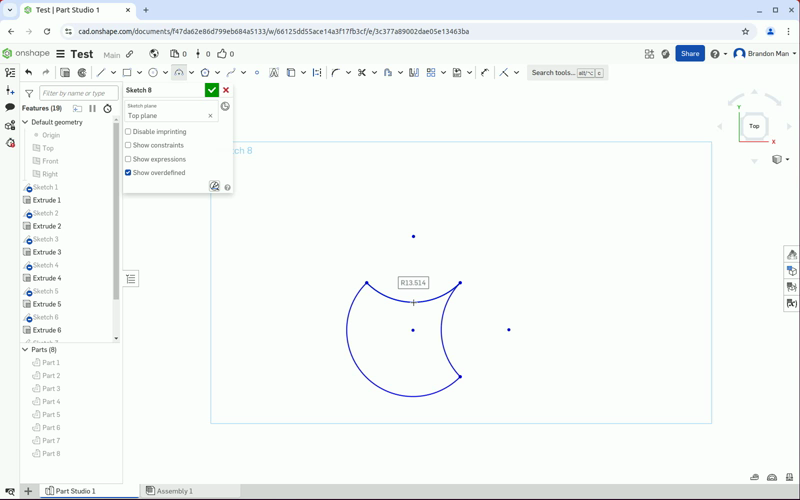
mouse_move(449, 317)
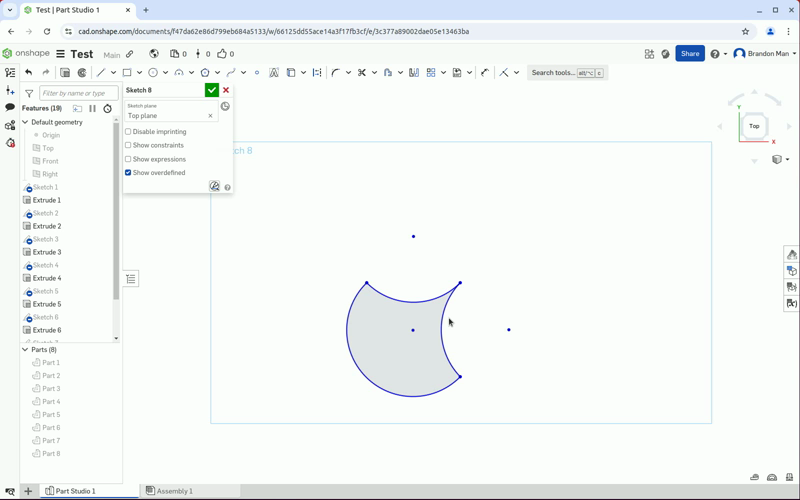
click(449, 317)
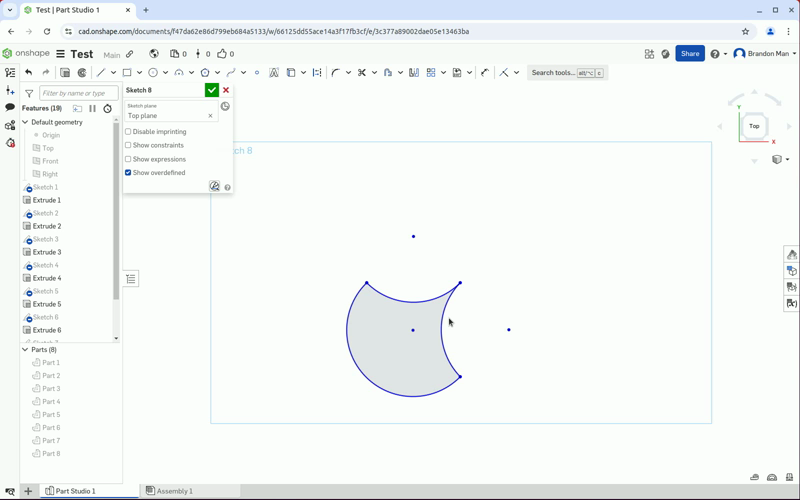
mouse_move(73, 352)
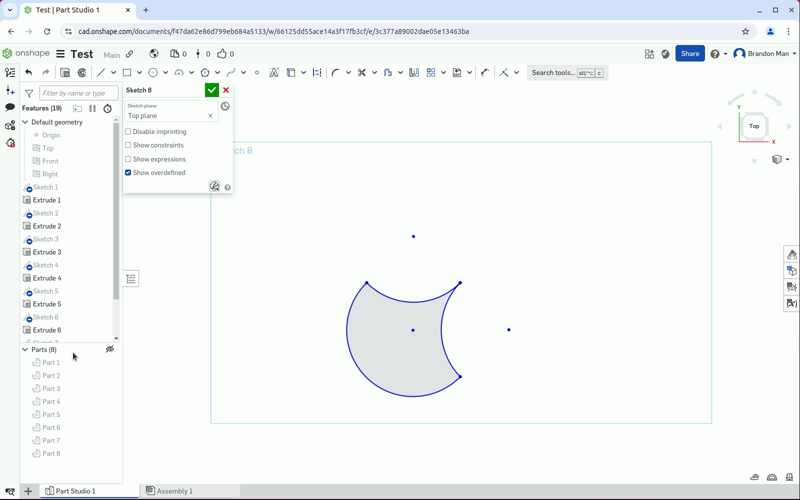
key(shift+y)
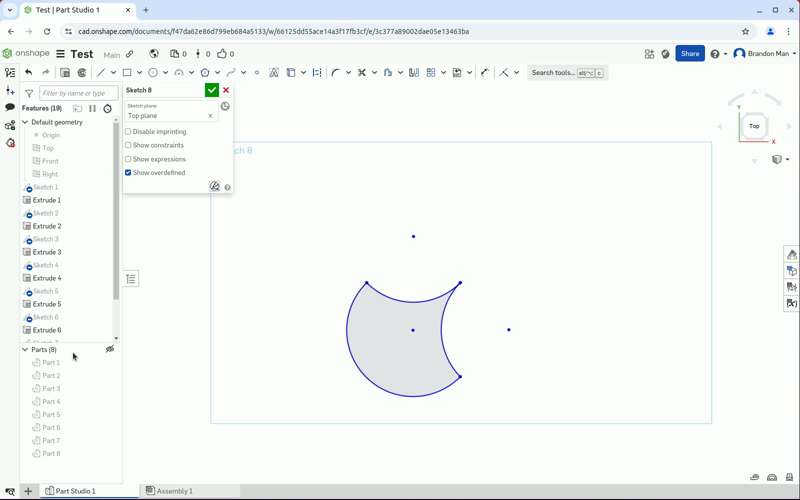
key(shift+e)
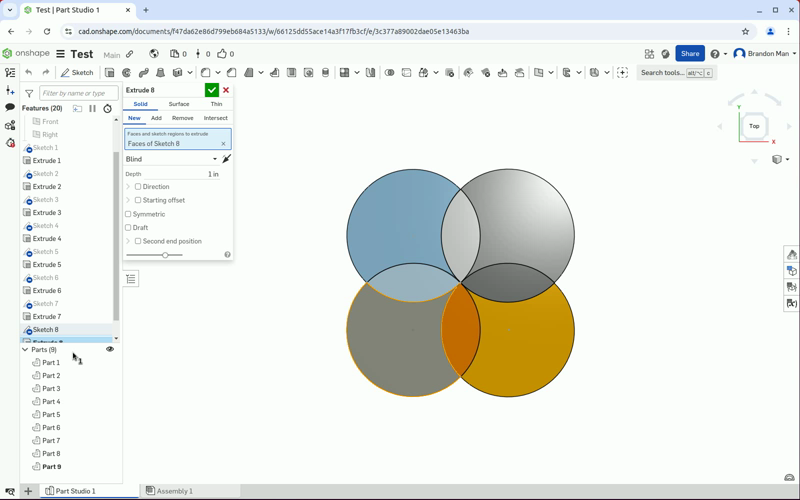
mouse_move(143, 106)
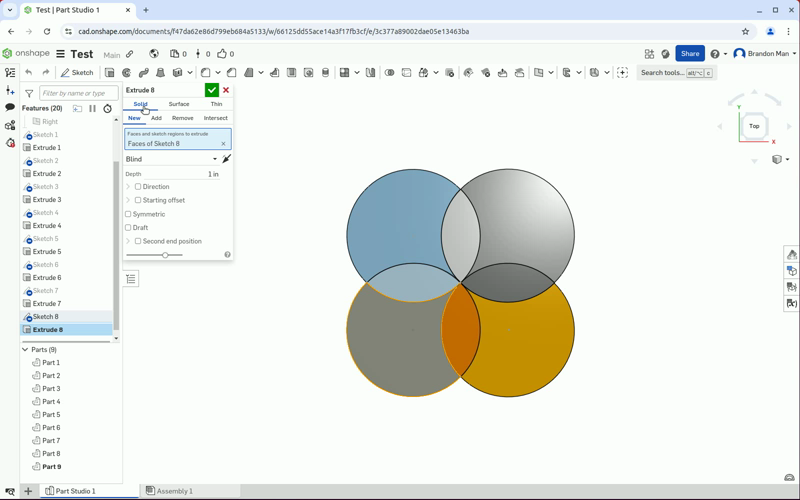
click(143, 106)
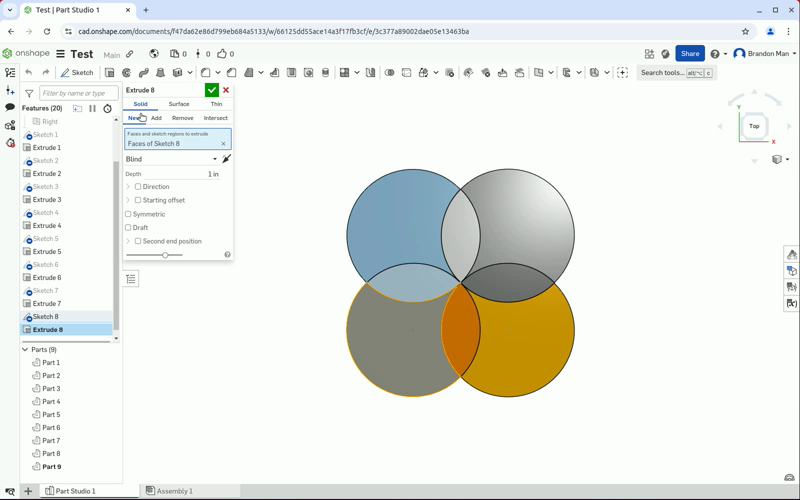
mouse_move(137, 120)
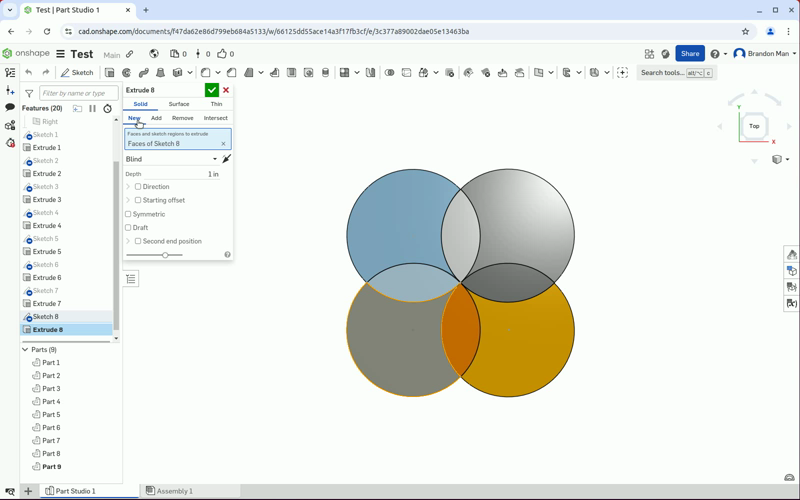
click(137, 120)
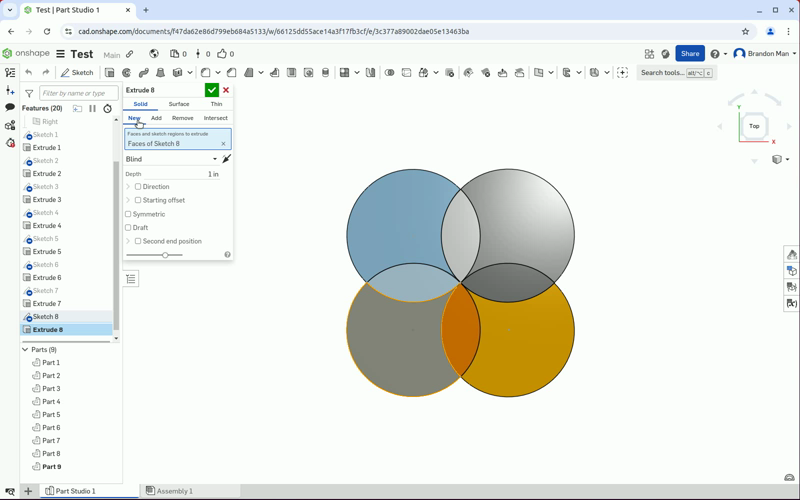
key(tab, 4)
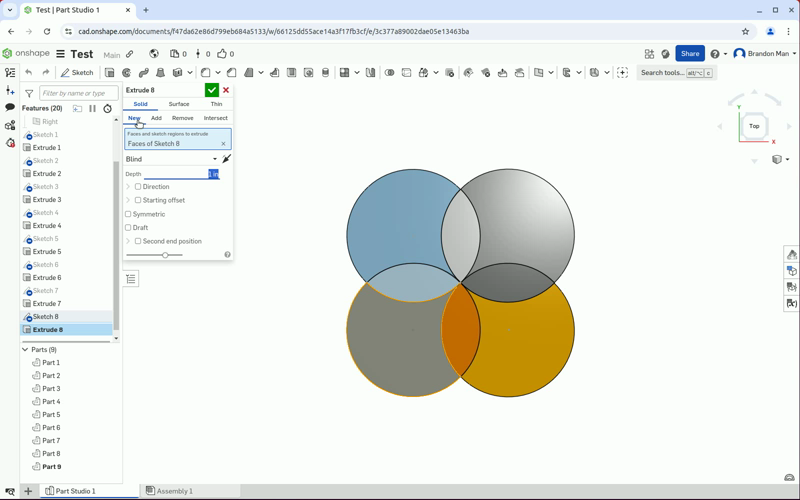
text(14.443)
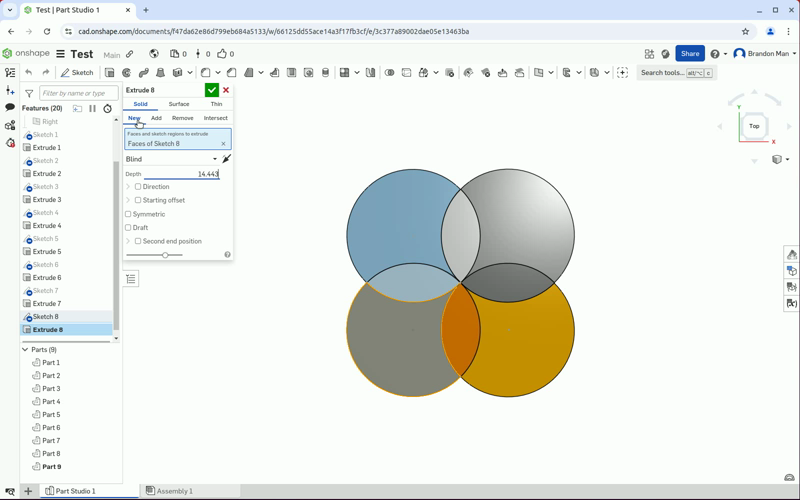
key(enter)
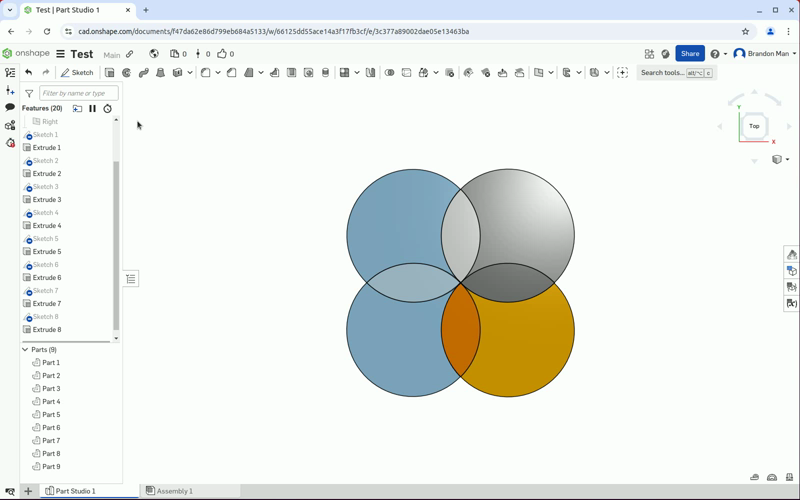
key(shift+h)
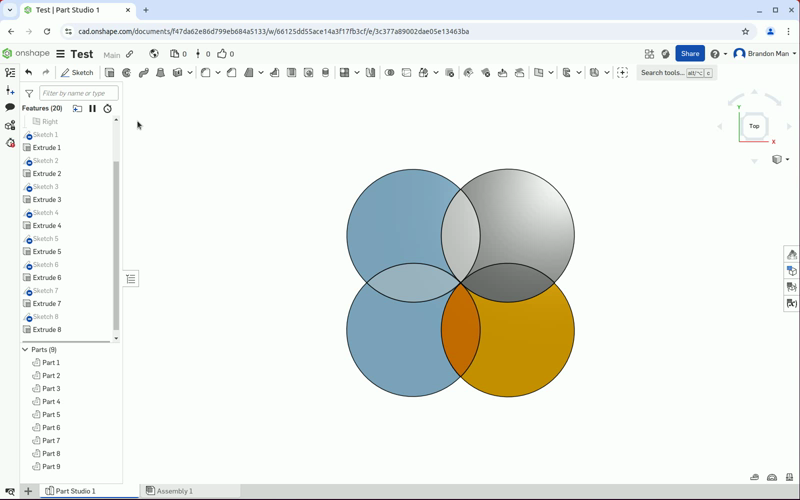
key(shift+h)
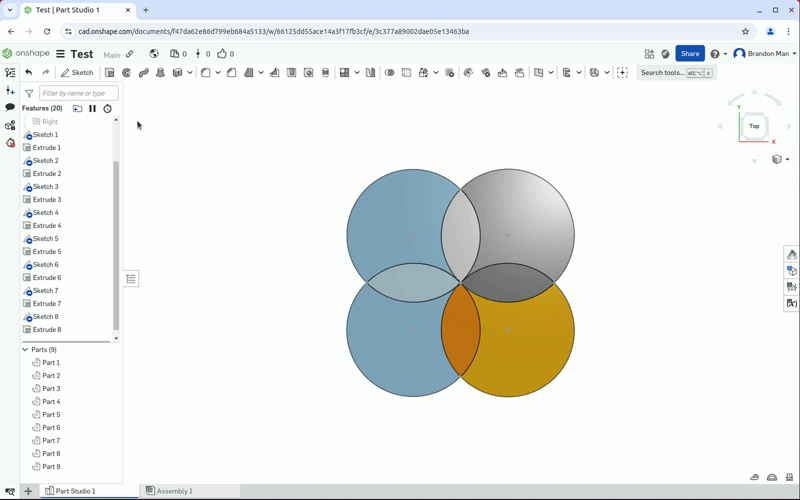
key(shift+7)
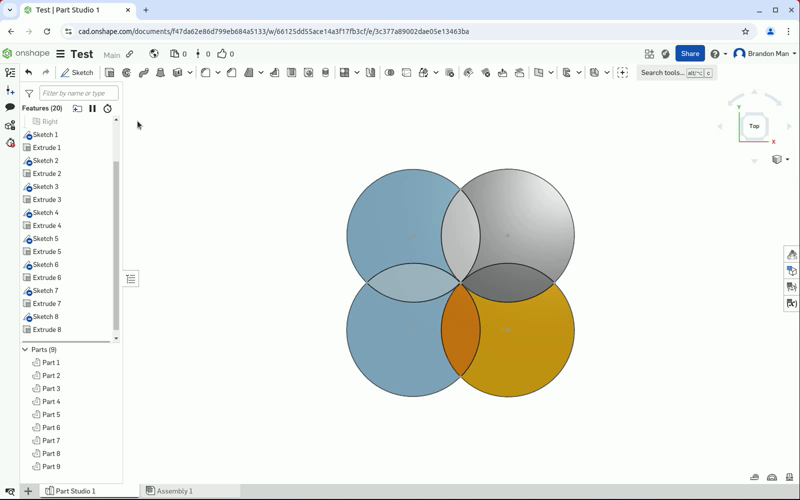
key(up, 3)
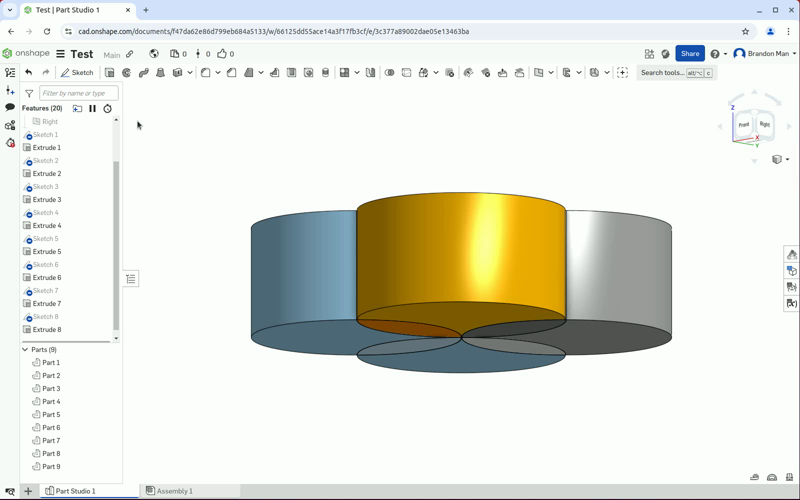
key(left, 3)
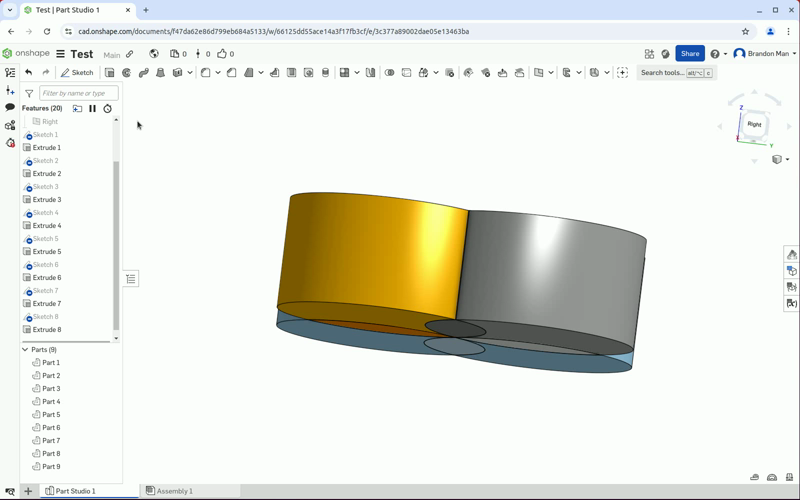
key(right, 3)
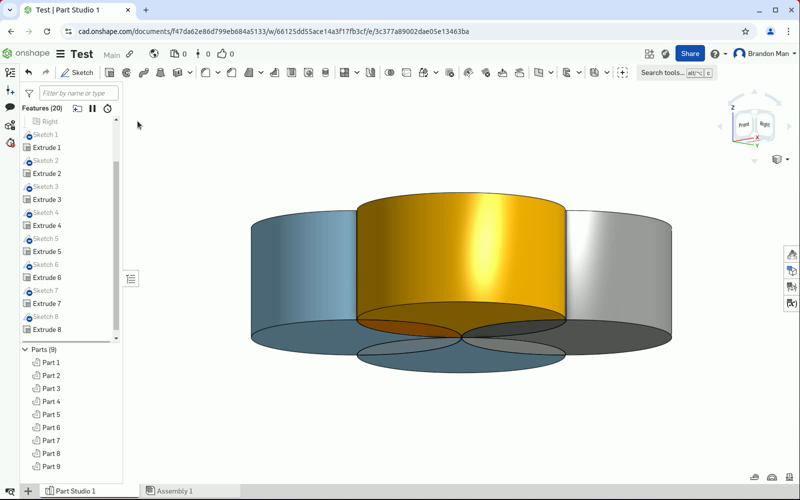
key(down, 3)
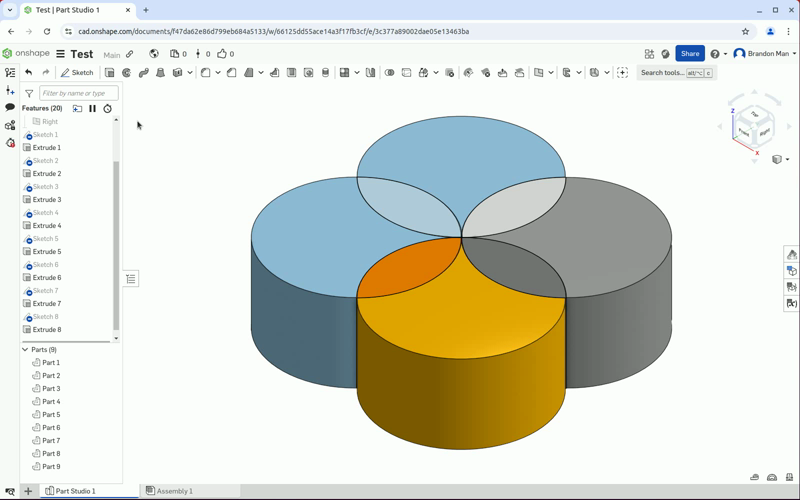
mouse_move(69, 137)
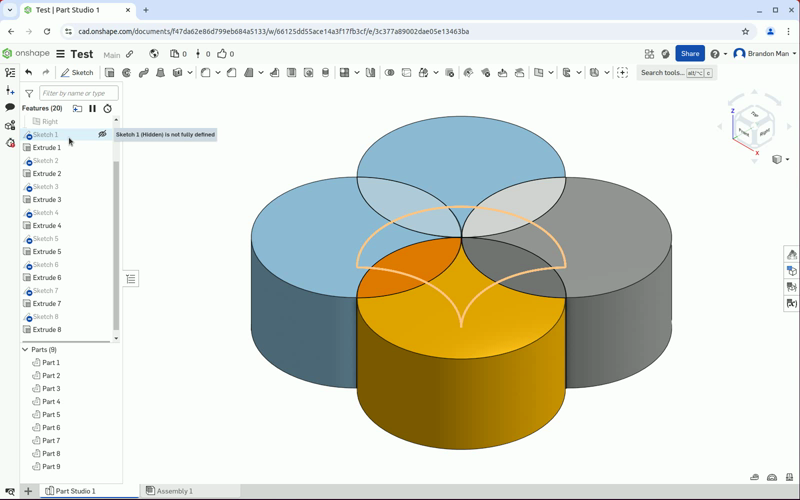
click(69, 137)